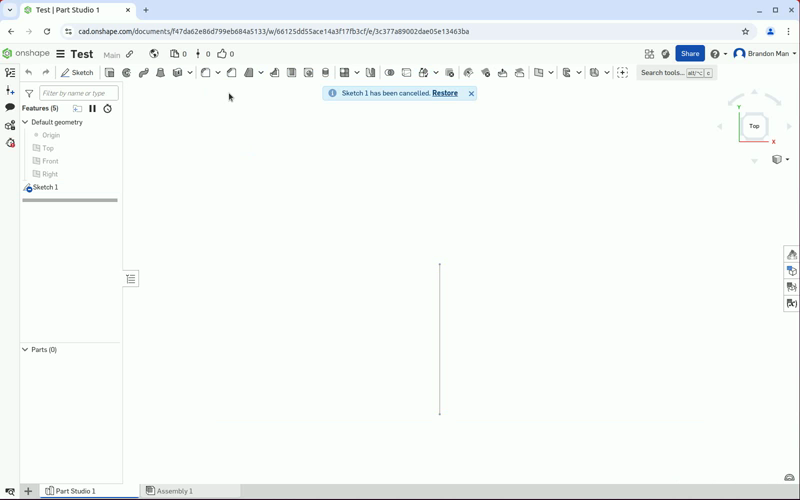
key(shift+h)
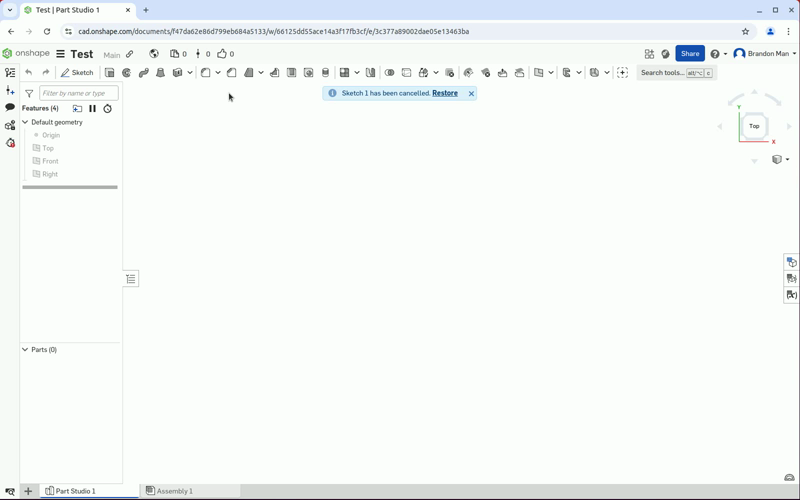
mouse_move(73, 352)
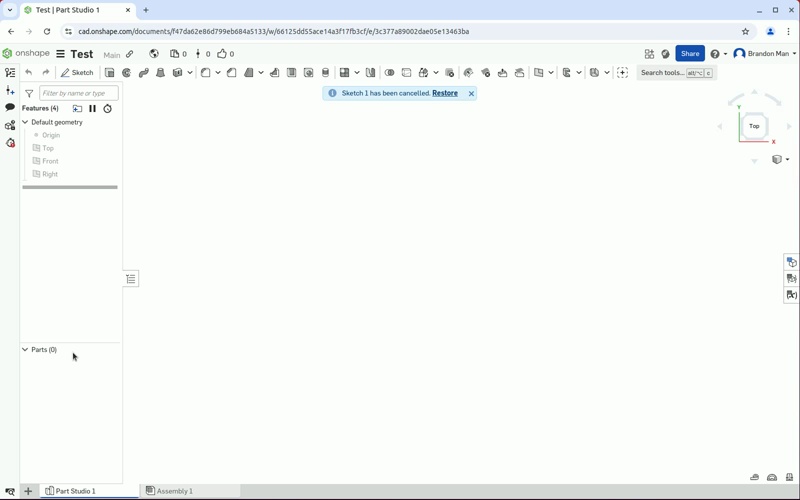
key(y)
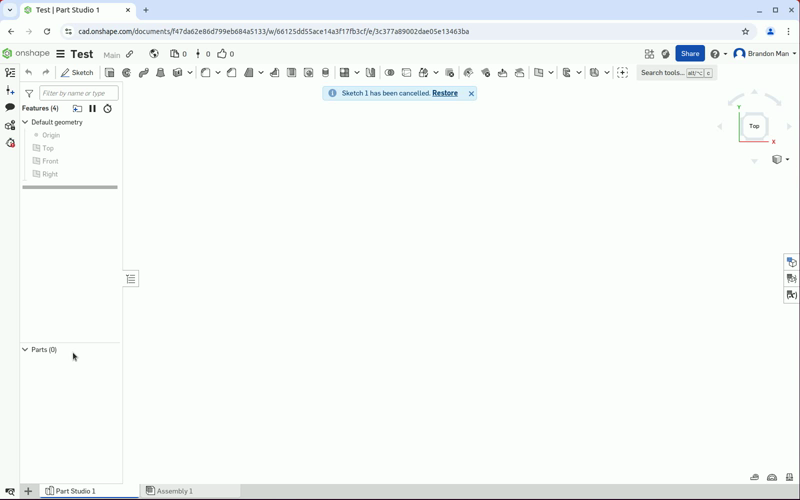
key(shift+p)
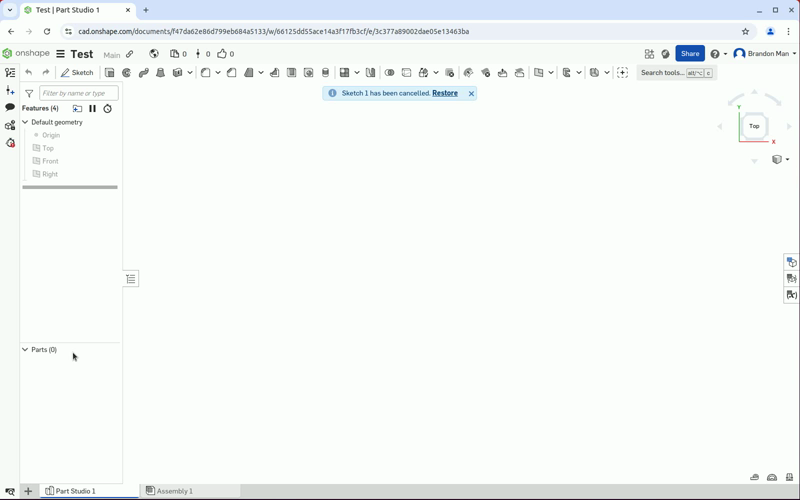
key(space)
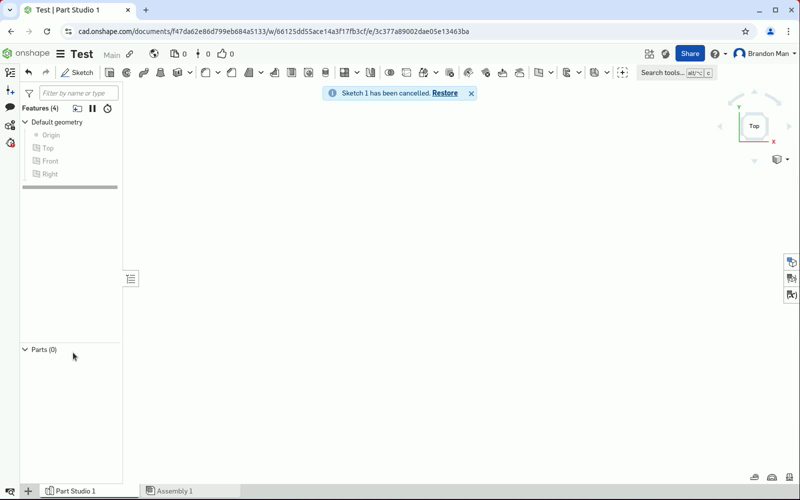
key_down(shift)
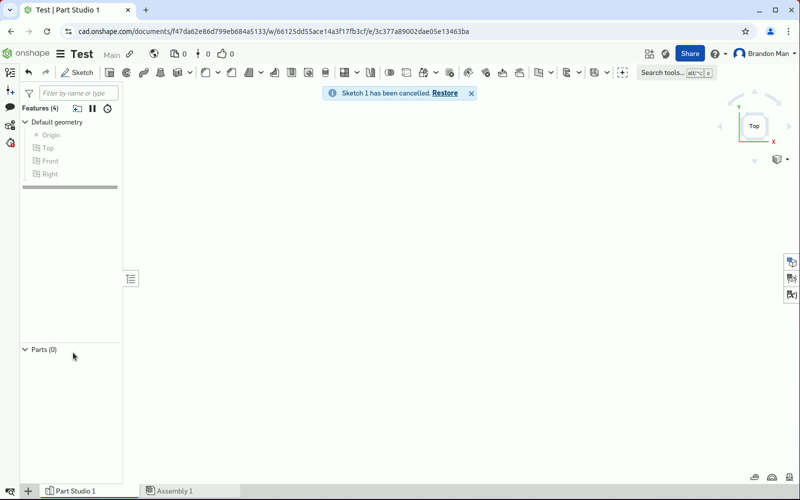
key(up)
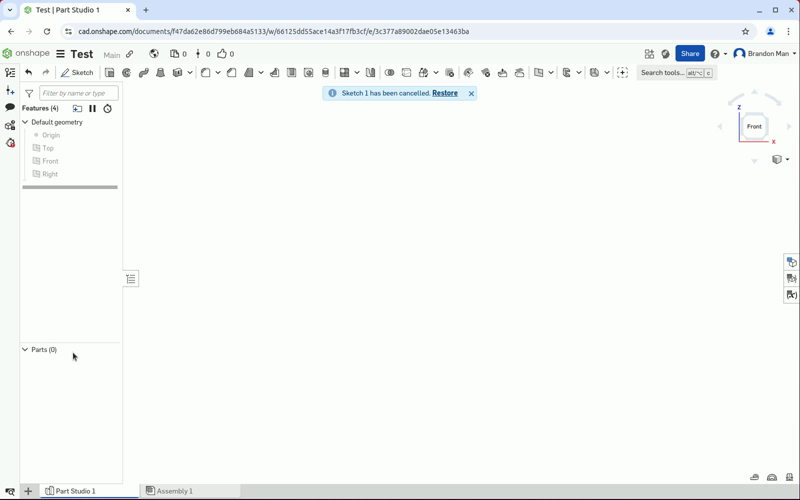
key_up(shift)
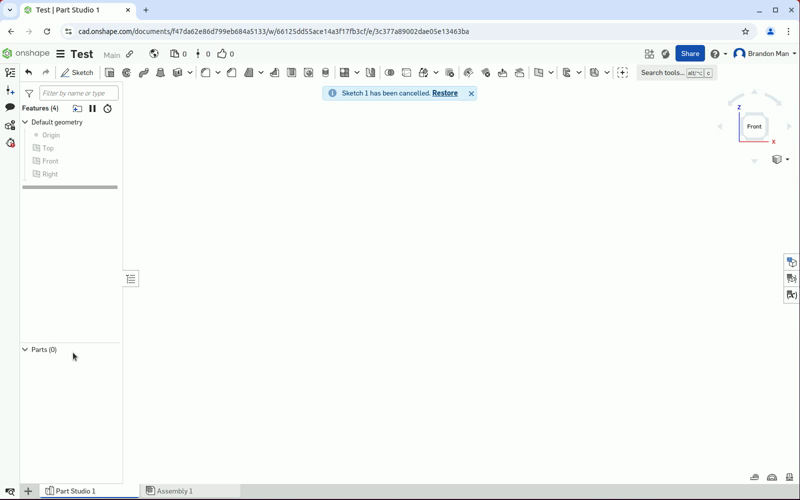
key(space)
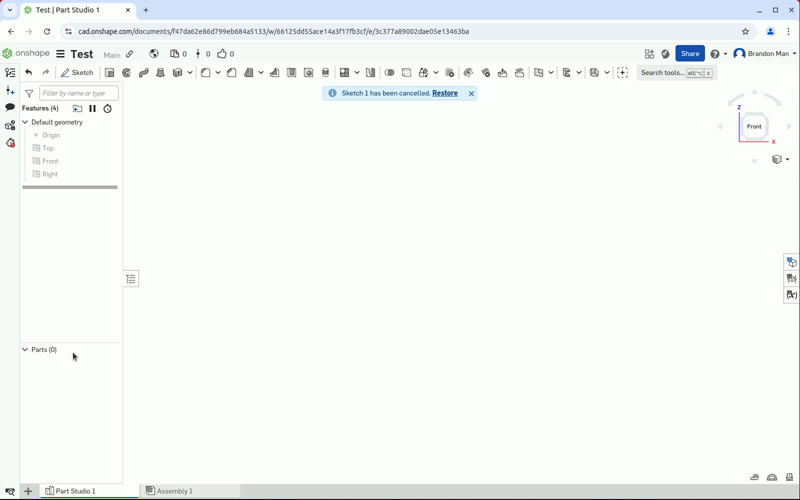
key_down(shift)
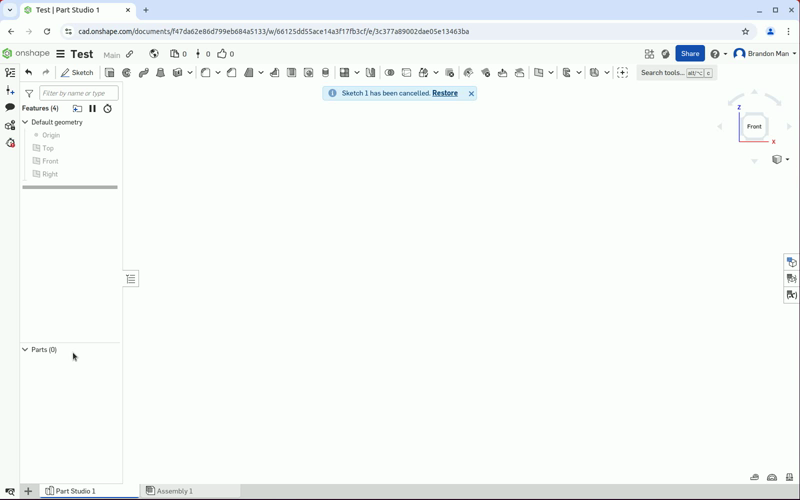
key(left)
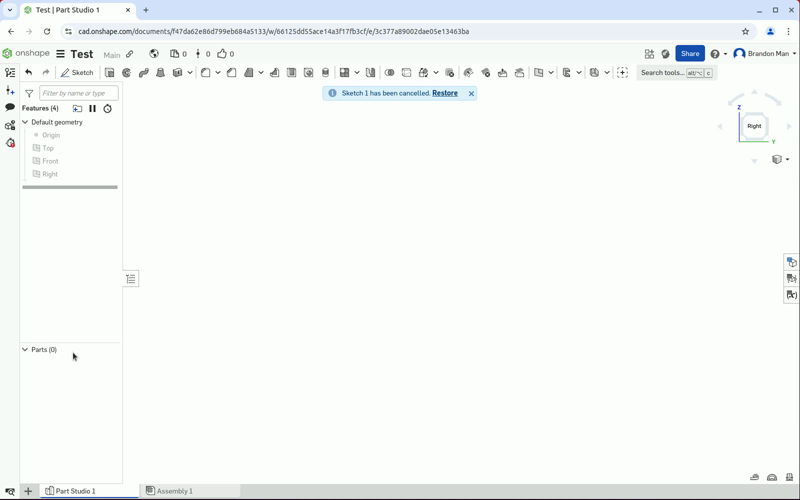
key_up(shift)
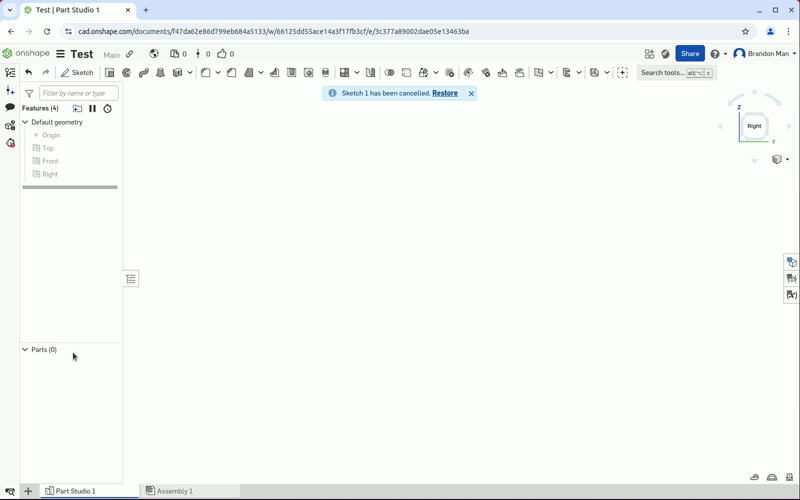
mouse_move(73, 352)
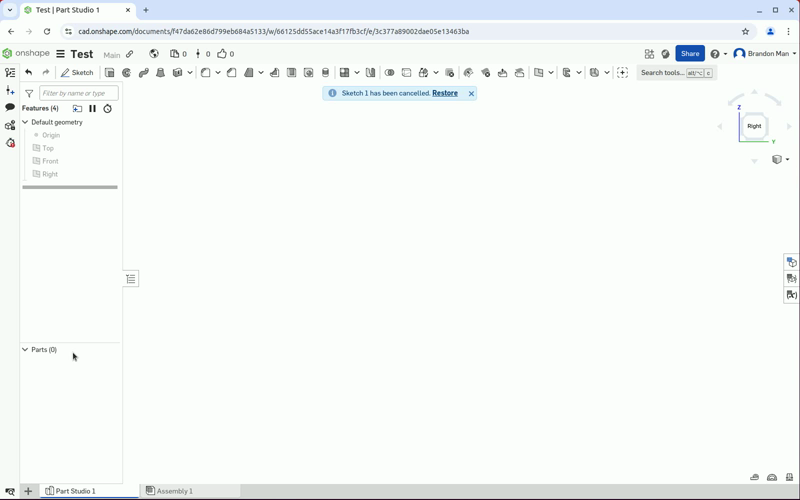
key(shift+y)
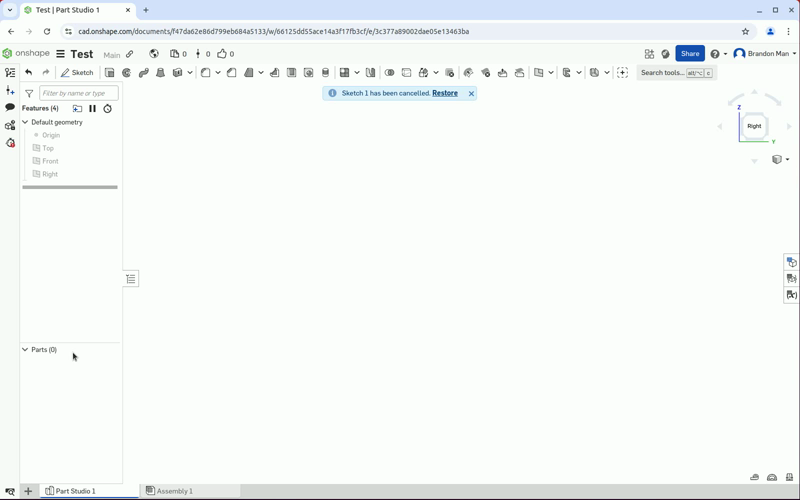
key(shift+s)
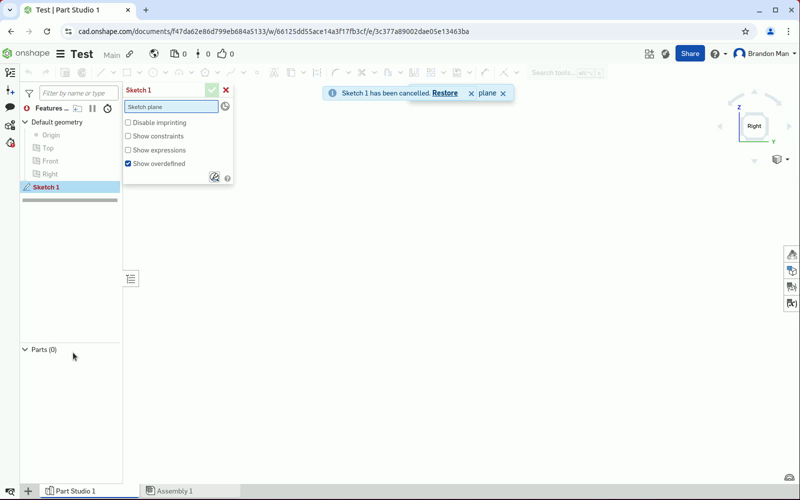
mouse_move(73, 176)
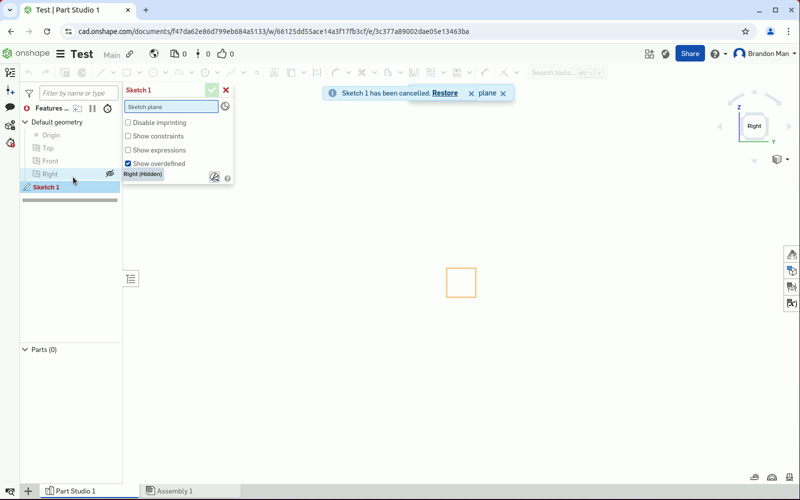
click(73, 176)
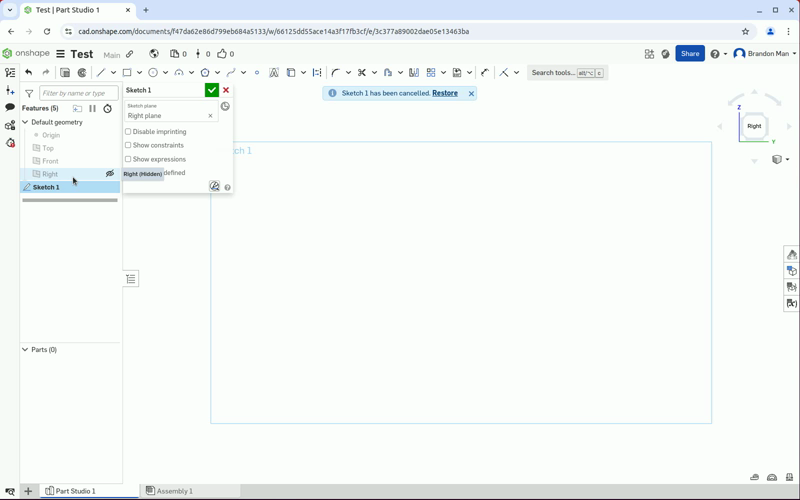
mouse_move(73, 352)
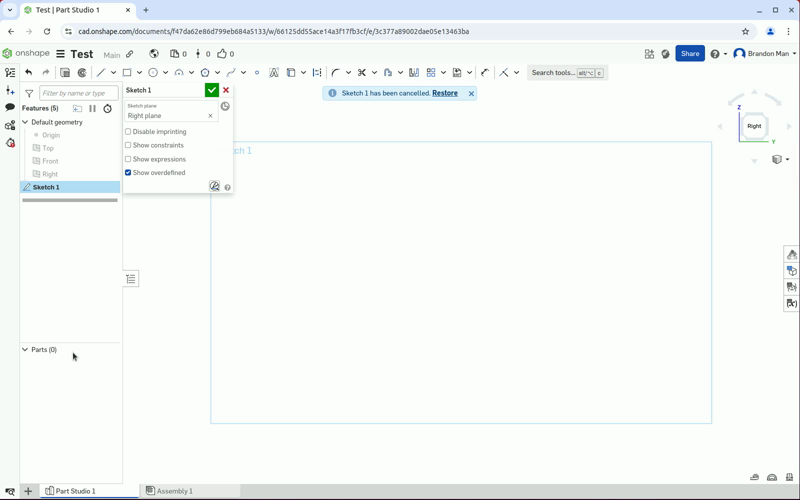
key(y)
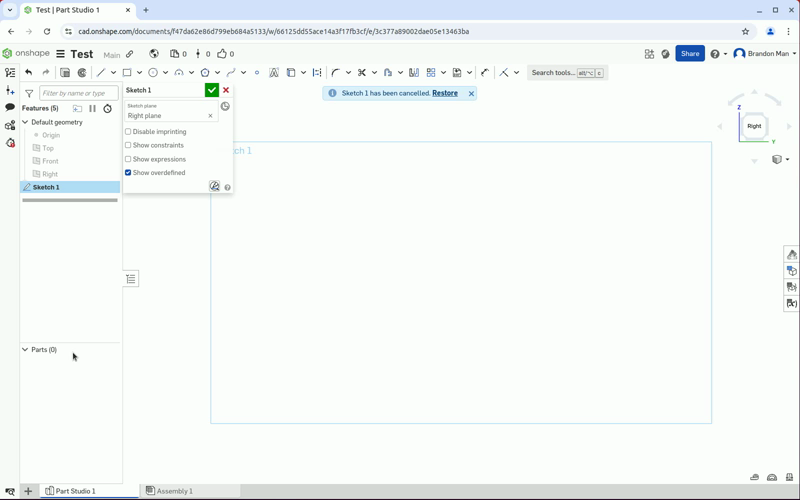
key(l)
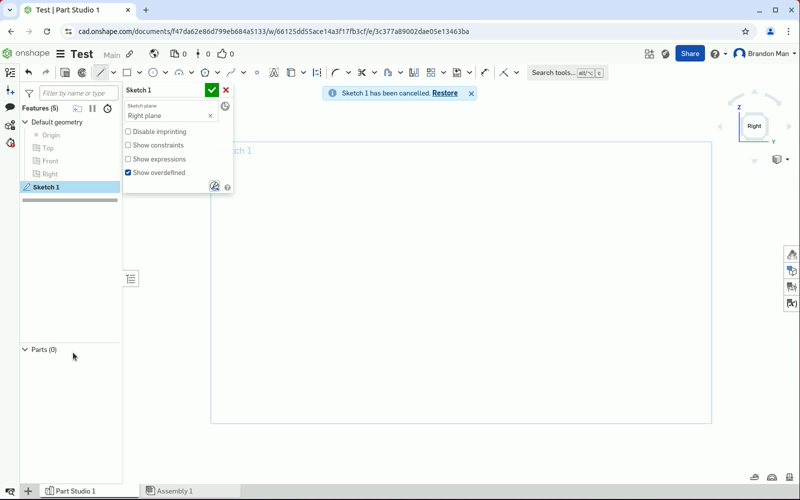
key_down(shift)
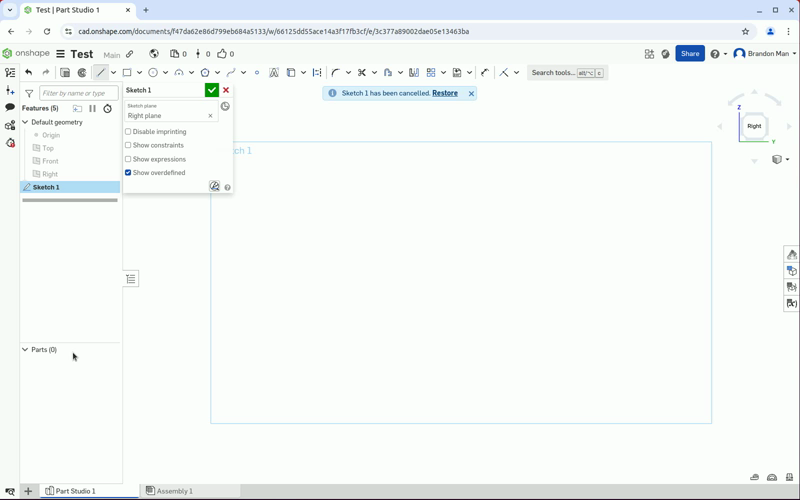
mouse_move(380, 395)
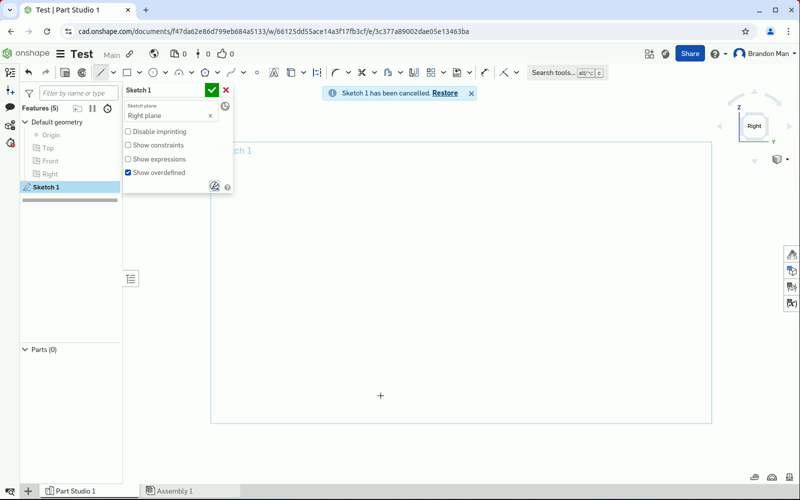
click(380, 395)
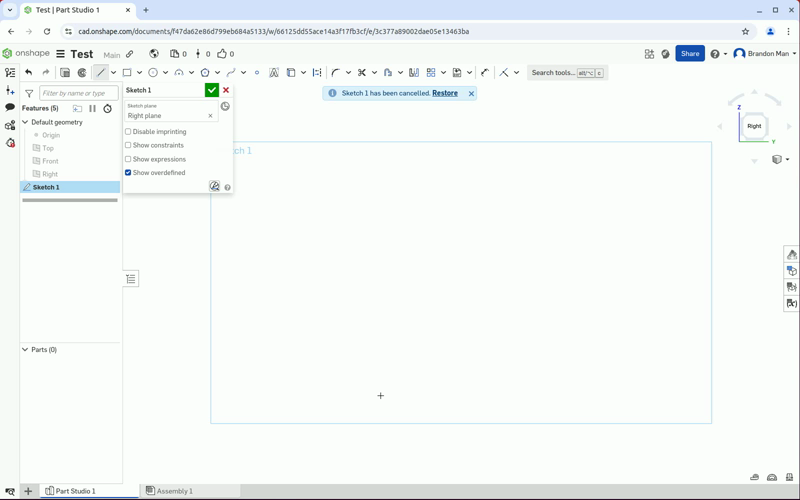
key_up(shift)
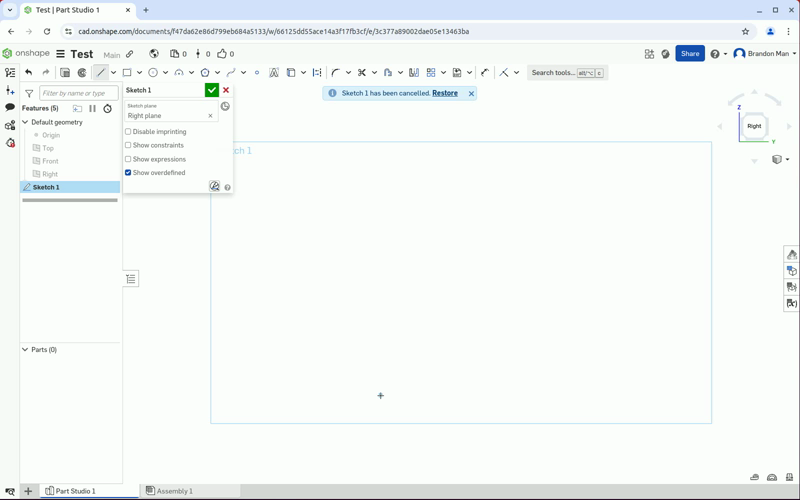
key_down(shift)
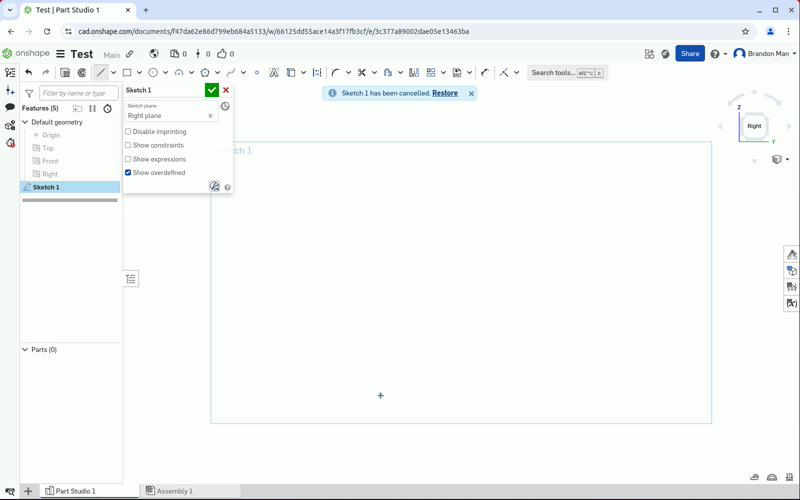
mouse_move(539, 395)
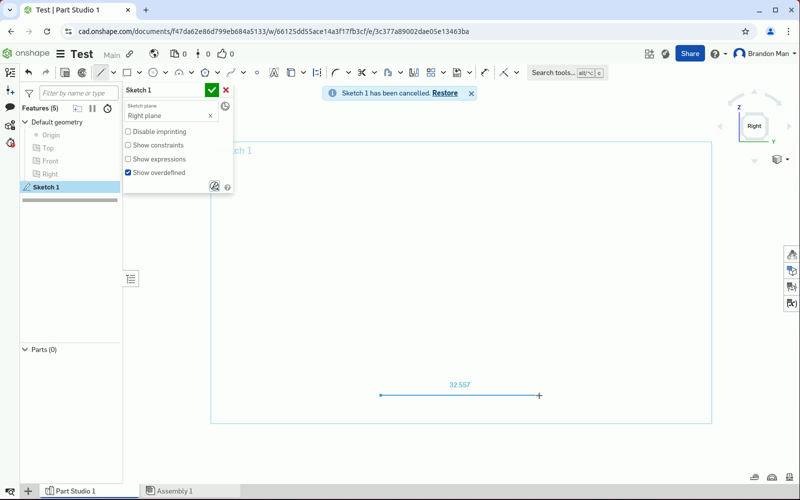
click(539, 395)
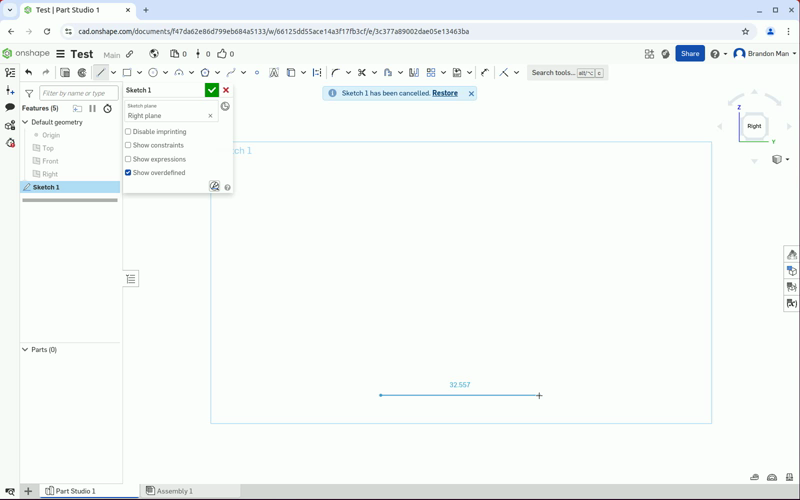
key_up(shift)
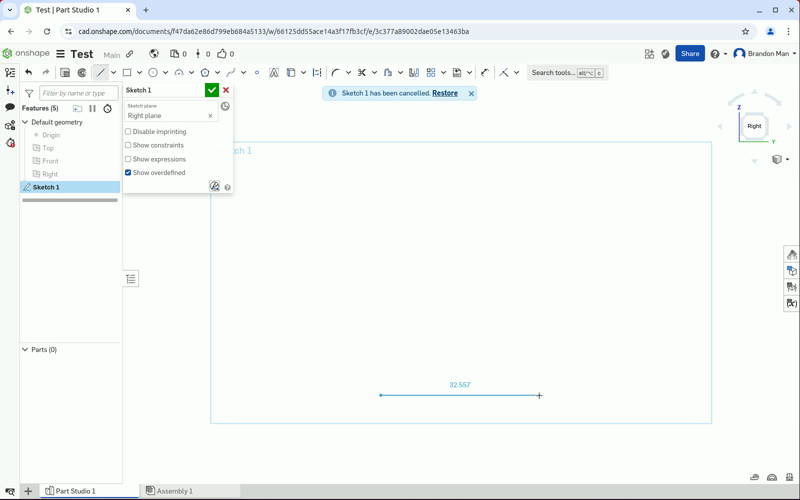
key_down(shift)
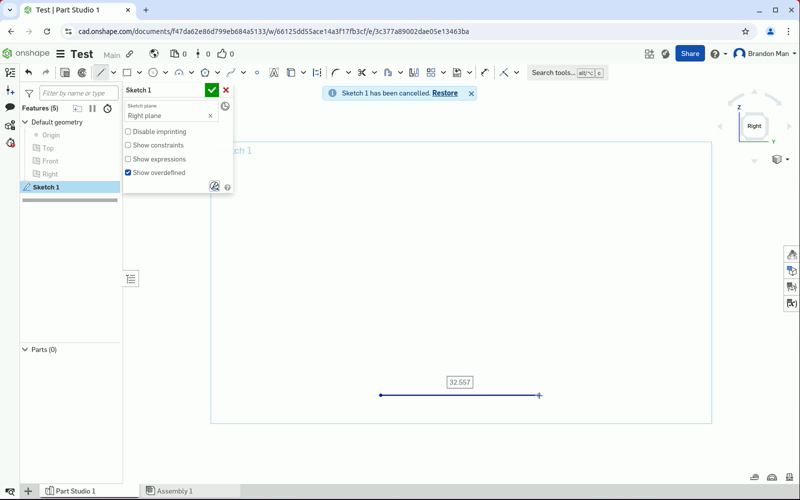
mouse_move(539, 171)
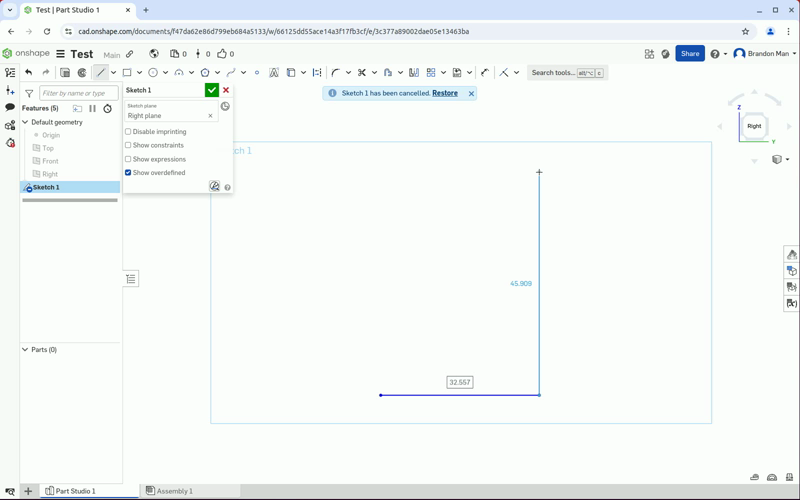
click(539, 171)
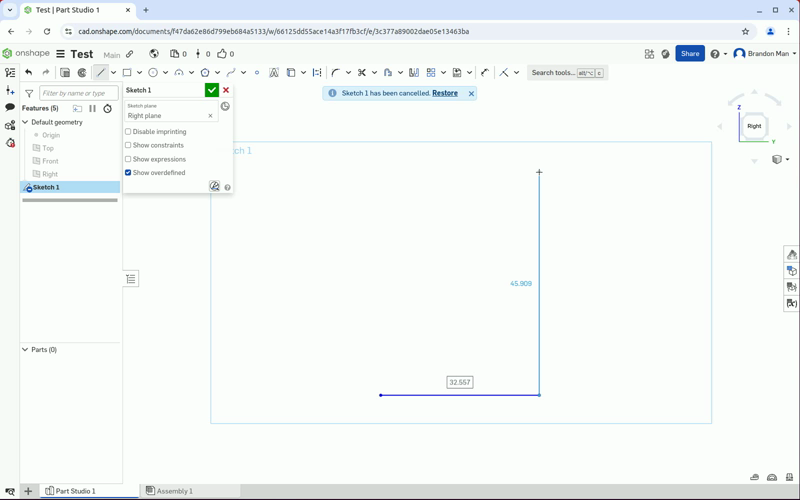
key_up(shift)
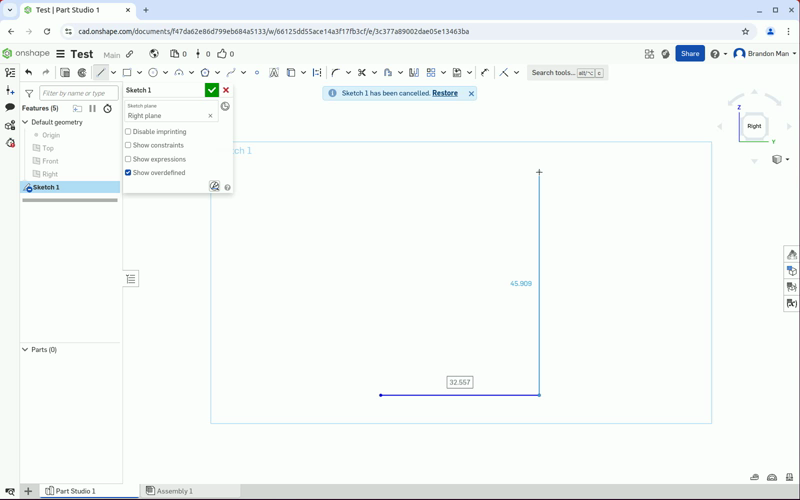
key_down(shift)
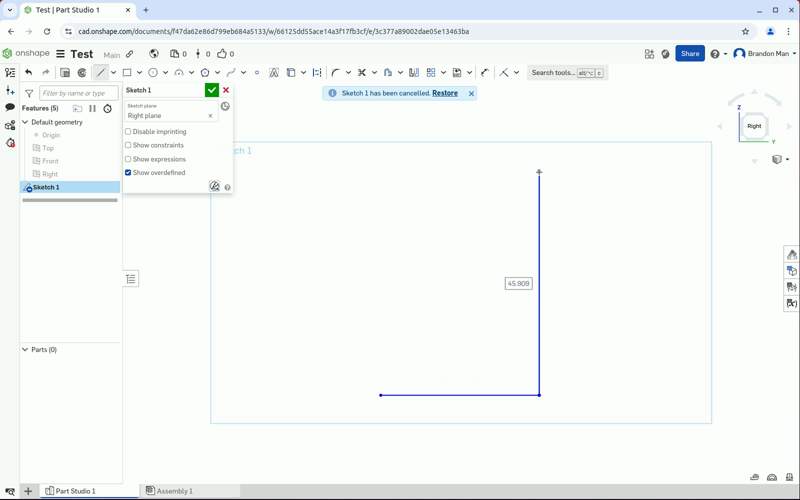
mouse_move(380, 171)
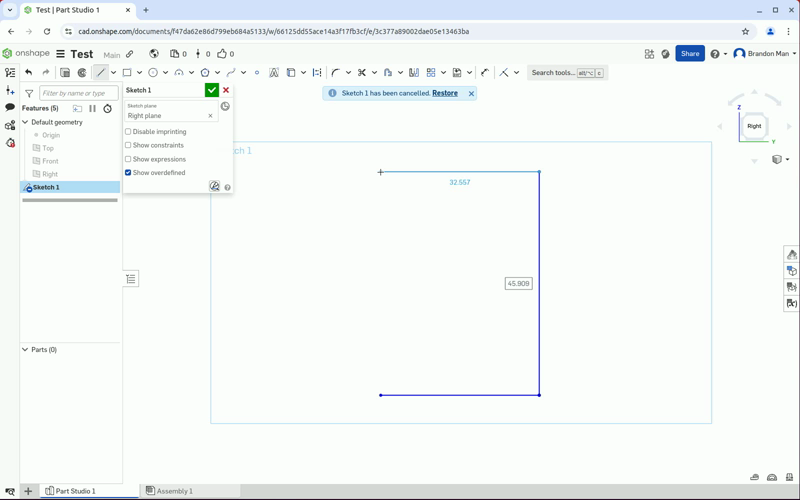
click(380, 171)
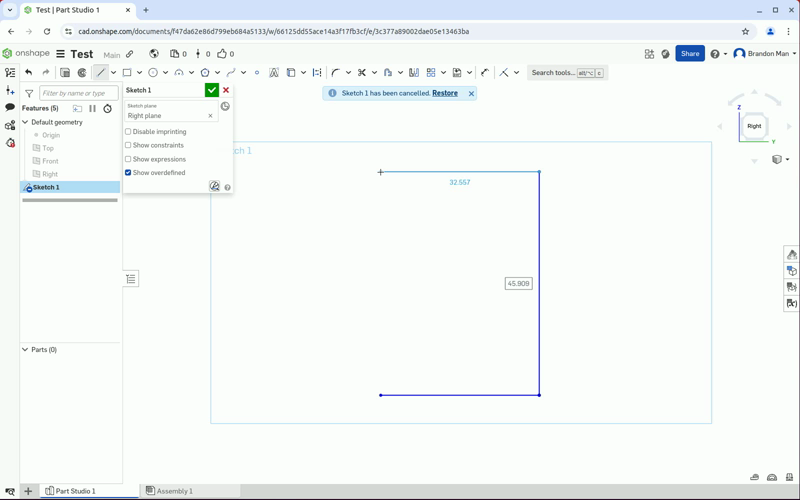
key_up(shift)
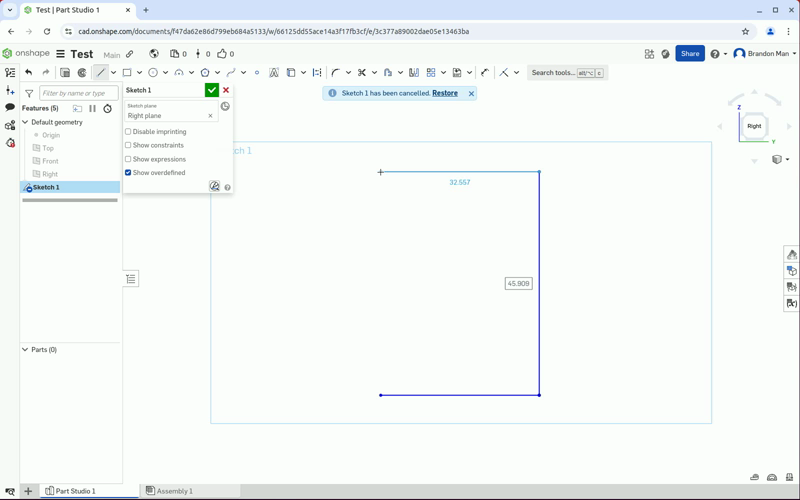
key_down(shift)
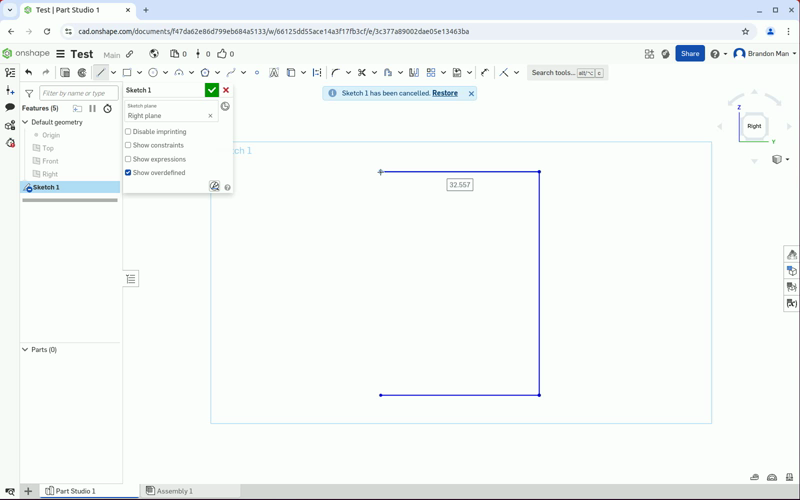
mouse_move(380, 395)
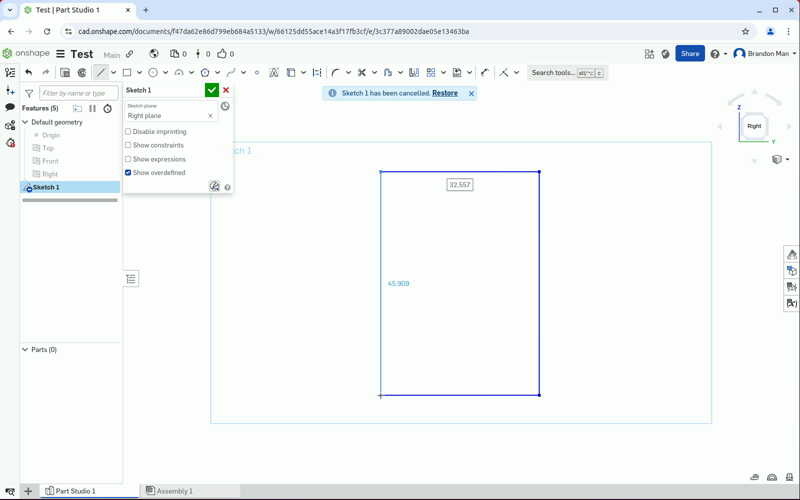
key_up(shift)
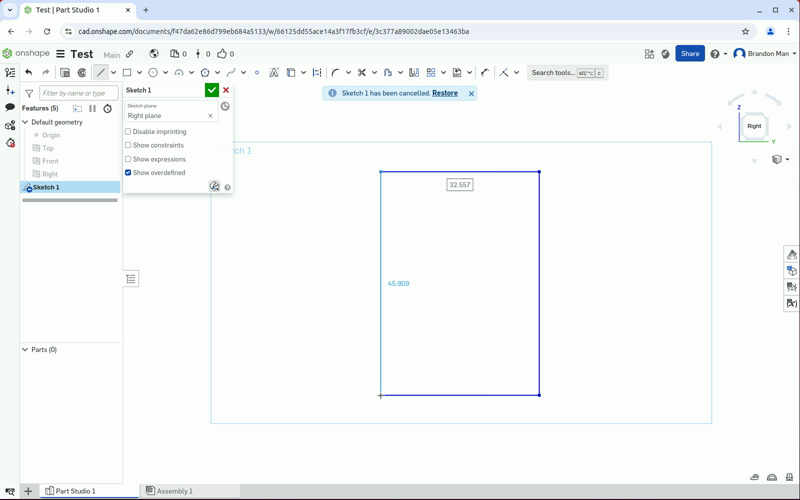
click(380, 395)
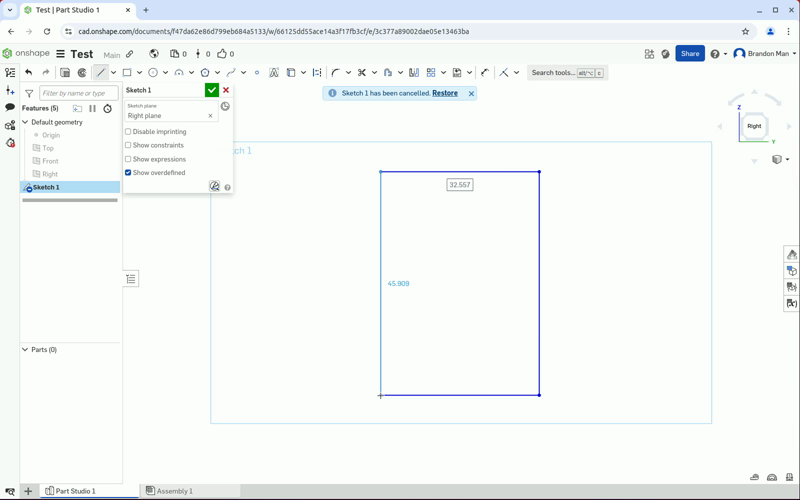
key(esc)
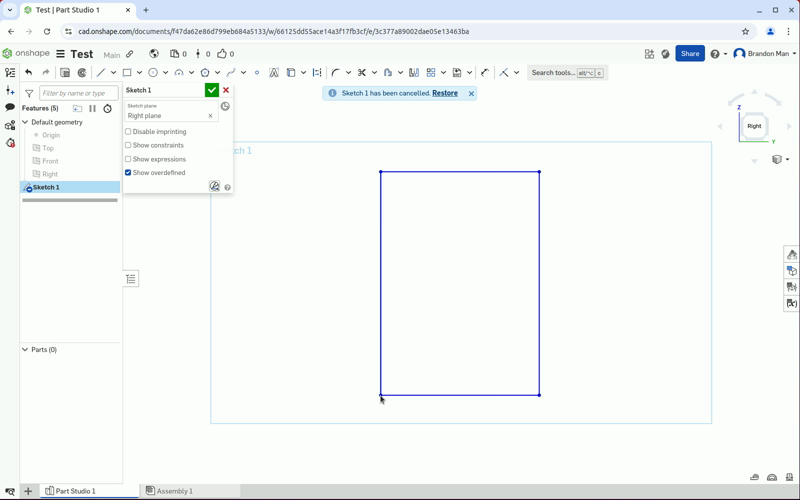
mouse_move(406, 286)
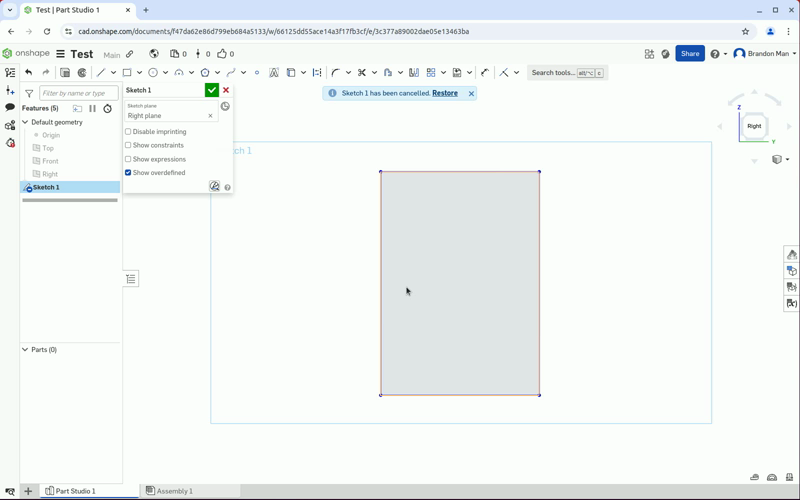
click(406, 286)
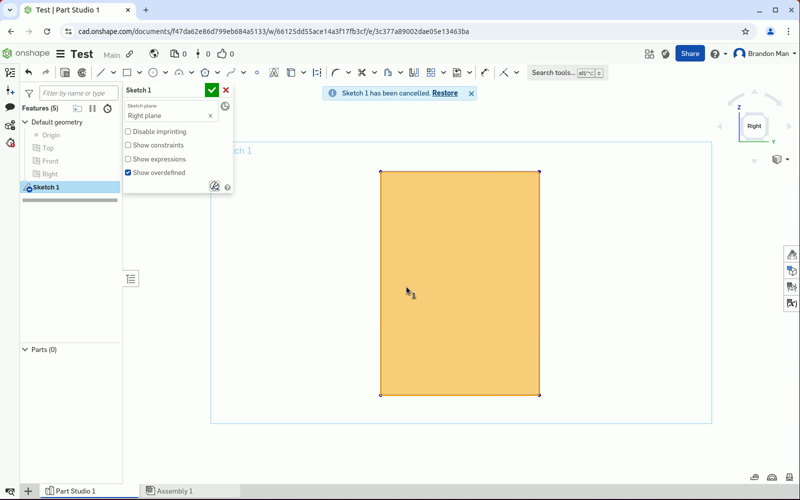
mouse_move(73, 352)
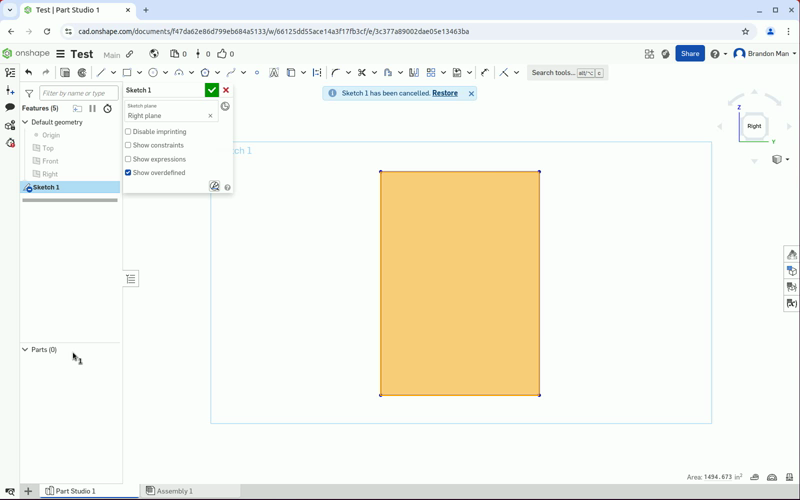
key(shift+y)
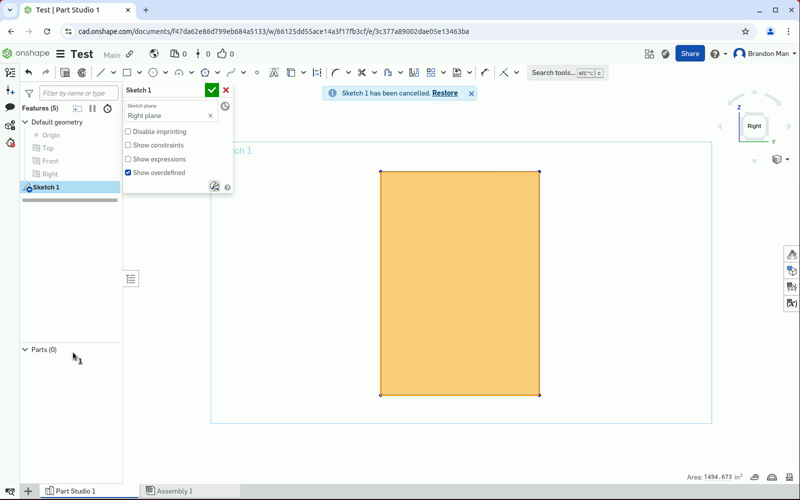
key(shift+e)
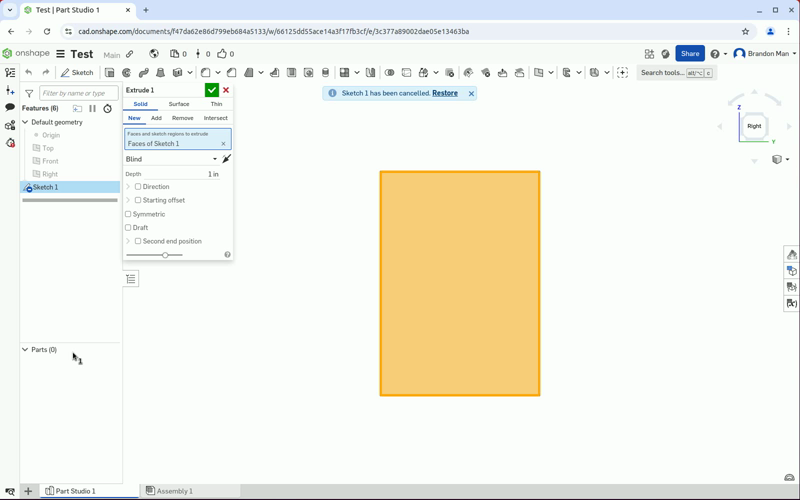
mouse_move(143, 106)
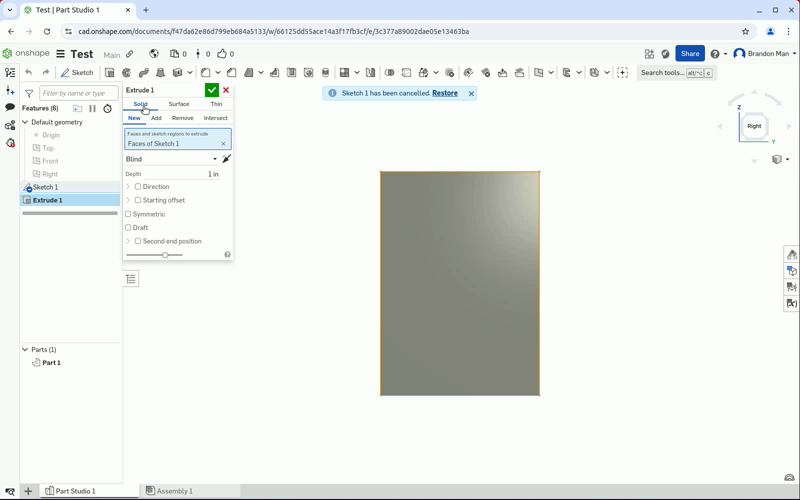
click(143, 106)
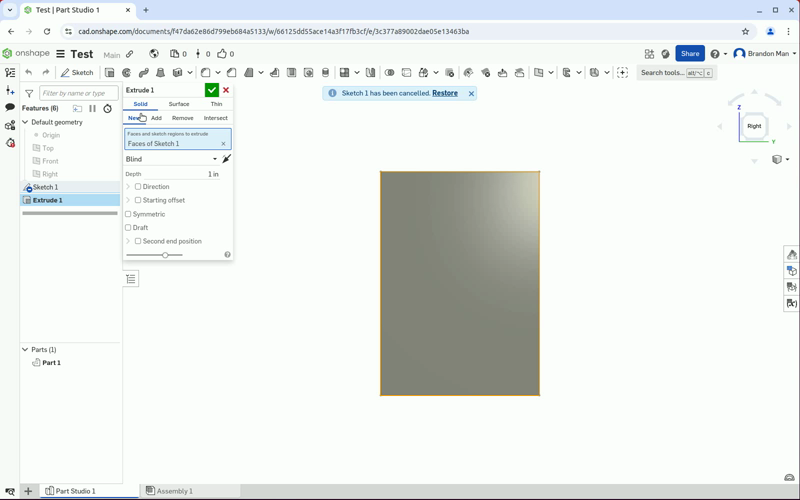
mouse_move(137, 120)
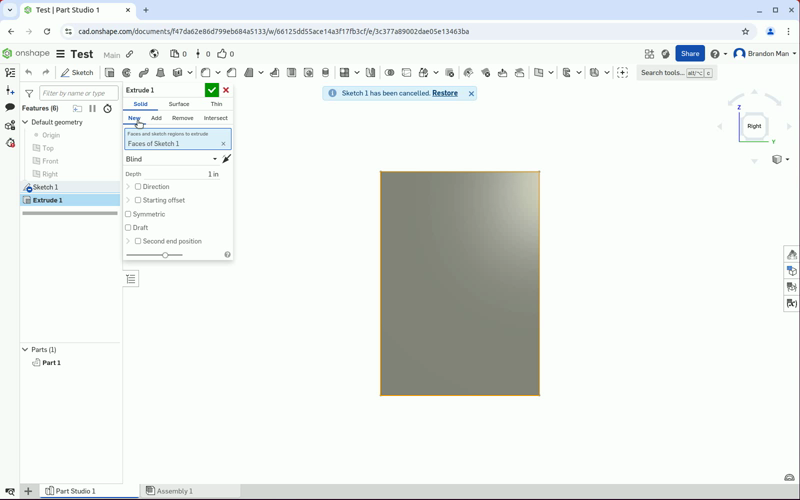
click(137, 120)
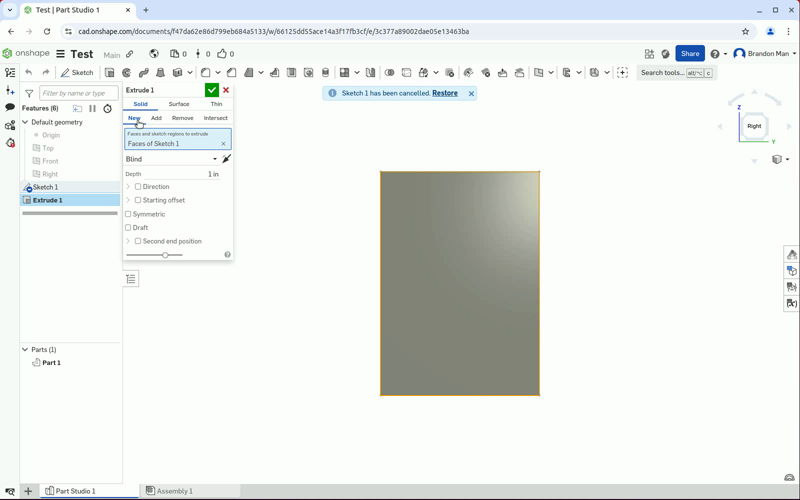
key(tab, 4)
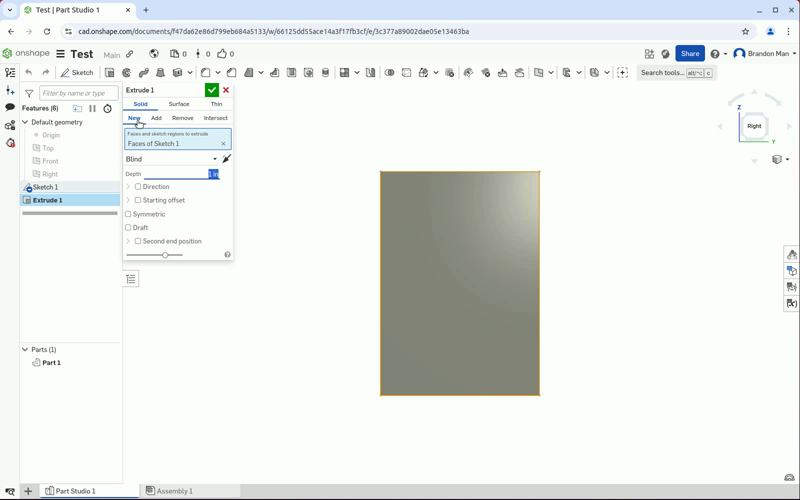
text(0.722)
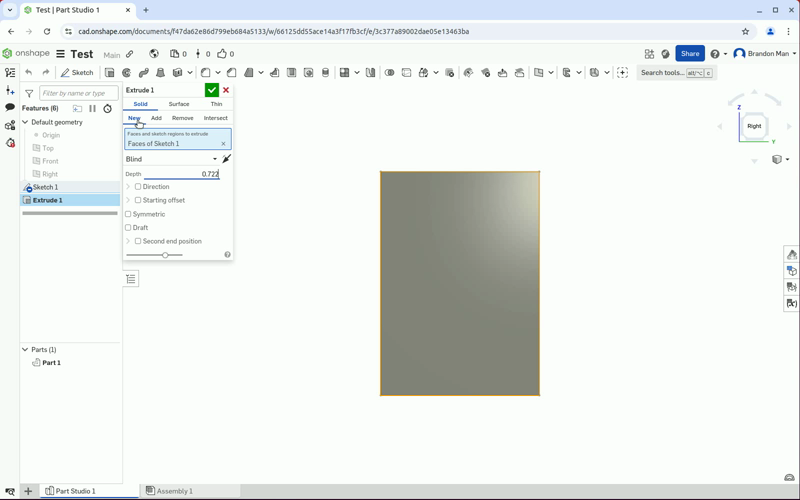
key(enter)
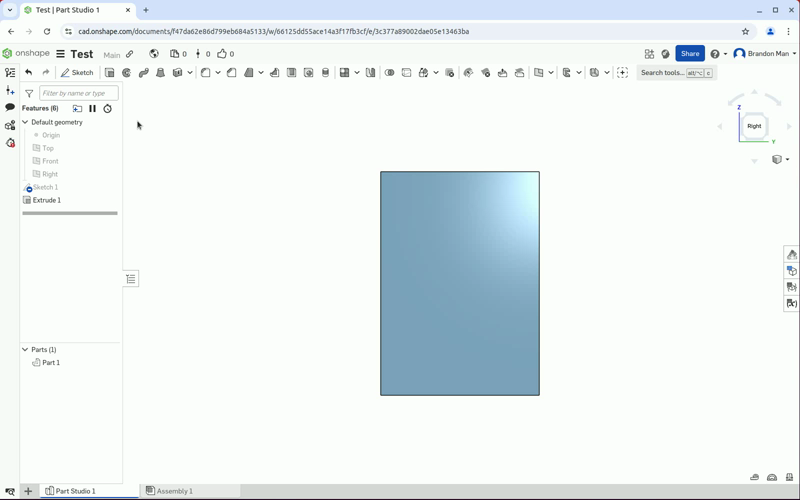
key(shift+h)
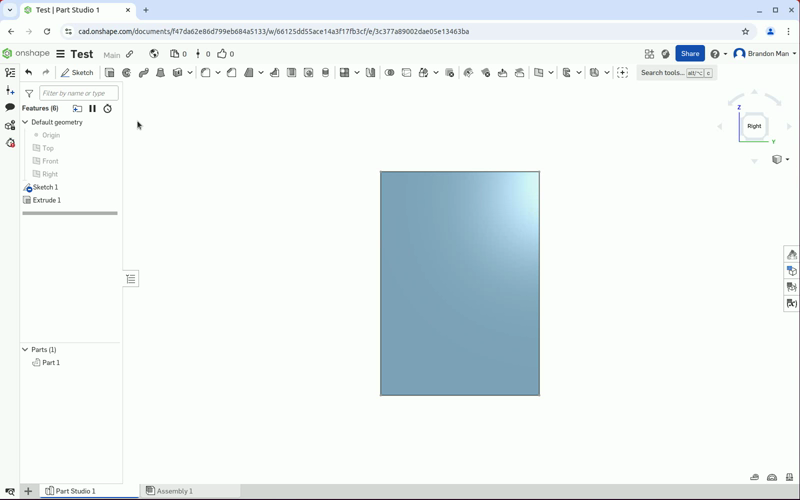
key(shift+h)
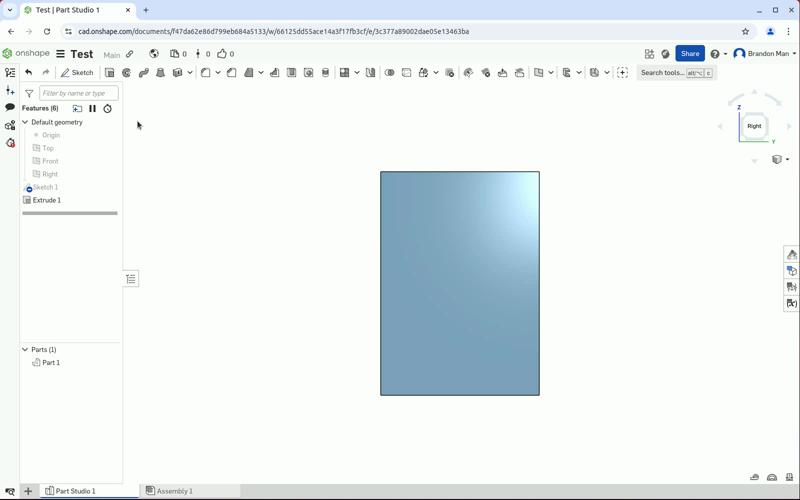
mouse_move(73, 189)
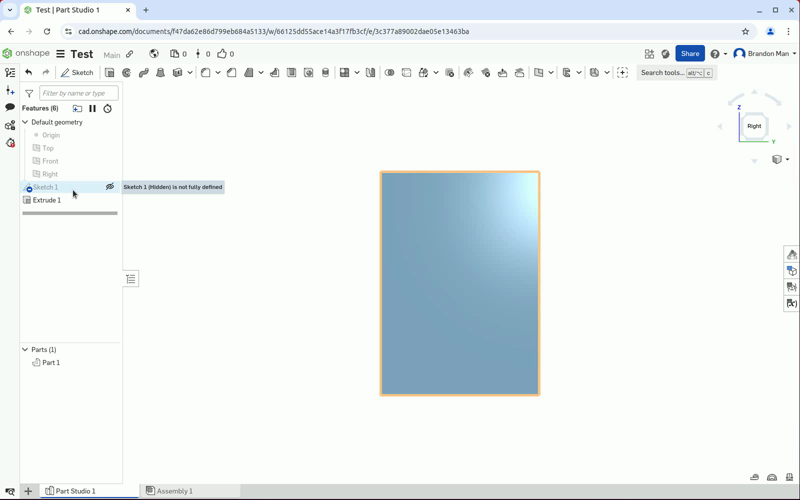
click(73, 189)
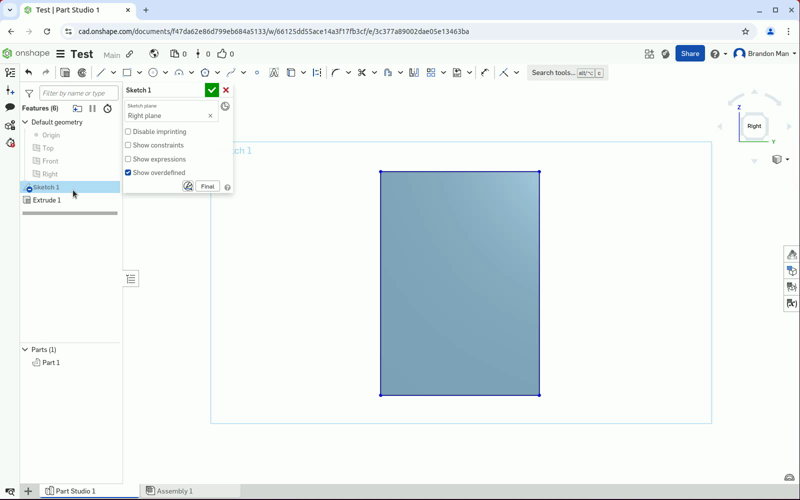
mouse_move(229, 92)
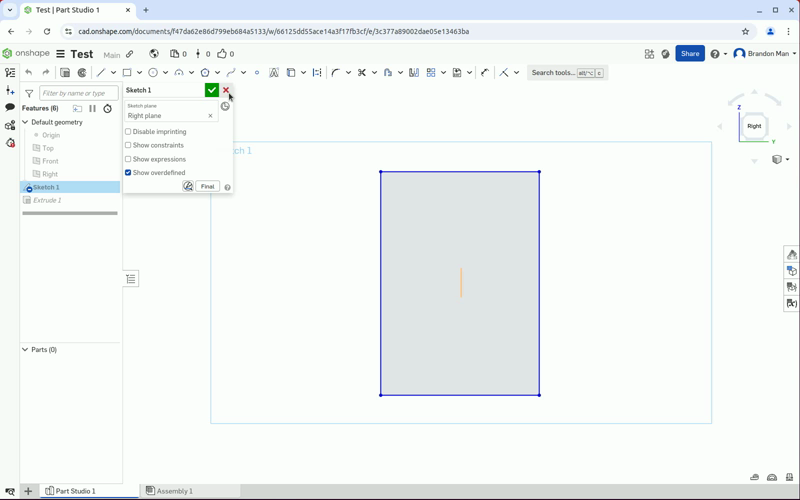
click(229, 92)
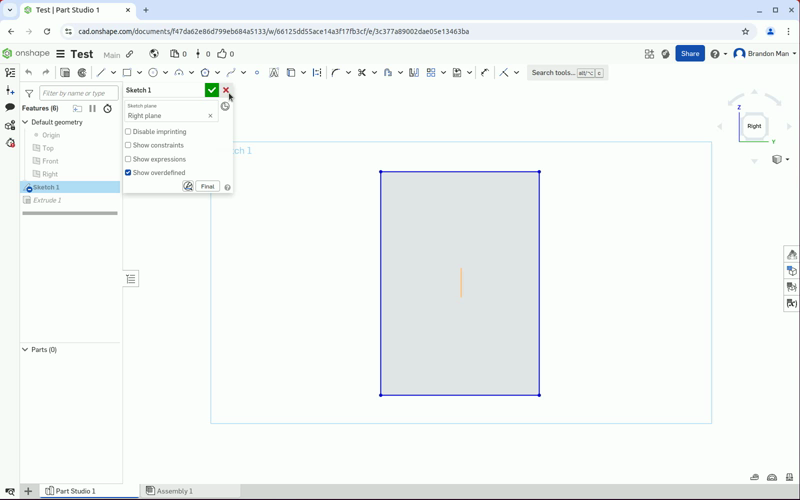
key(shift+s)
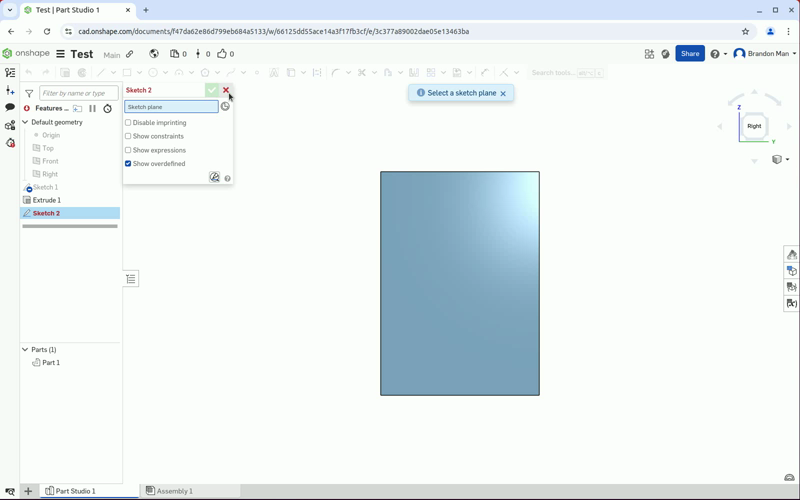
mouse_move(73, 176)
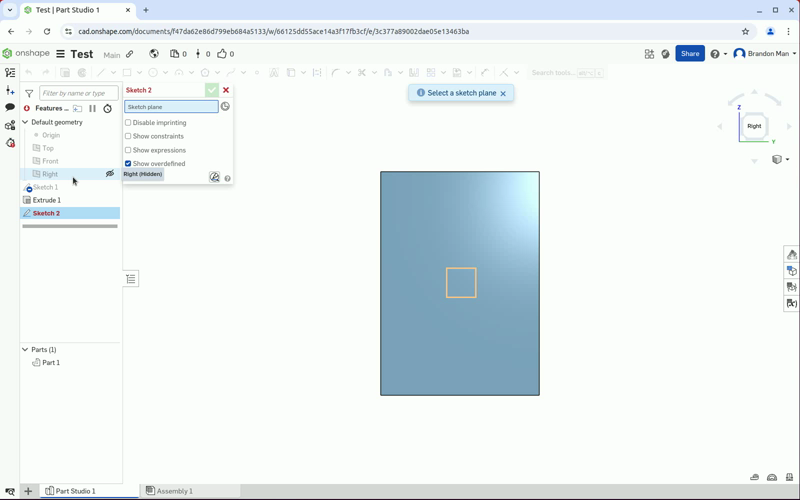
click(73, 176)
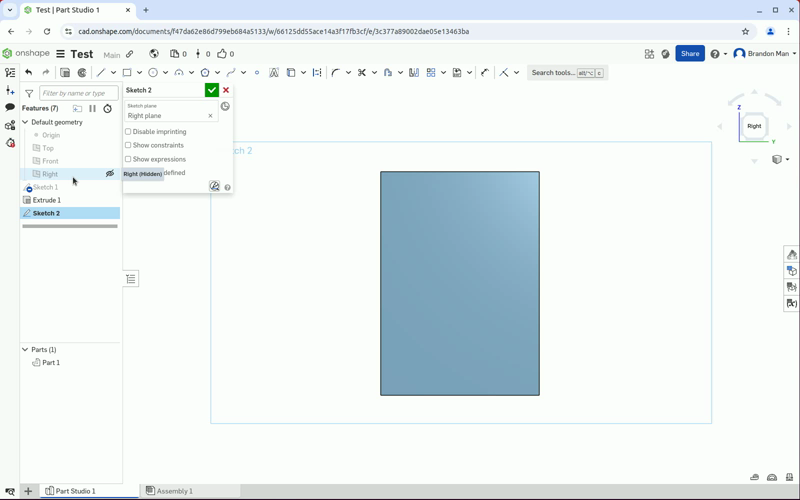
mouse_move(73, 352)
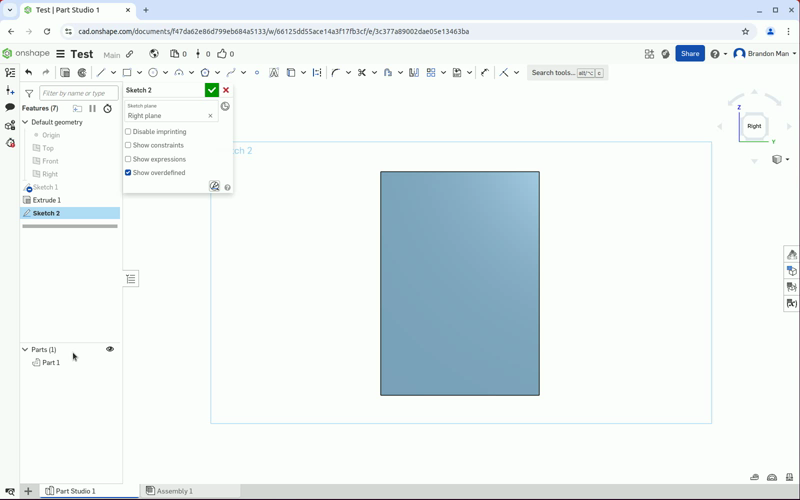
key(y)
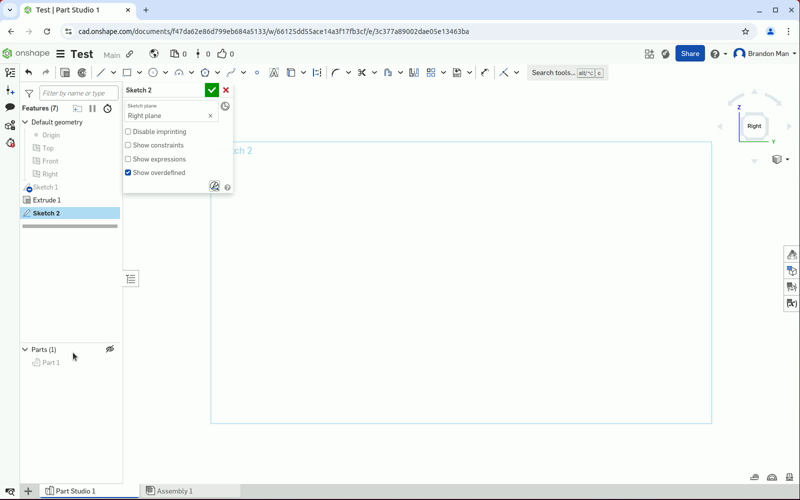
key(l)
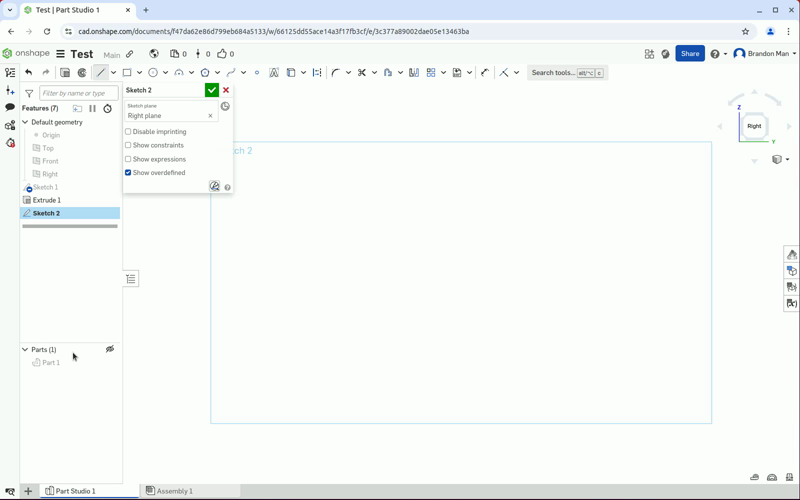
key_down(shift)
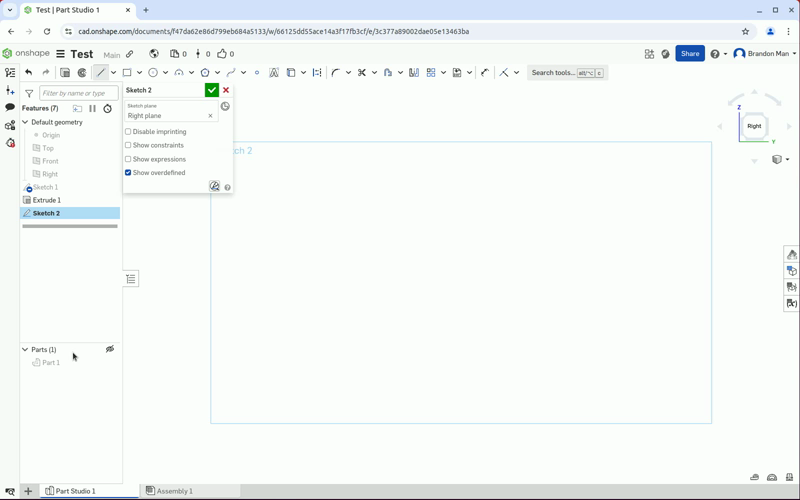
mouse_move(540, 395)
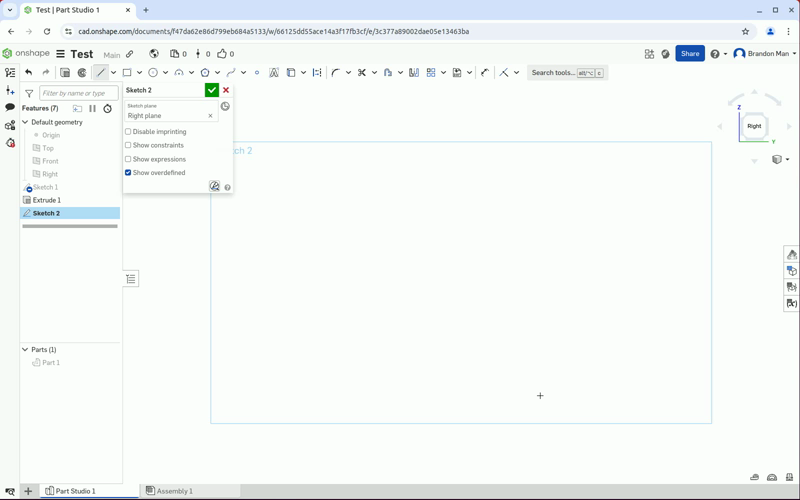
click(540, 395)
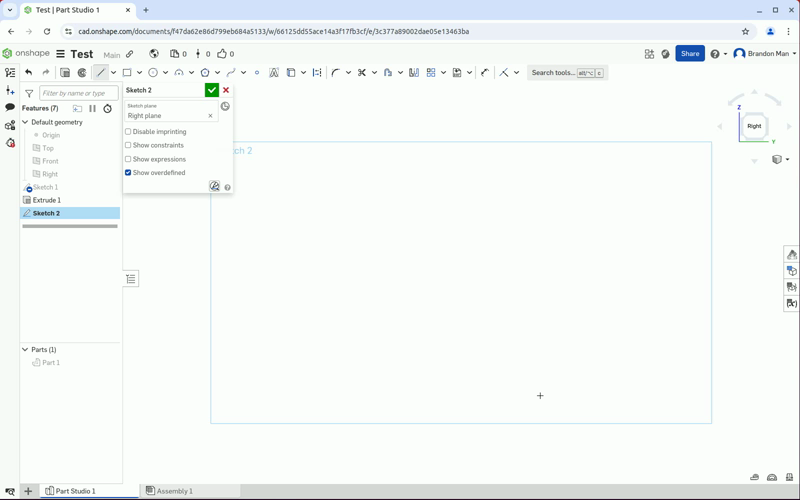
key_up(shift)
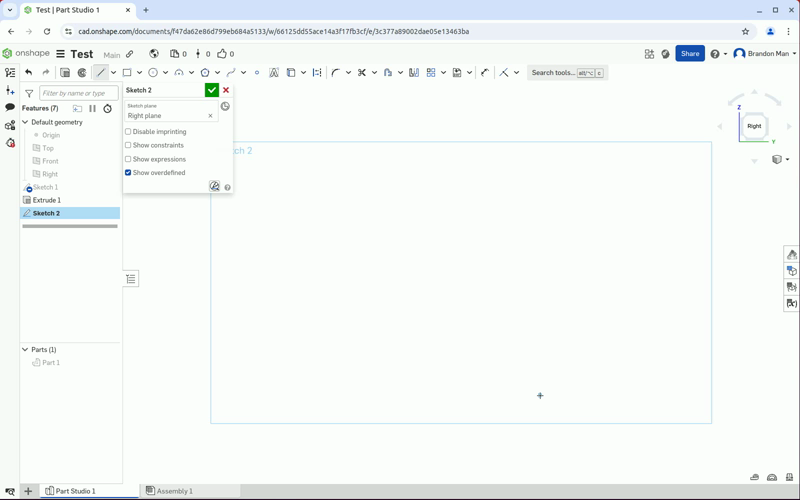
key_down(shift)
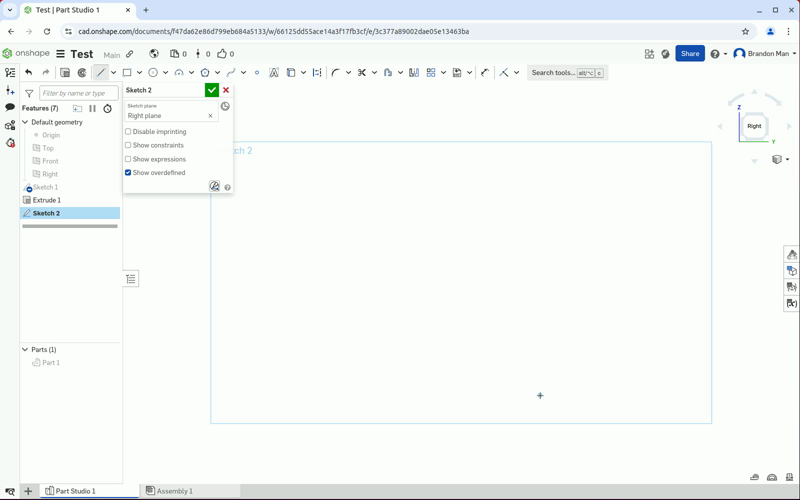
mouse_move(570, 395)
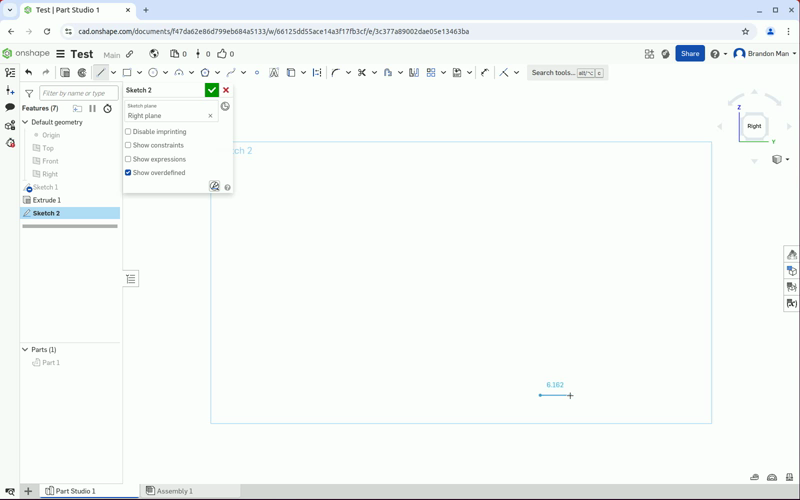
mouse_move(542, 395)
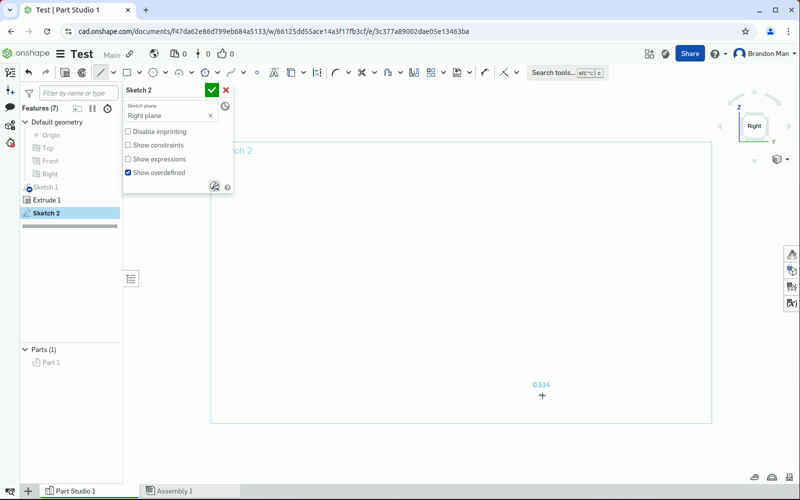
scroll(6)
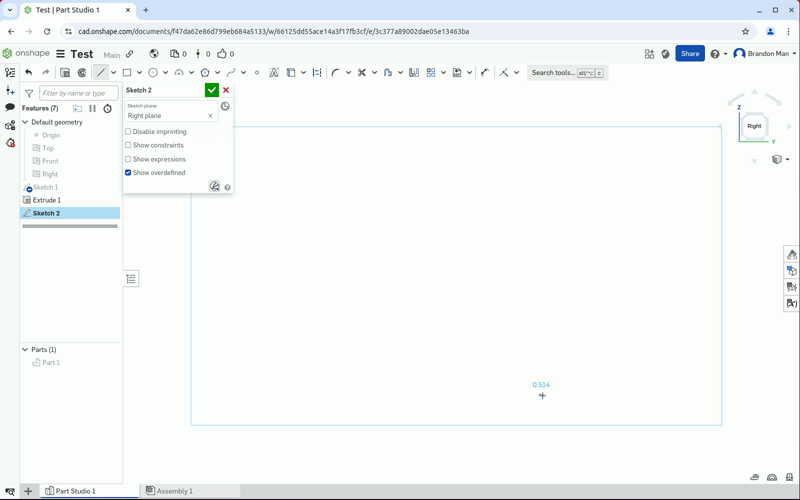
scroll(6)
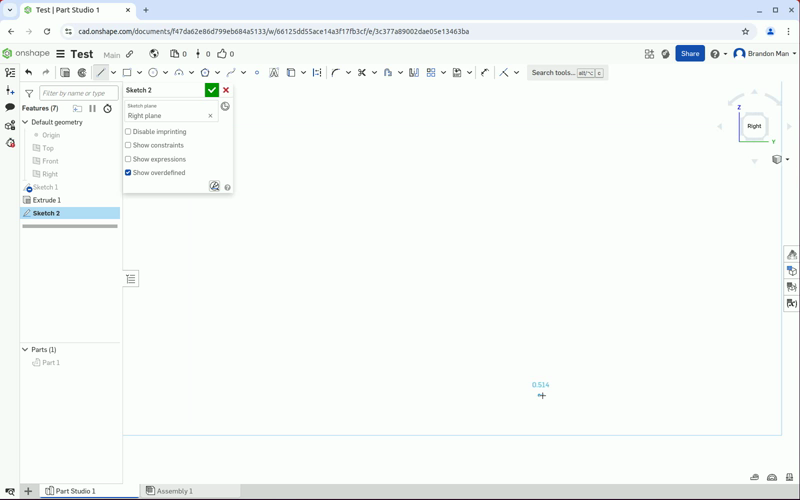
scroll(6)
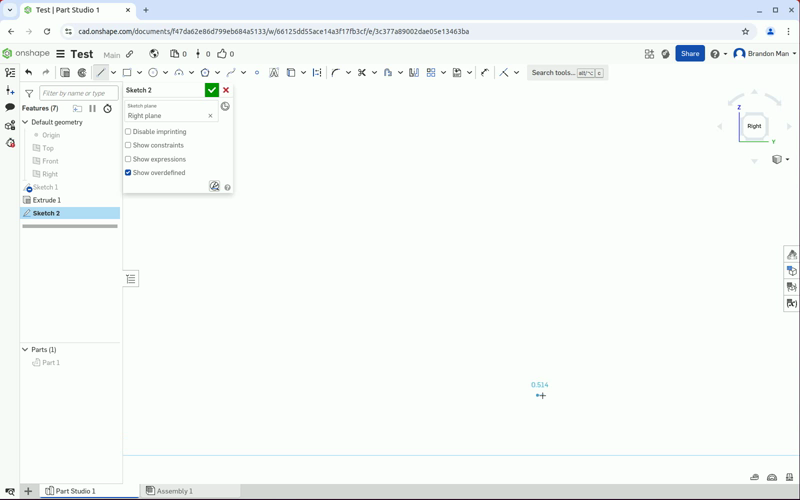
scroll(6)
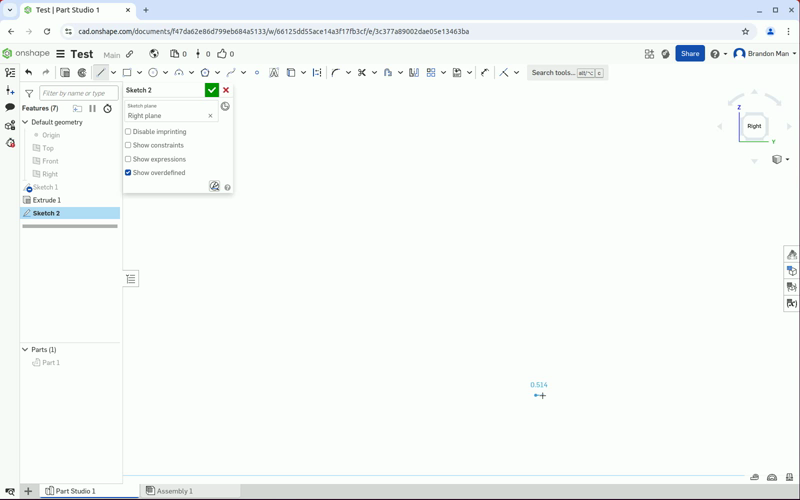
scroll(6)
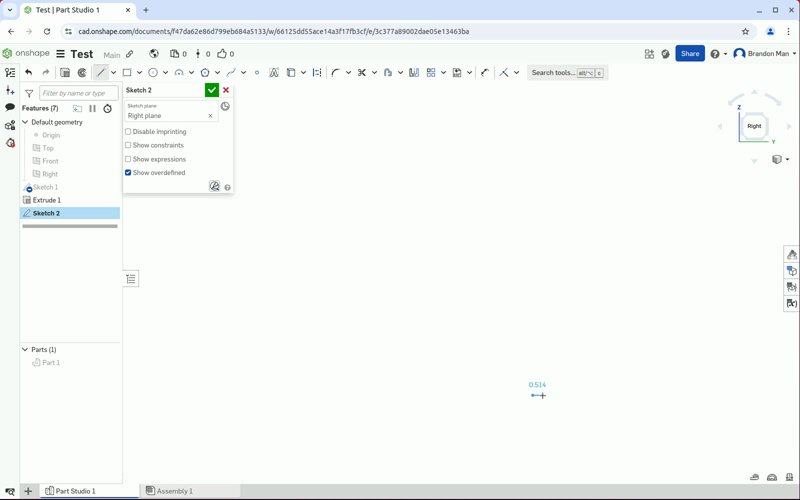
scroll(6)
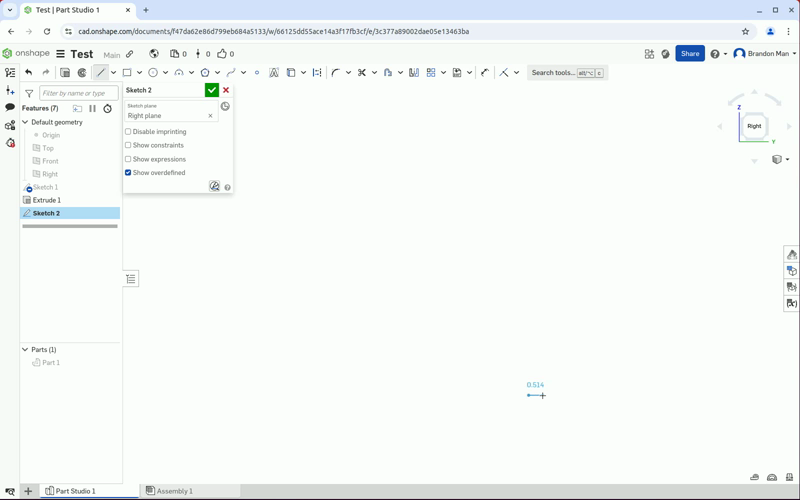
scroll(6)
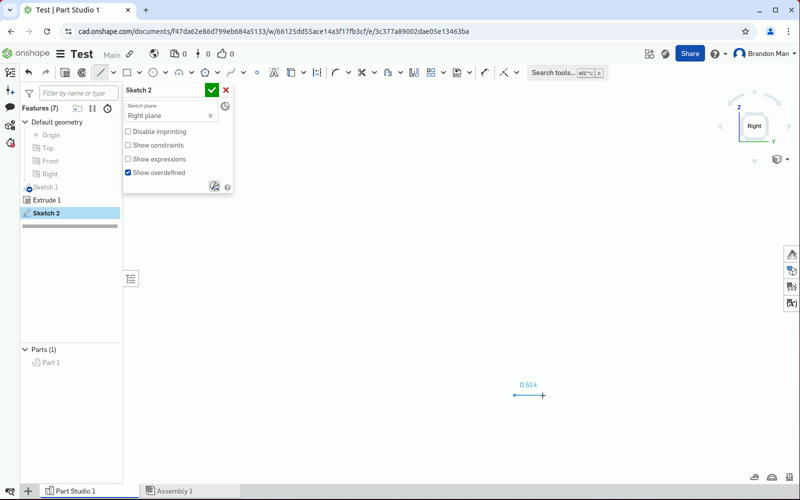
click(542, 395)
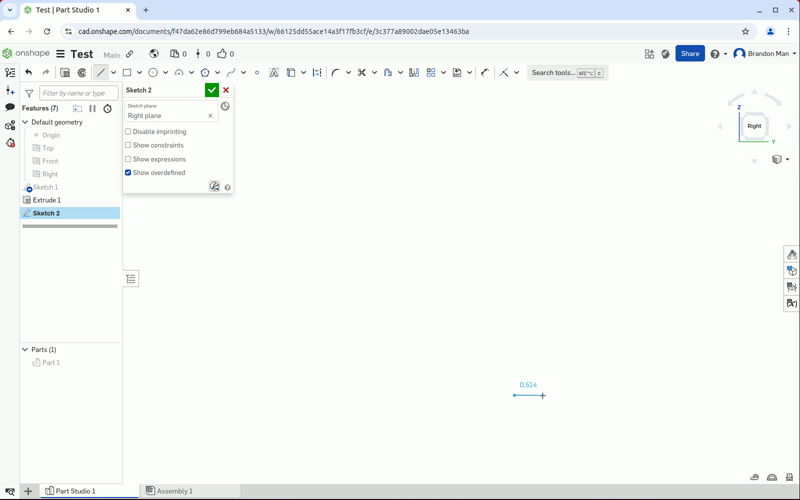
scroll(-6)
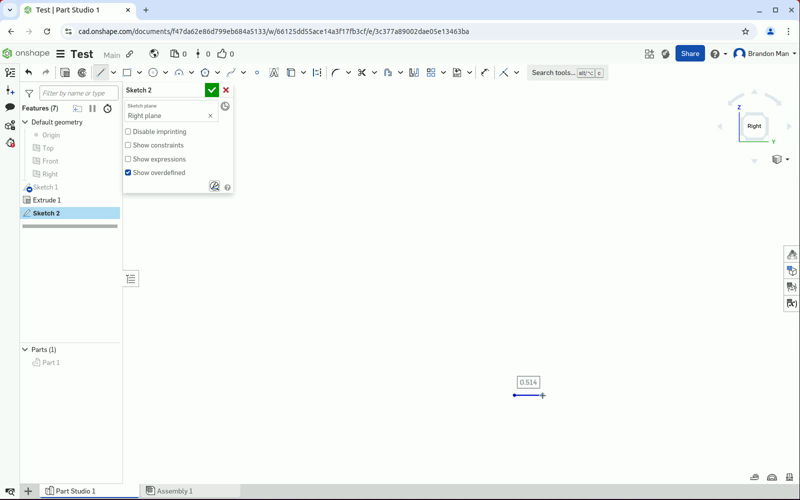
scroll(-6)
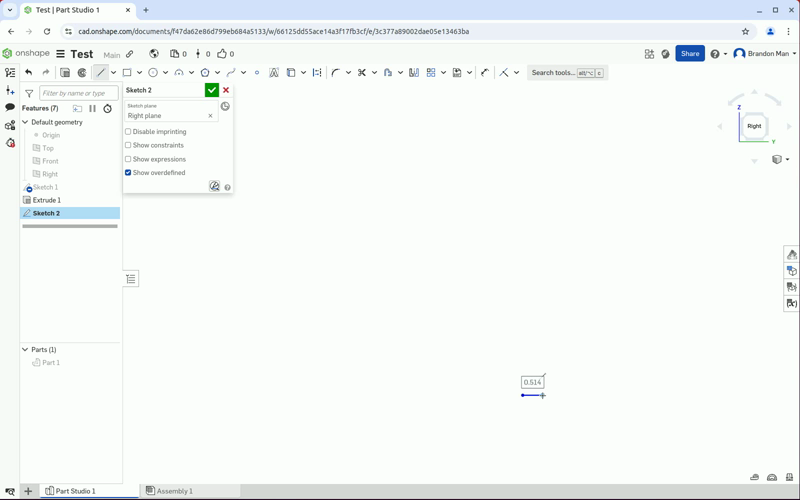
scroll(-6)
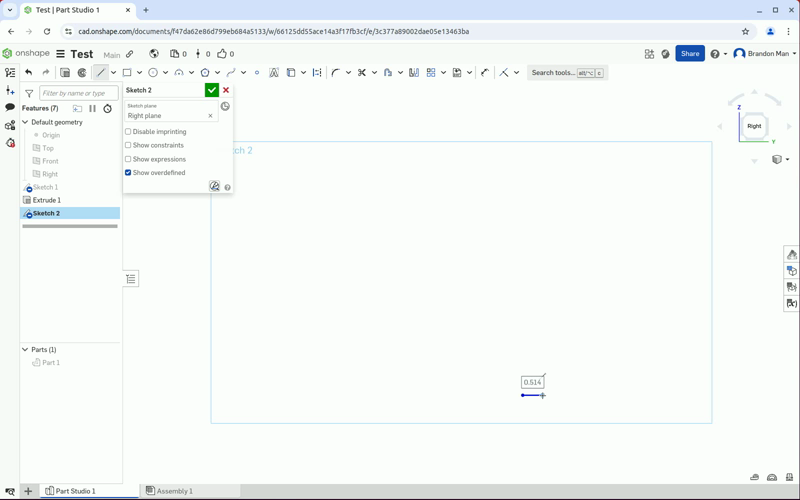
scroll(-6)
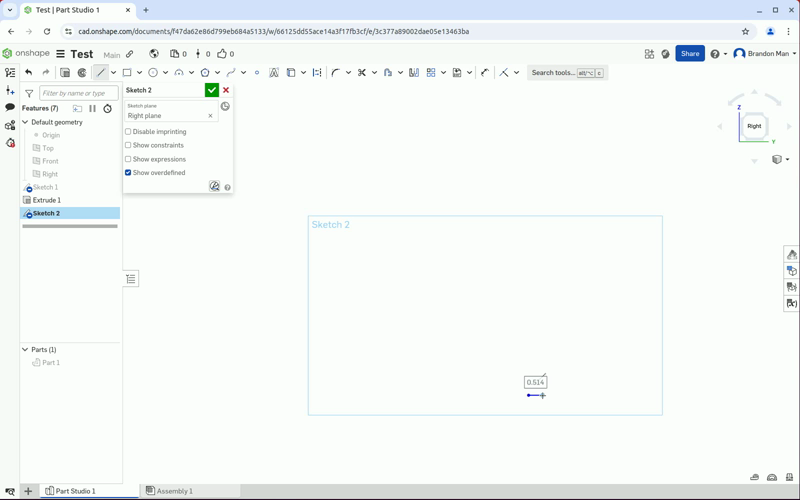
scroll(-6)
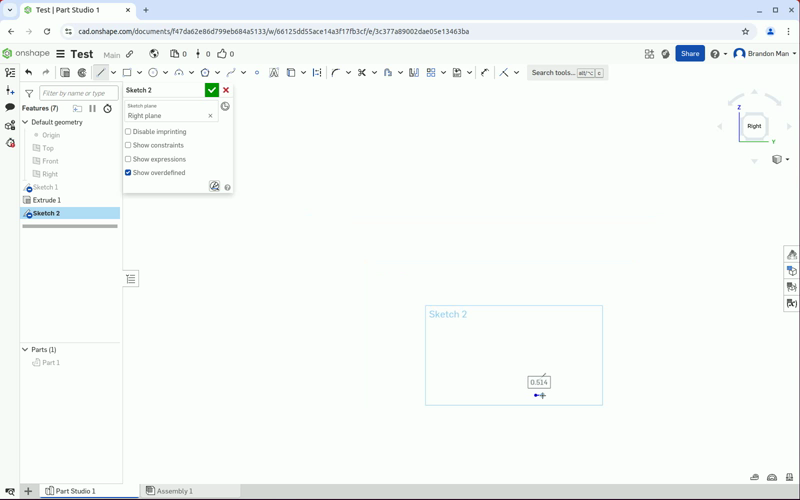
scroll(-6)
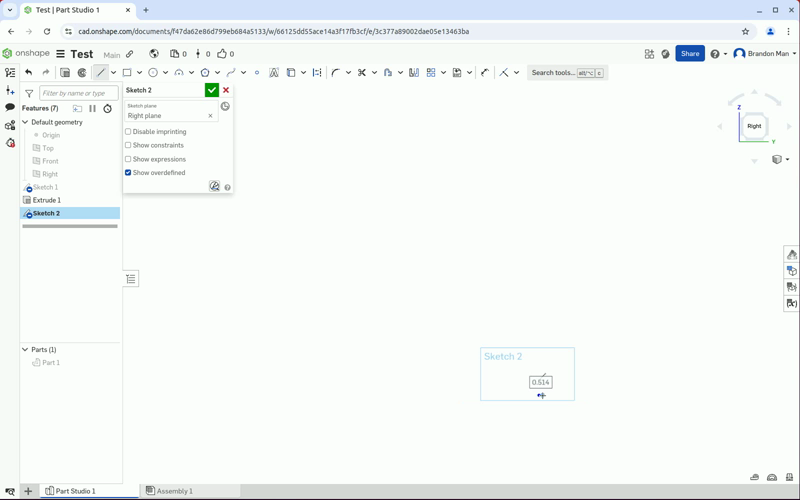
scroll(-6)
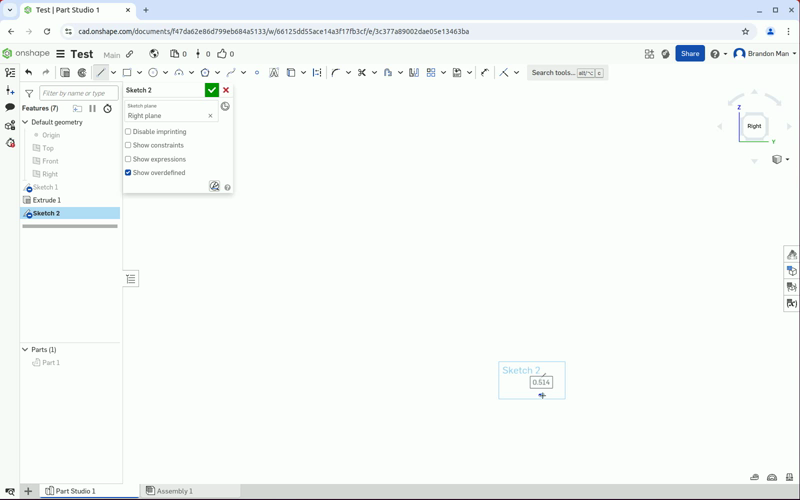
key_up(shift)
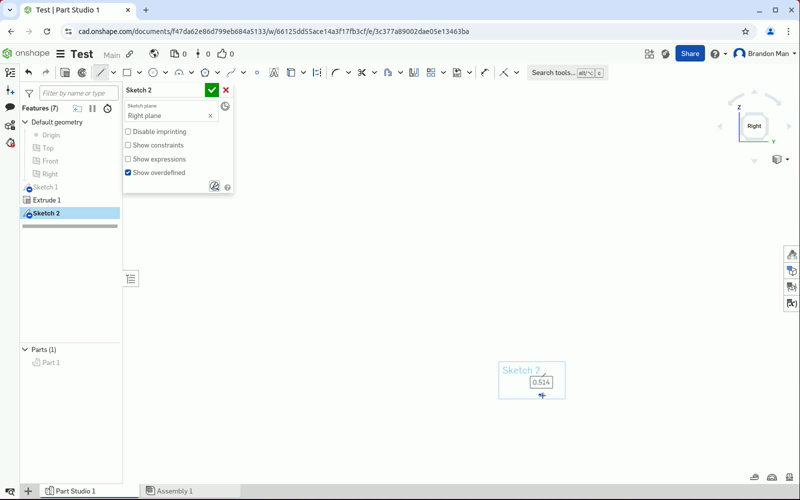
key_down(shift)
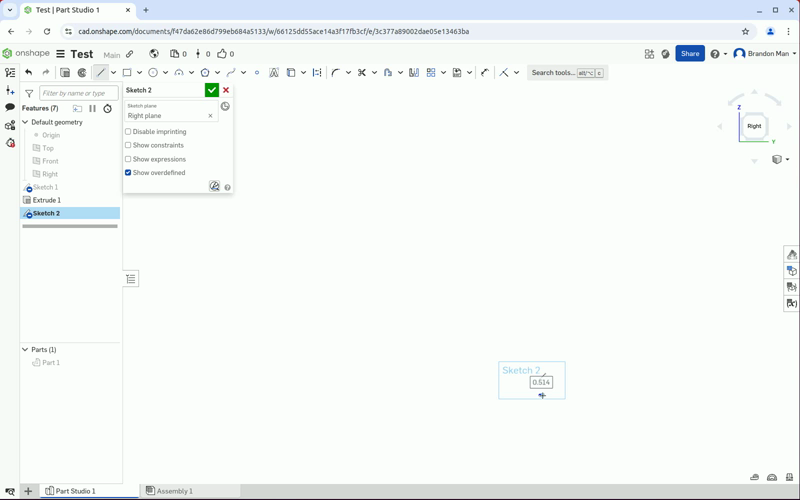
mouse_move(542, 171)
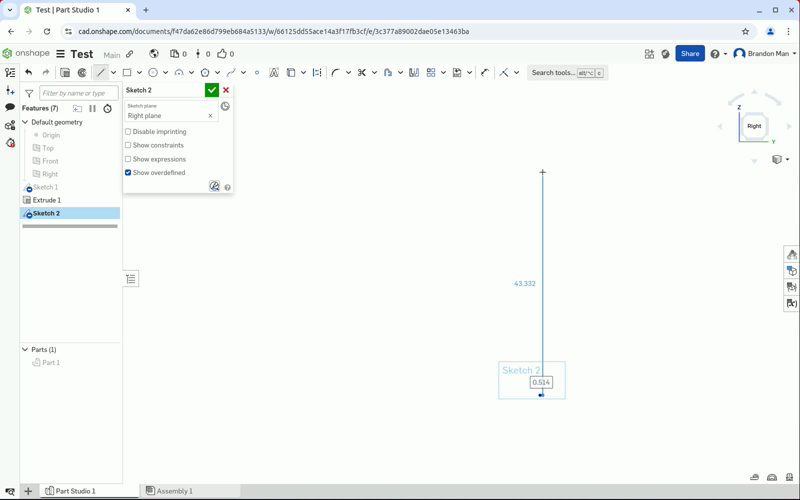
click(542, 171)
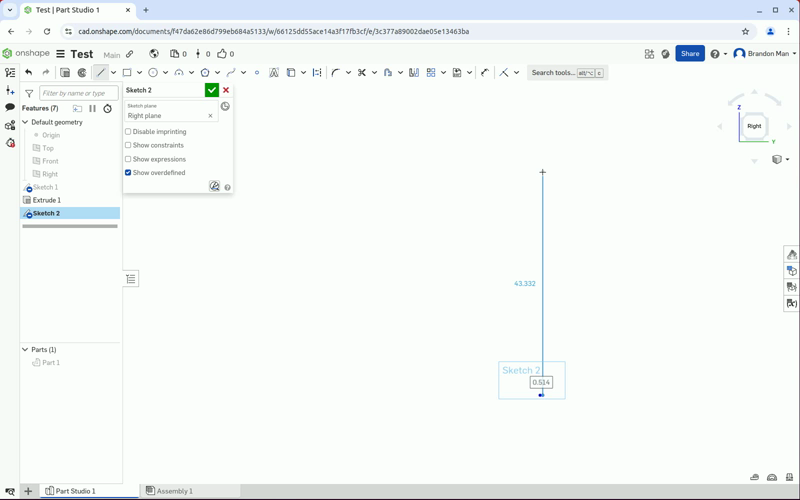
key_up(shift)
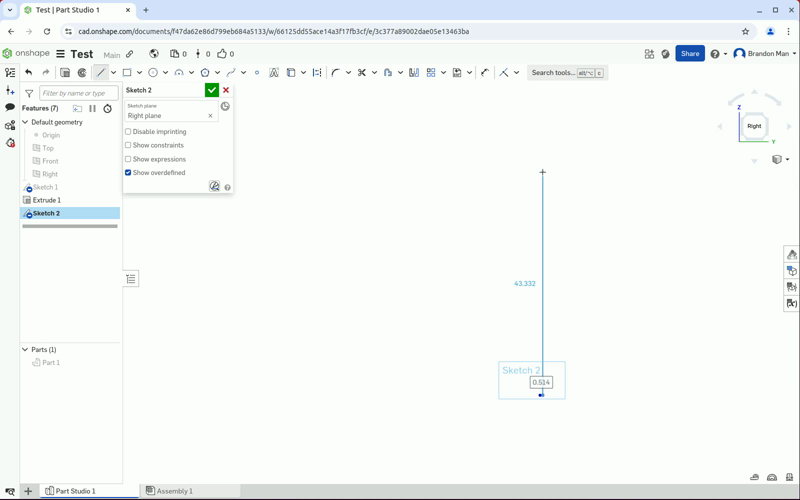
key_down(shift)
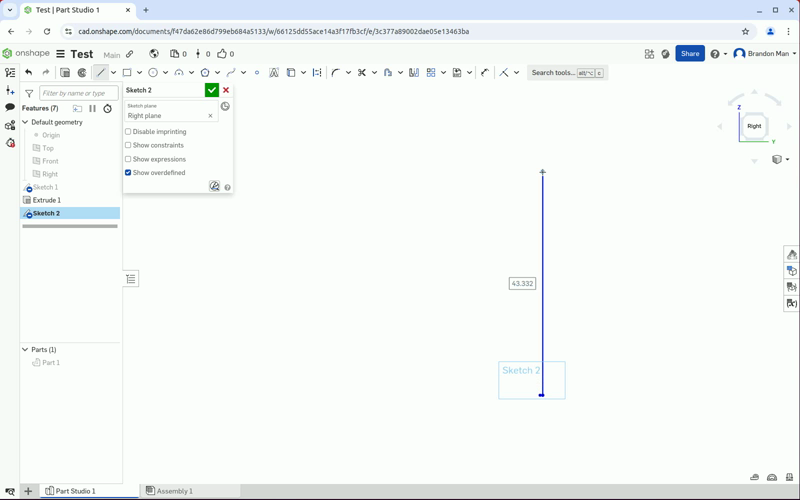
mouse_move(572, 171)
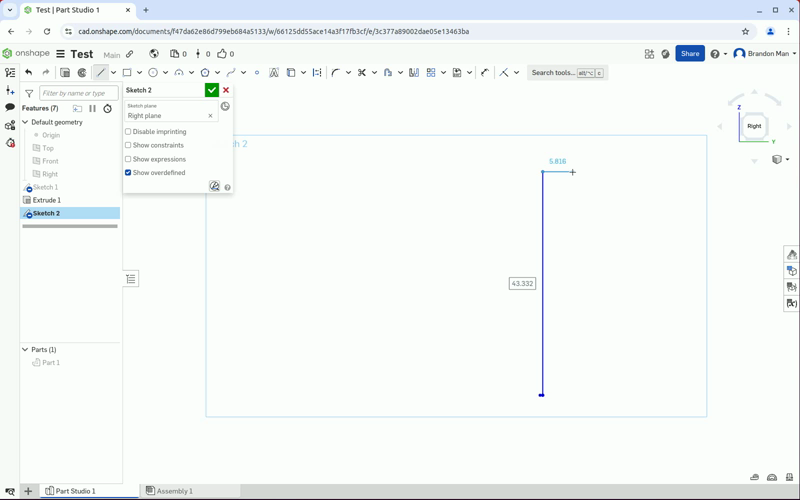
mouse_move(540, 171)
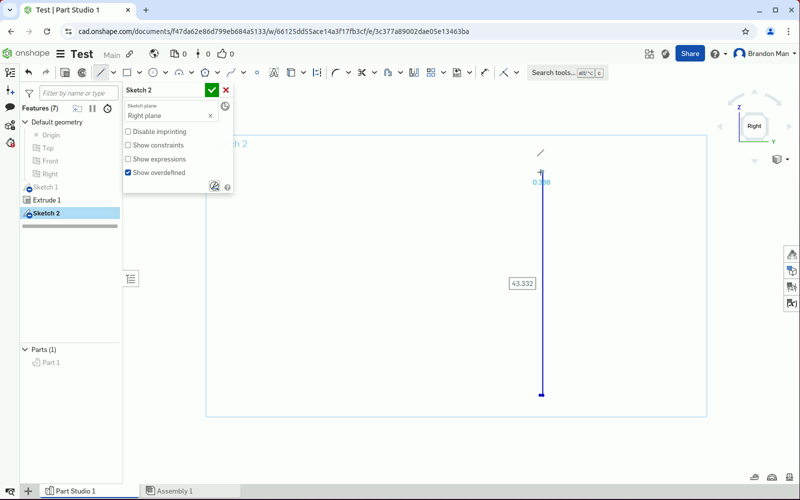
scroll(6)
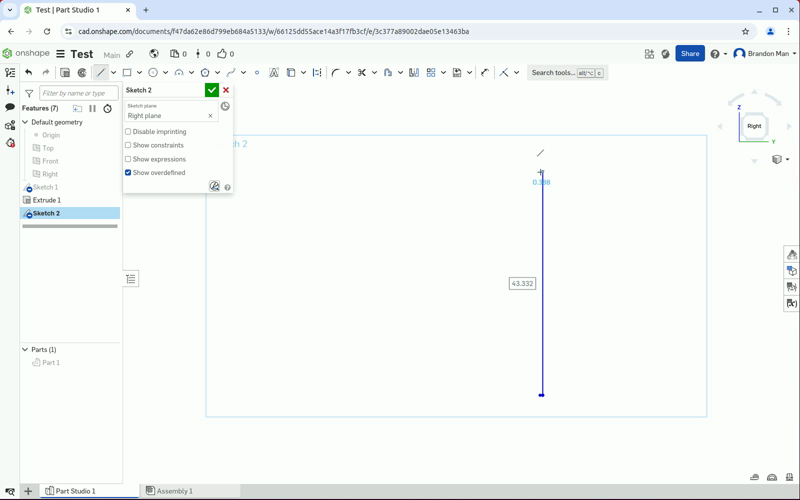
scroll(6)
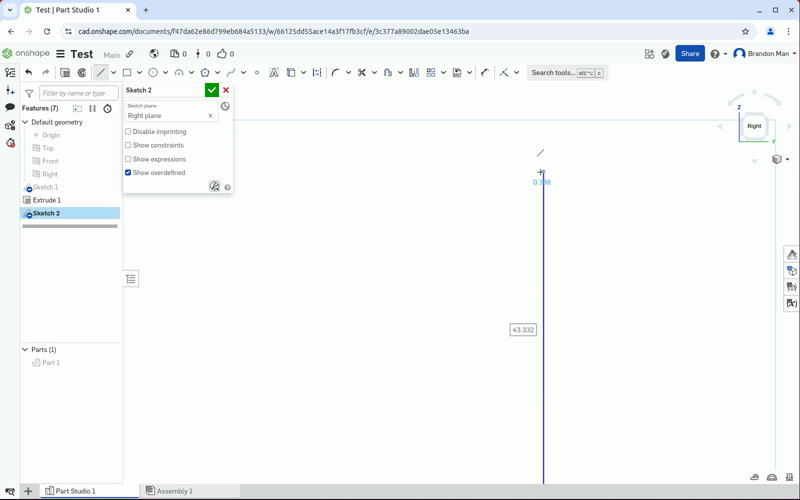
scroll(6)
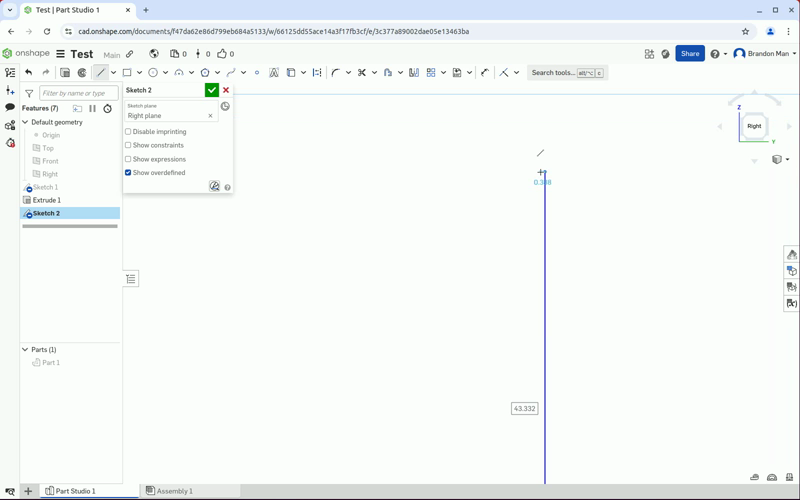
scroll(6)
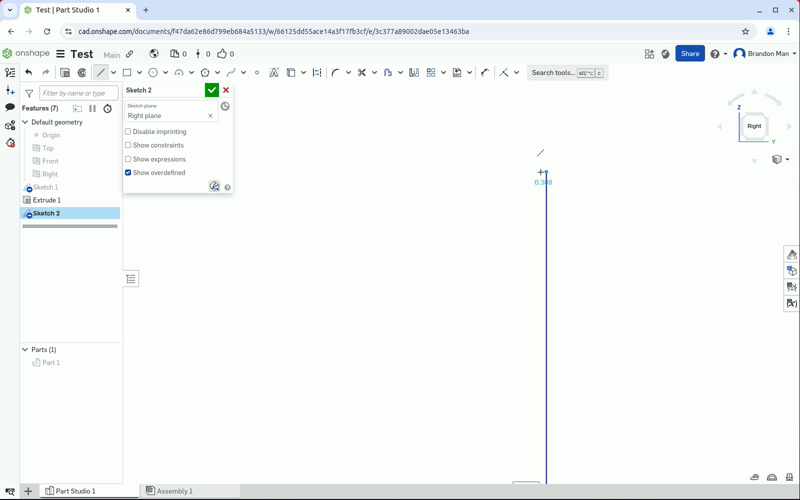
scroll(6)
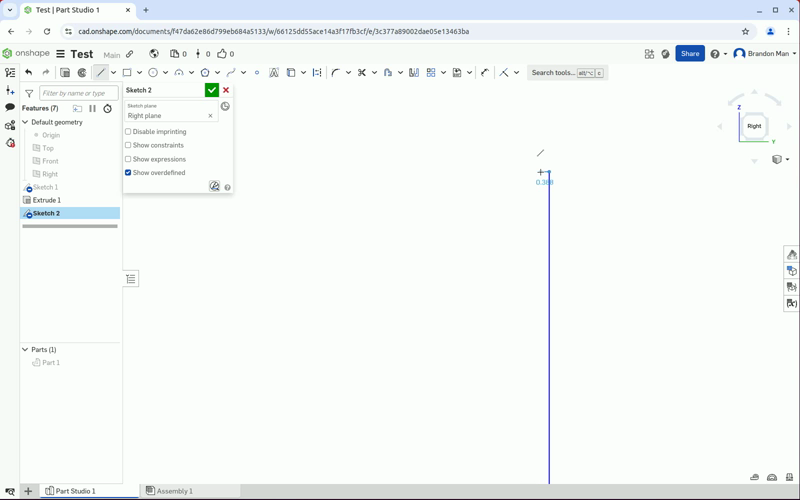
scroll(6)
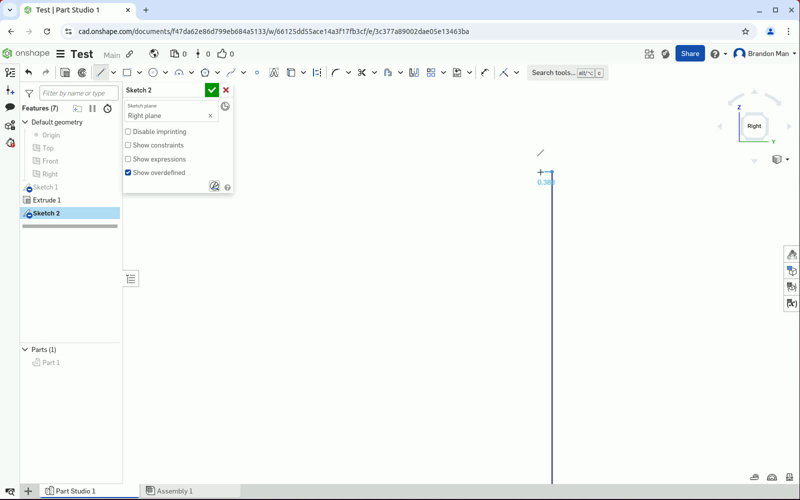
scroll(6)
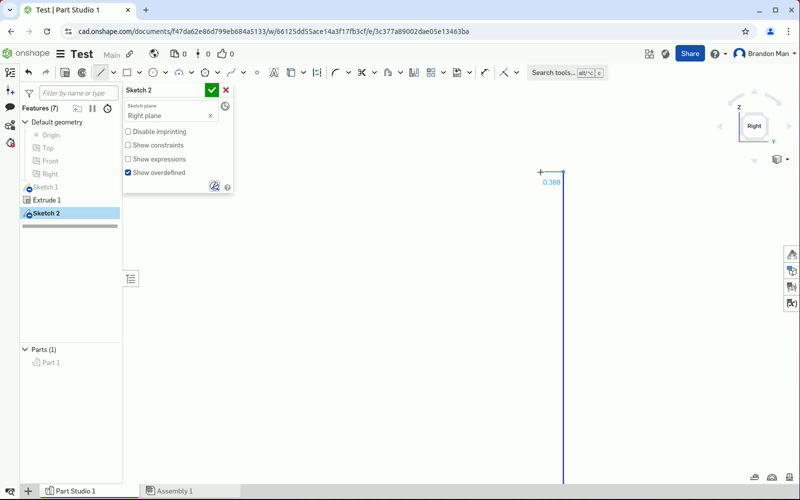
click(540, 171)
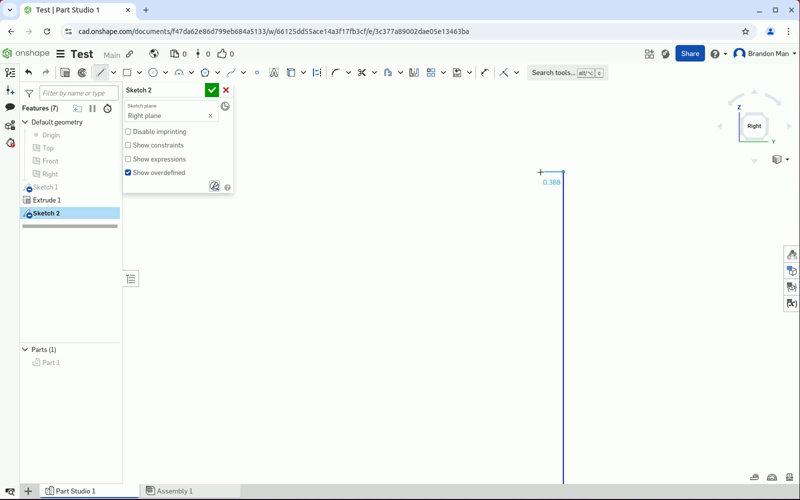
scroll(-6)
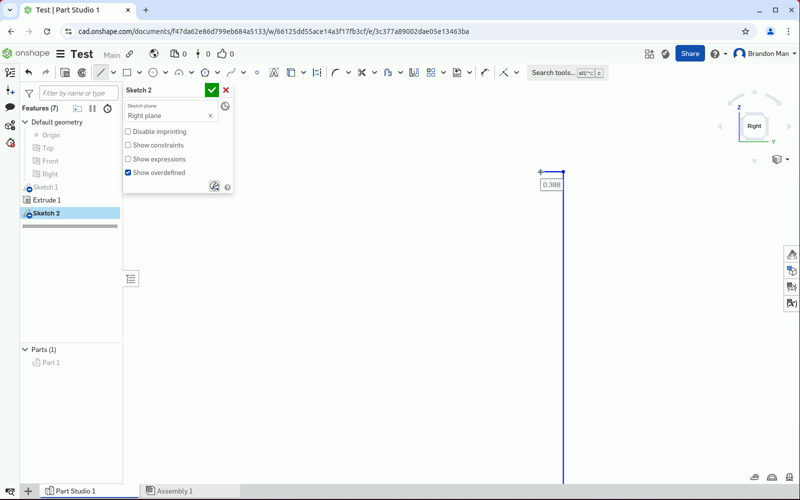
scroll(-6)
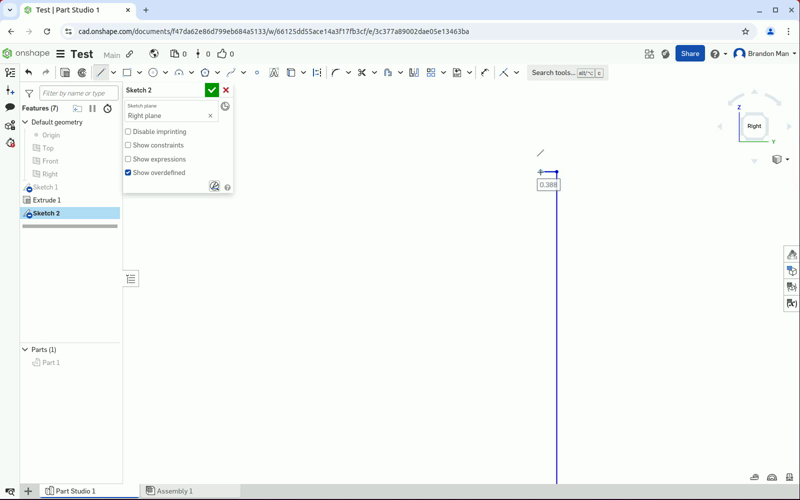
scroll(-6)
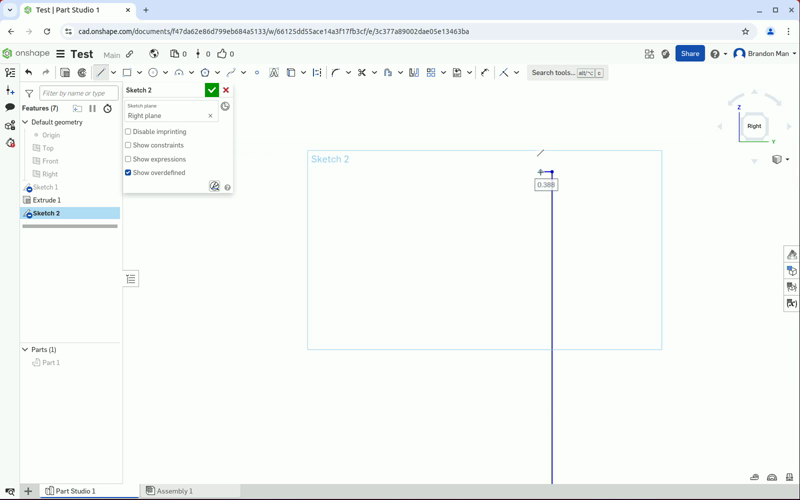
scroll(-6)
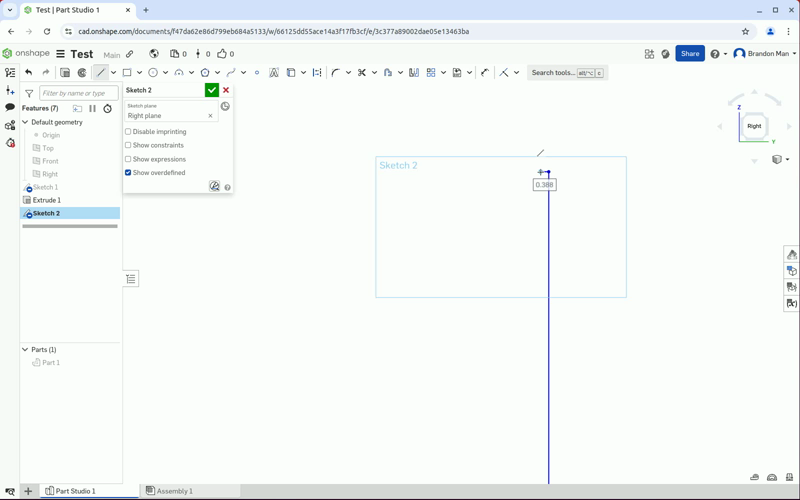
scroll(-6)
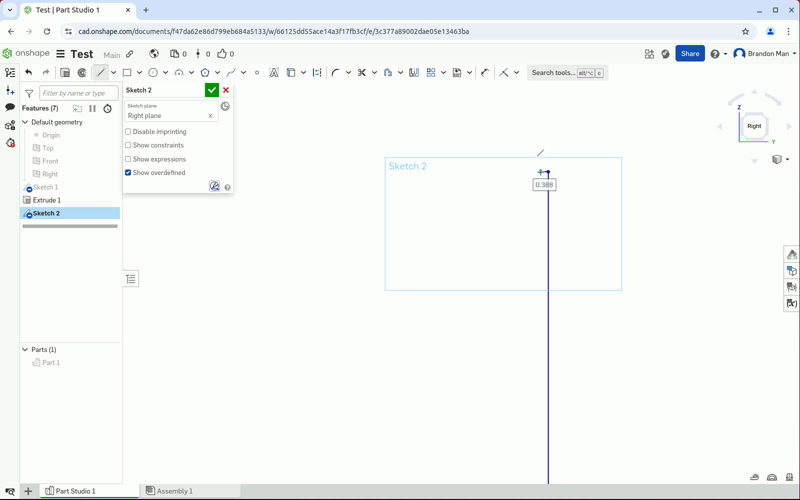
scroll(-6)
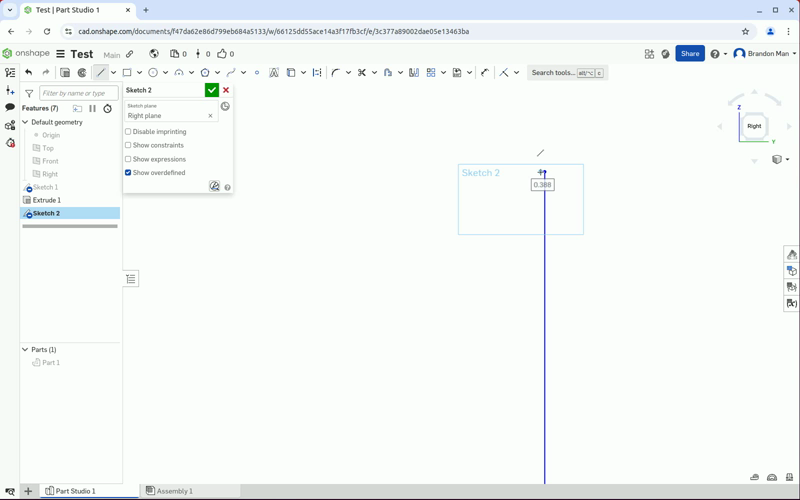
scroll(-6)
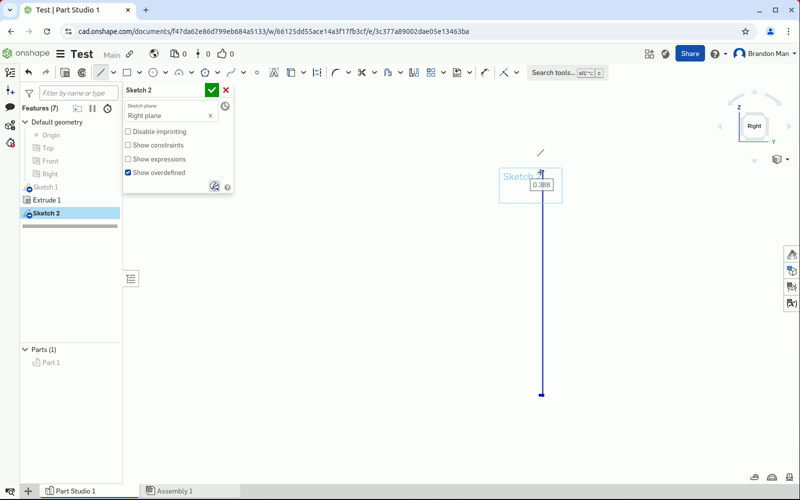
key_up(shift)
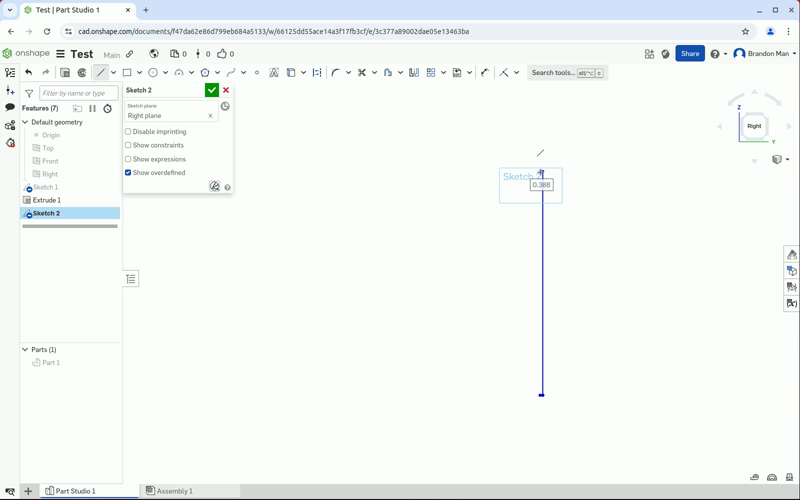
key_down(shift)
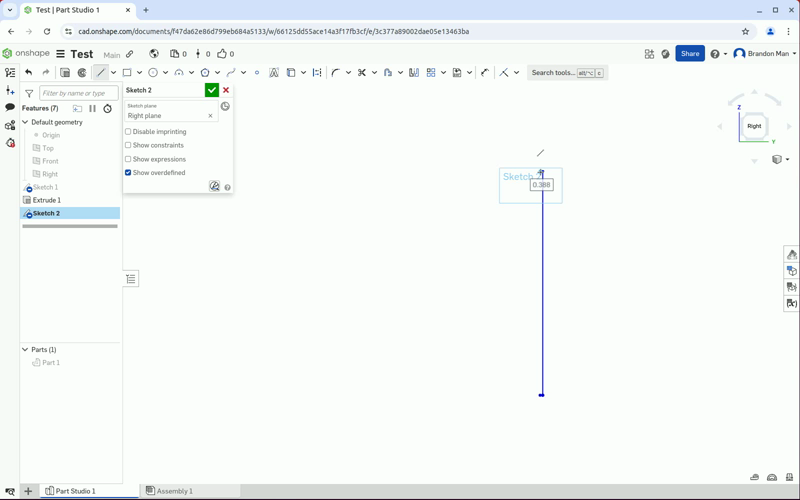
mouse_move(540, 395)
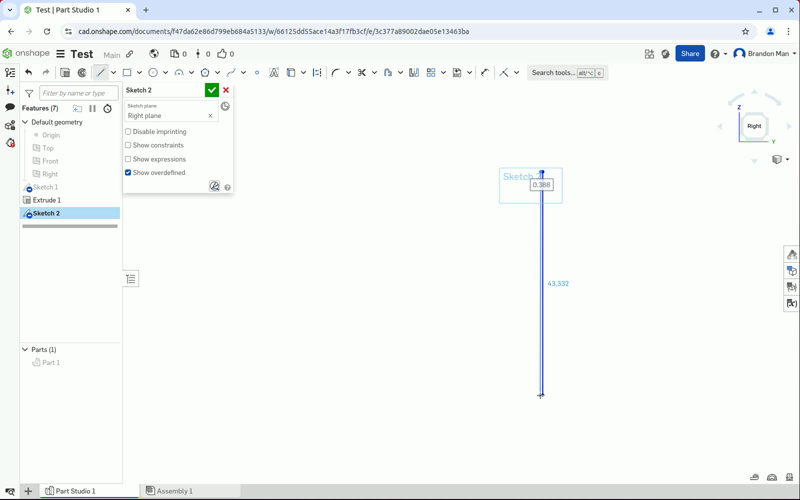
scroll(6)
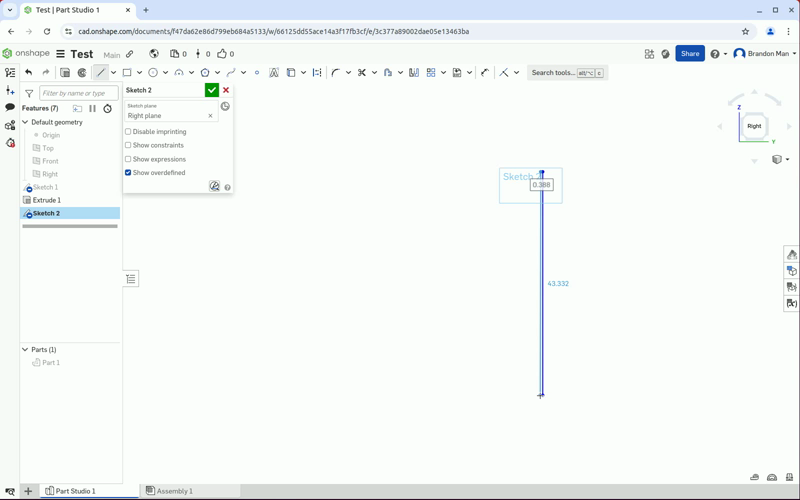
scroll(6)
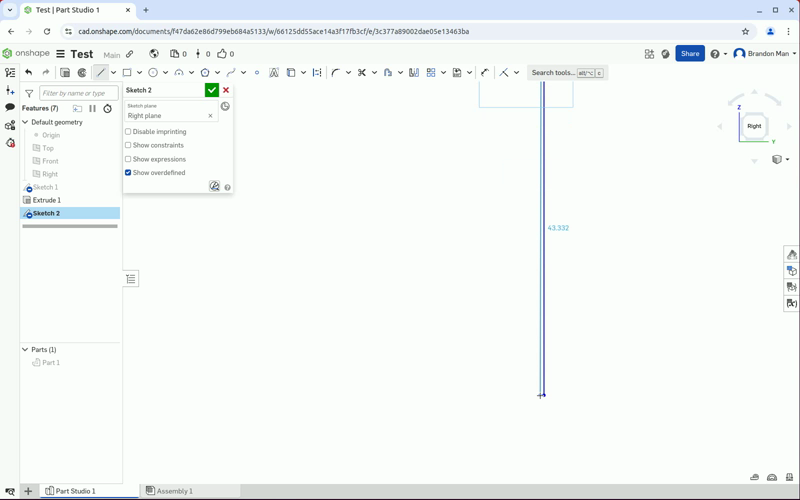
scroll(6)
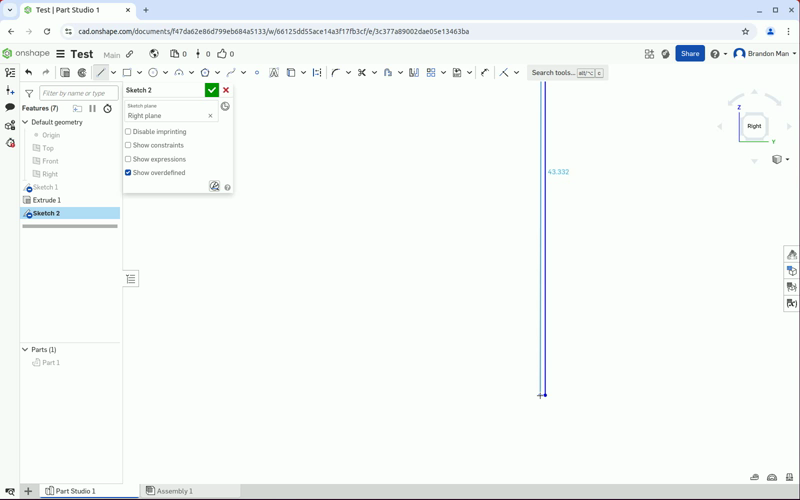
scroll(6)
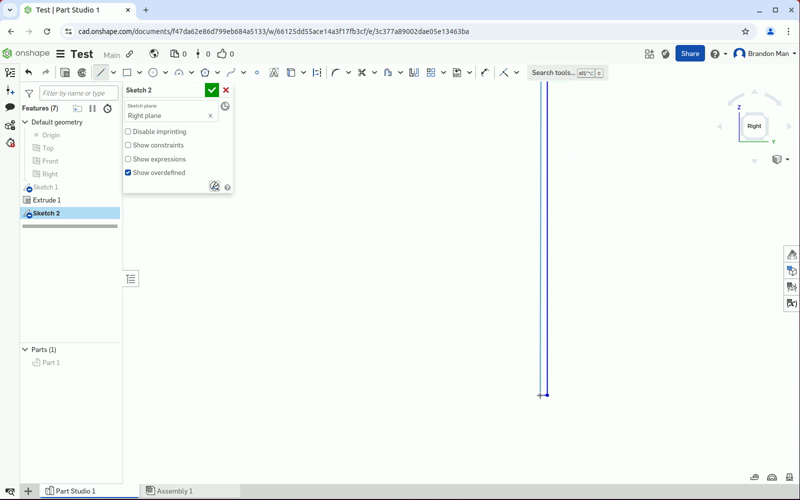
scroll(6)
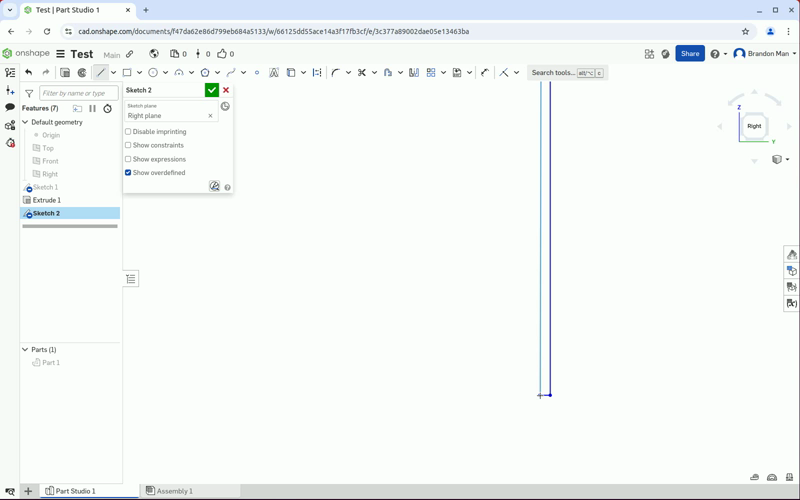
scroll(6)
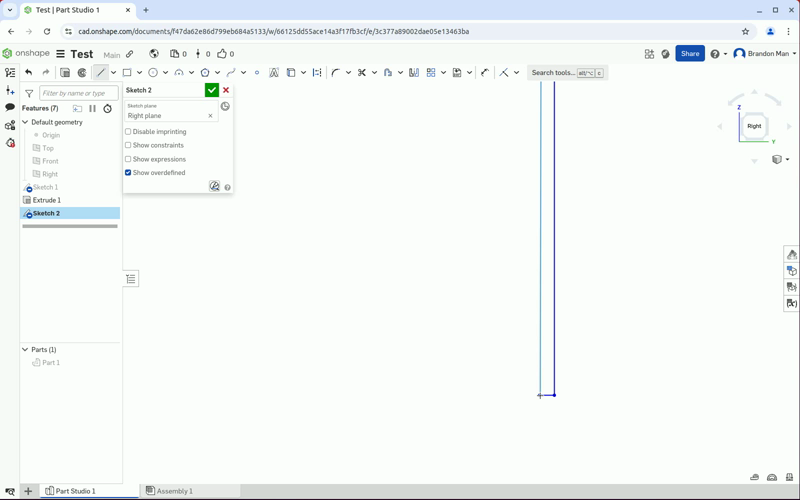
scroll(6)
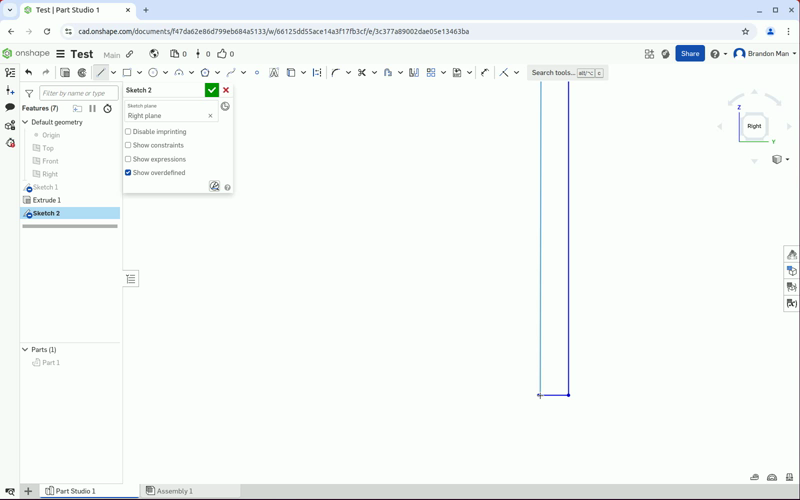
key_up(shift)
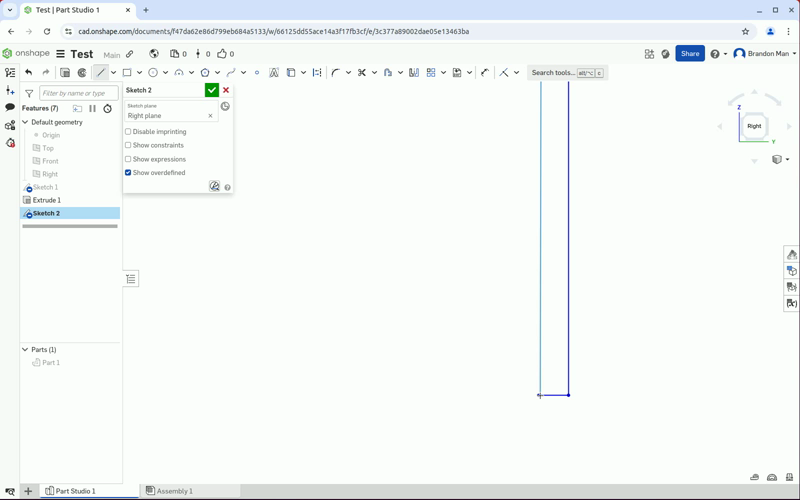
click(540, 395)
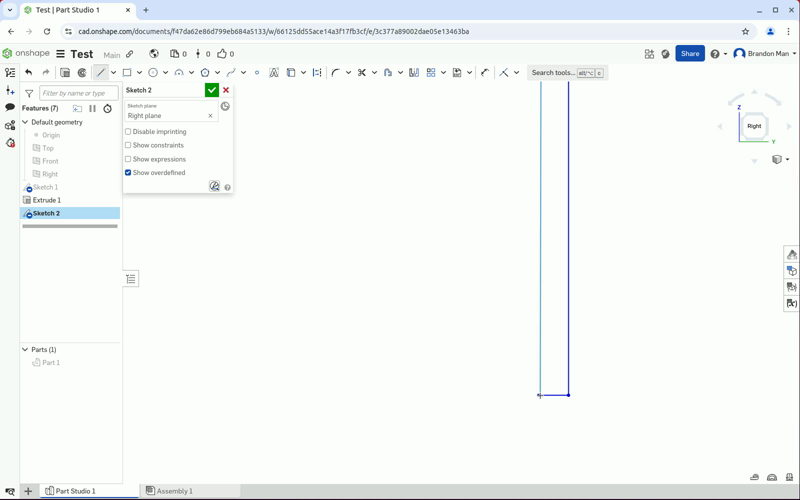
scroll(-6)
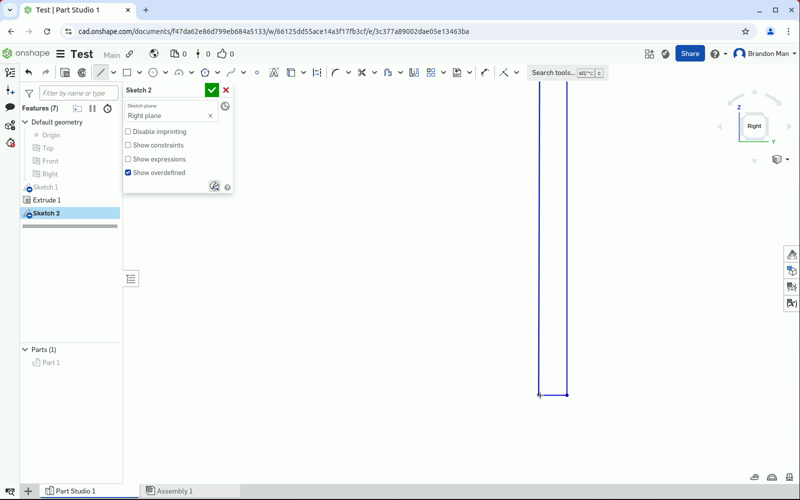
scroll(-6)
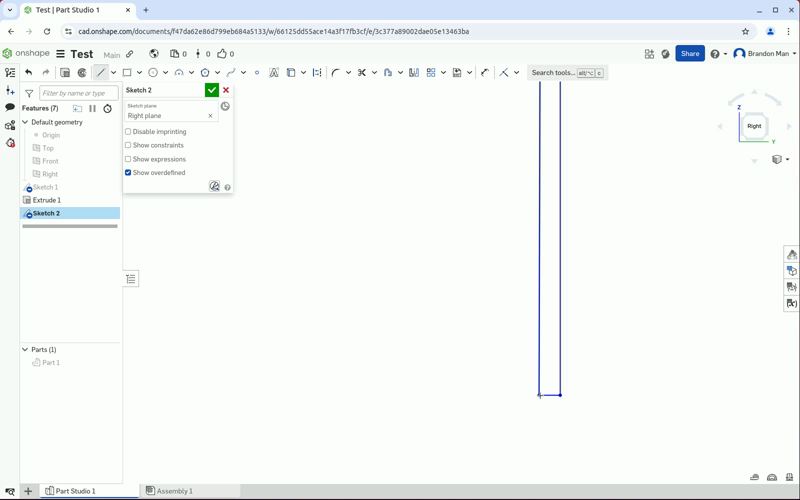
scroll(-6)
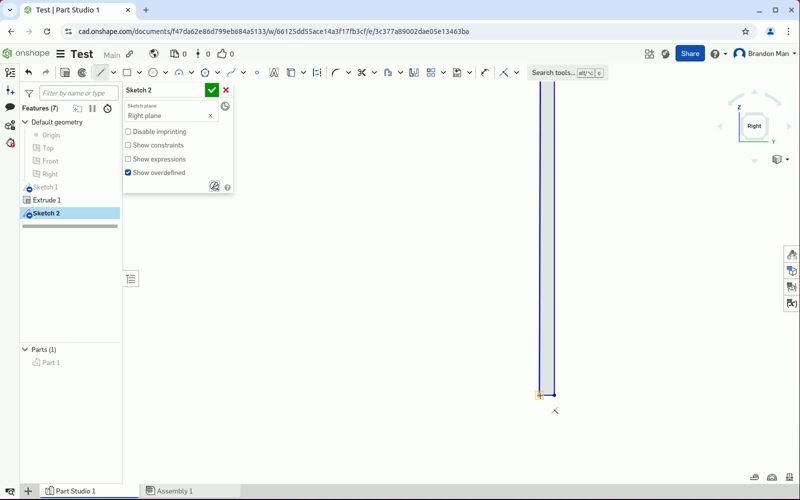
scroll(-6)
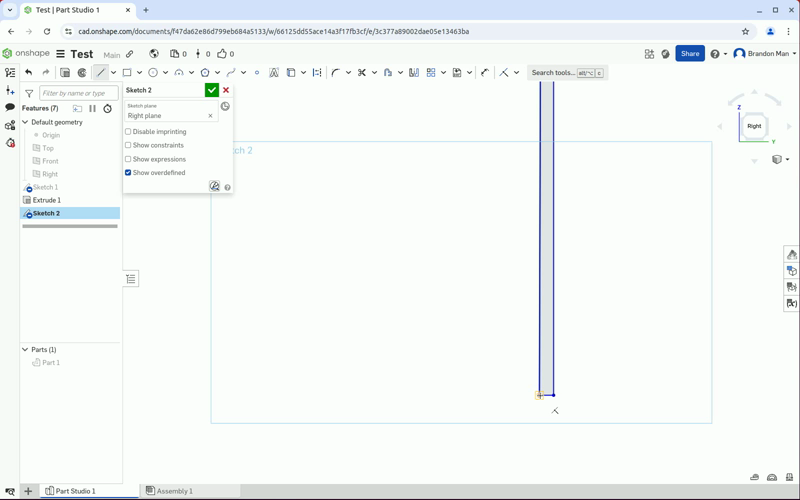
scroll(-6)
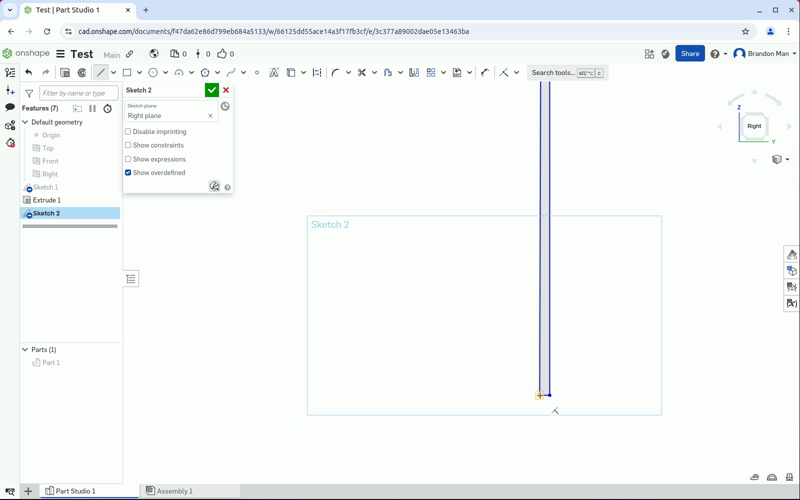
scroll(-6)
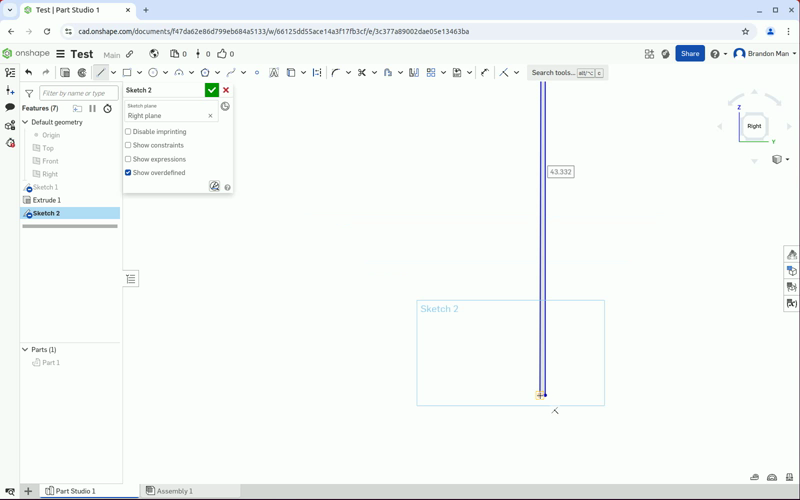
scroll(-6)
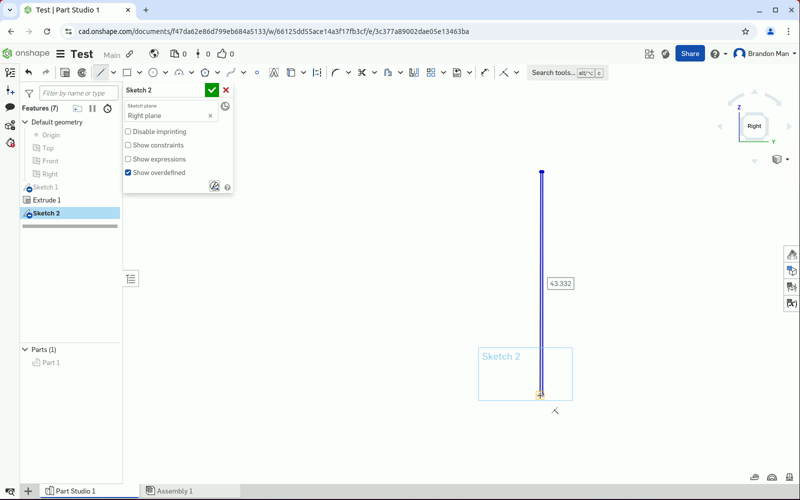
key(esc)
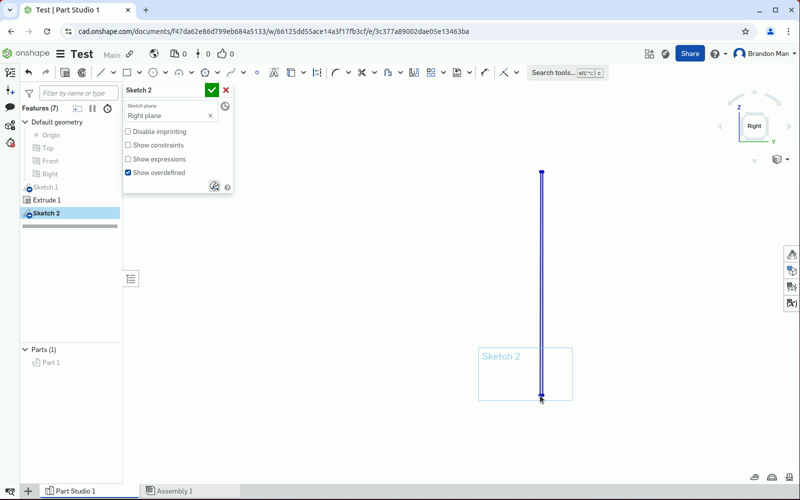
mouse_move(541, 347)
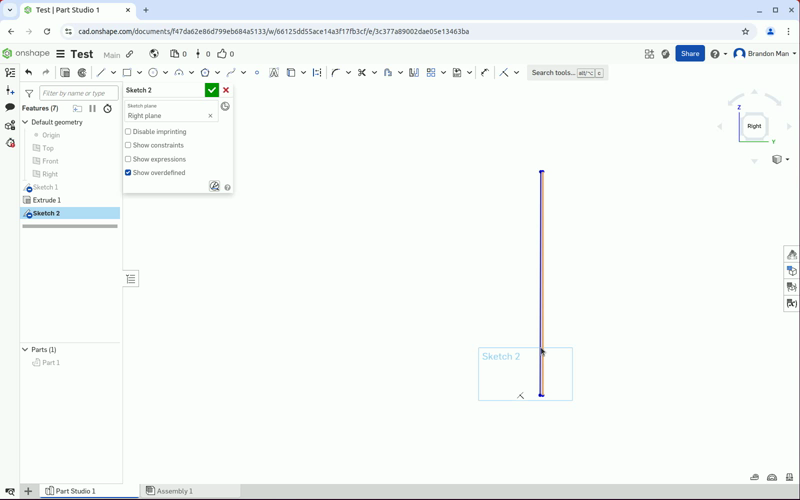
scroll(6)
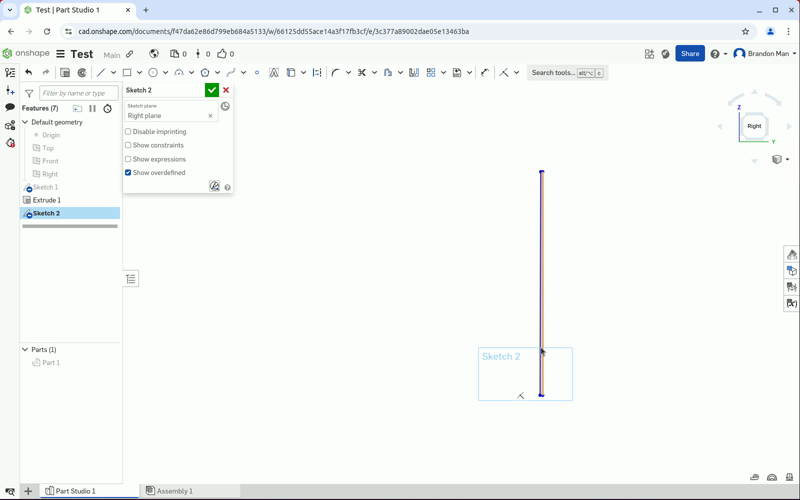
scroll(6)
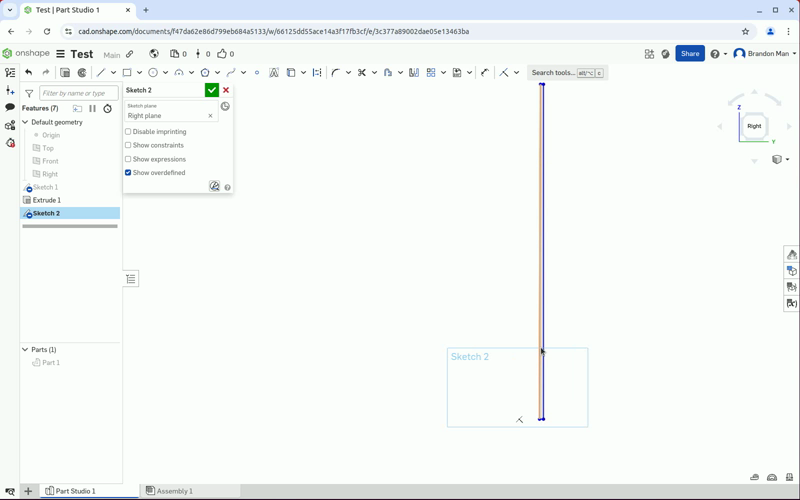
scroll(6)
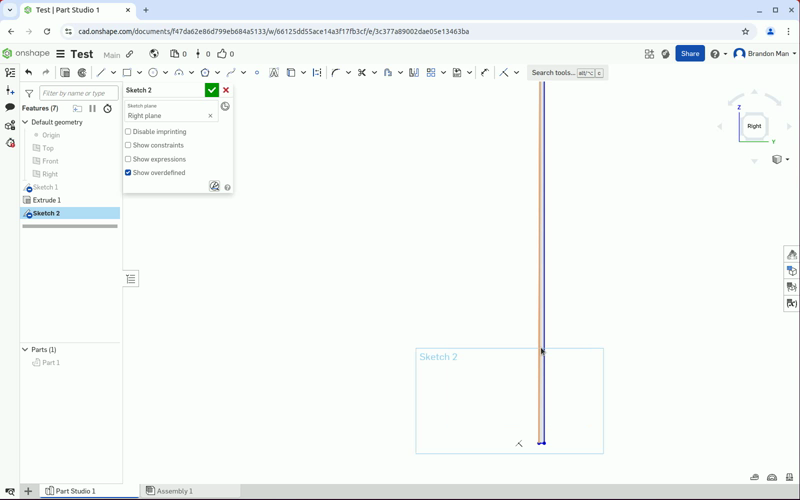
scroll(6)
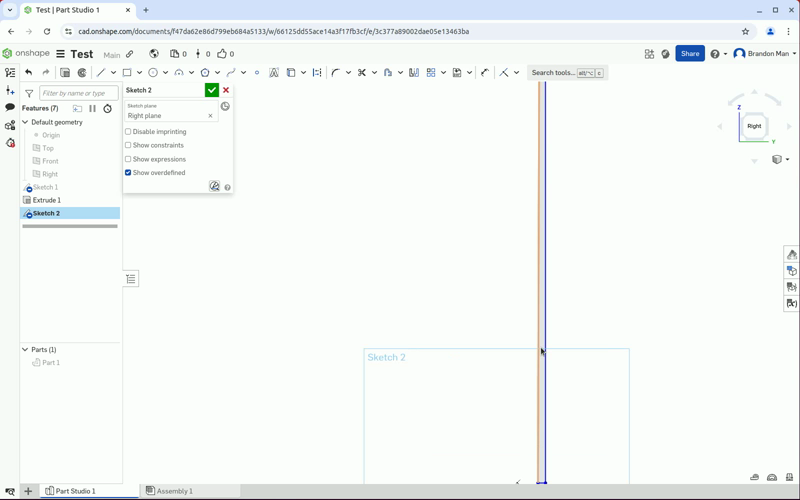
scroll(6)
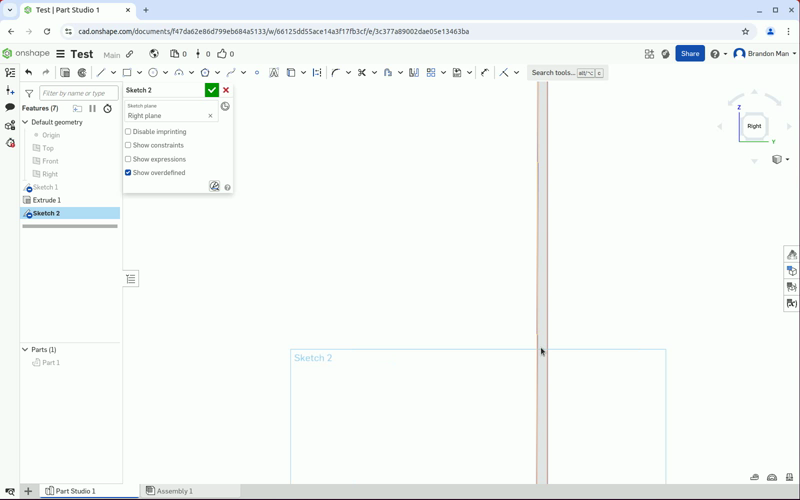
scroll(6)
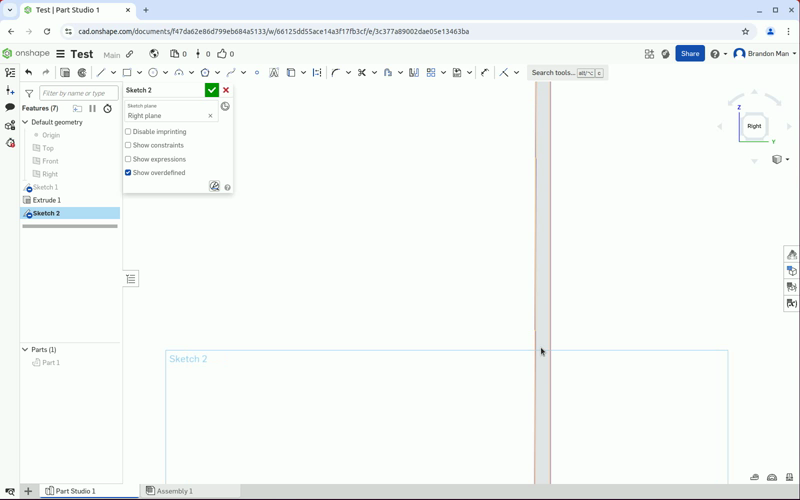
scroll(6)
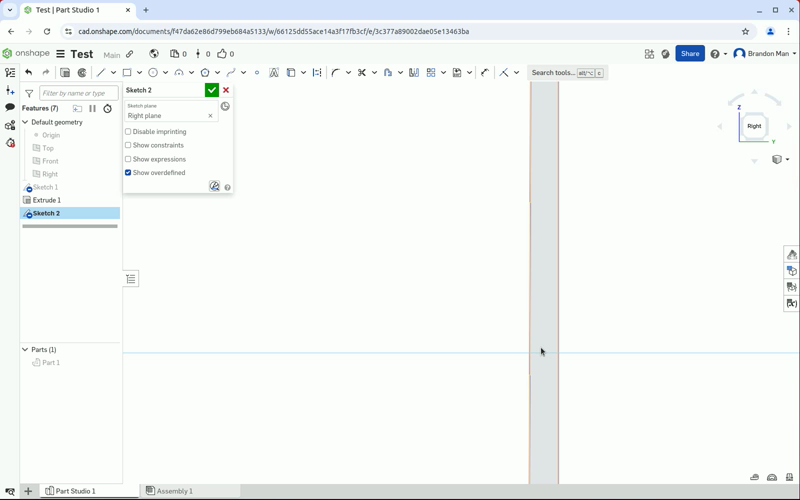
click(541, 347)
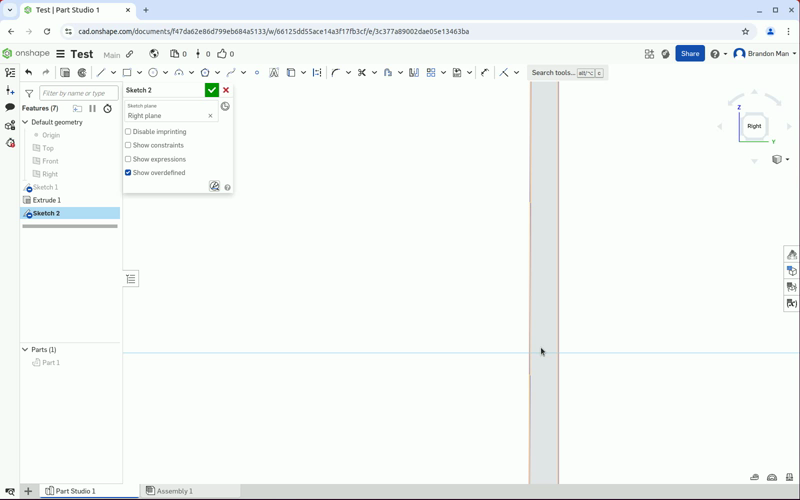
scroll(-6)
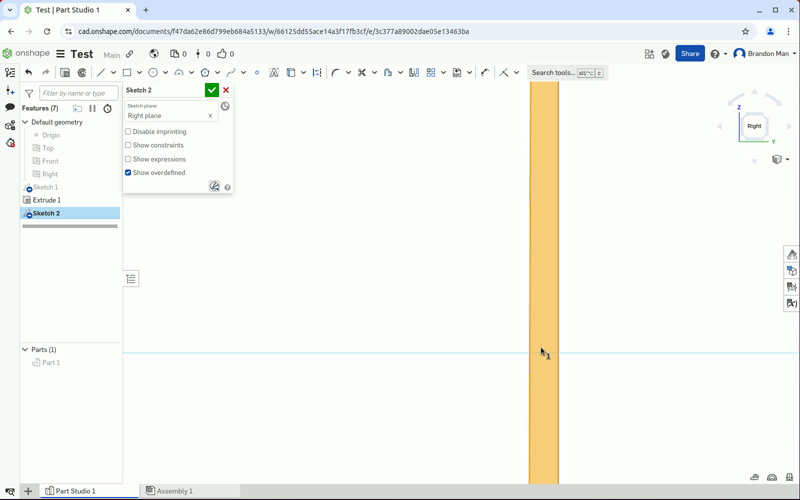
scroll(-6)
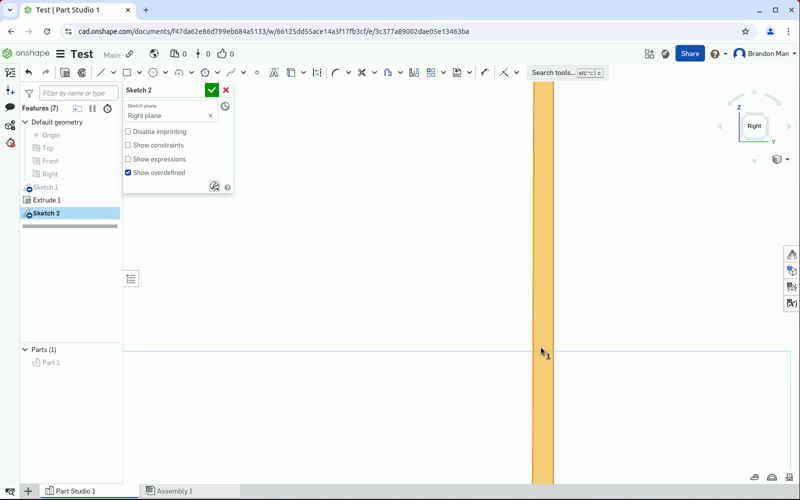
scroll(-6)
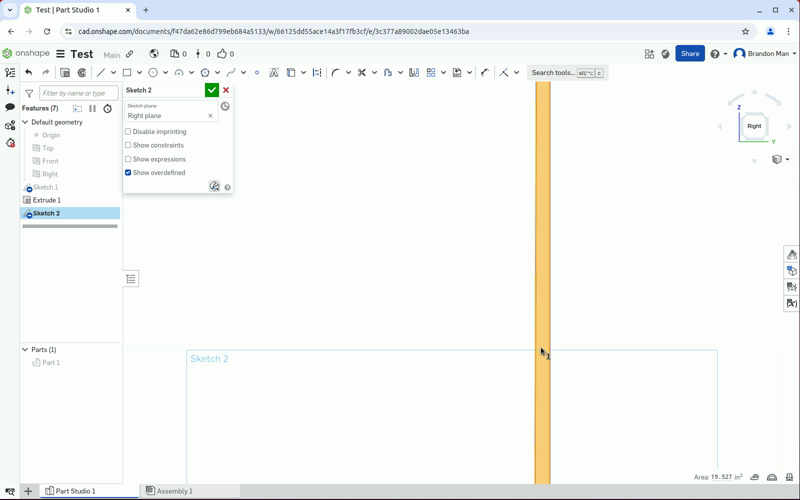
scroll(-6)
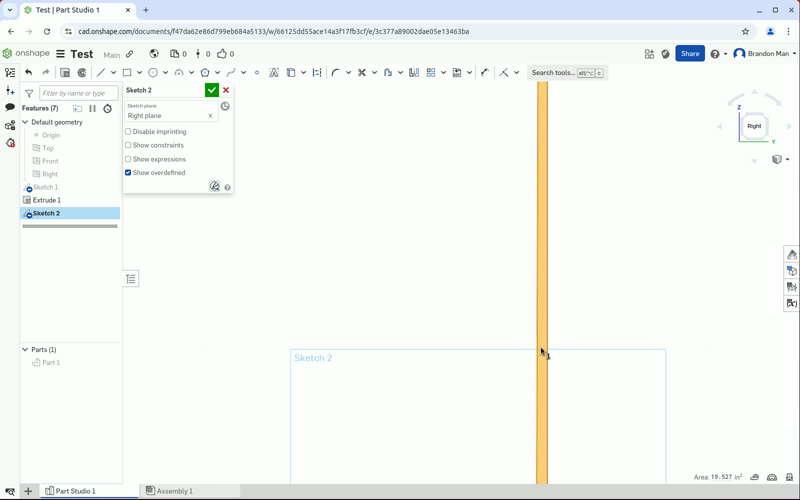
scroll(-6)
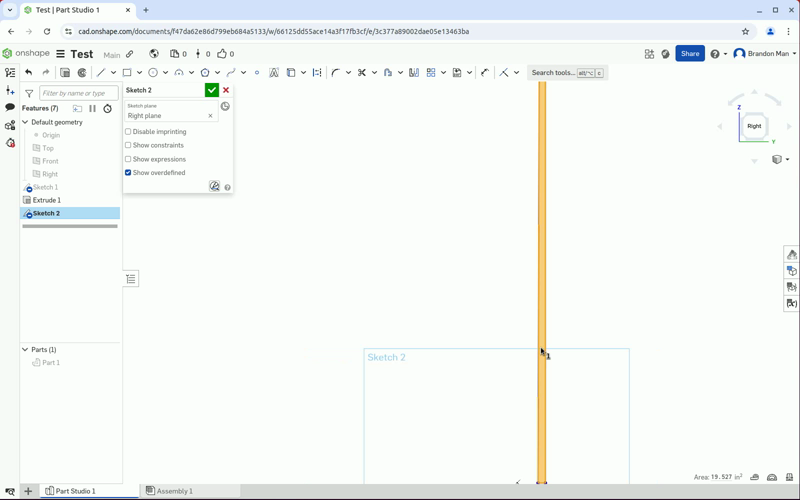
scroll(-6)
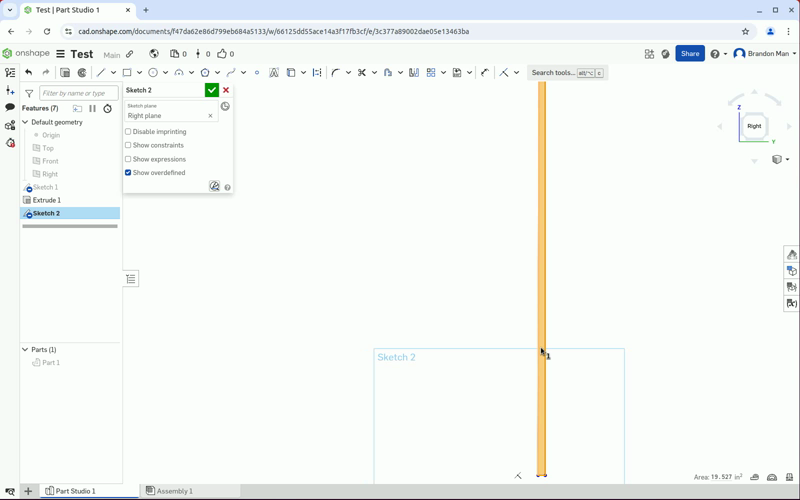
scroll(-6)
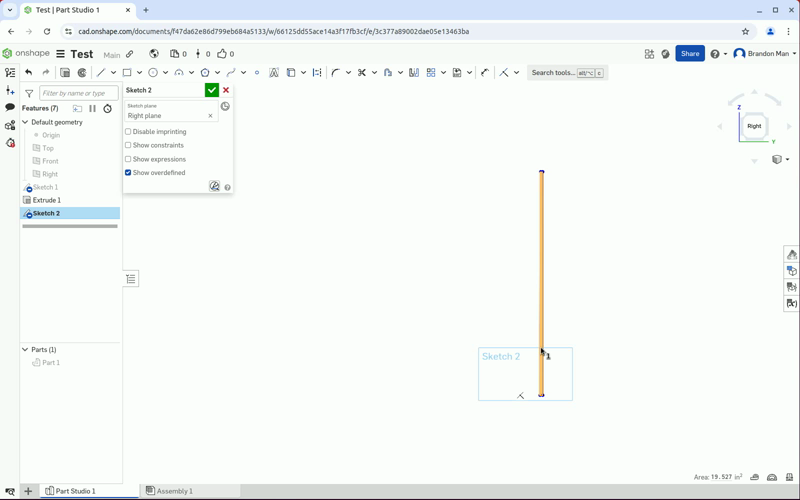
mouse_move(73, 352)
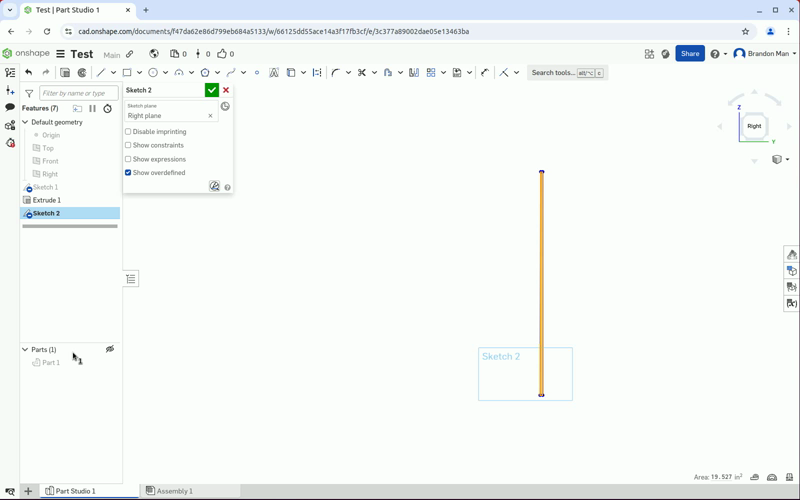
key(shift+y)
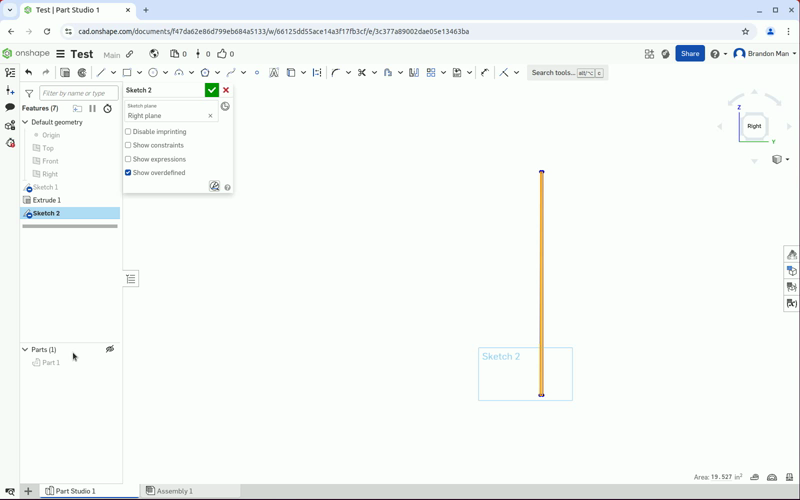
key(shift+e)
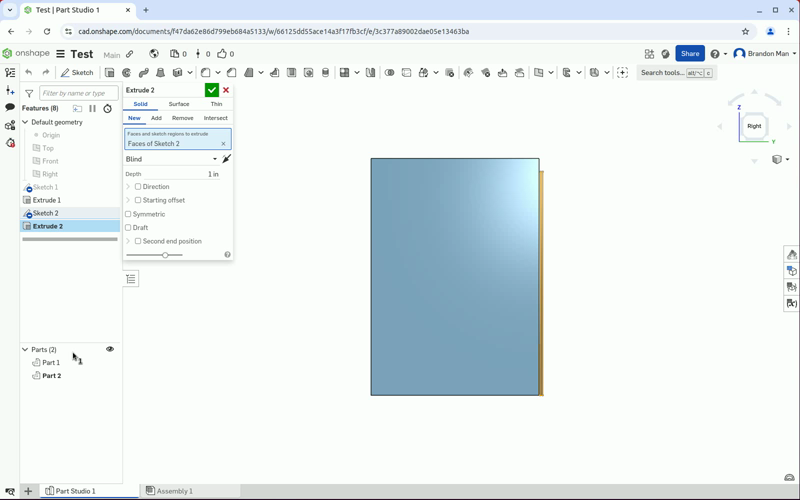
mouse_move(143, 106)
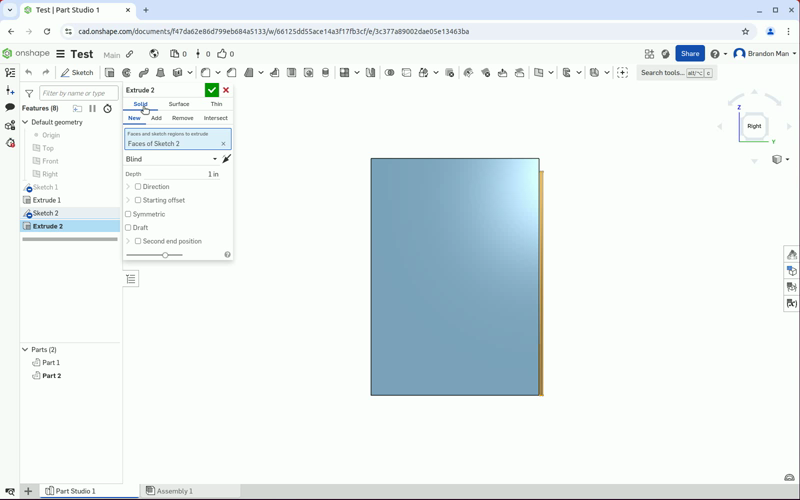
click(143, 106)
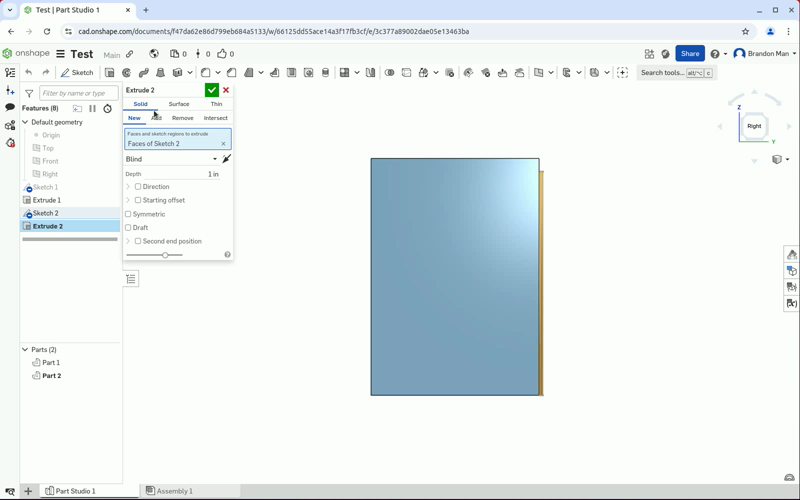
mouse_move(186, 120)
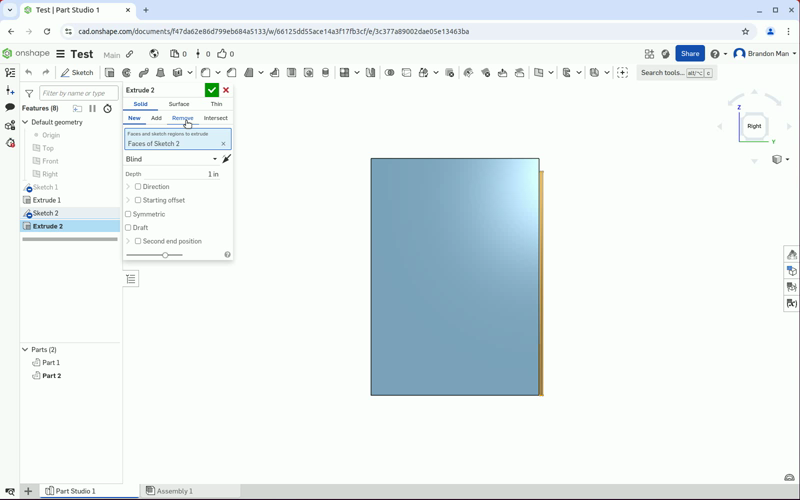
click(186, 120)
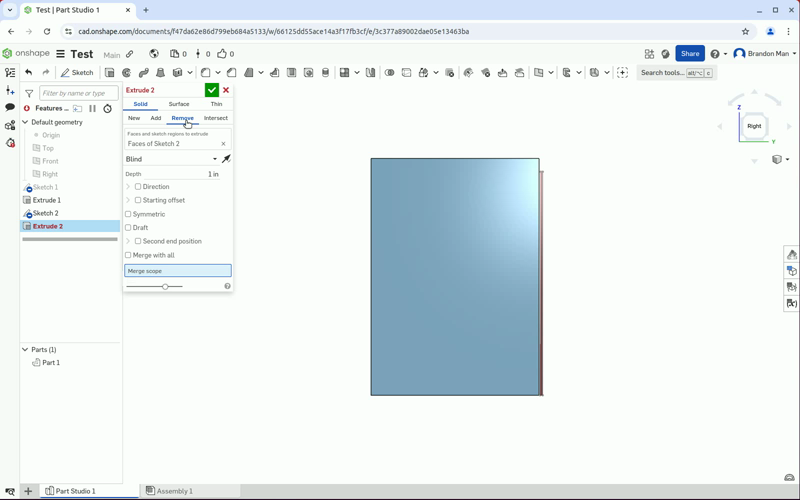
key(tab, 4)
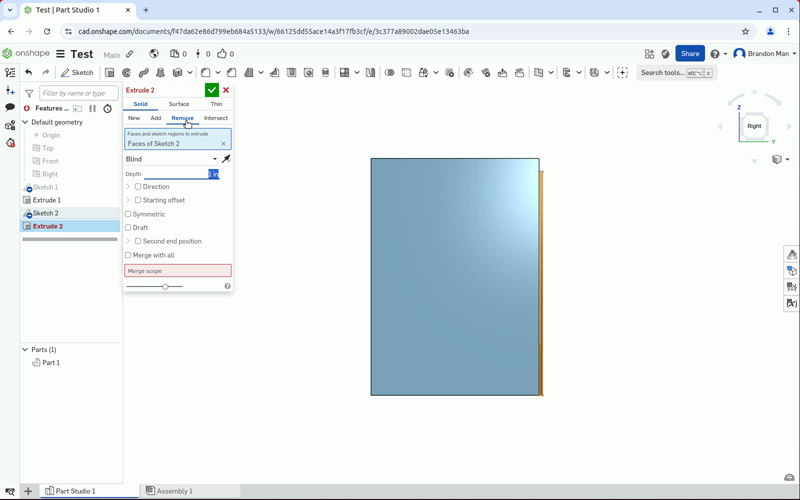
text(0.481)
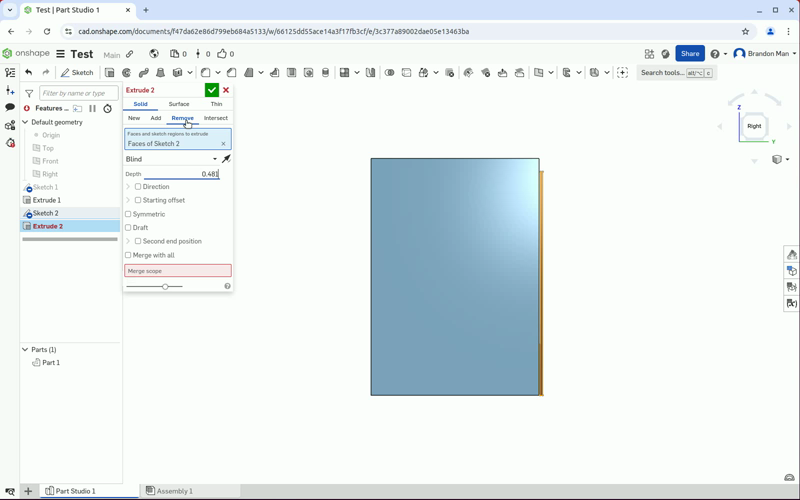
key(tab, 6)
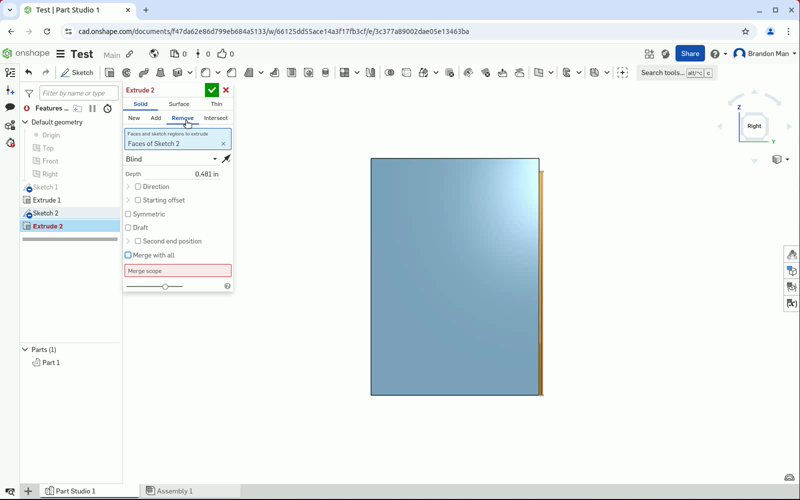
key(space)
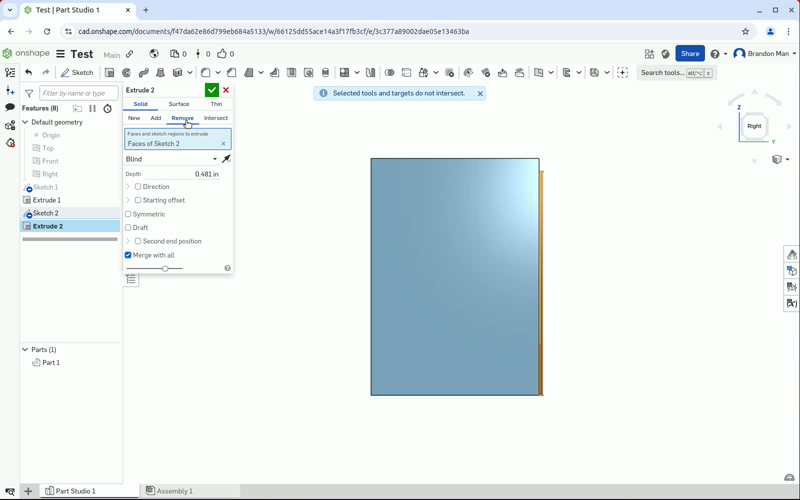
key(enter)
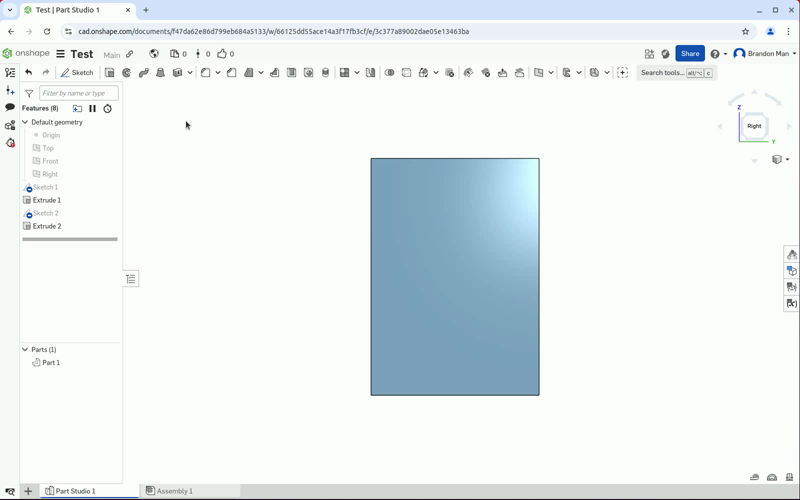
key(shift+h)
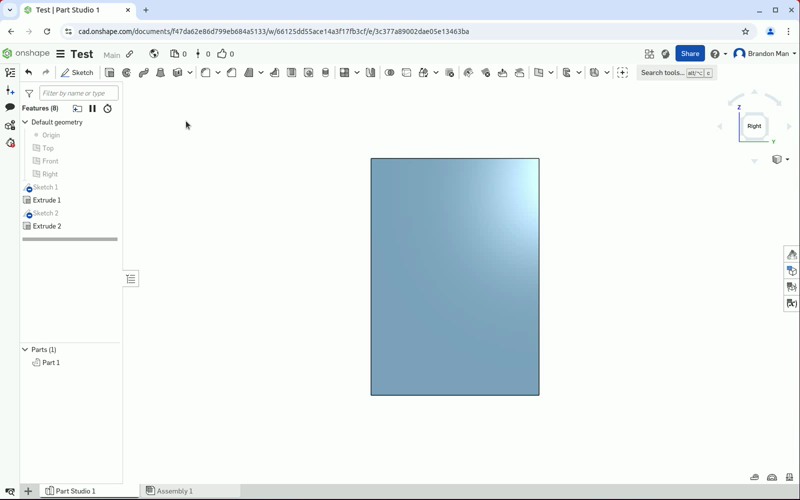
key(shift+h)
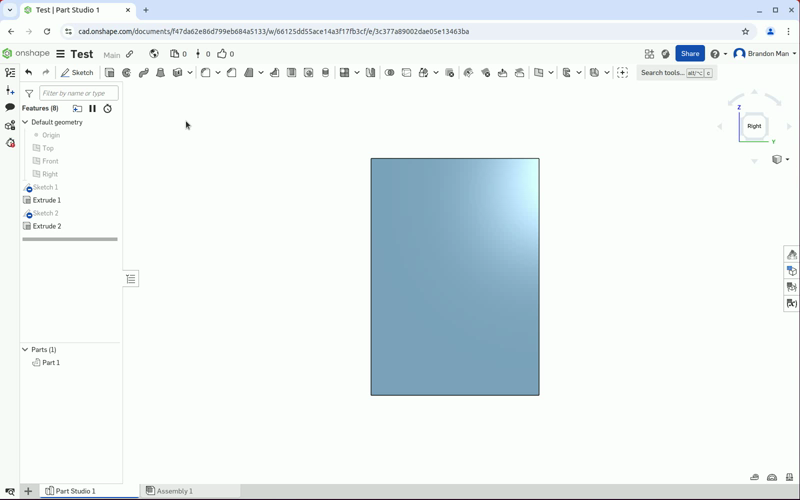
mouse_move(73, 189)
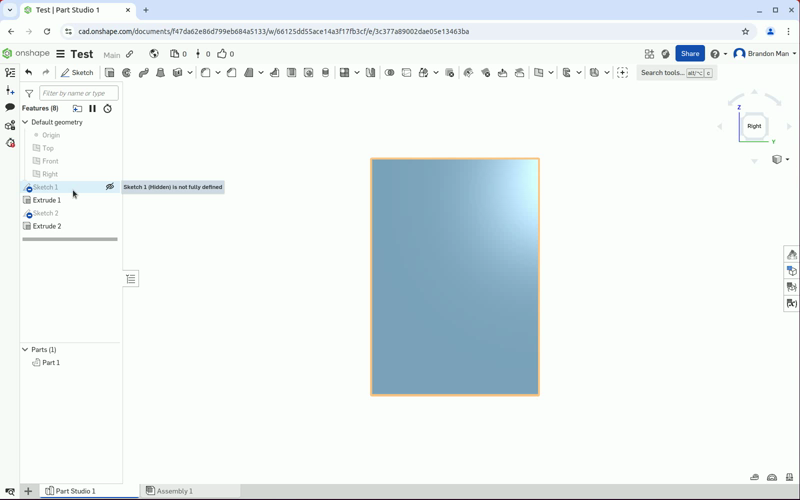
click(73, 189)
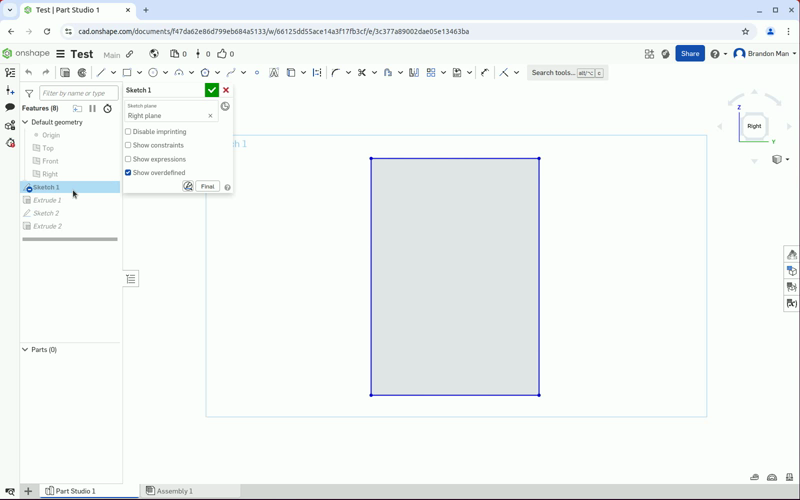
mouse_move(229, 92)
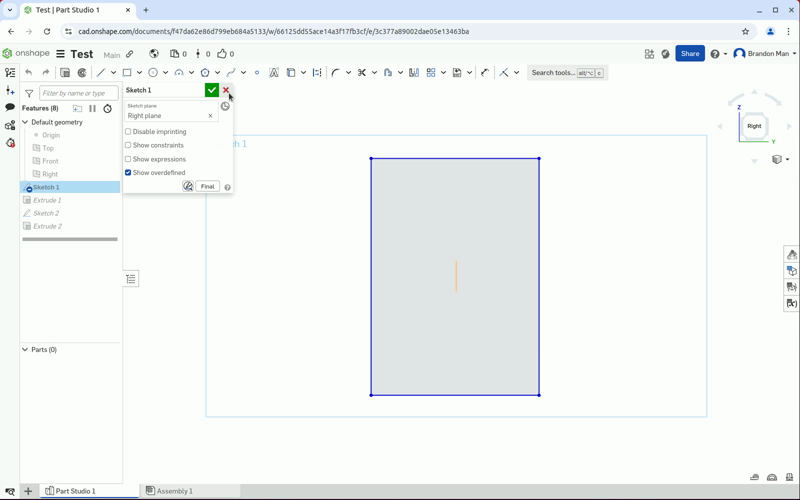
click(229, 92)
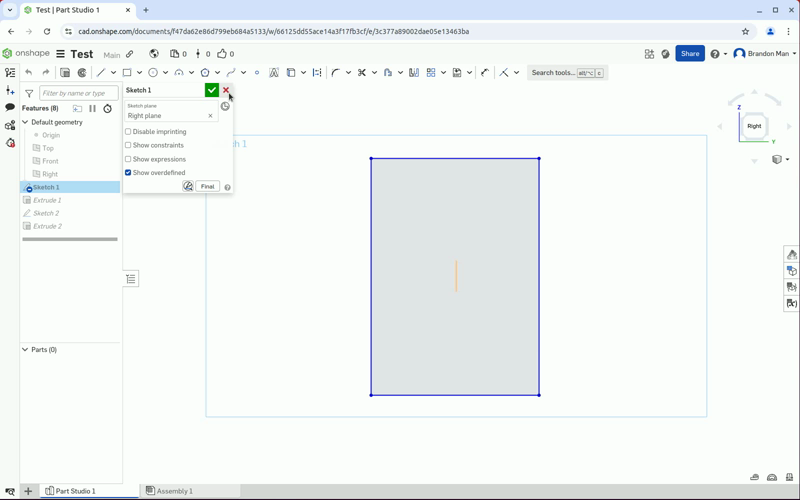
key(shift+s)
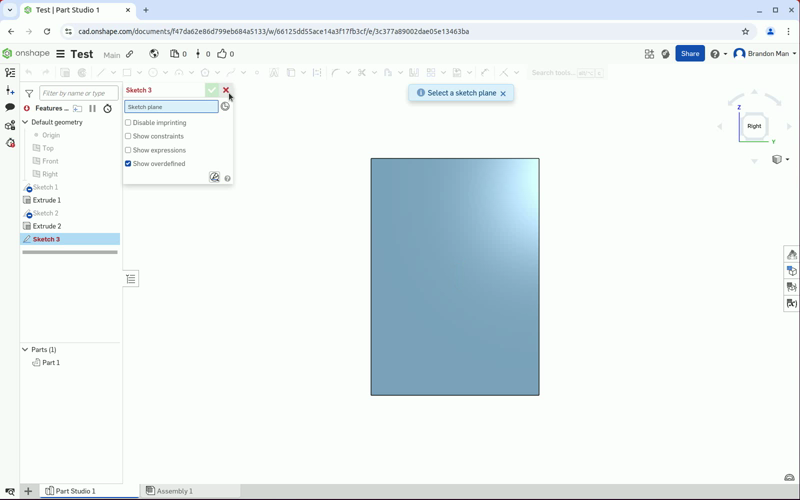
mouse_move(73, 176)
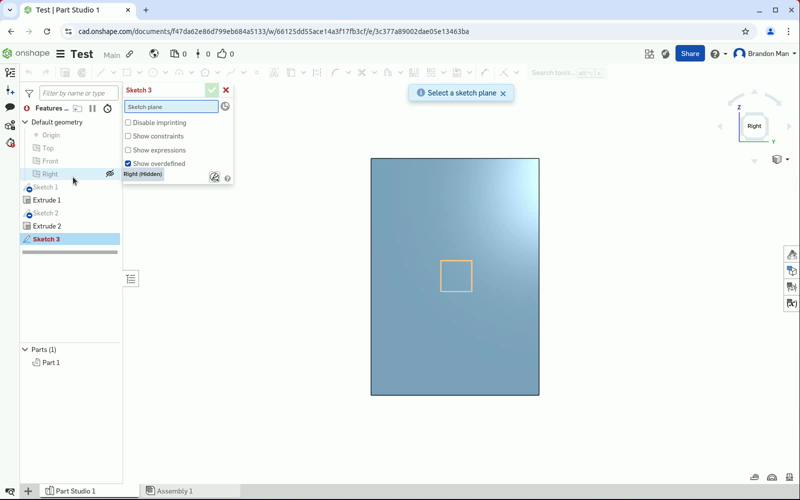
click(73, 176)
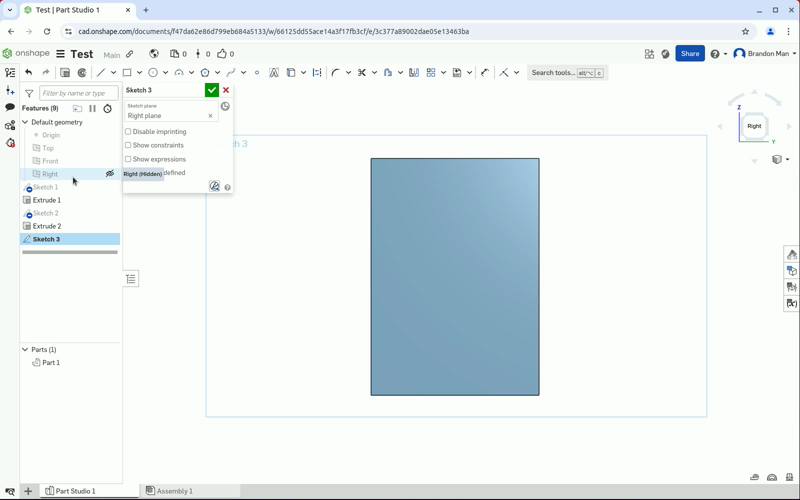
mouse_move(73, 352)
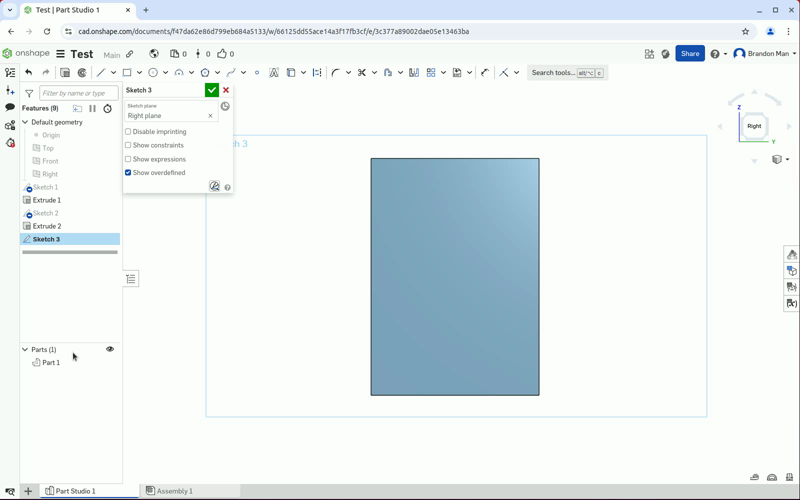
key(y)
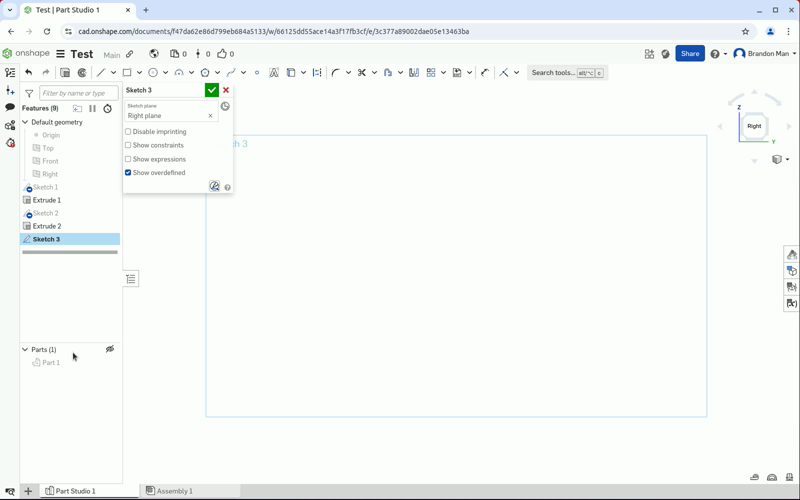
key(l)
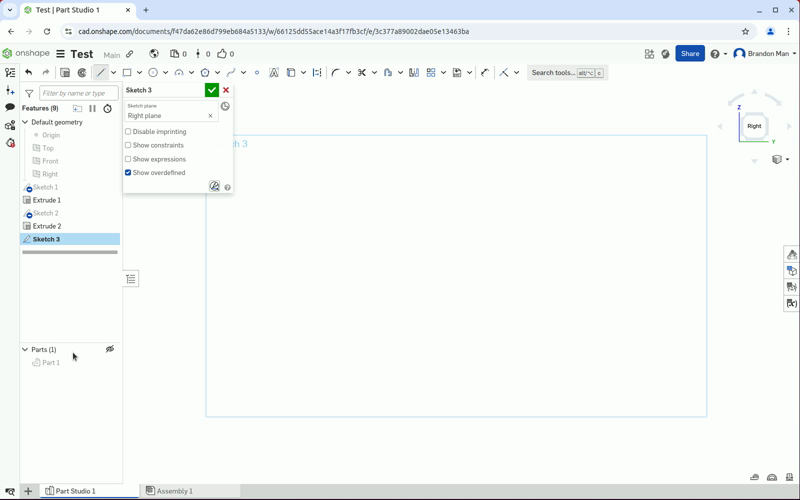
key_down(shift)
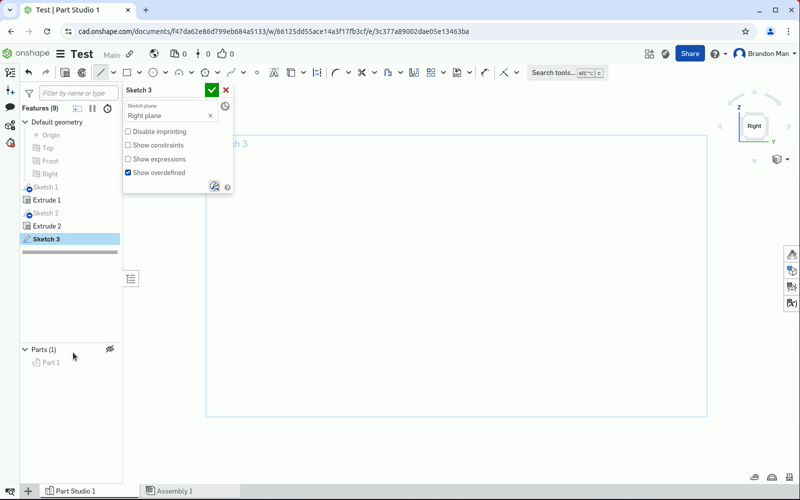
mouse_move(383, 395)
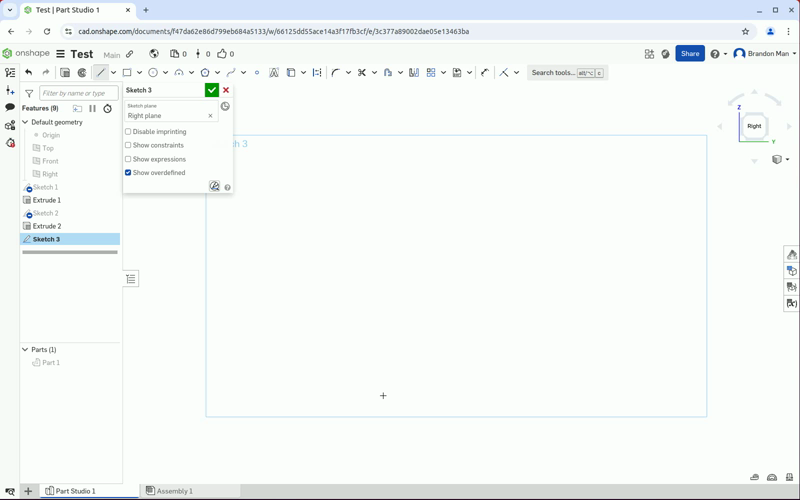
click(383, 395)
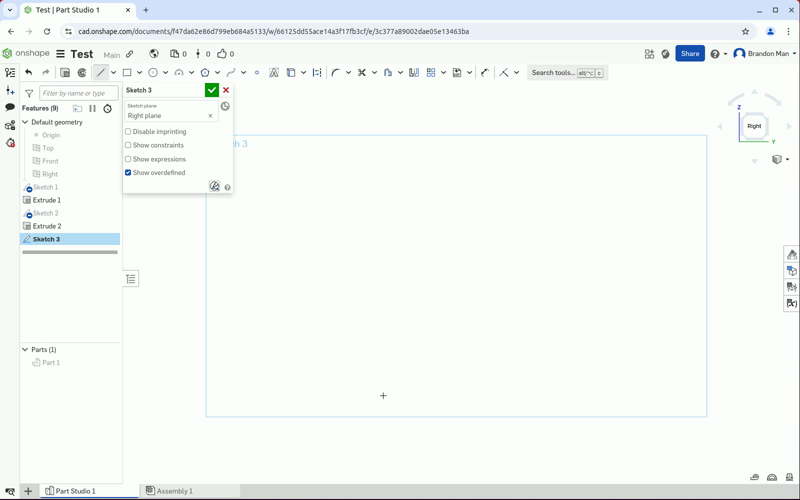
key_up(shift)
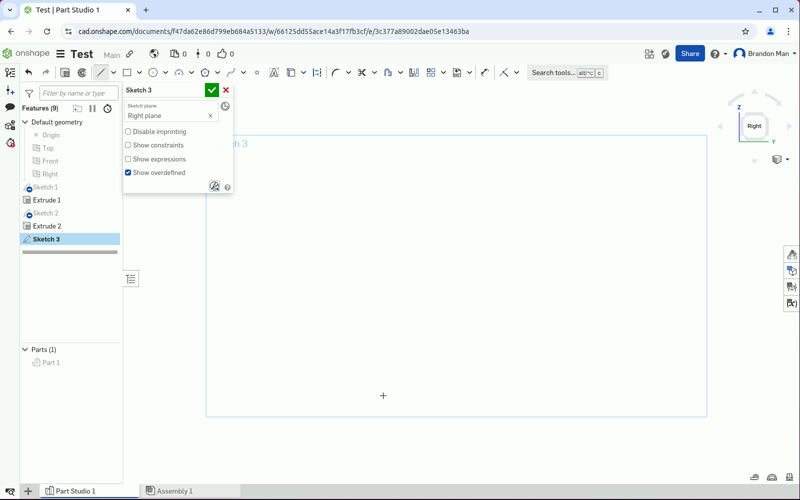
key_down(shift)
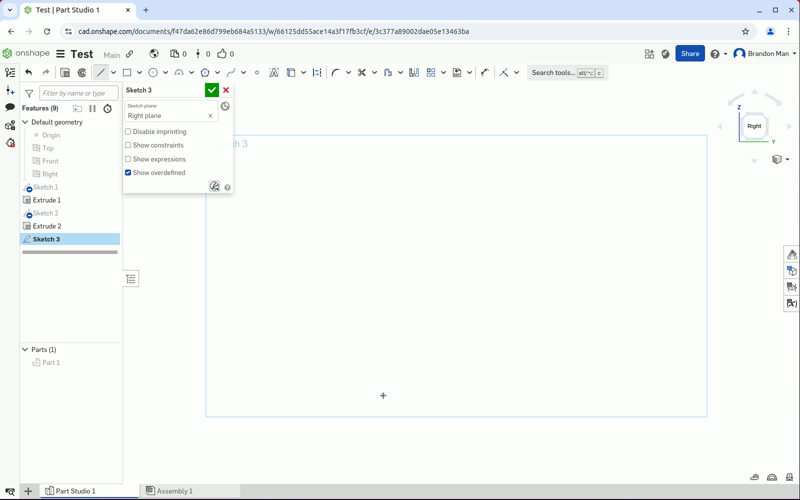
mouse_move(538, 395)
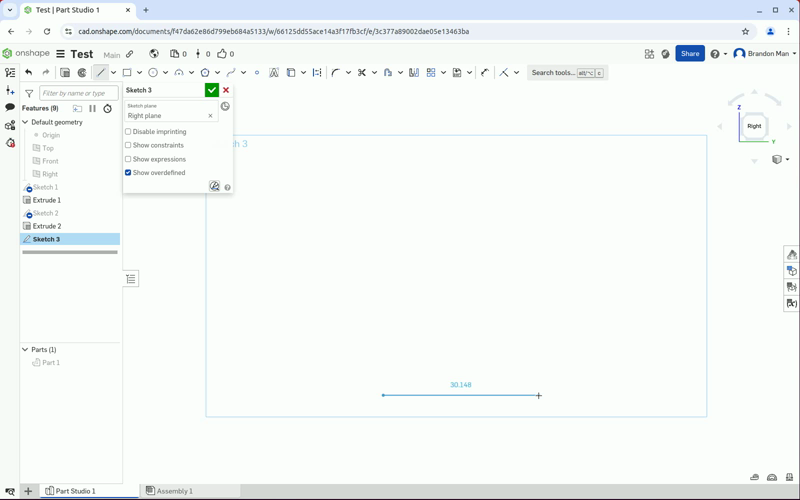
click(538, 395)
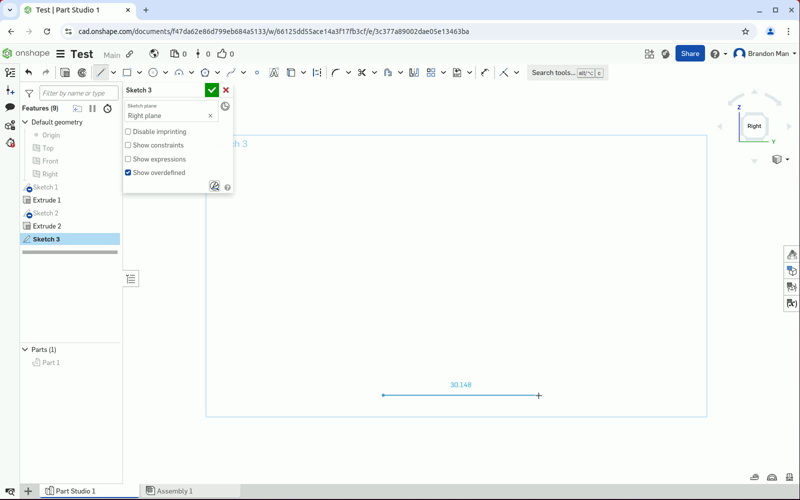
key_up(shift)
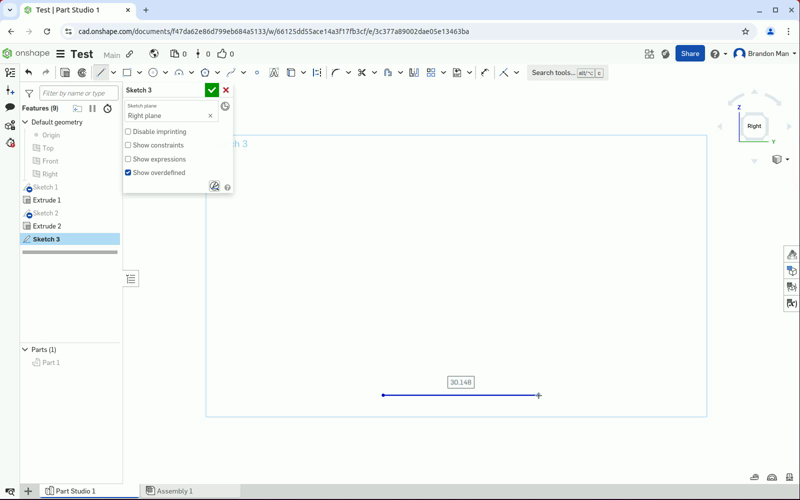
key_down(shift)
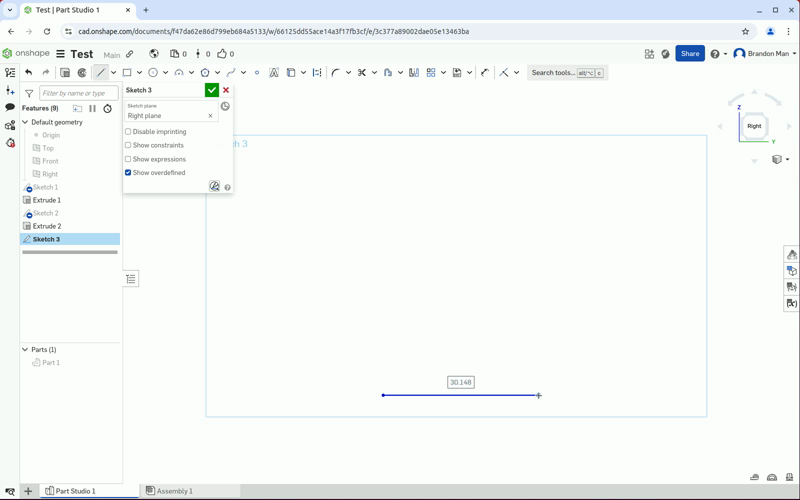
mouse_move(568, 395)
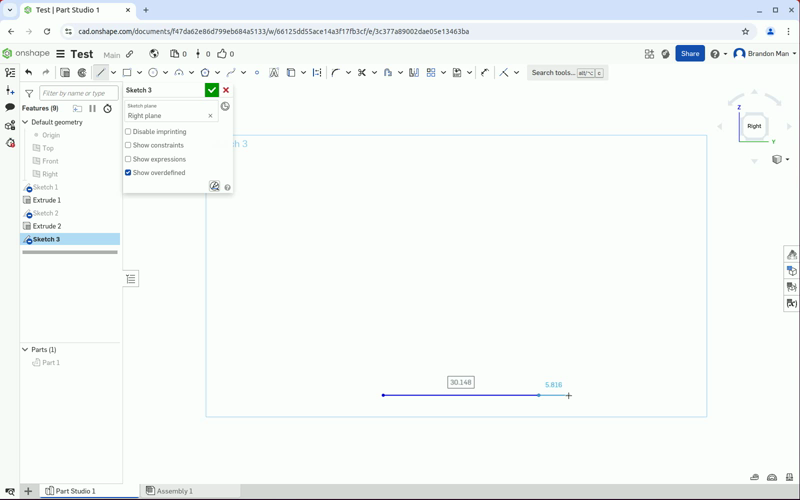
mouse_move(538, 393)
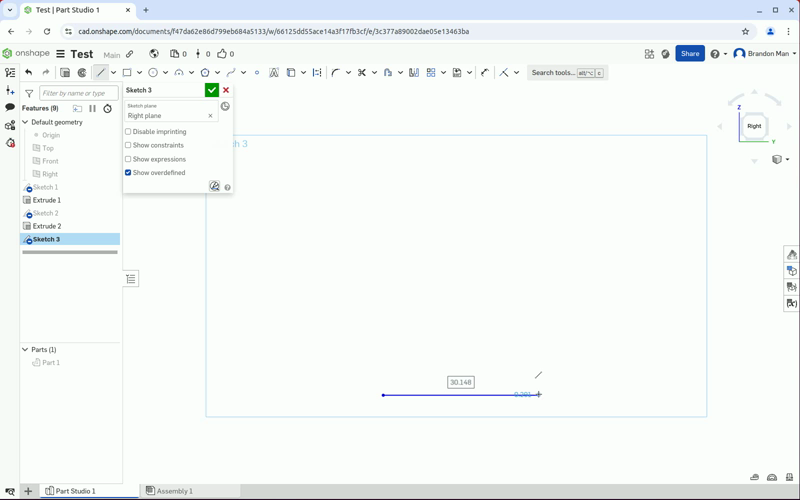
scroll(6)
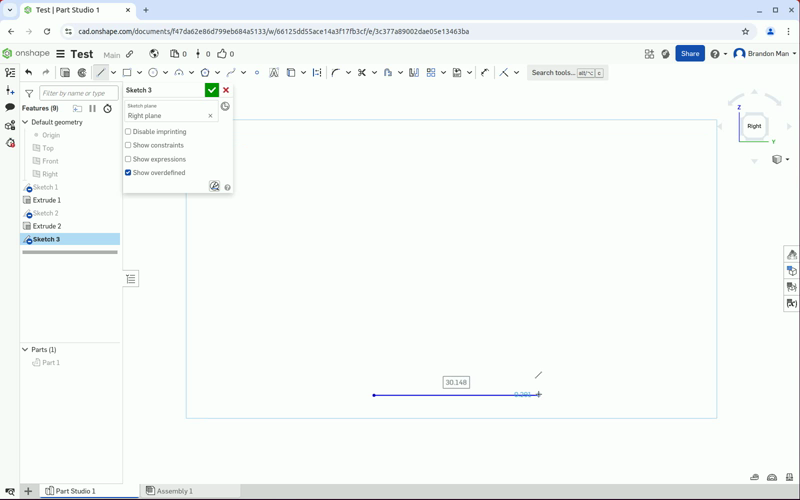
scroll(6)
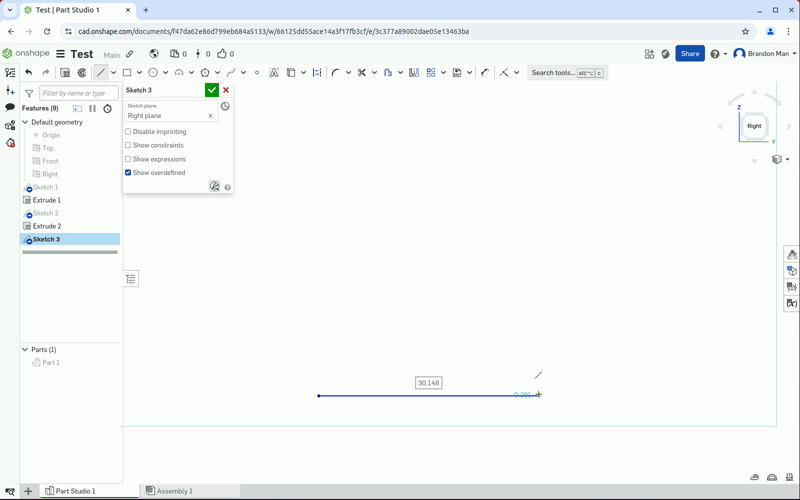
scroll(6)
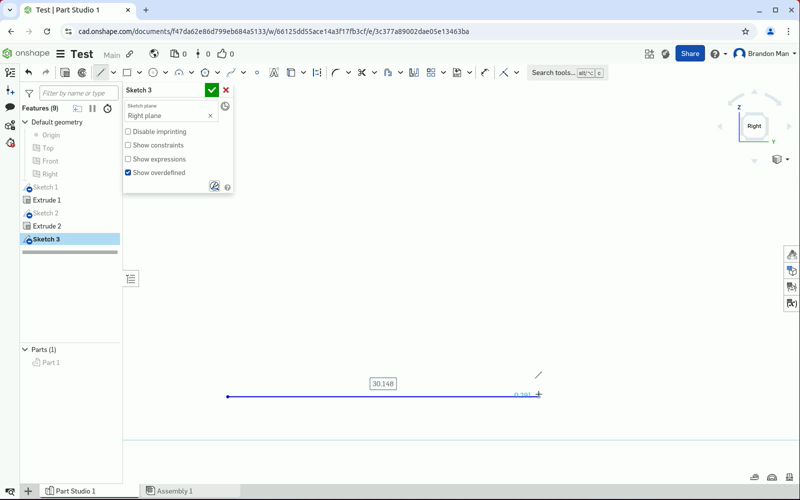
scroll(6)
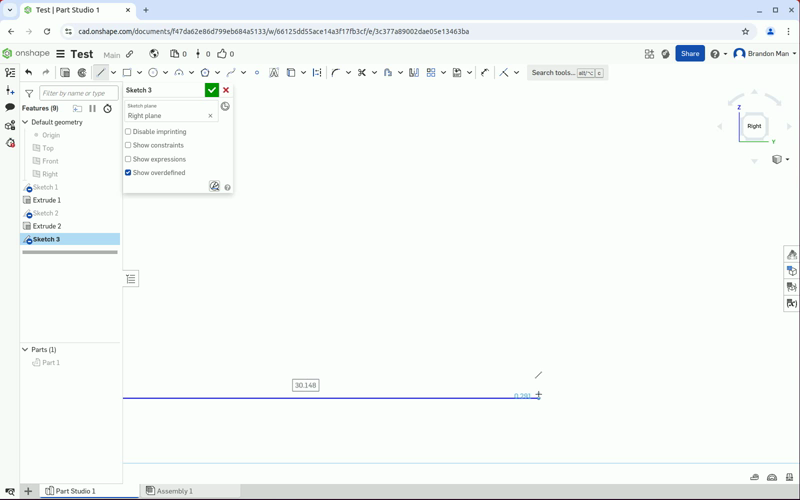
scroll(6)
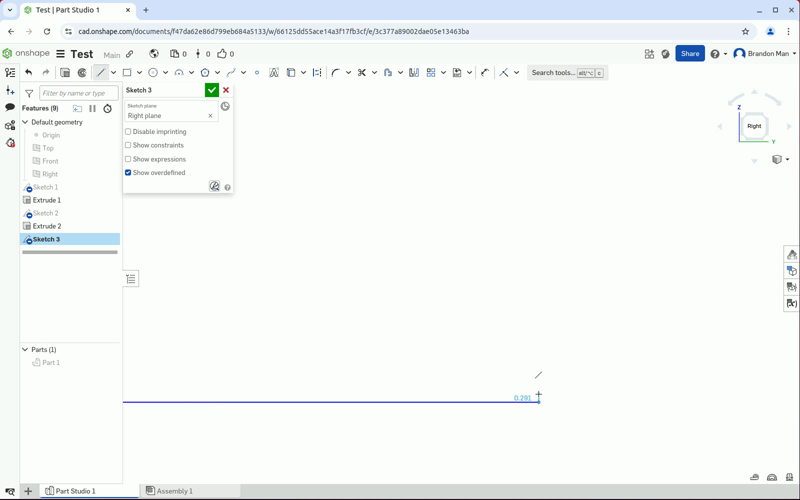
scroll(6)
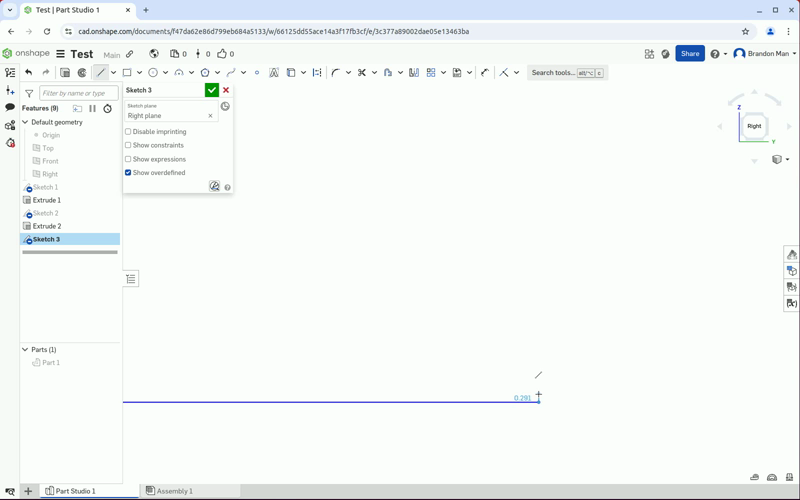
scroll(6)
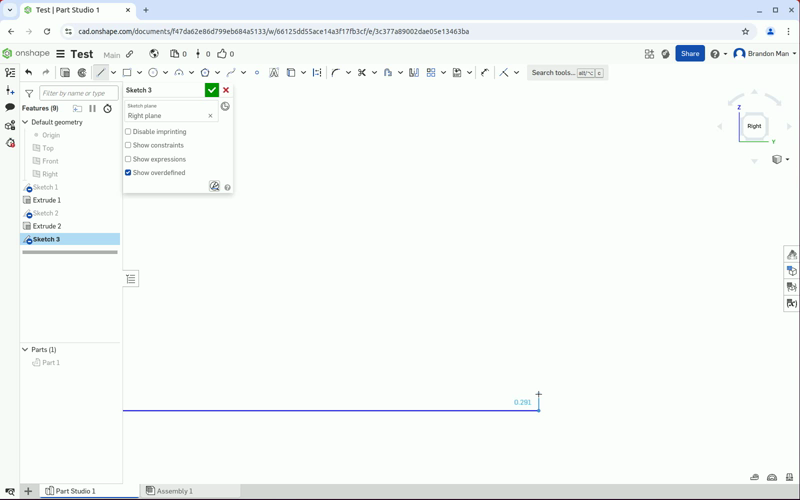
click(538, 393)
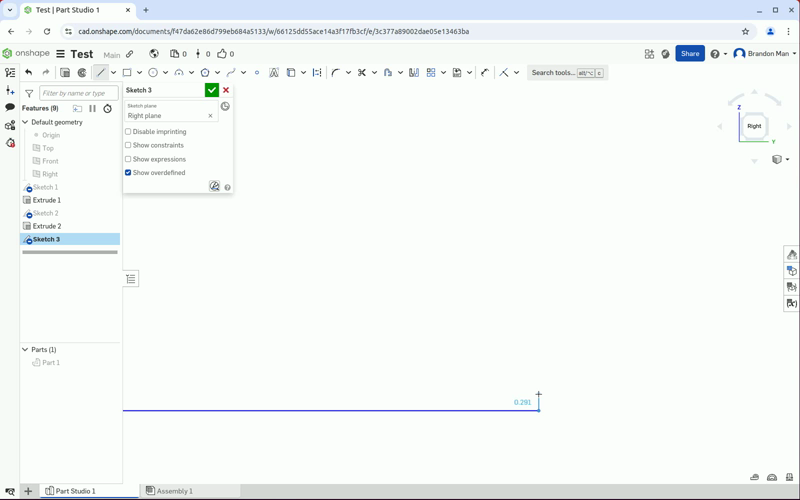
scroll(-6)
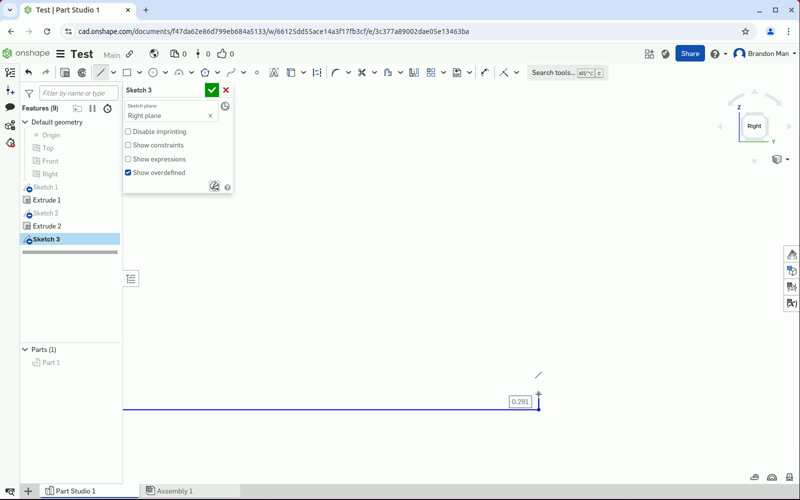
scroll(-6)
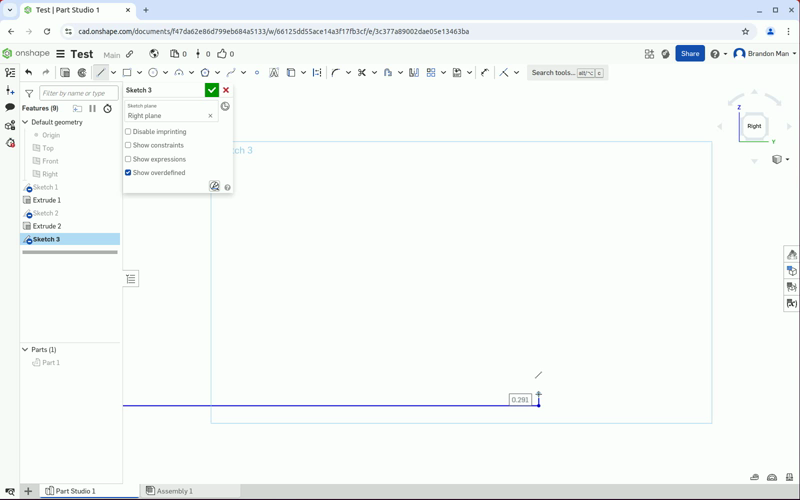
scroll(-6)
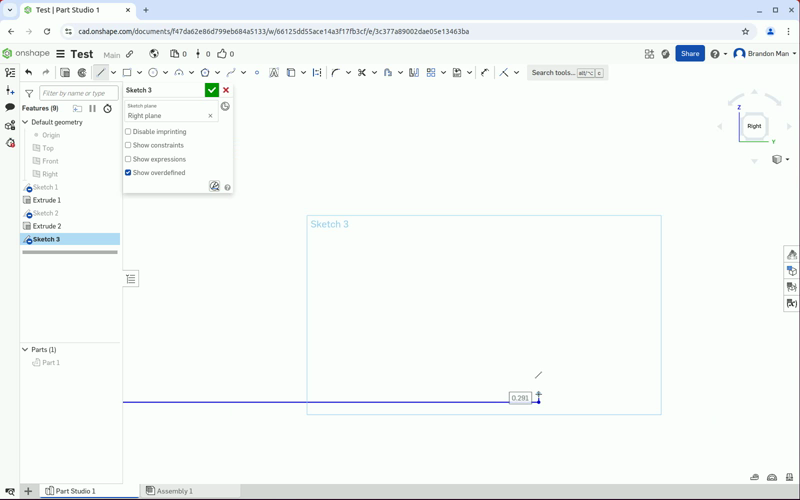
scroll(-6)
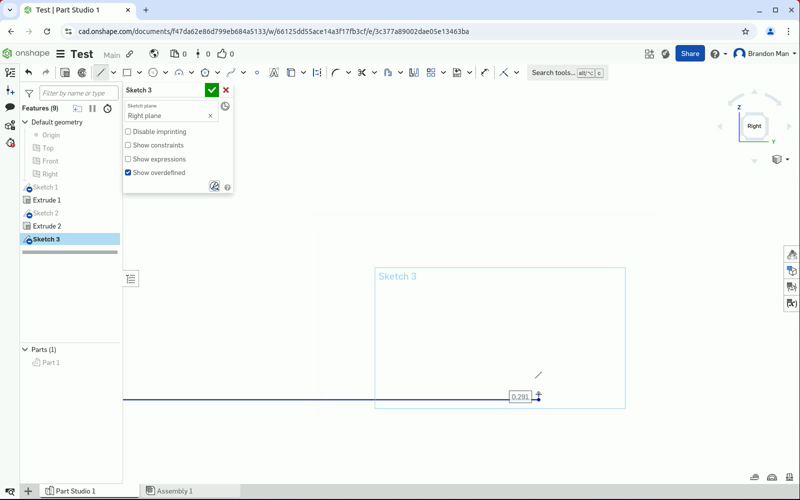
scroll(-6)
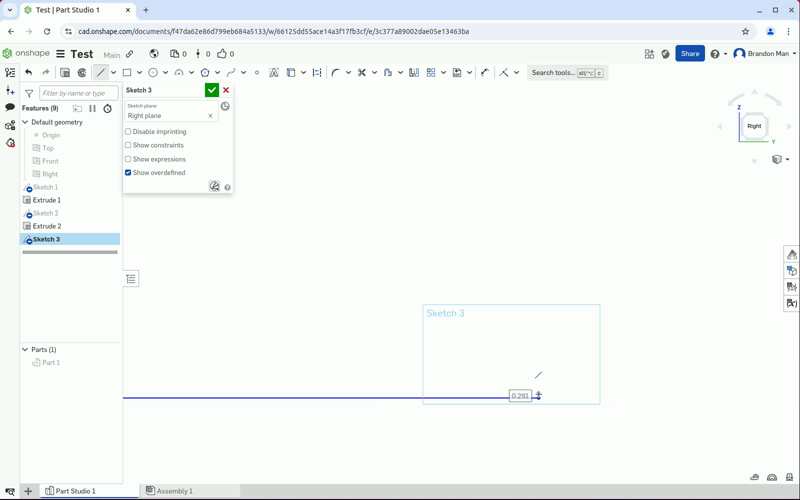
scroll(-6)
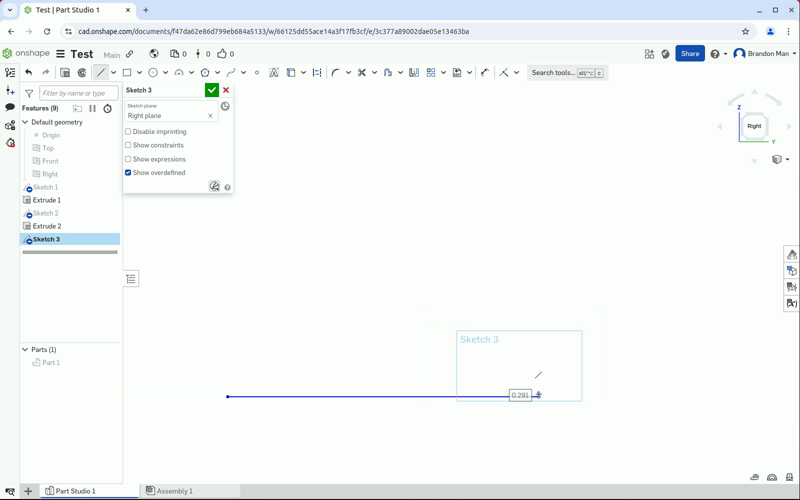
scroll(-6)
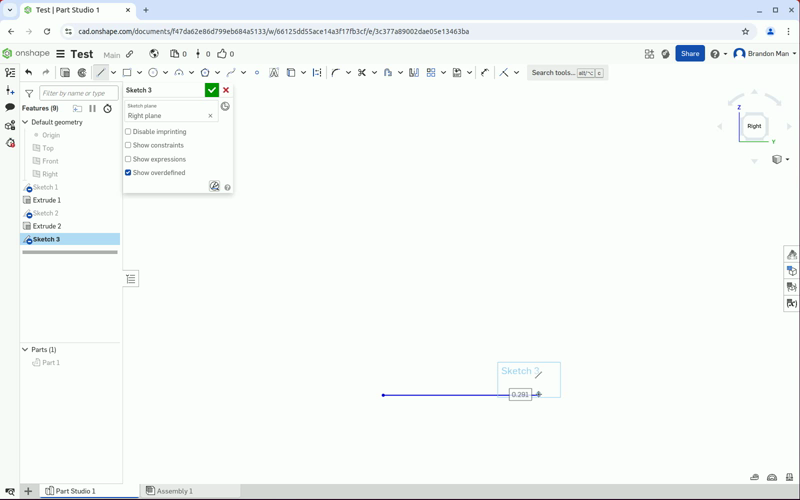
key_up(shift)
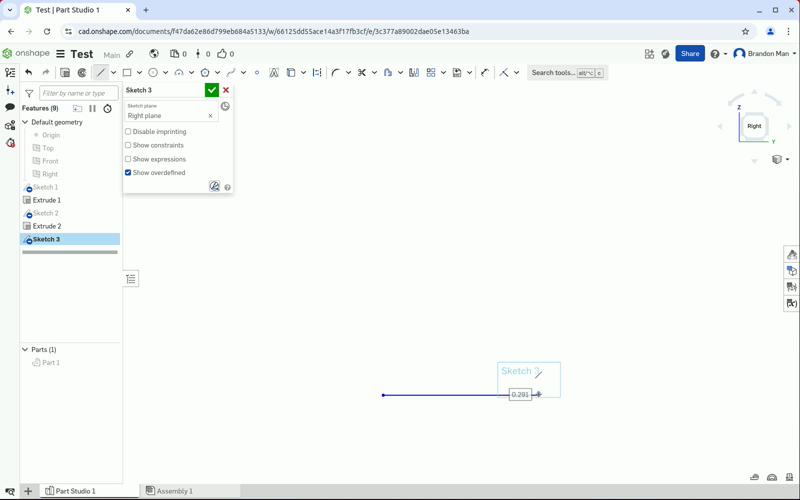
key_down(shift)
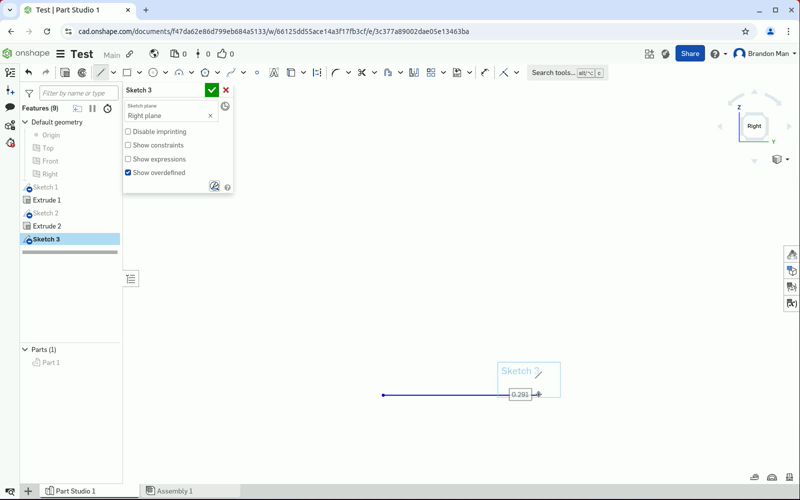
mouse_move(383, 393)
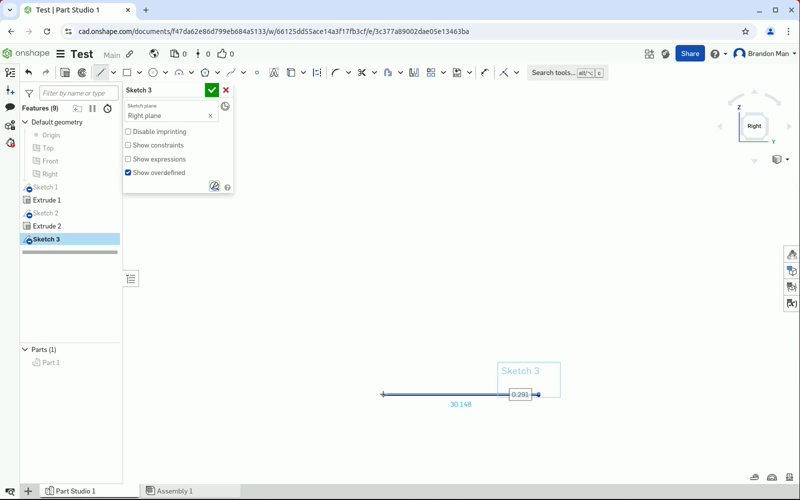
scroll(6)
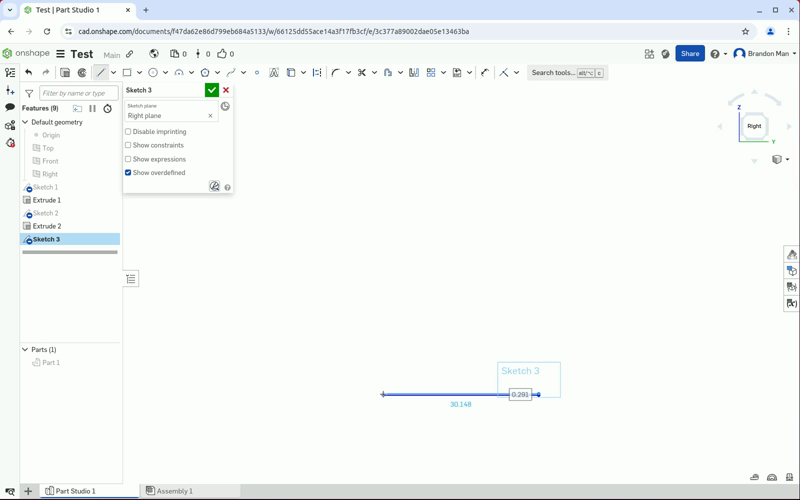
scroll(6)
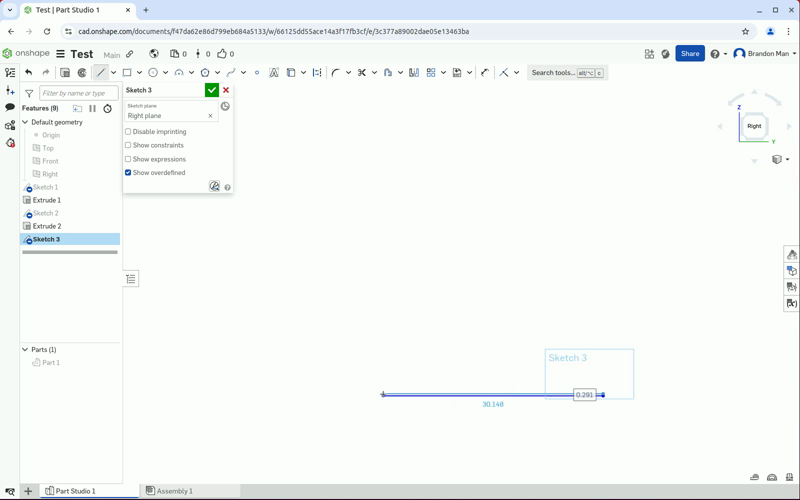
scroll(6)
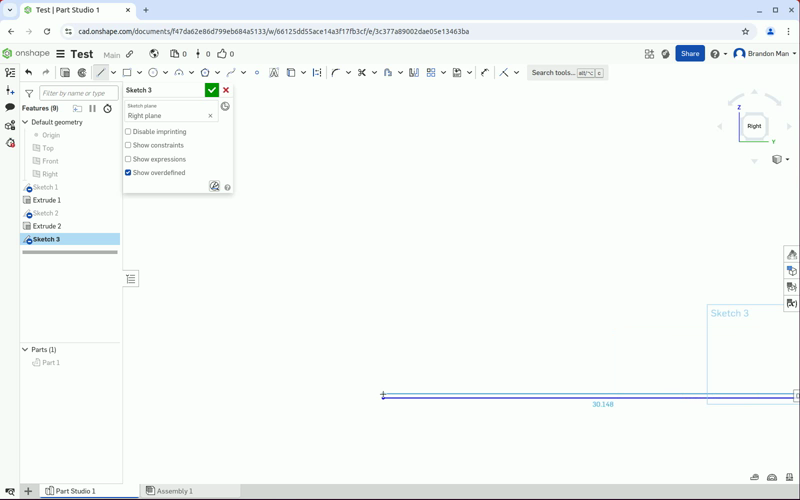
scroll(6)
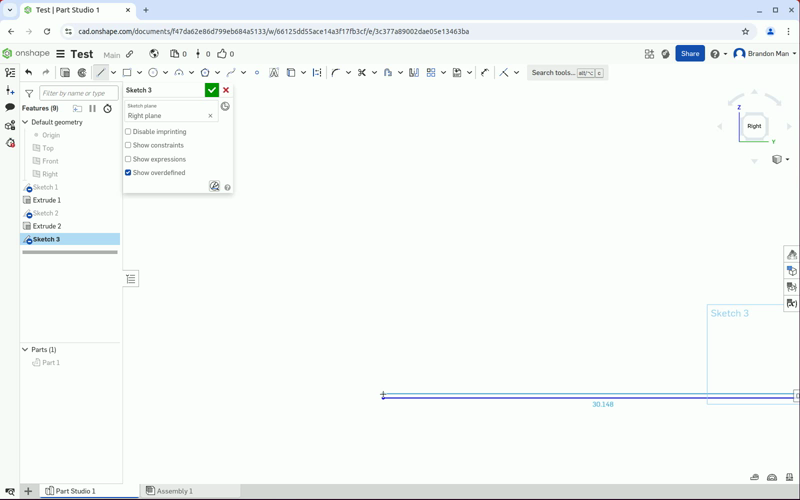
scroll(6)
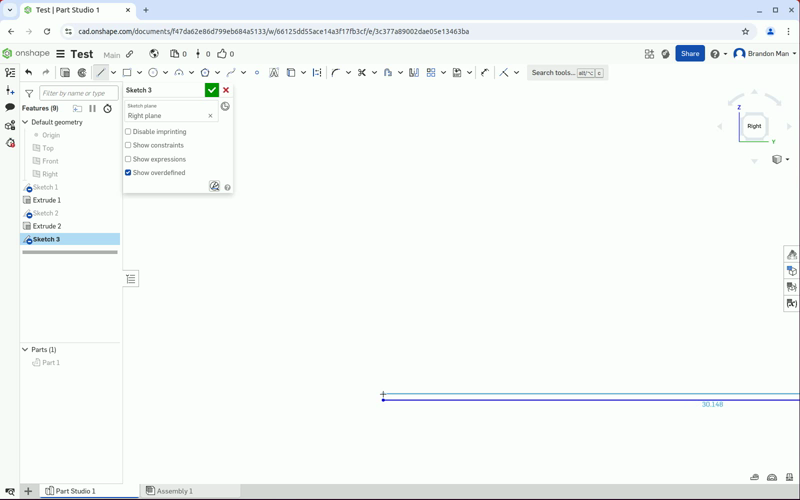
scroll(6)
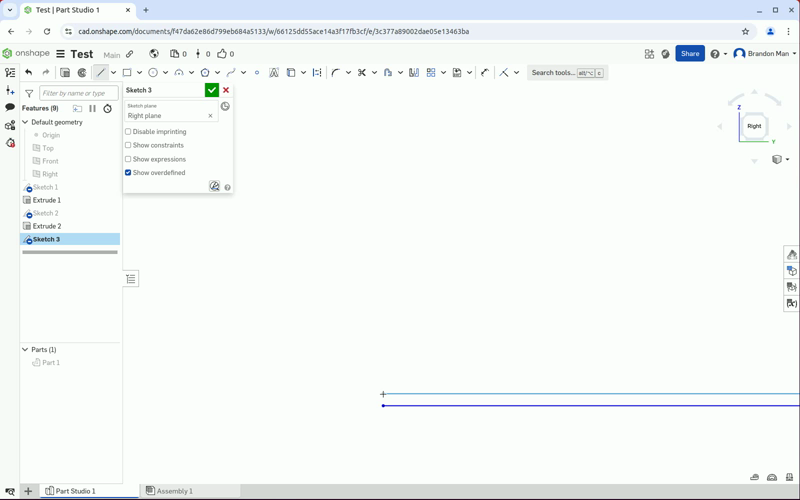
scroll(6)
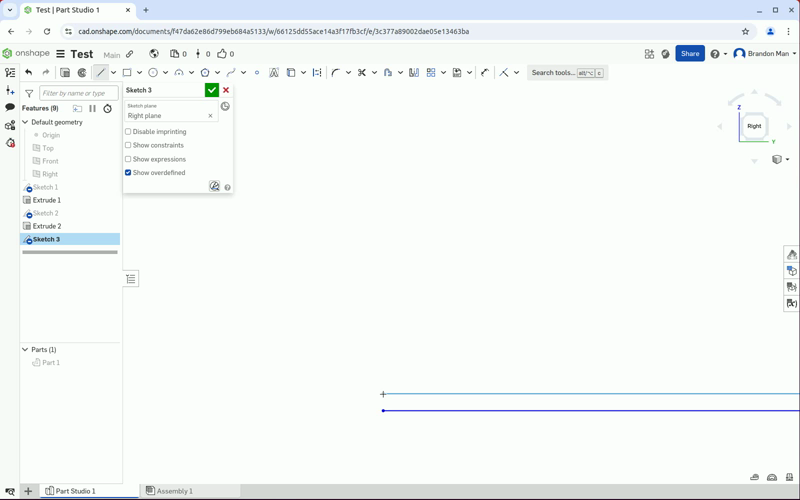
click(383, 393)
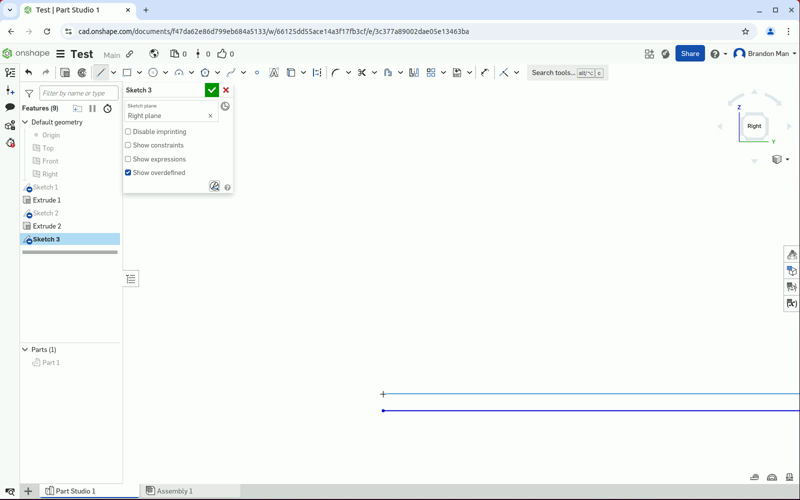
scroll(-6)
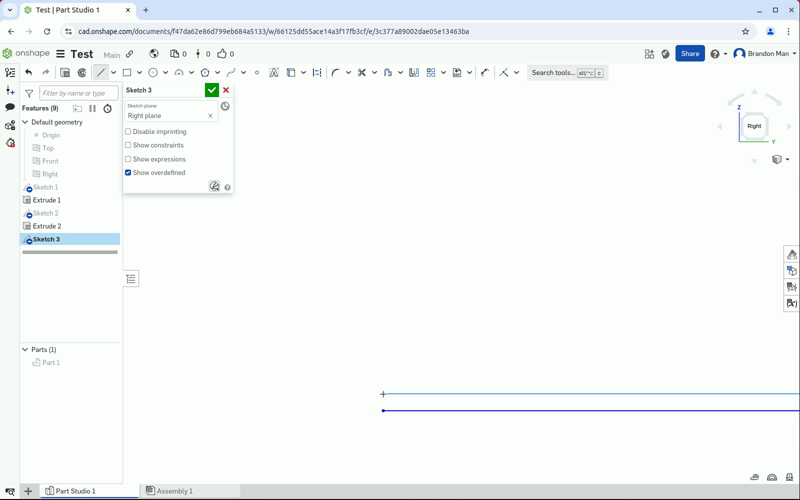
scroll(-6)
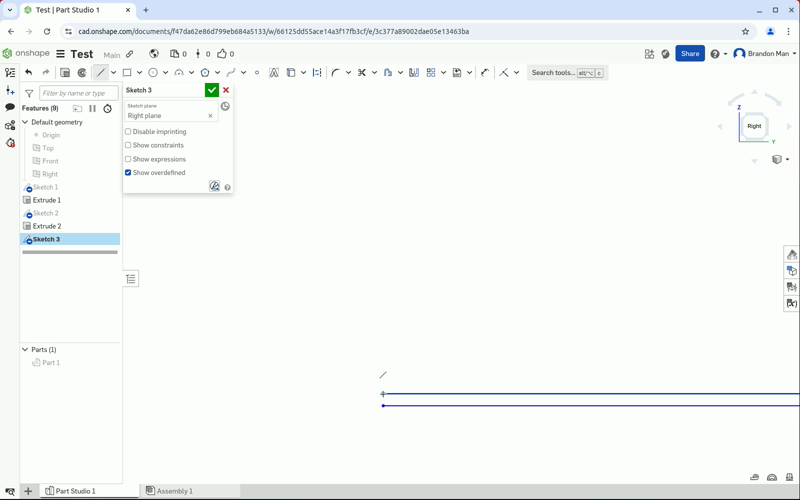
scroll(-6)
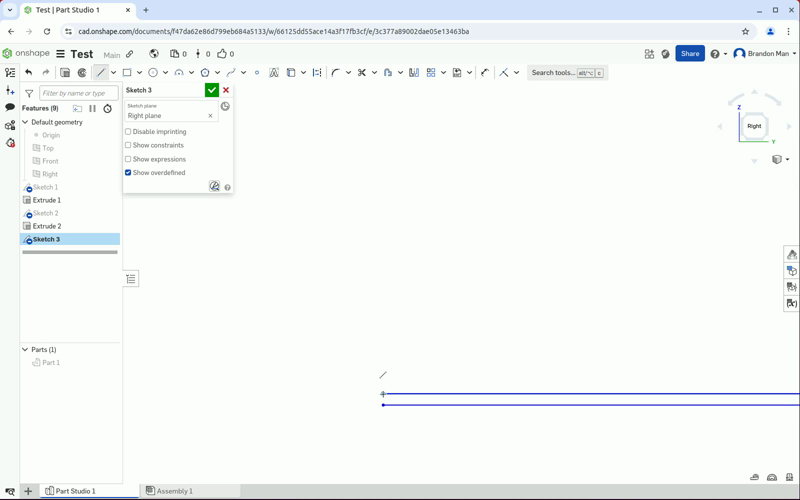
scroll(-6)
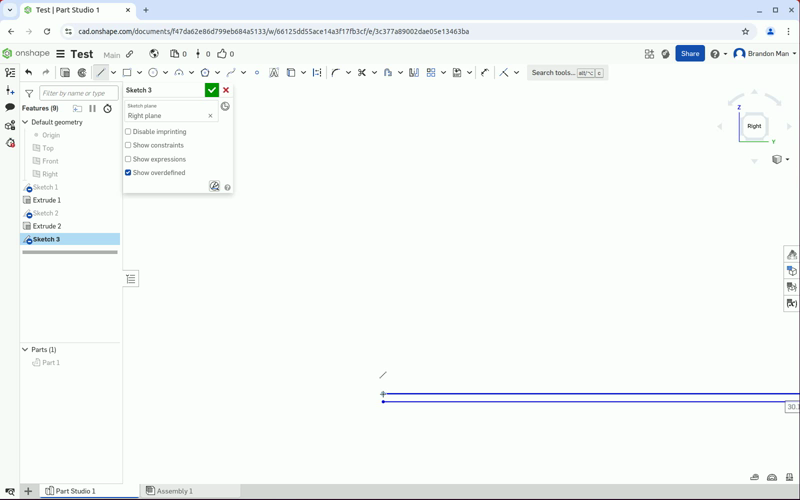
scroll(-6)
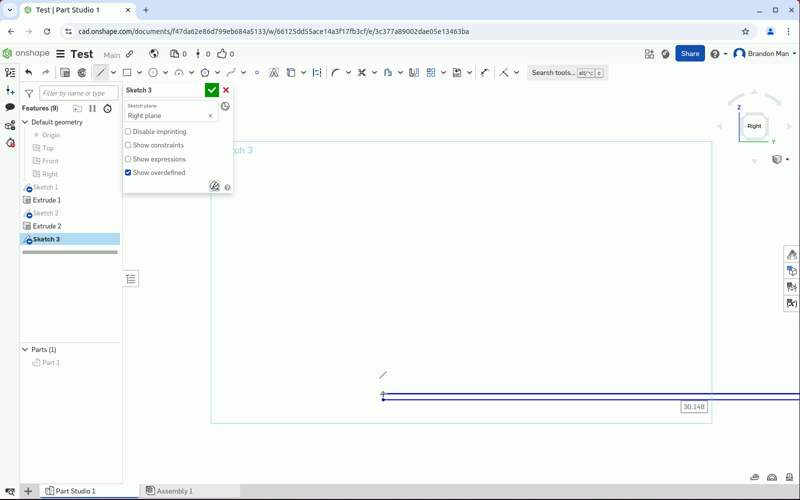
scroll(-6)
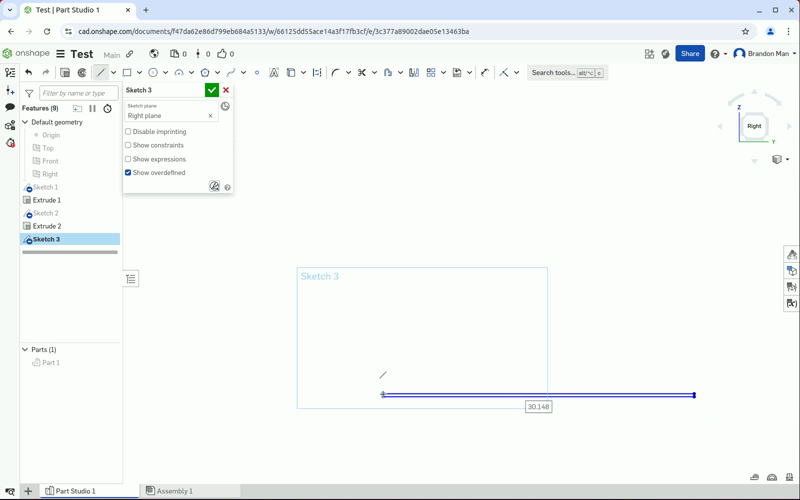
scroll(-6)
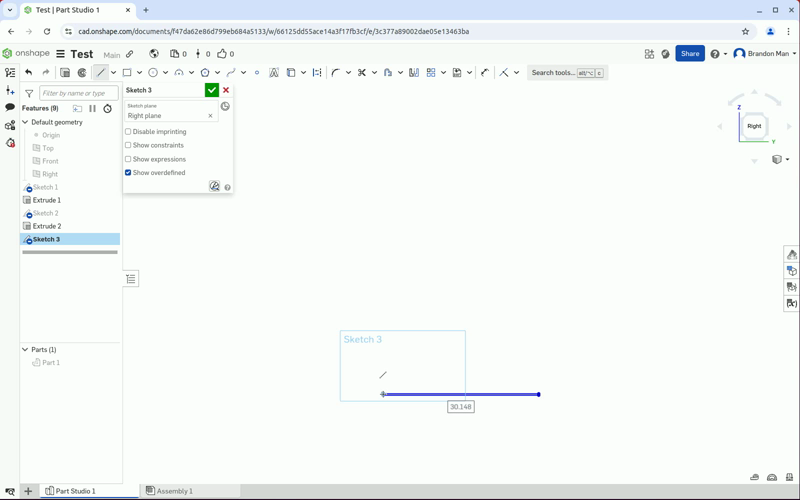
key_up(shift)
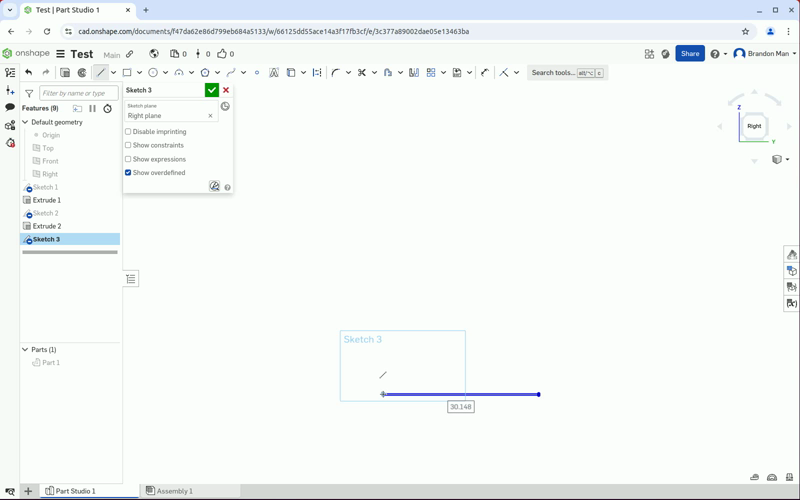
mouse_move(413, 393)
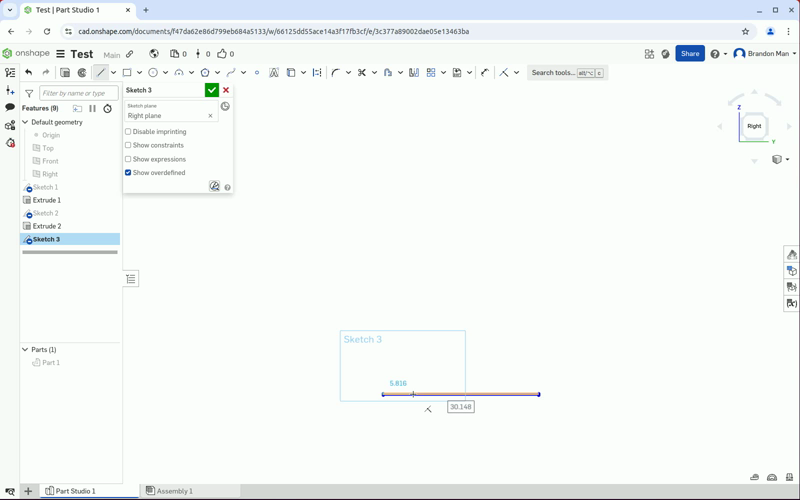
key_down(shift)
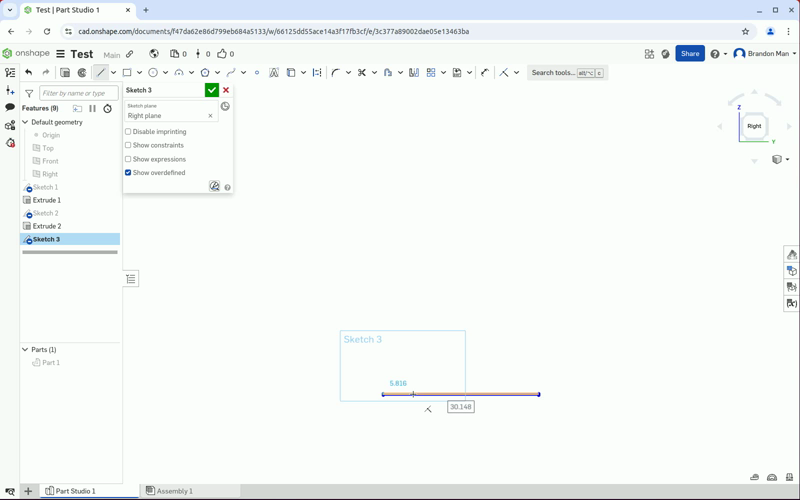
mouse_move(383, 395)
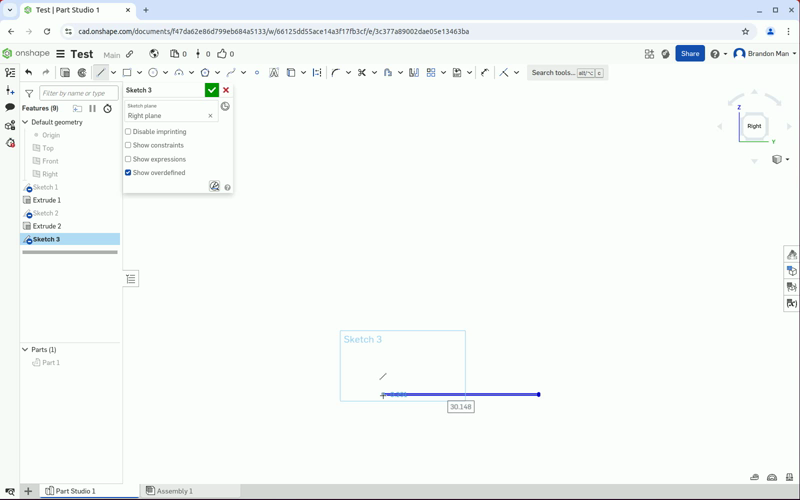
scroll(6)
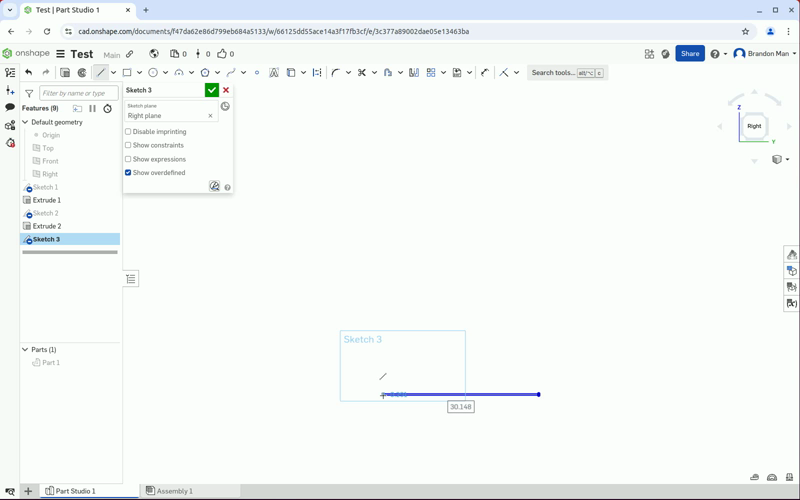
scroll(6)
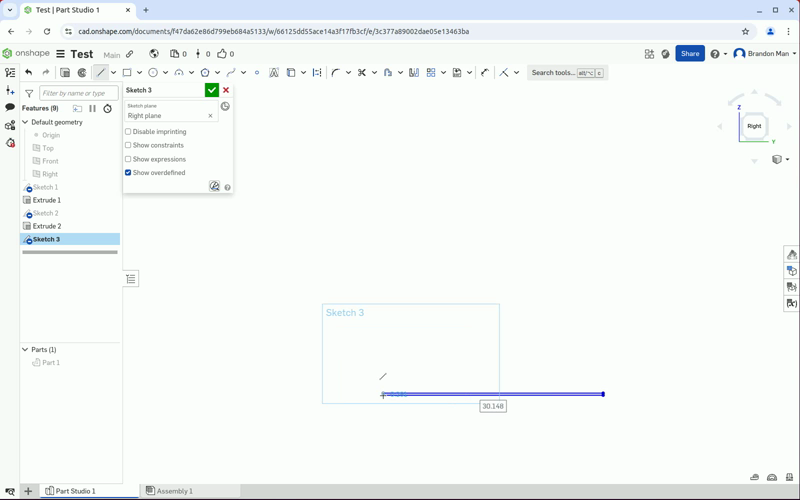
scroll(6)
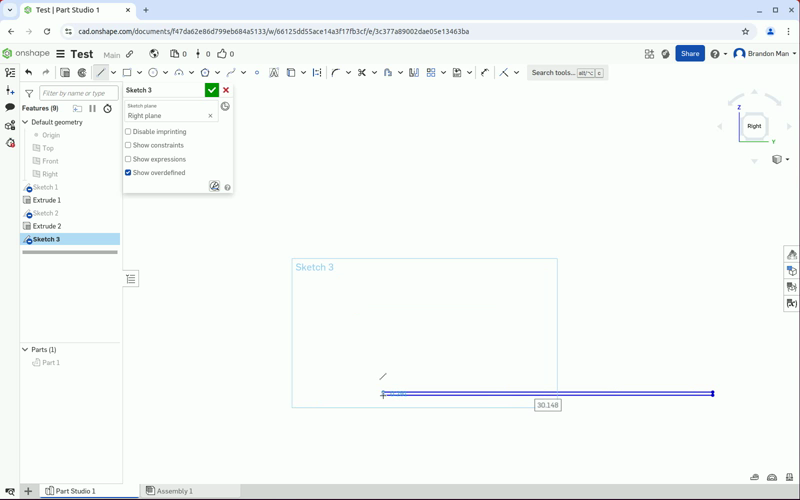
scroll(6)
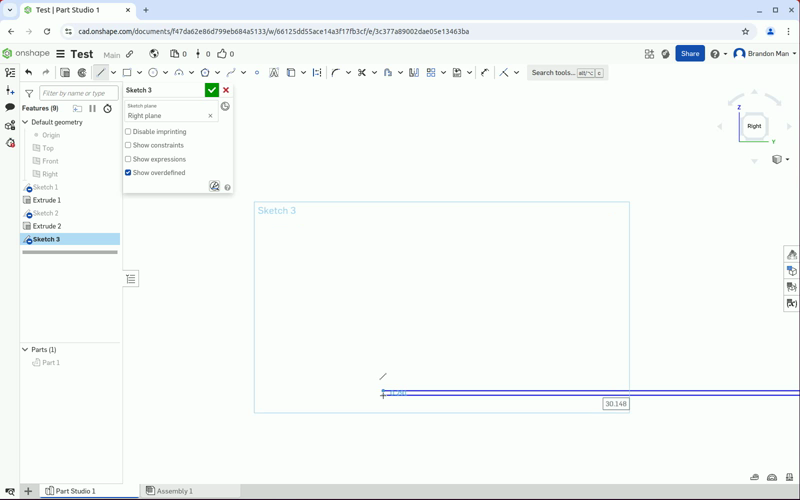
scroll(6)
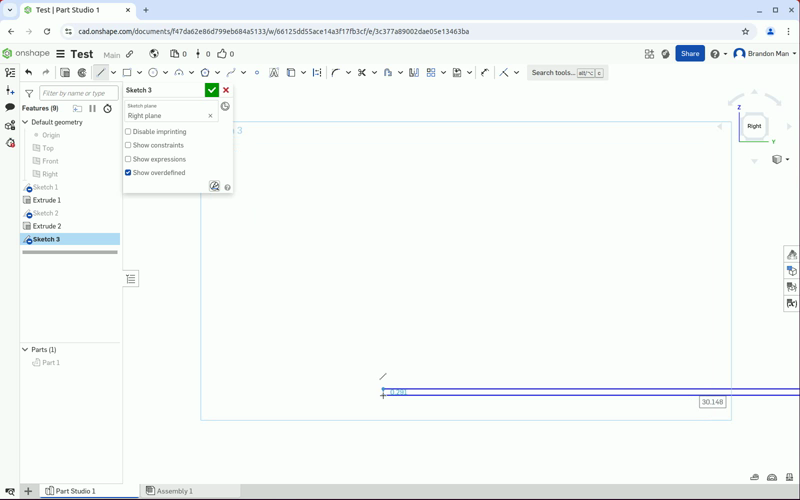
scroll(6)
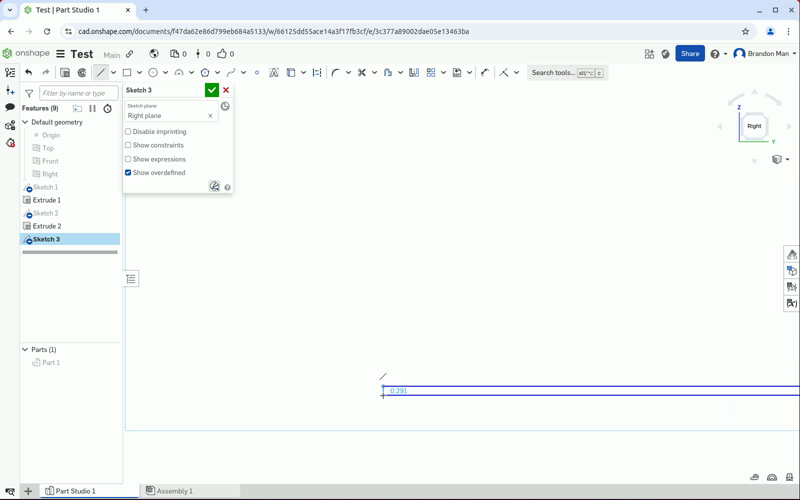
scroll(6)
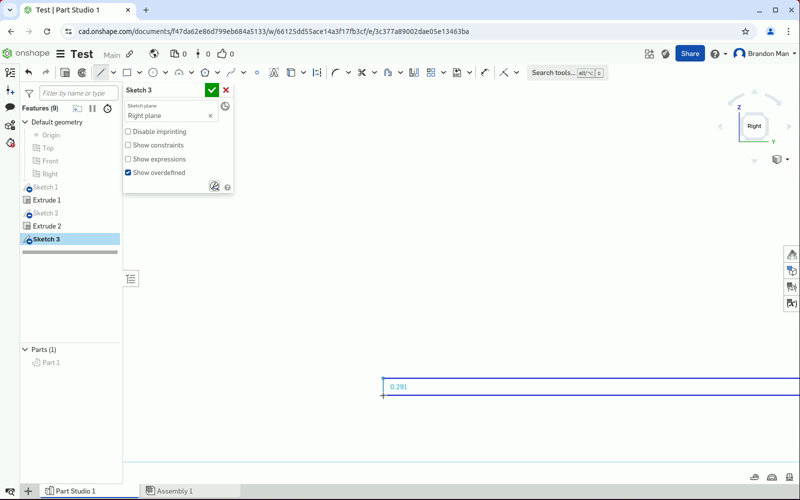
key_up(shift)
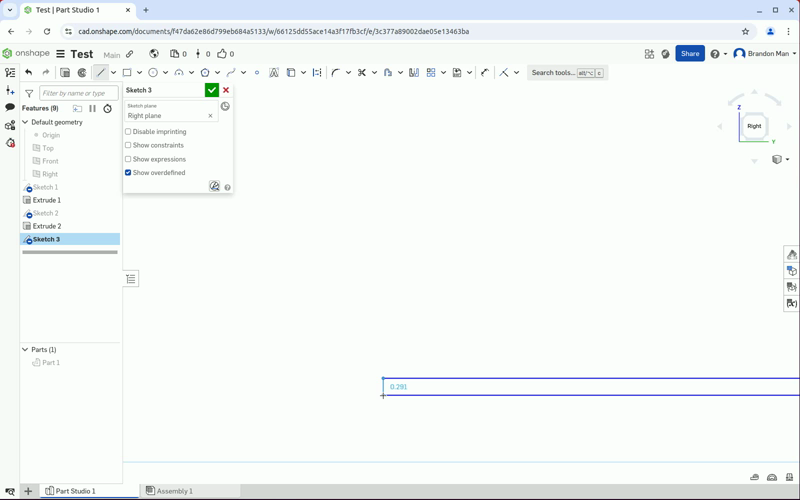
click(383, 395)
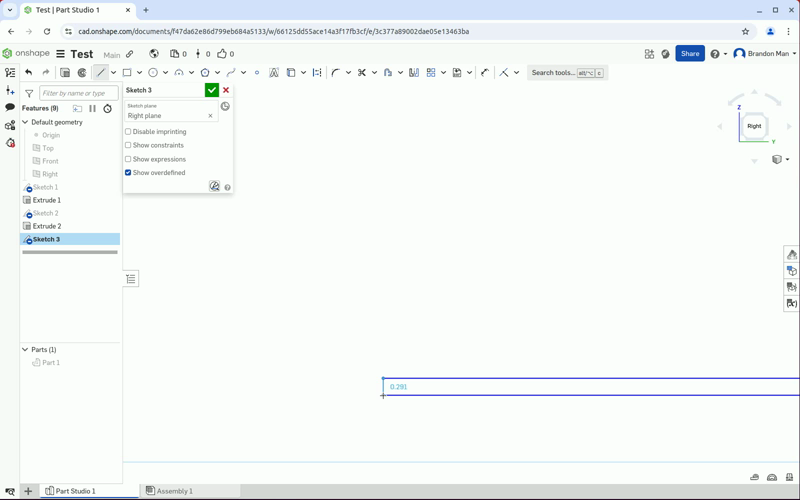
scroll(-6)
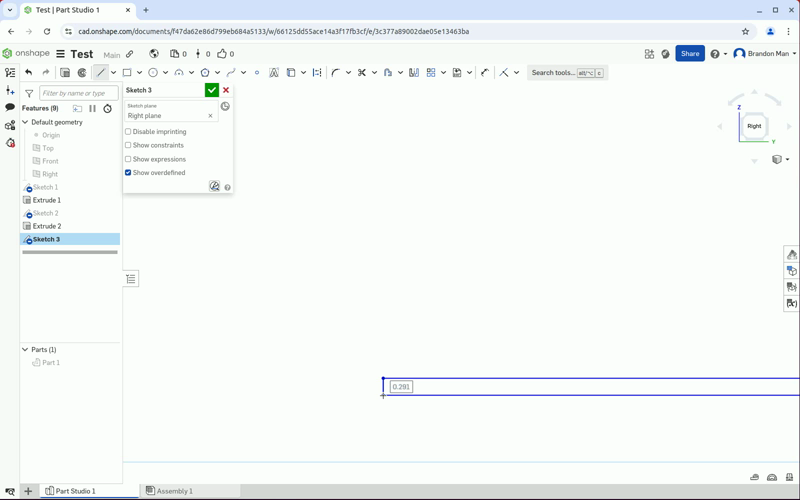
scroll(-6)
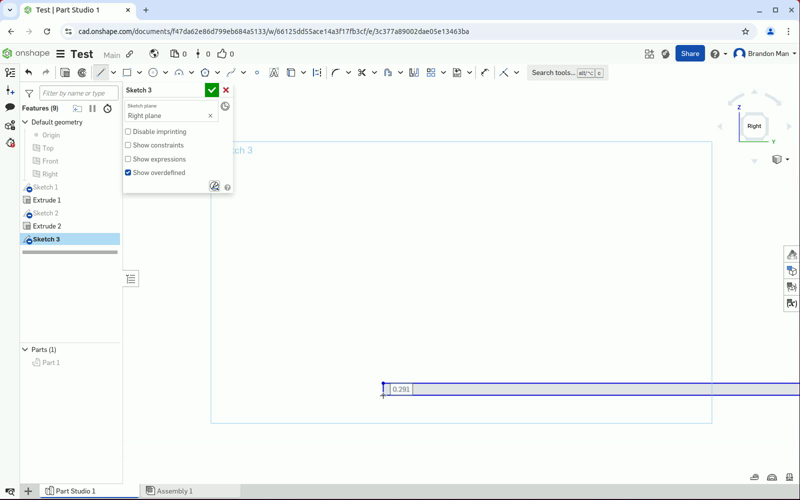
scroll(-6)
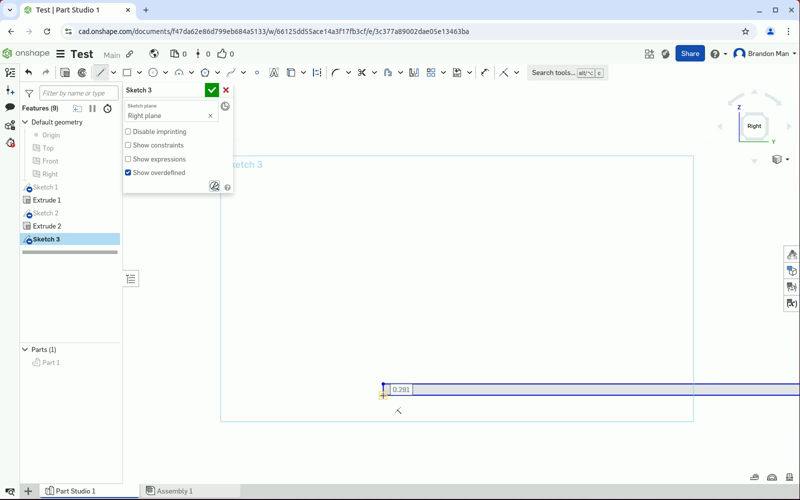
scroll(-6)
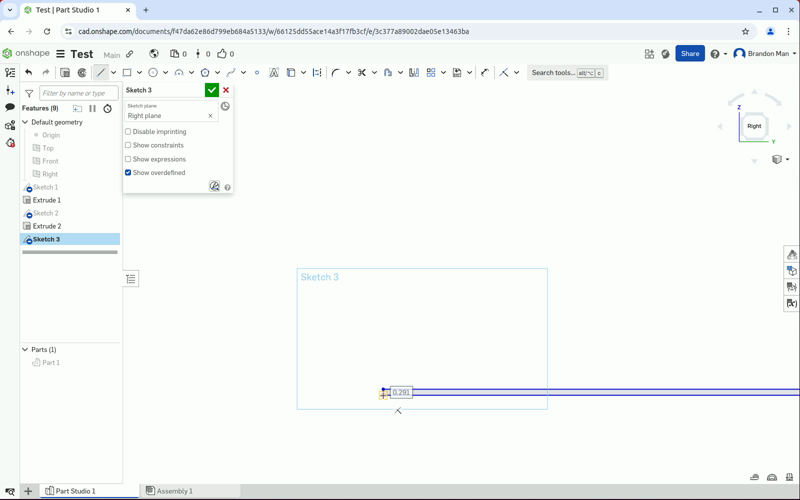
scroll(-6)
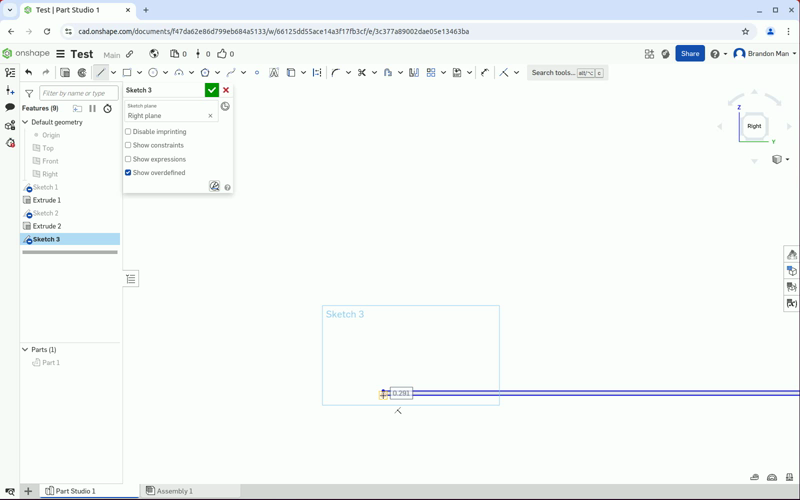
scroll(-6)
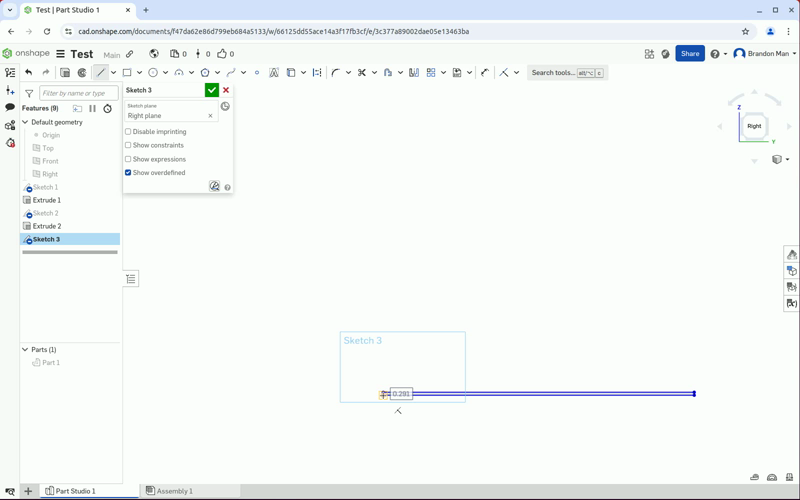
scroll(-6)
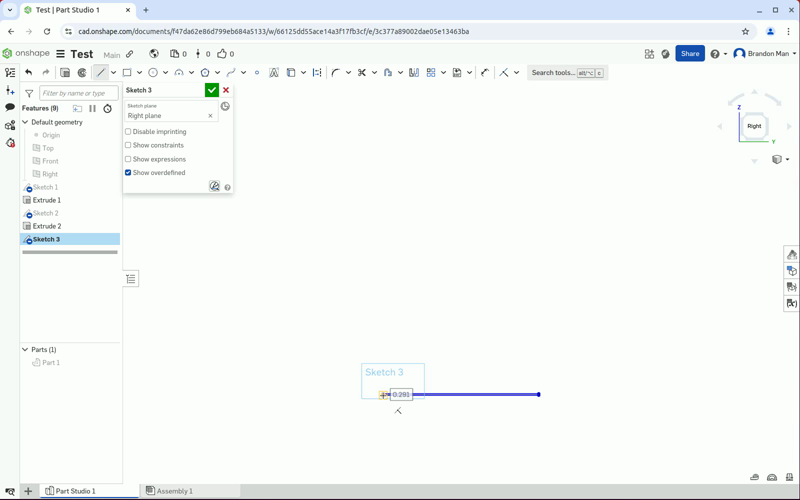
key(esc)
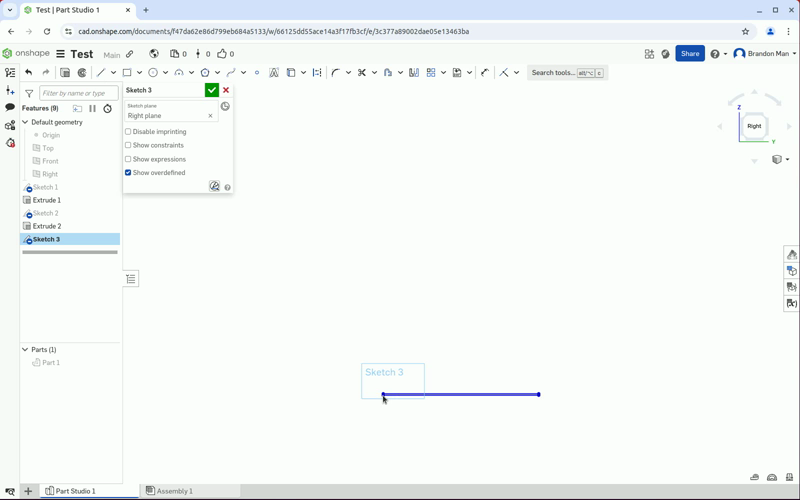
mouse_move(431, 394)
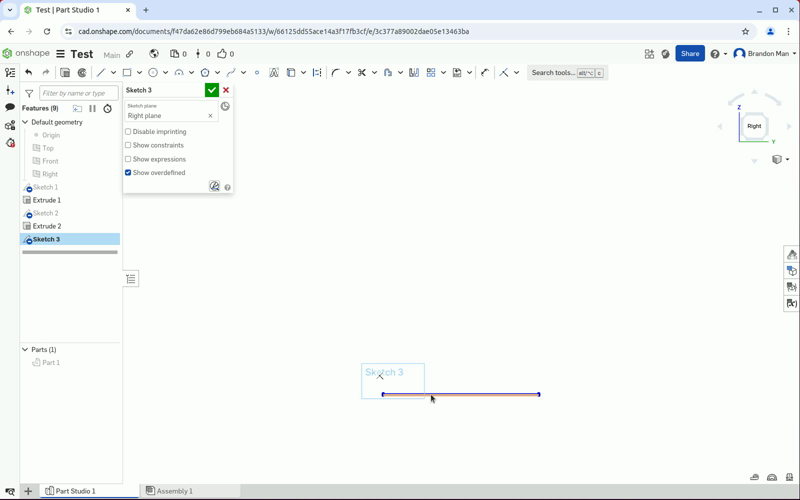
scroll(6)
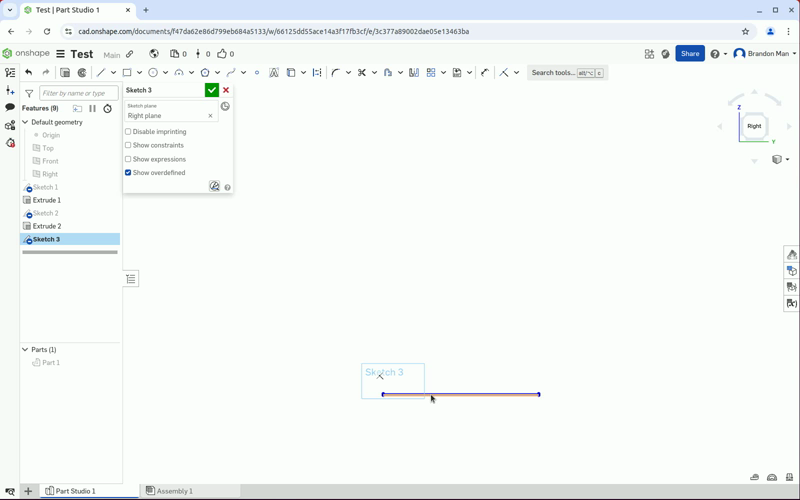
scroll(6)
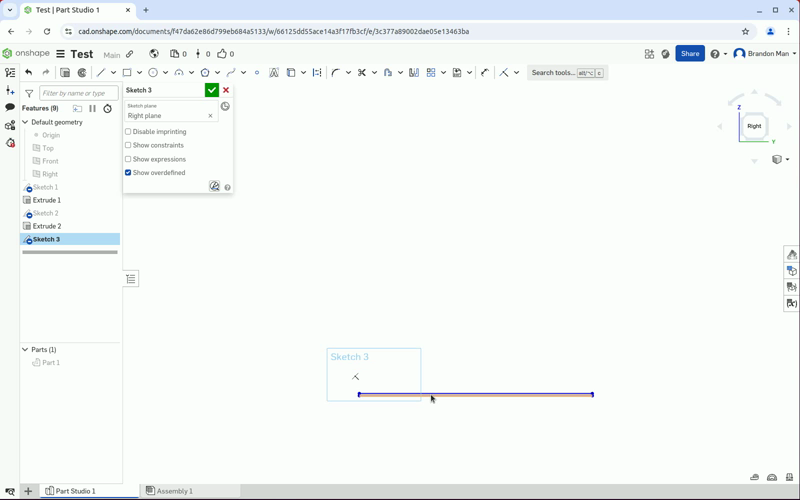
scroll(6)
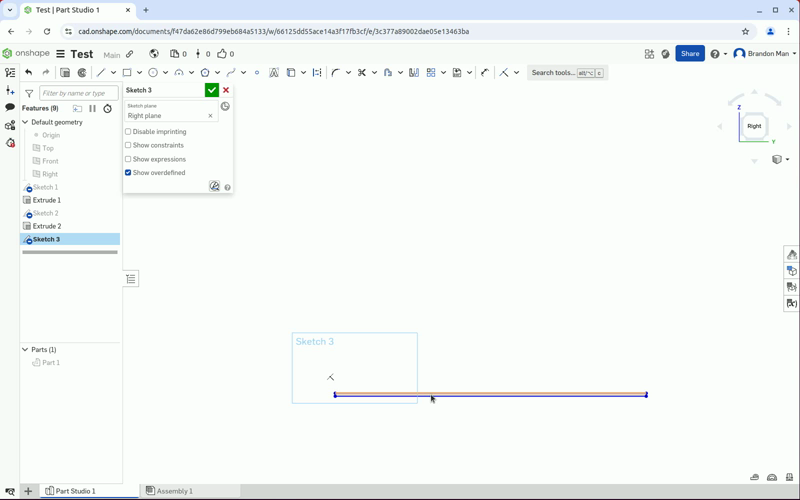
scroll(6)
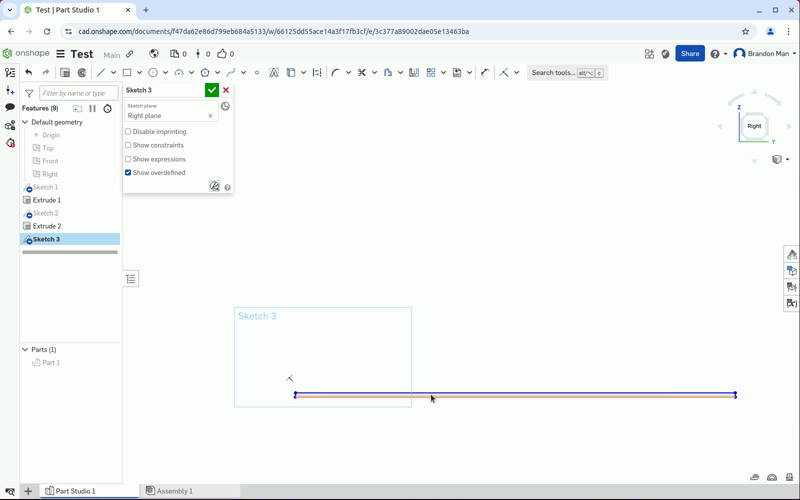
scroll(6)
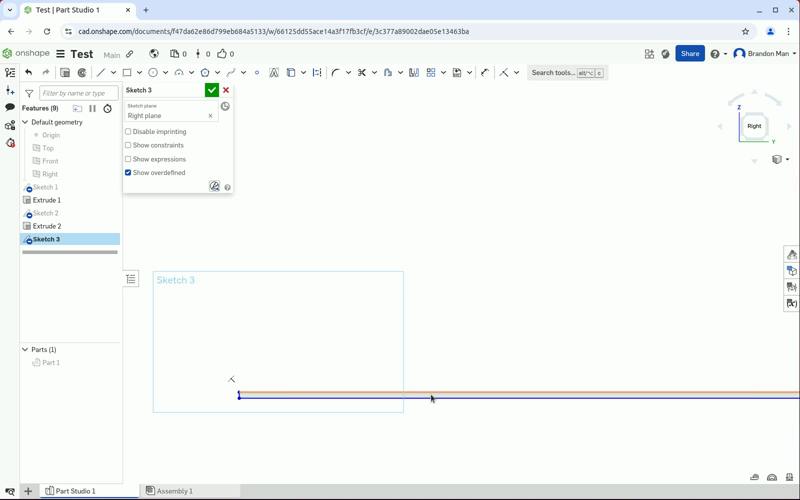
scroll(6)
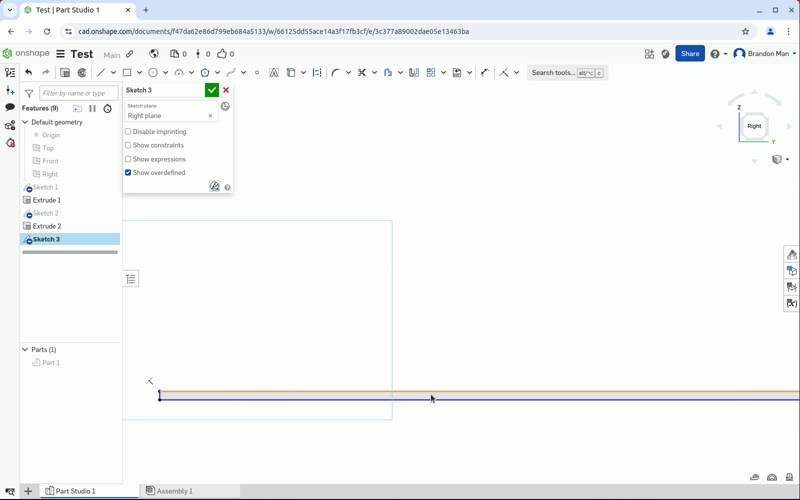
scroll(6)
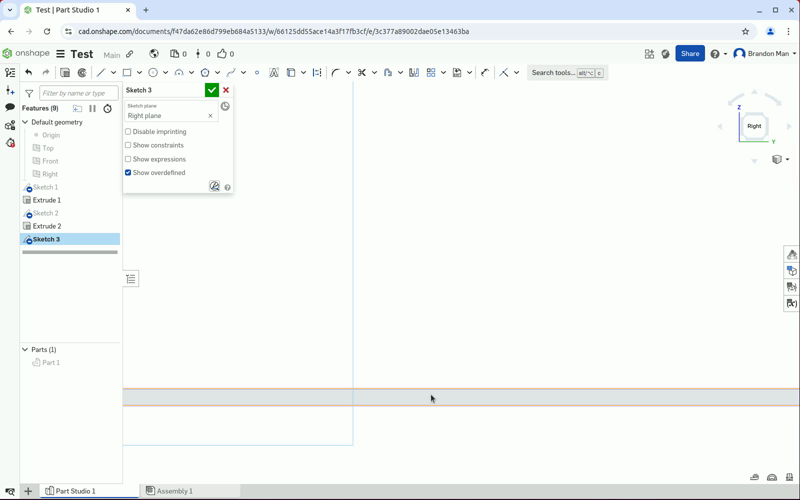
click(431, 394)
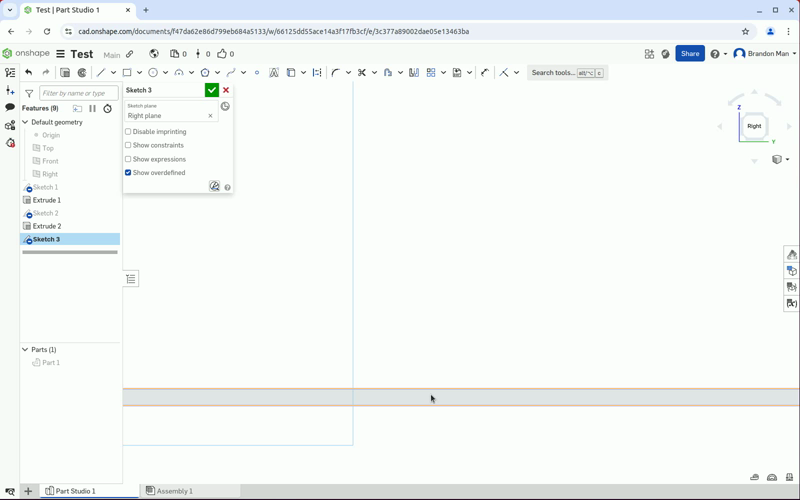
scroll(-6)
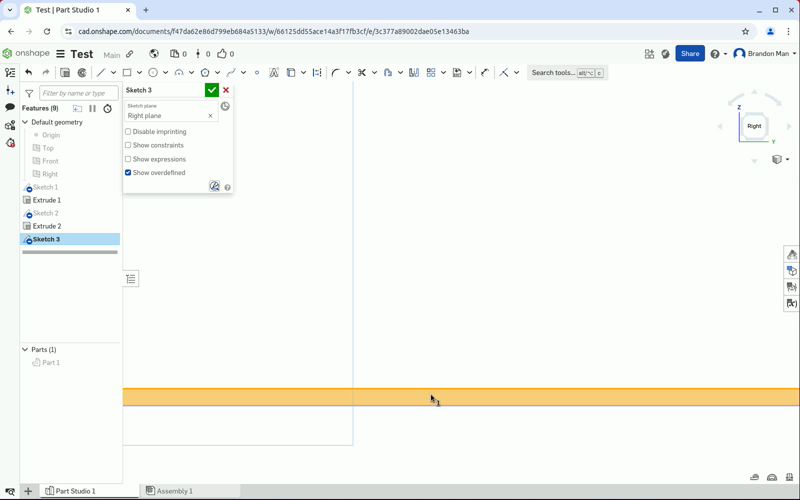
scroll(-6)
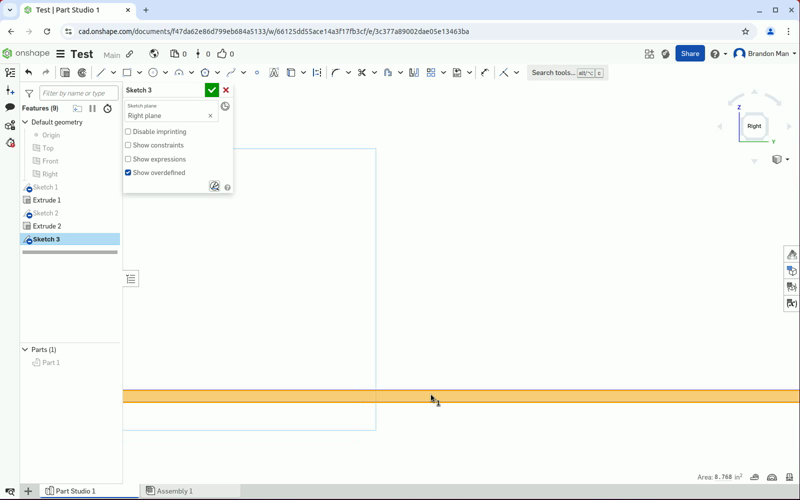
scroll(-6)
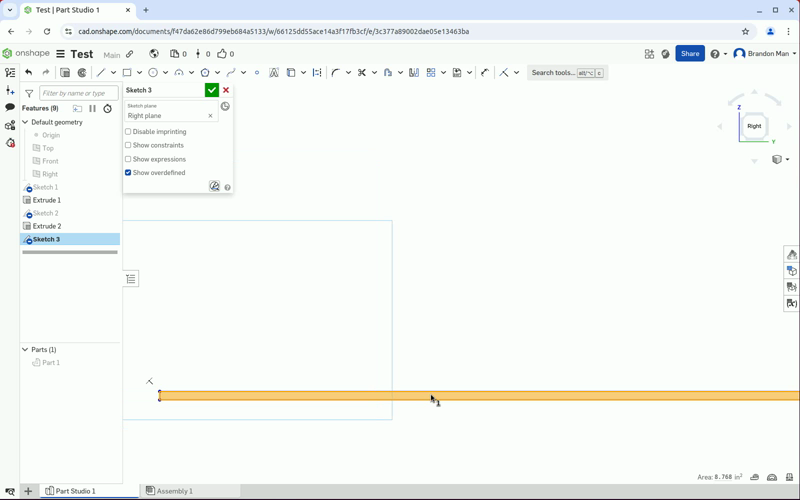
scroll(-6)
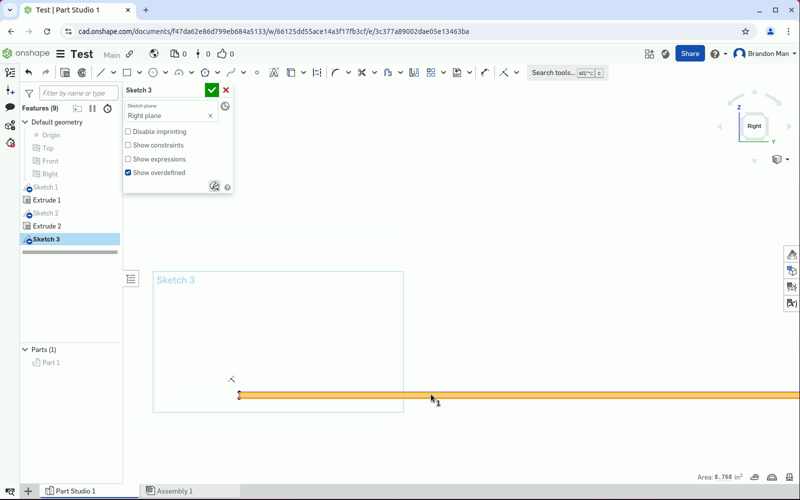
scroll(-6)
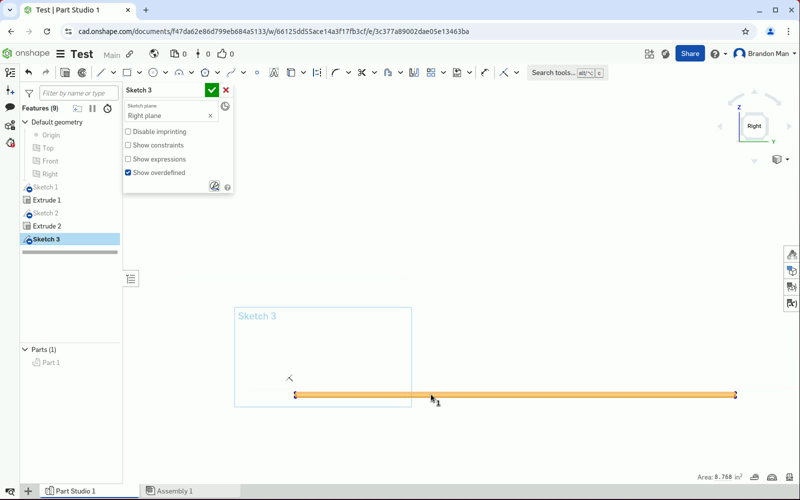
scroll(-6)
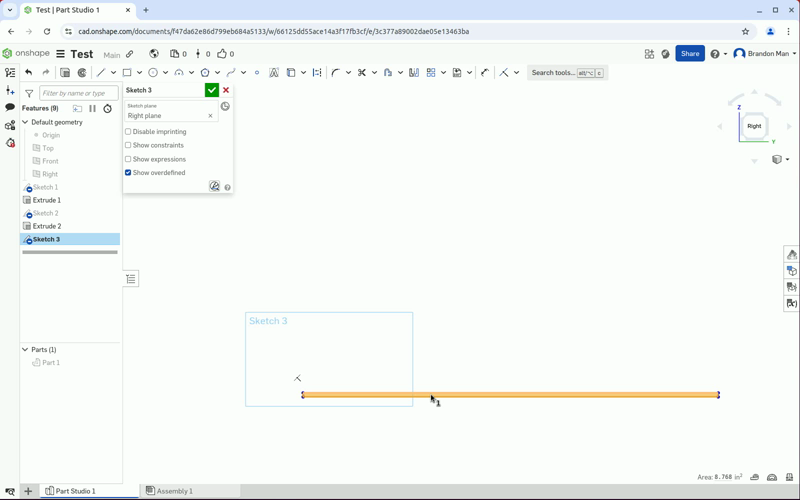
scroll(-6)
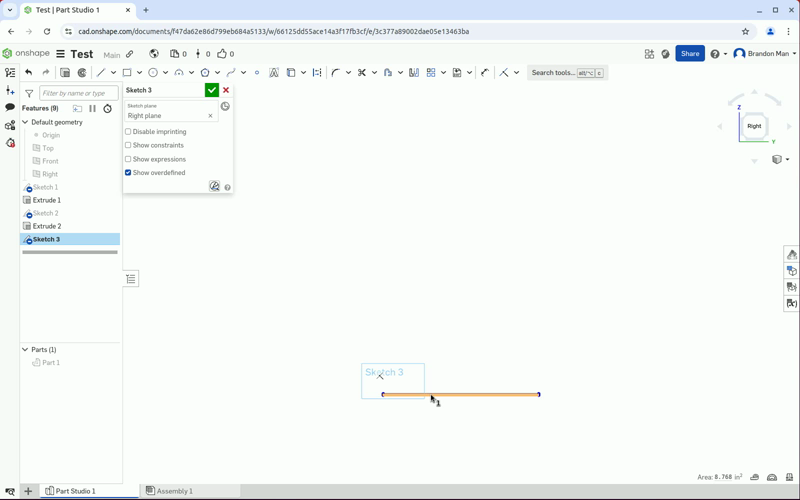
mouse_move(73, 352)
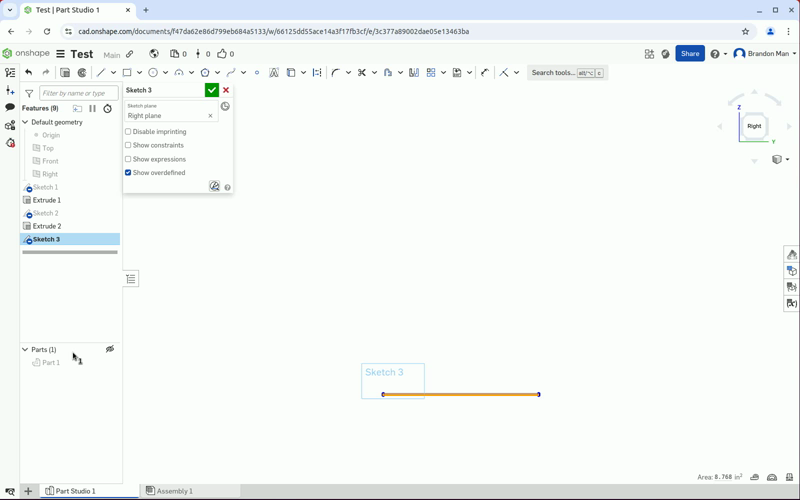
key(shift+y)
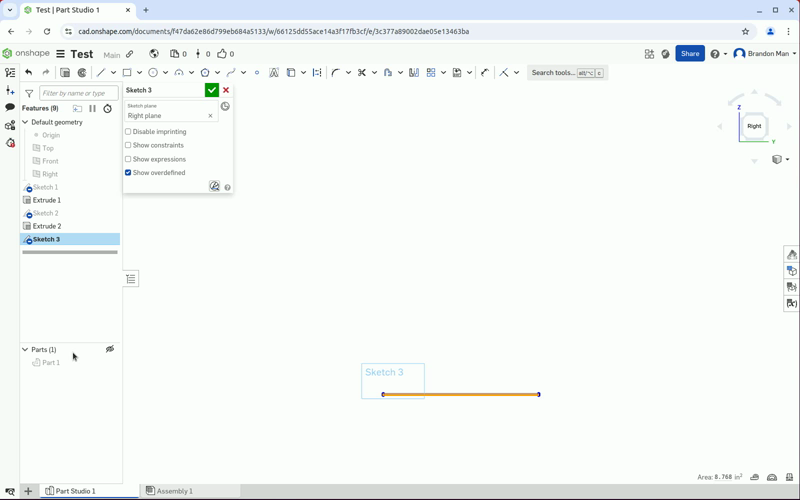
key(shift+e)
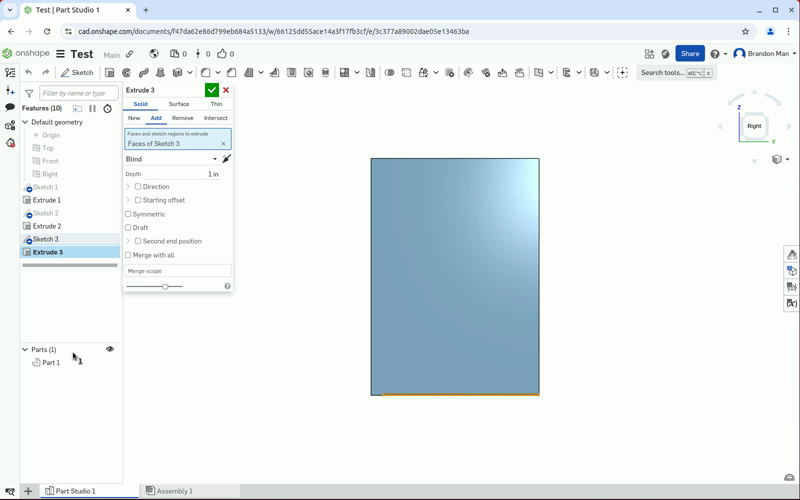
mouse_move(143, 106)
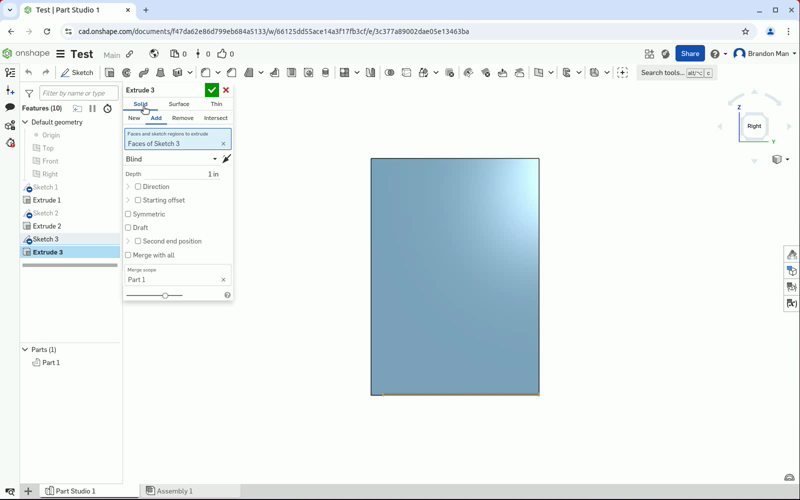
click(143, 106)
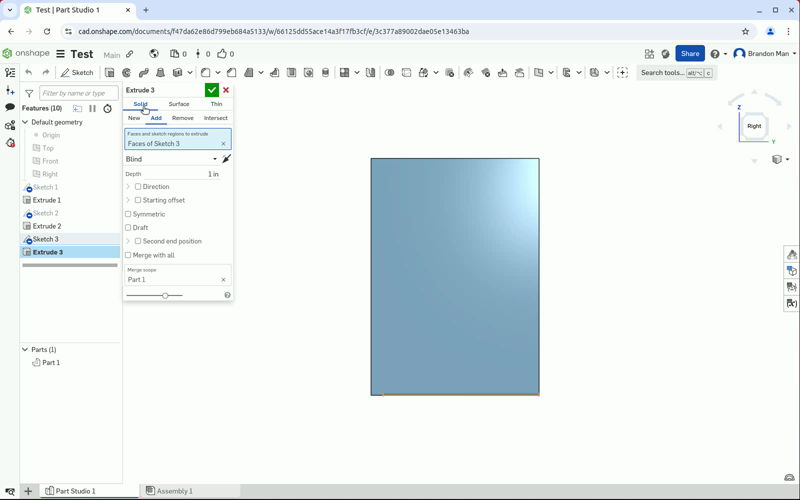
mouse_move(186, 120)
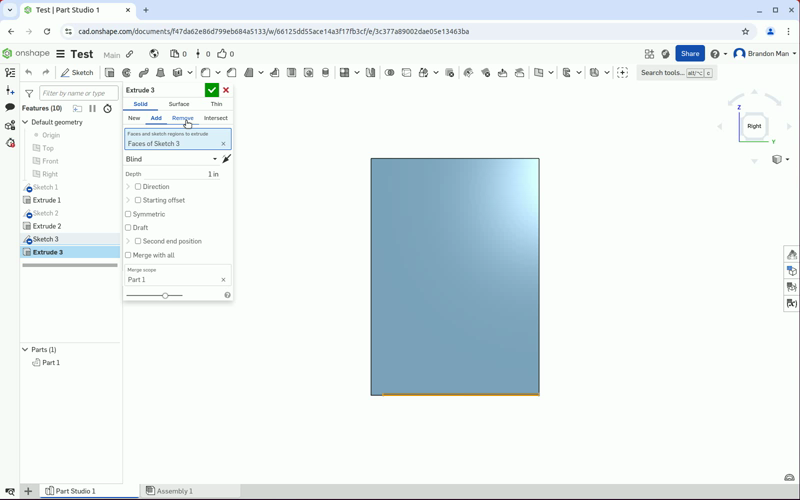
click(186, 120)
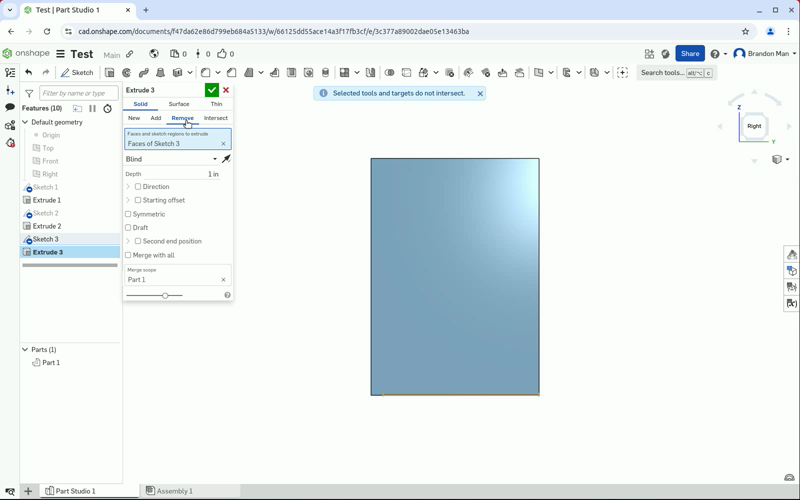
key(tab, 4)
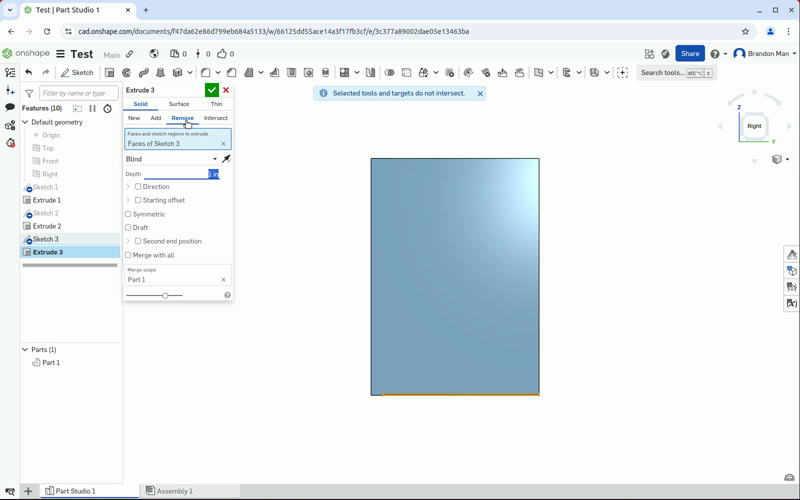
text(0.481)
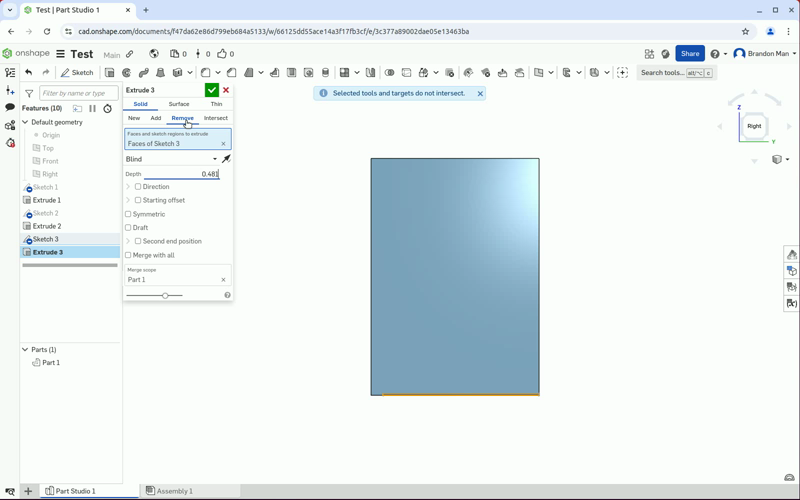
key(tab, 6)
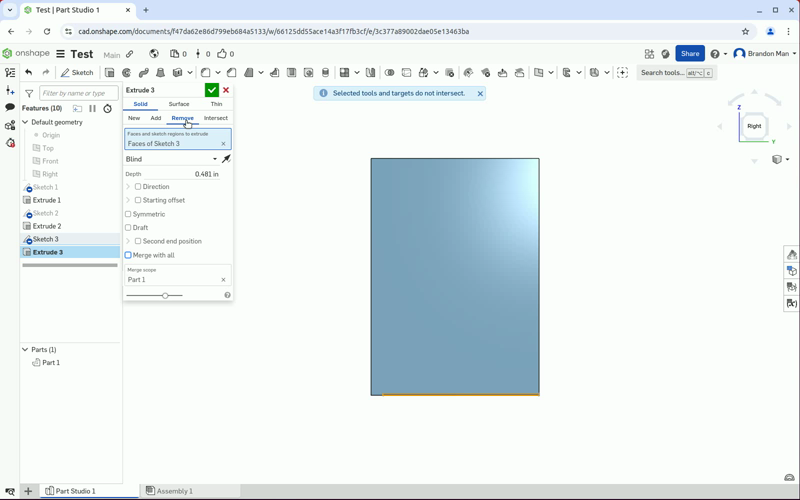
key(space)
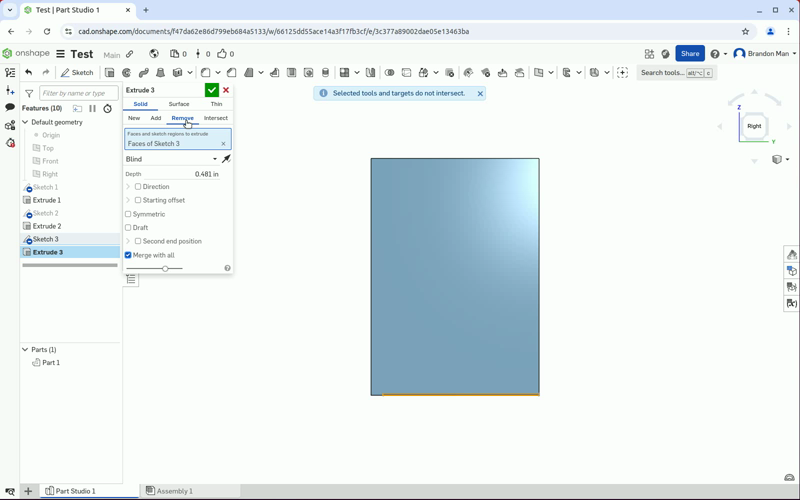
key(enter)
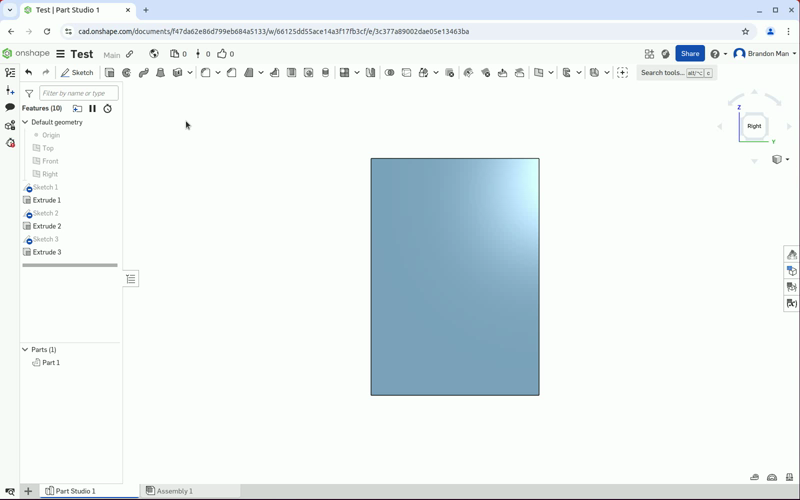
key(shift+h)
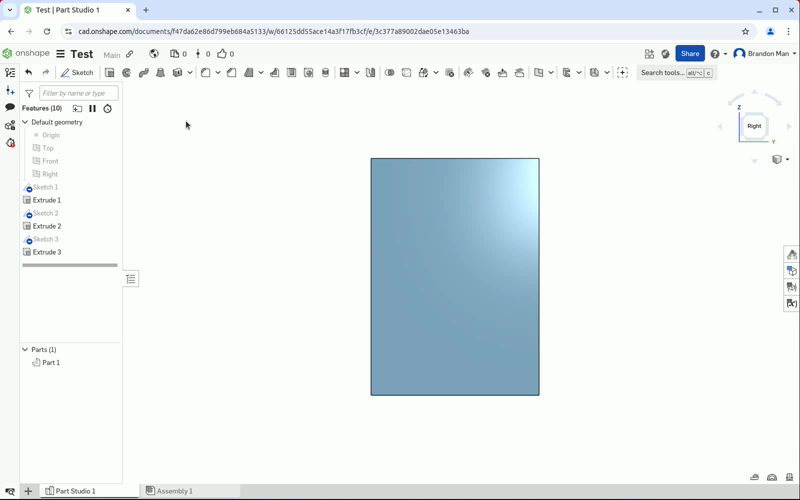
key(shift+h)
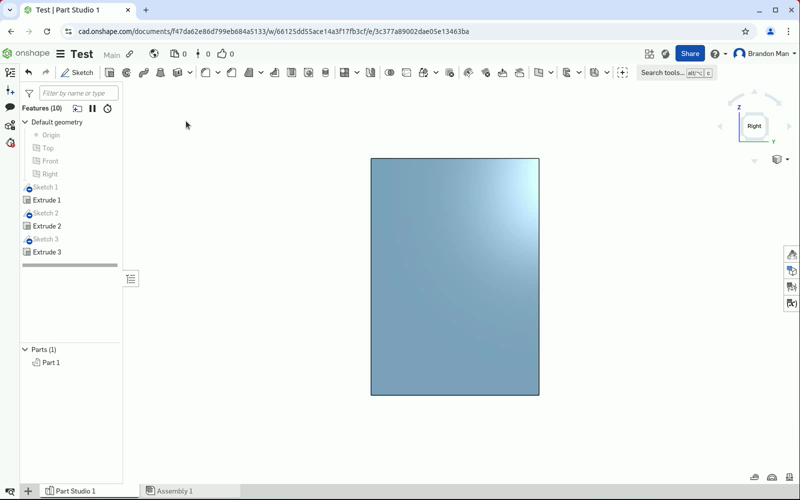
mouse_move(73, 189)
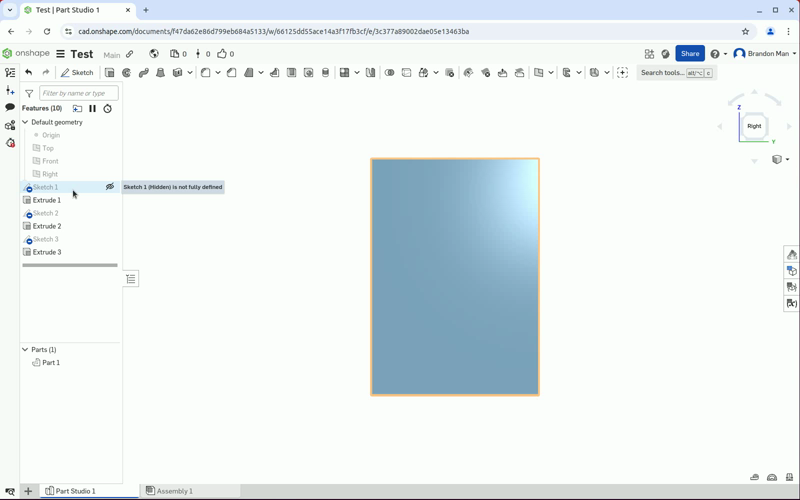
click(73, 189)
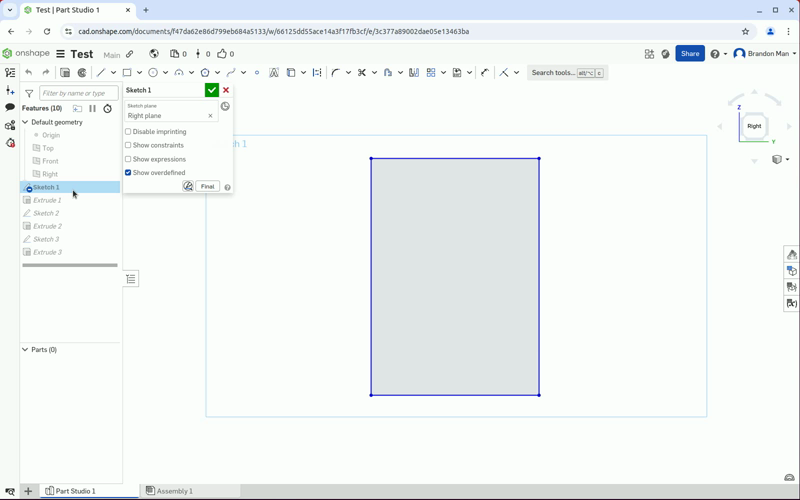
mouse_move(229, 92)
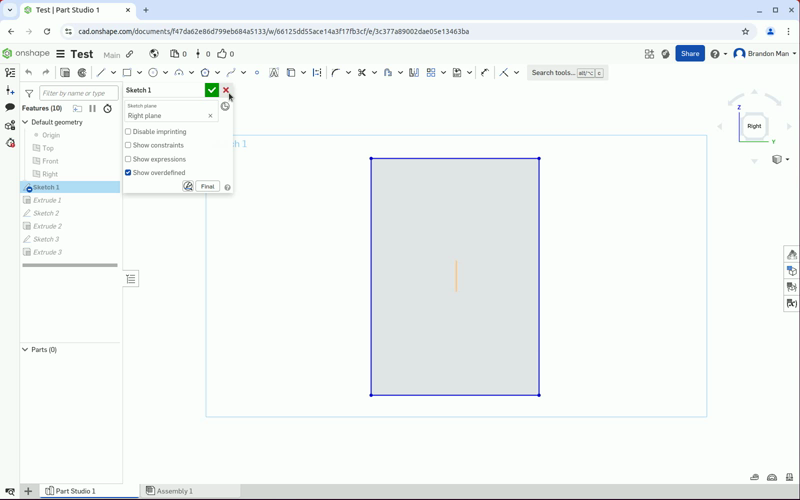
click(229, 92)
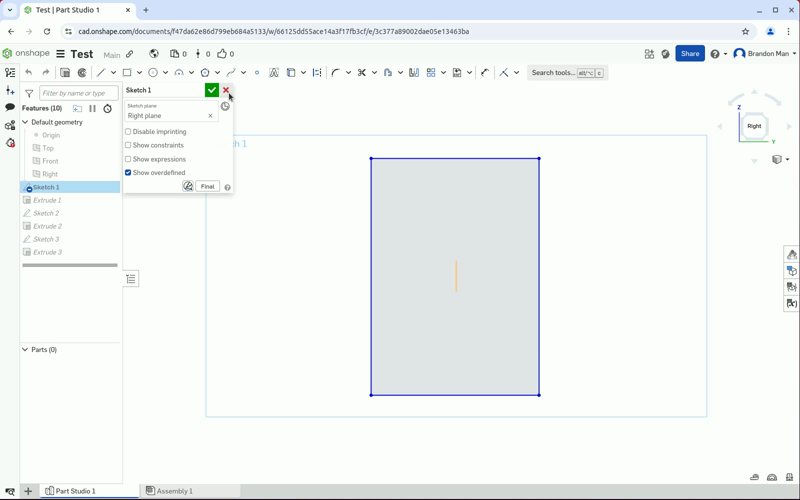
key(shift+s)
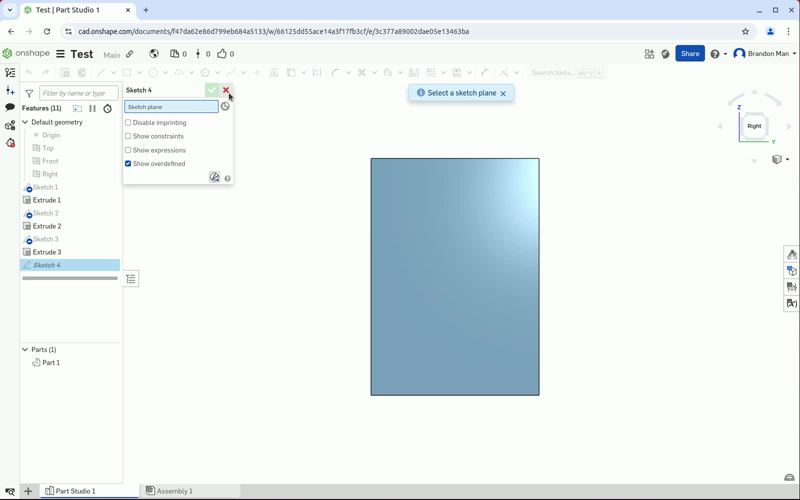
mouse_move(73, 176)
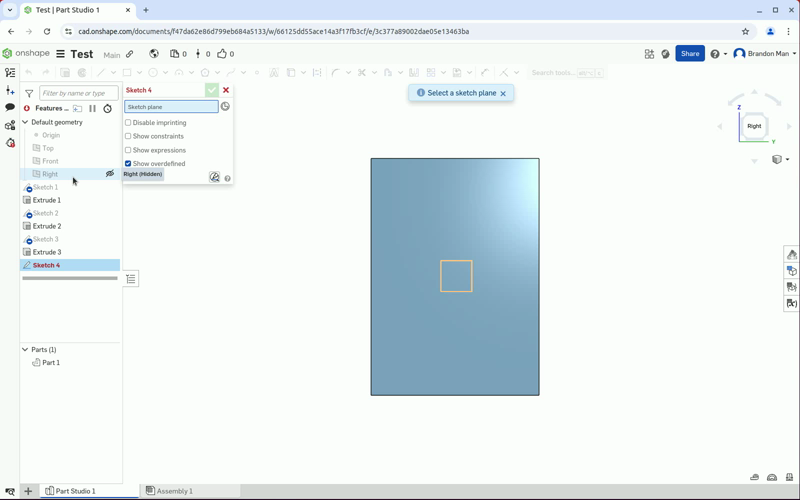
click(73, 176)
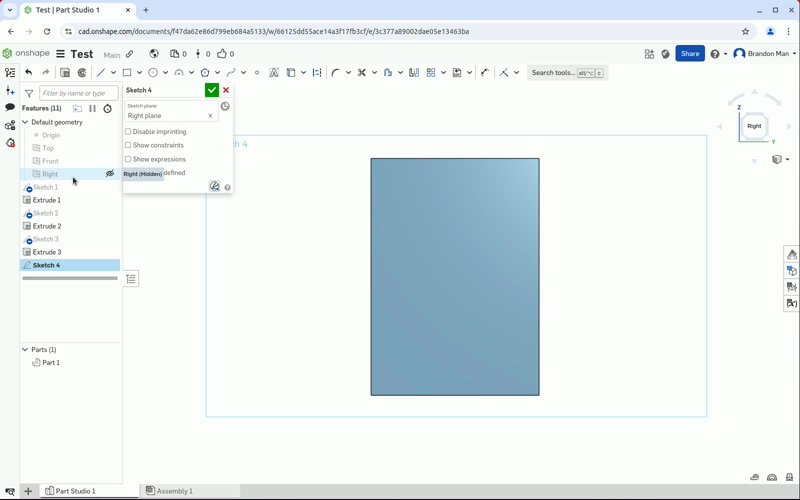
mouse_move(73, 352)
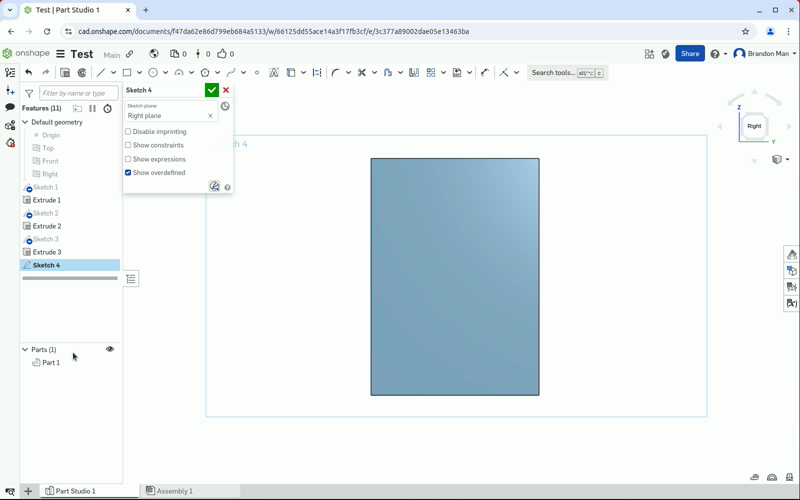
key(y)
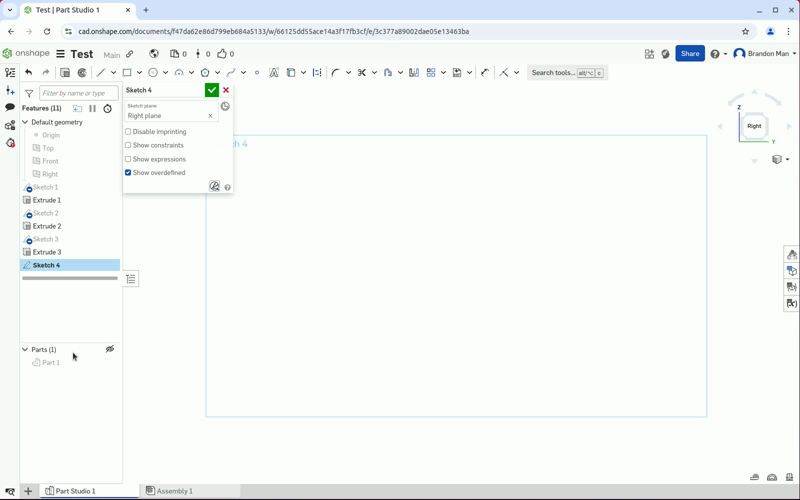
key(l)
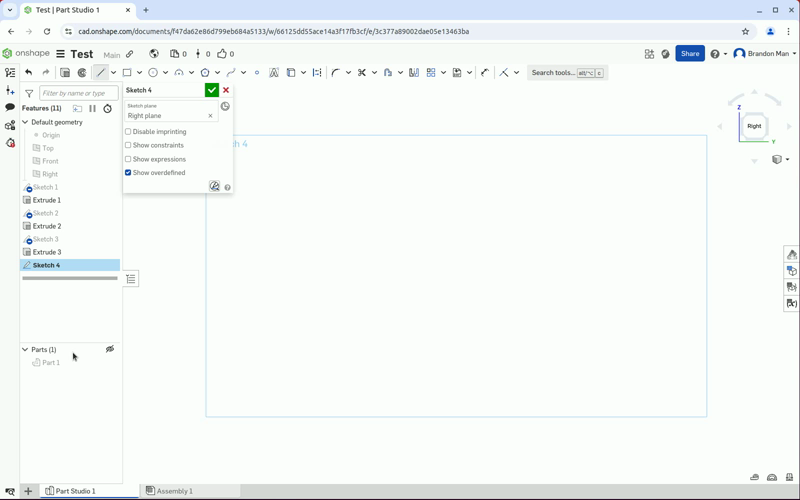
key_down(shift)
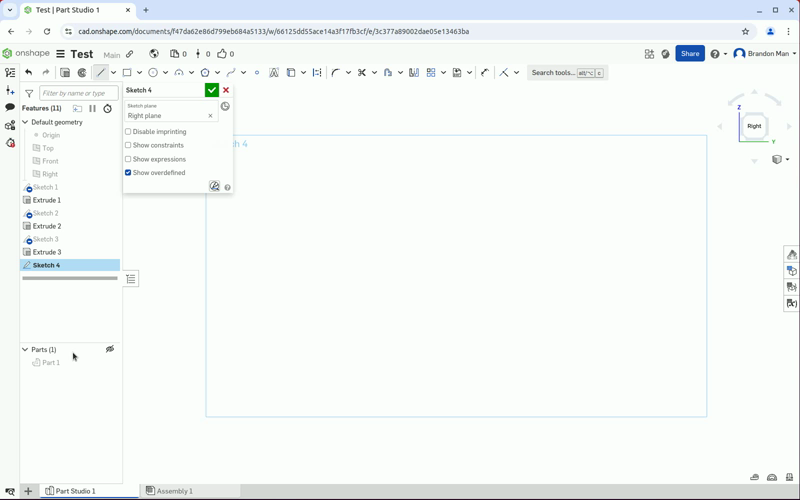
mouse_move(383, 393)
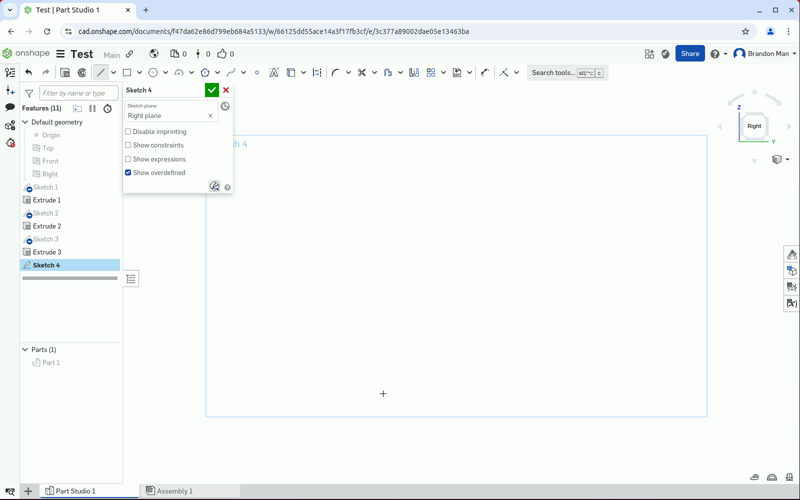
click(383, 393)
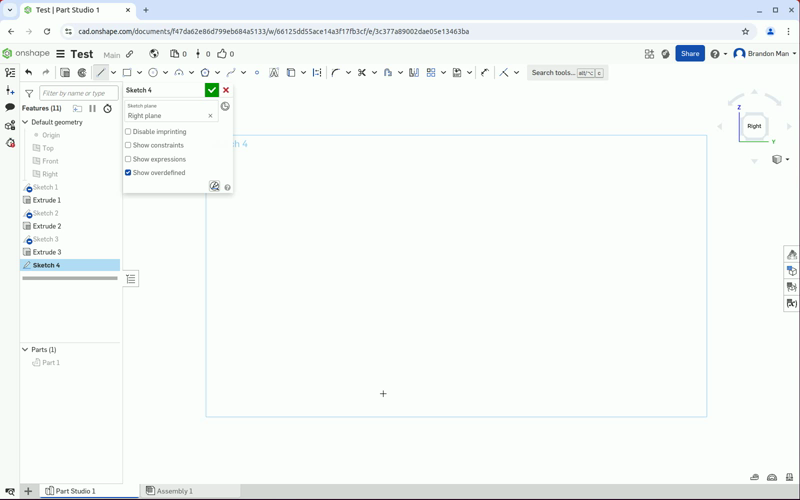
key_up(shift)
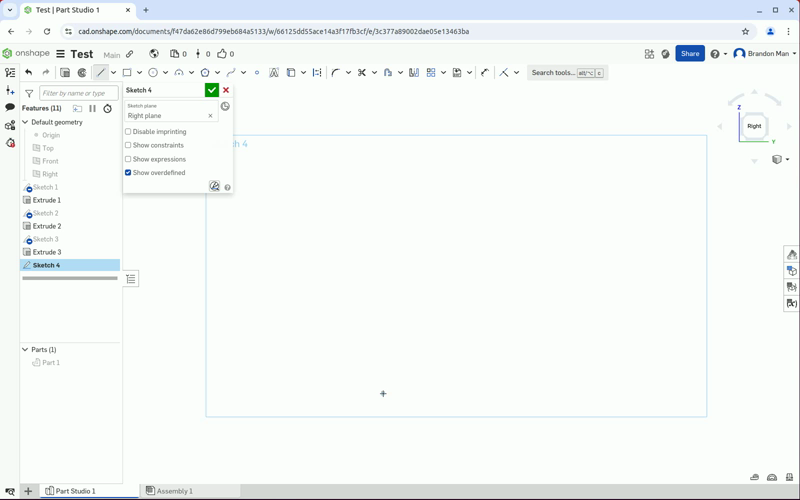
key_down(shift)
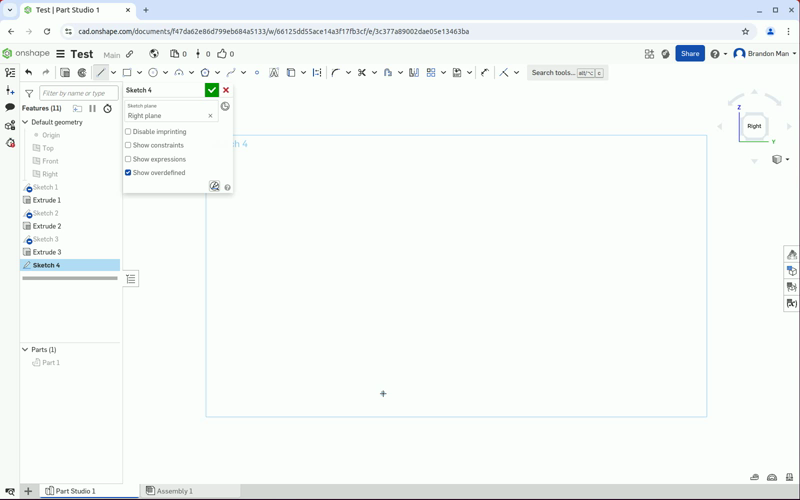
mouse_move(413, 393)
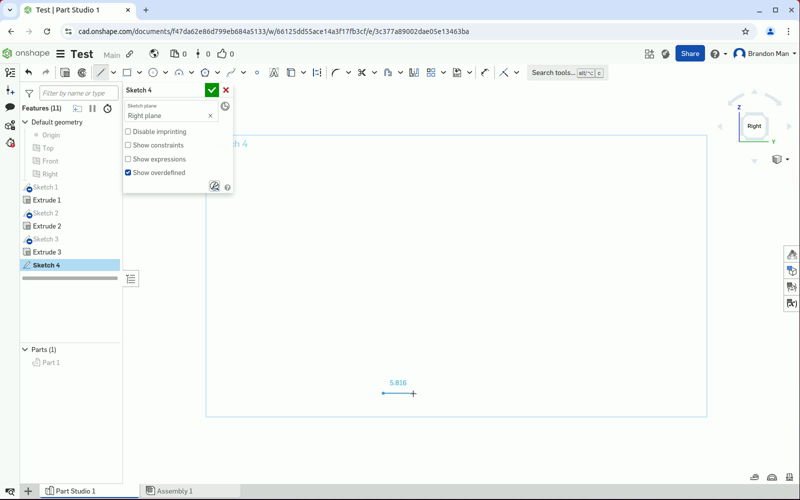
mouse_move(385, 393)
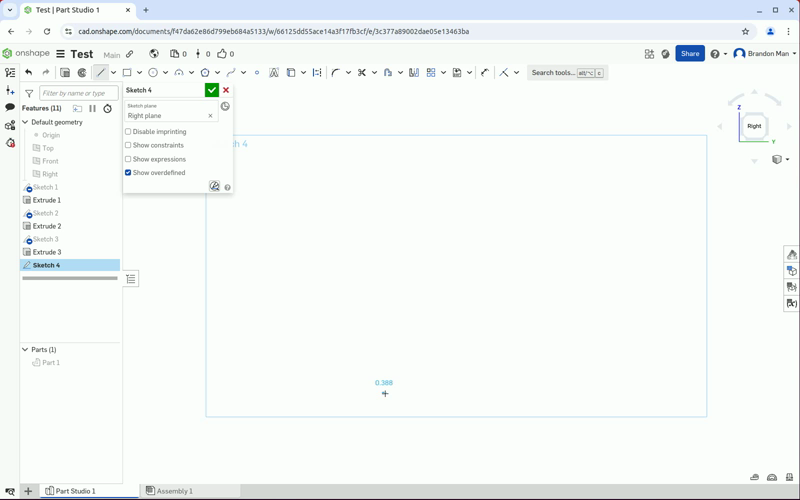
scroll(6)
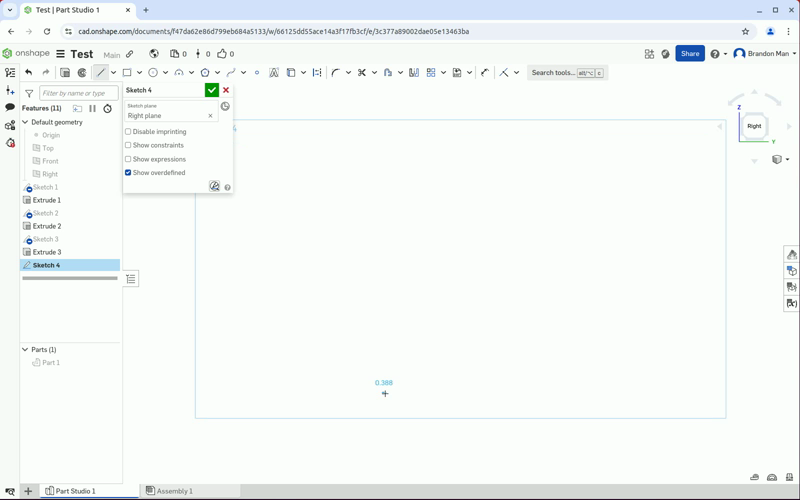
scroll(6)
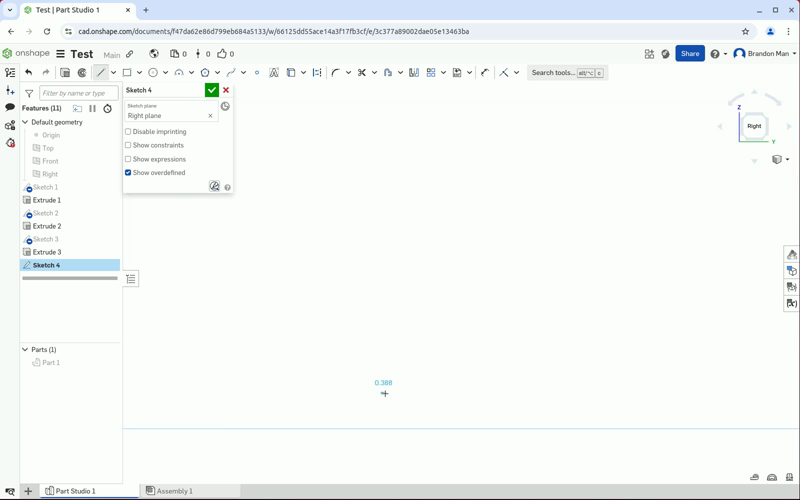
scroll(6)
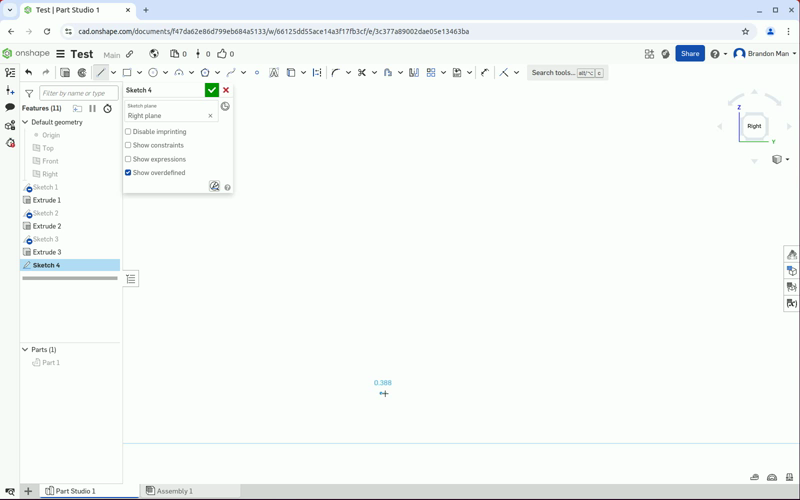
scroll(6)
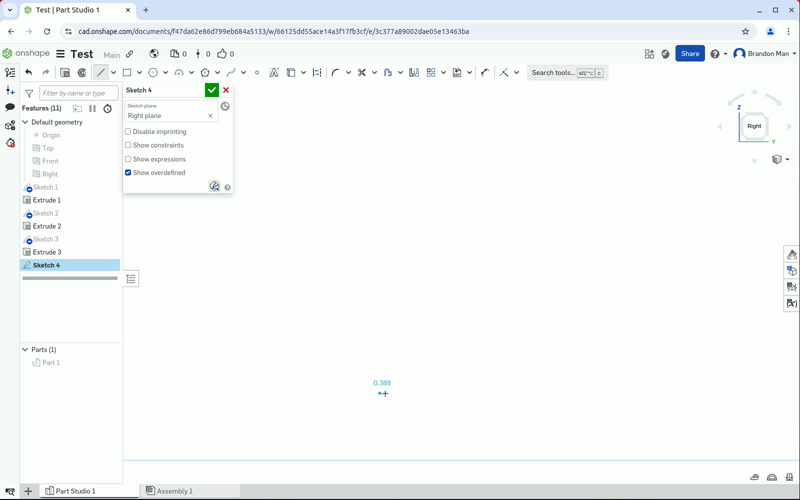
scroll(6)
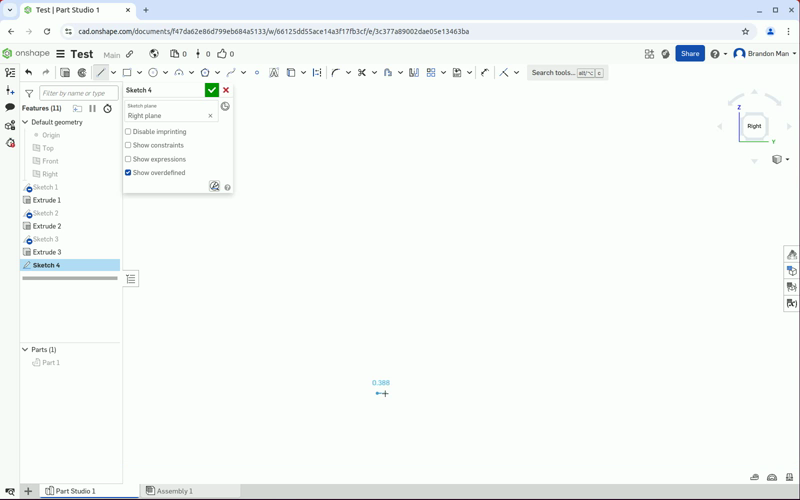
scroll(6)
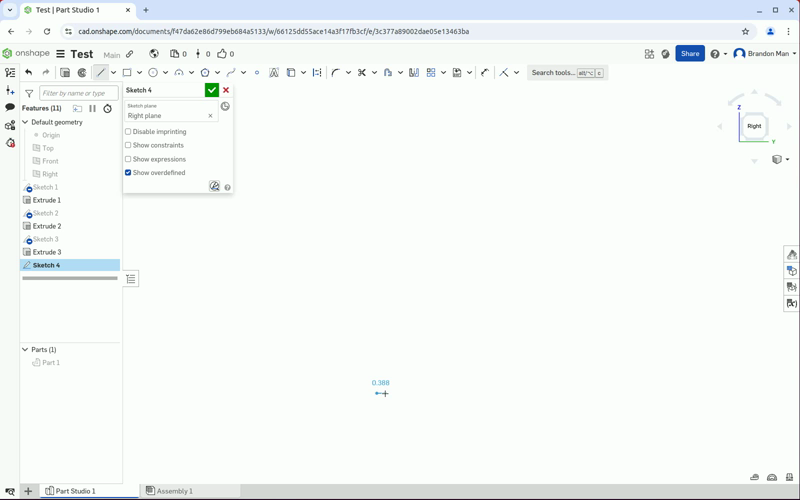
scroll(6)
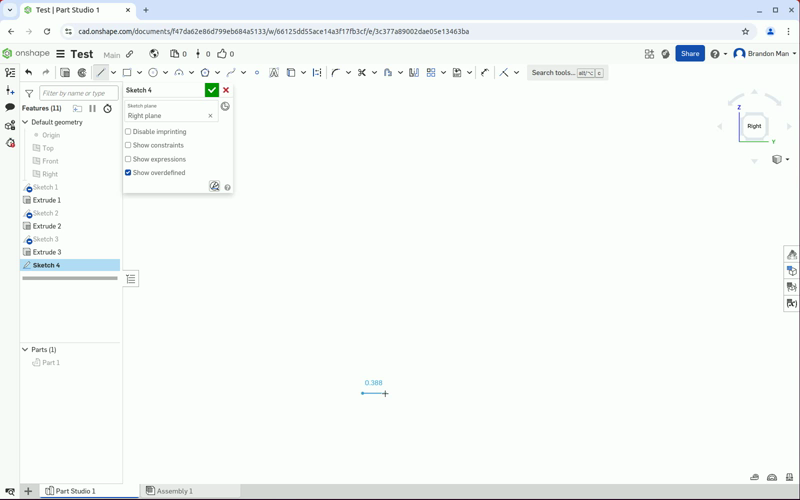
click(385, 393)
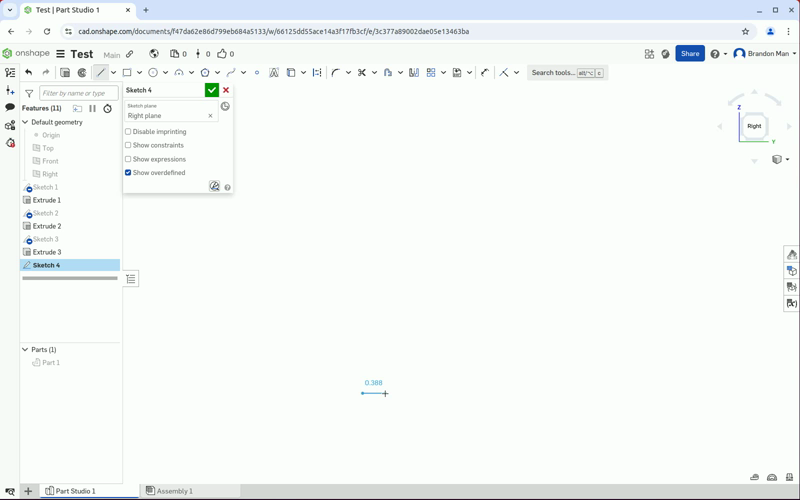
scroll(-6)
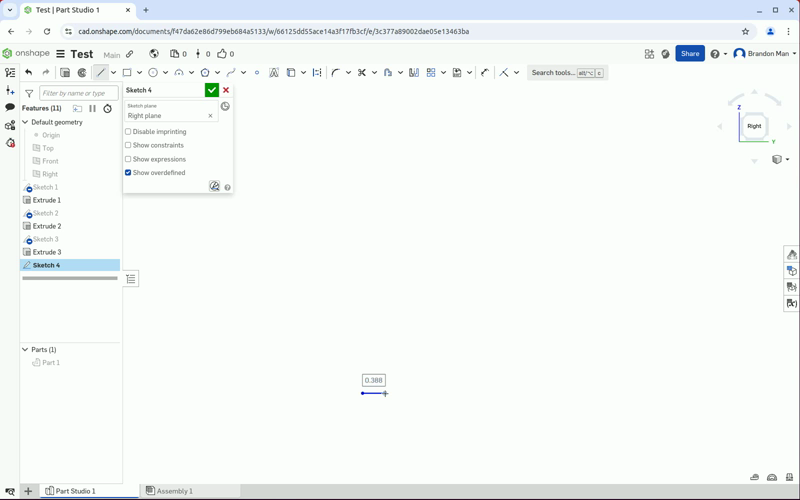
scroll(-6)
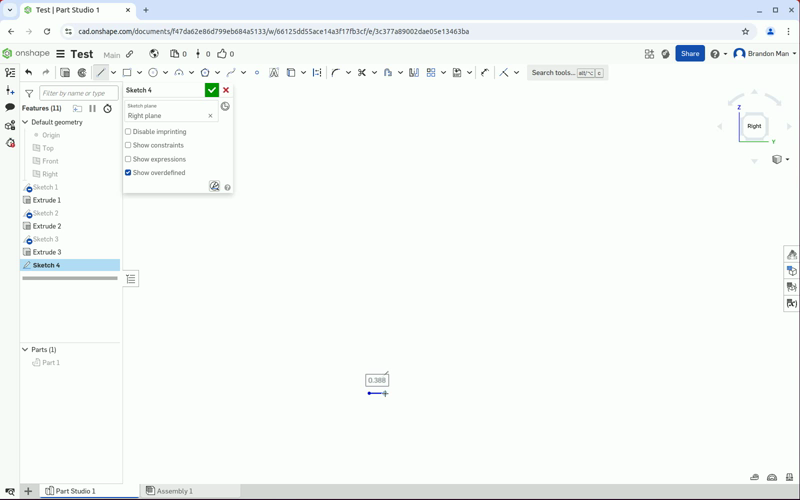
scroll(-6)
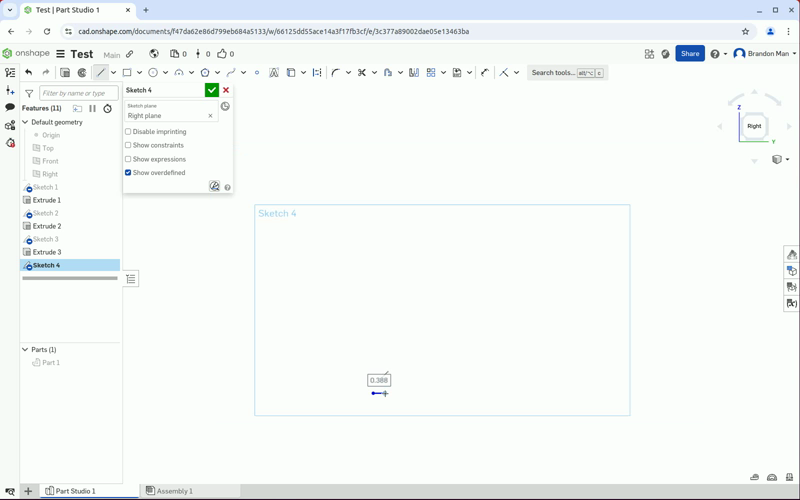
scroll(-6)
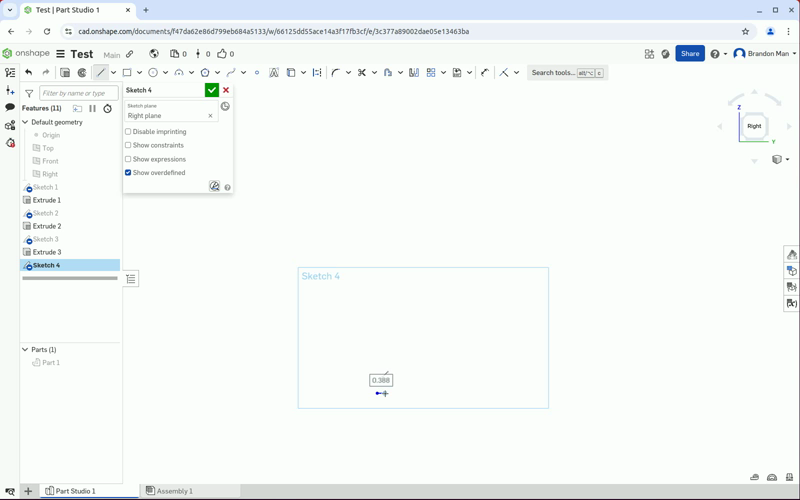
scroll(-6)
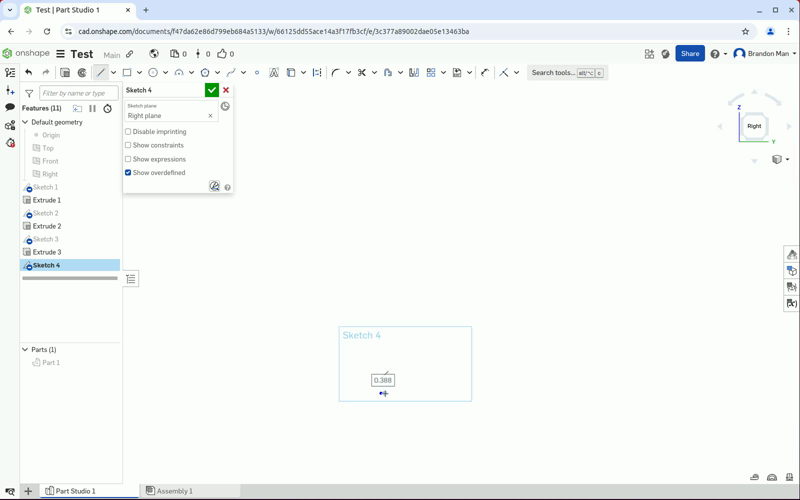
scroll(-6)
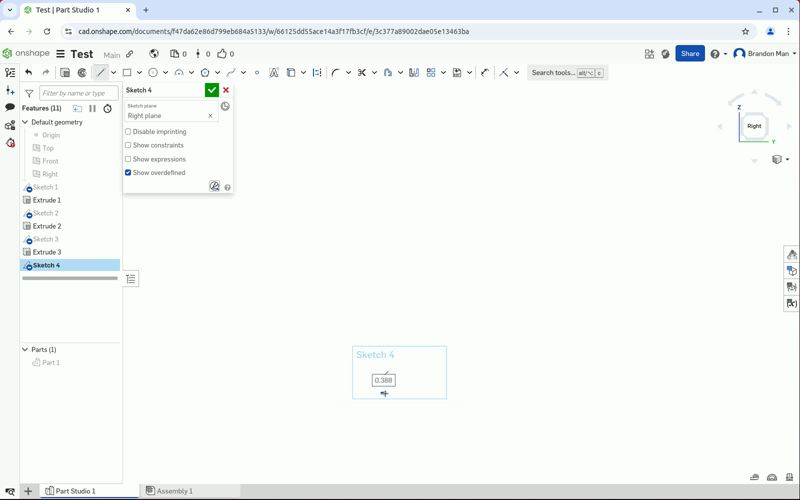
scroll(-6)
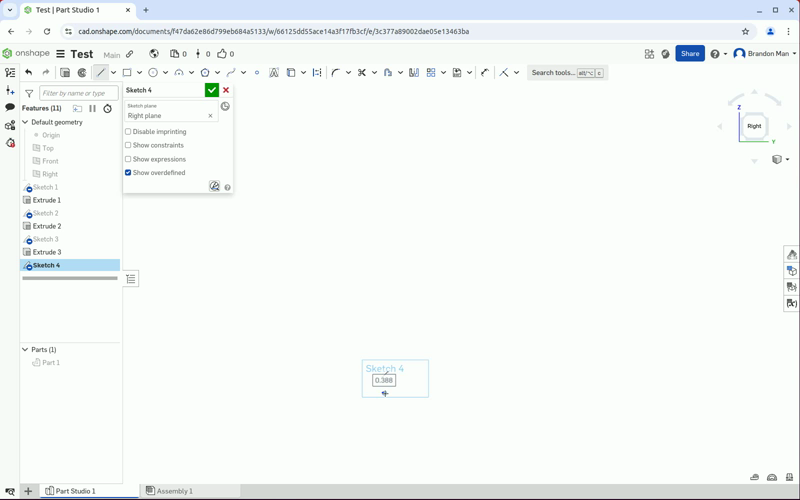
key_up(shift)
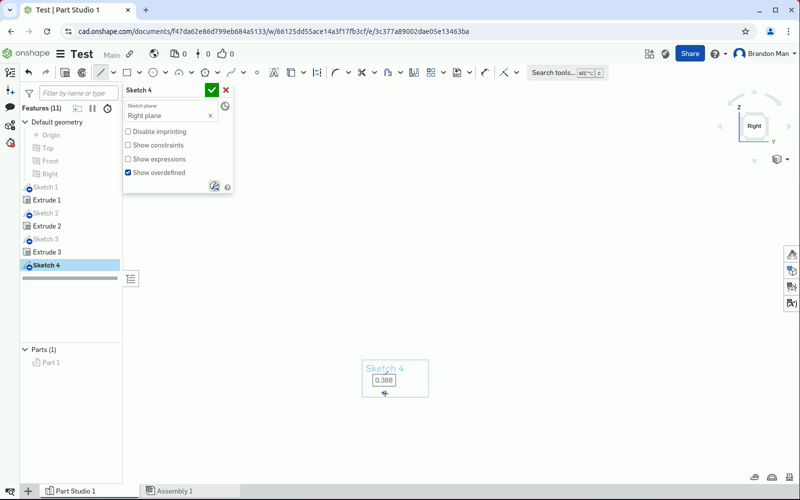
key_down(shift)
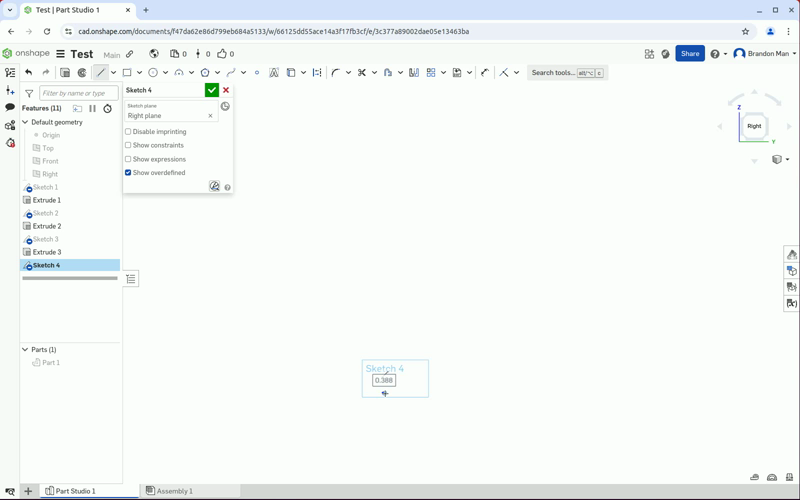
mouse_move(415, 393)
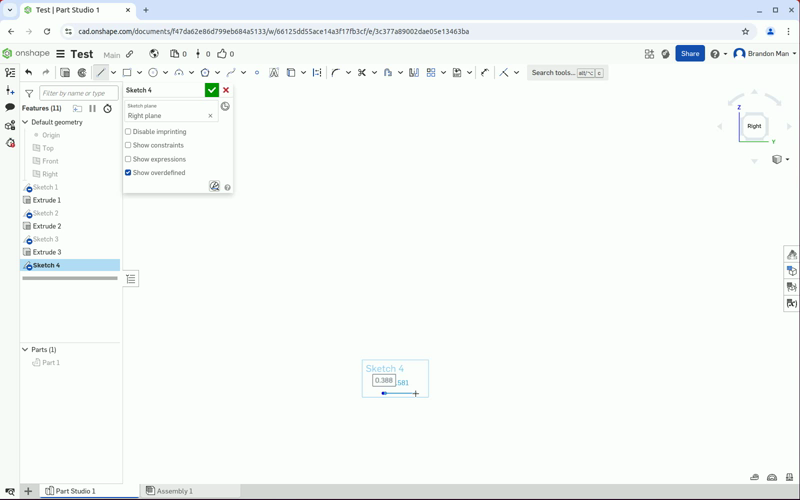
mouse_move(385, 369)
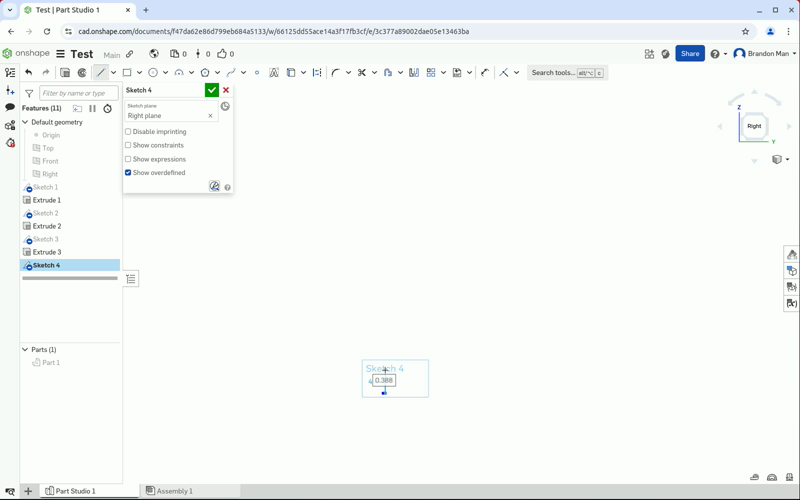
click(385, 369)
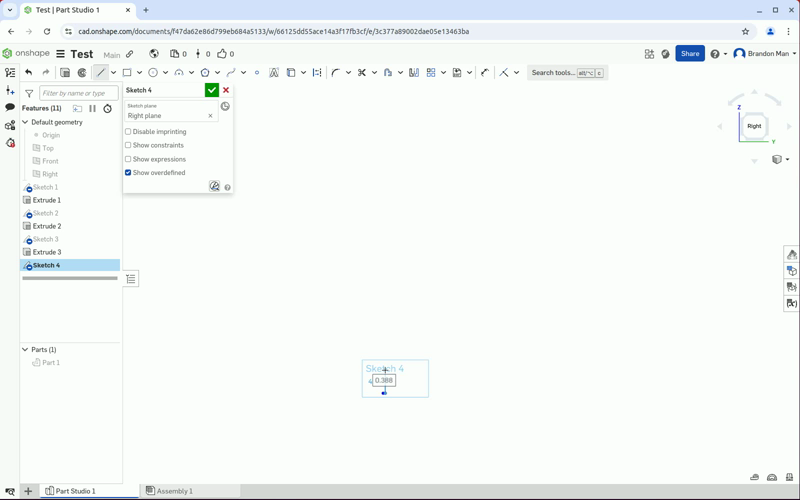
key_up(shift)
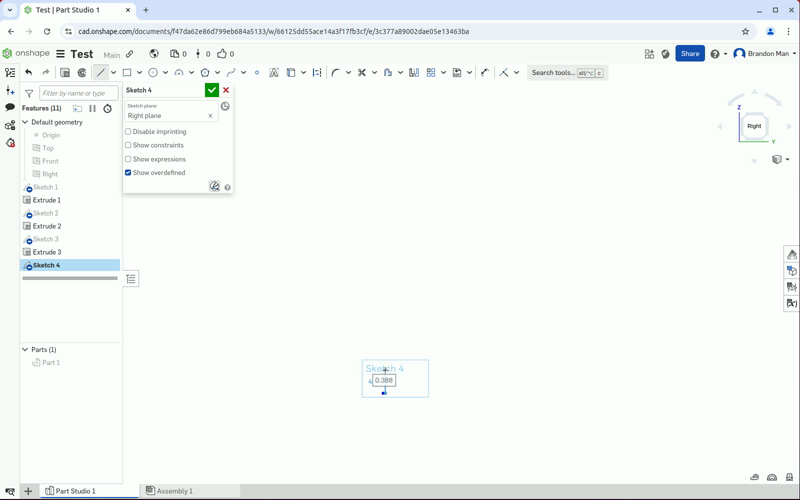
key_down(shift)
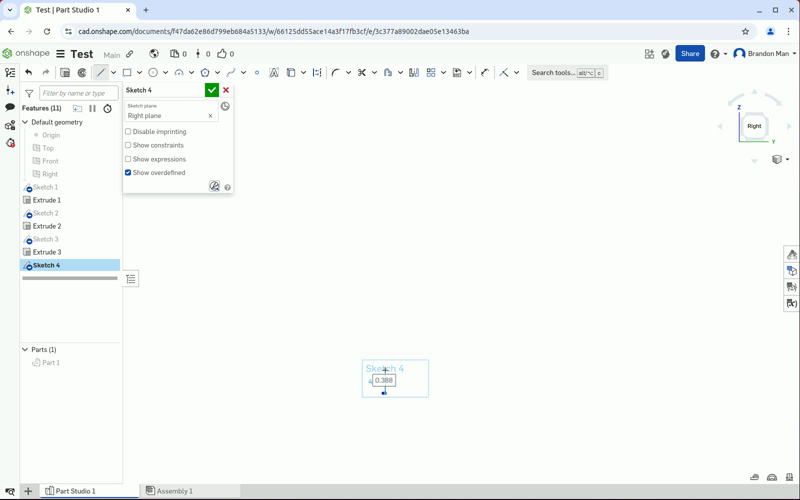
mouse_move(415, 369)
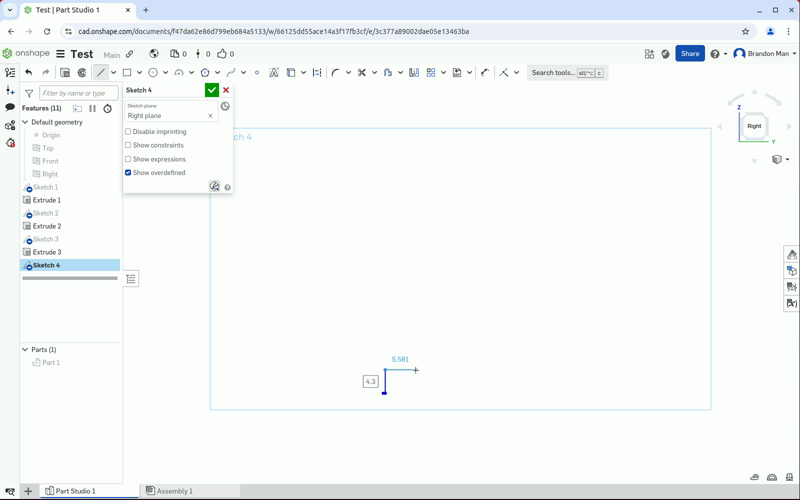
mouse_move(383, 369)
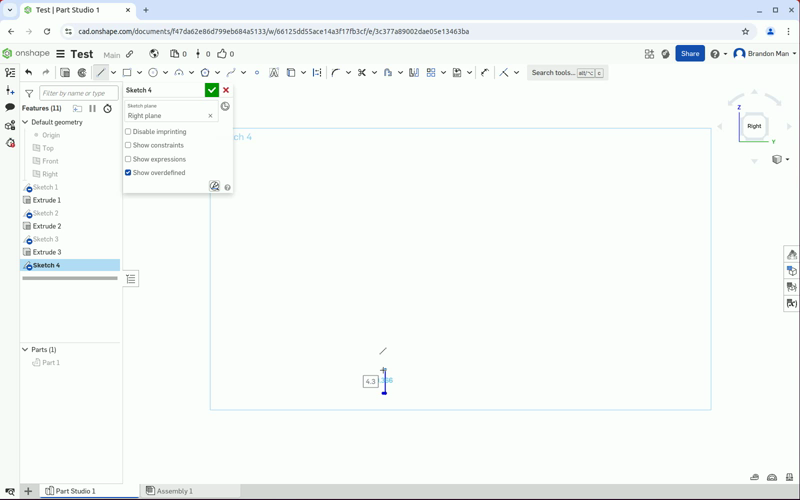
scroll(6)
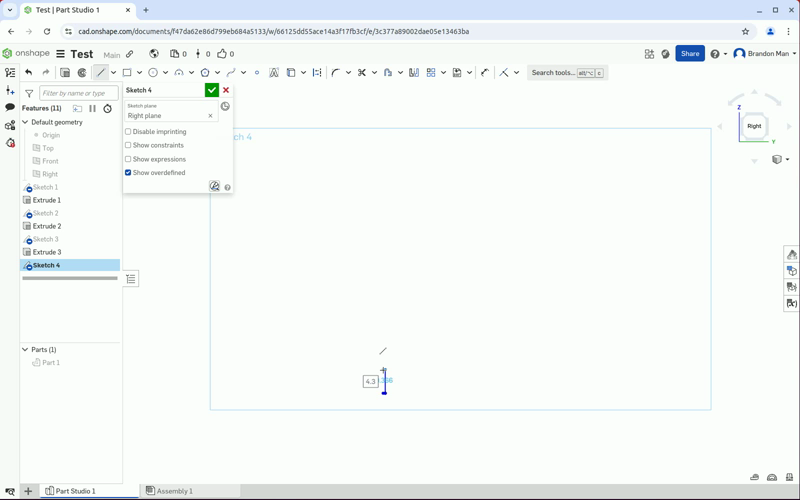
scroll(6)
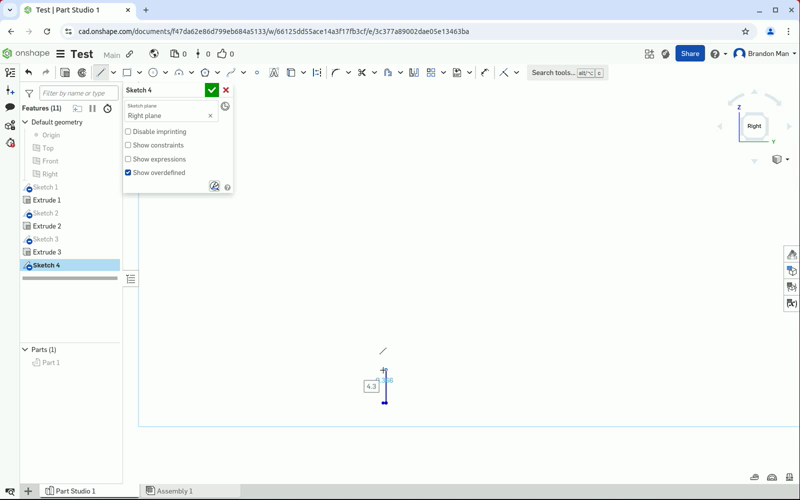
scroll(6)
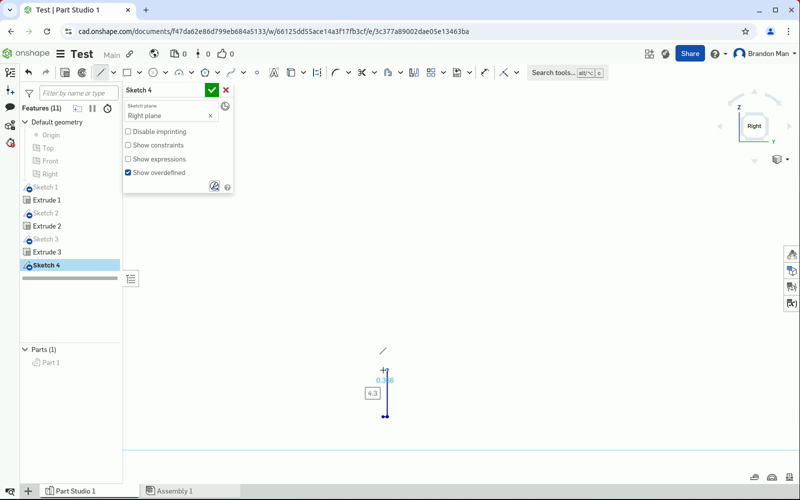
scroll(6)
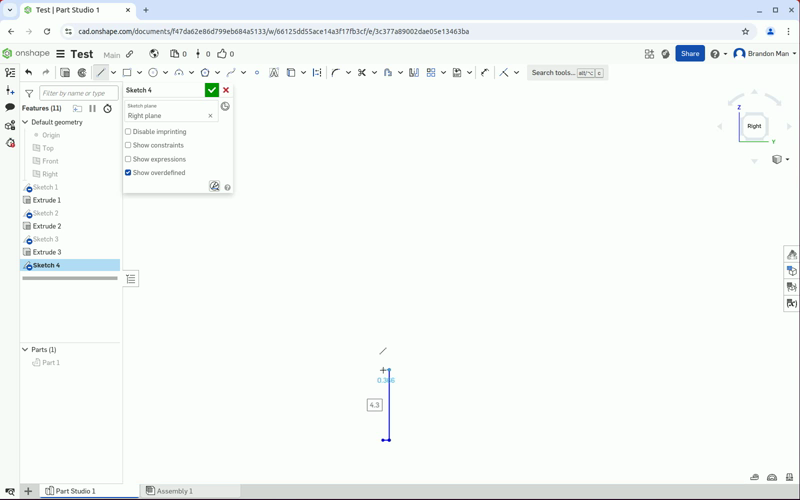
scroll(6)
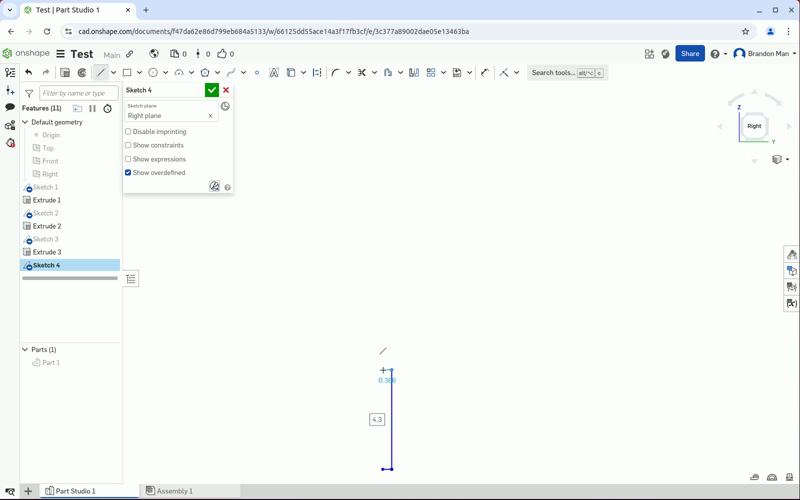
scroll(6)
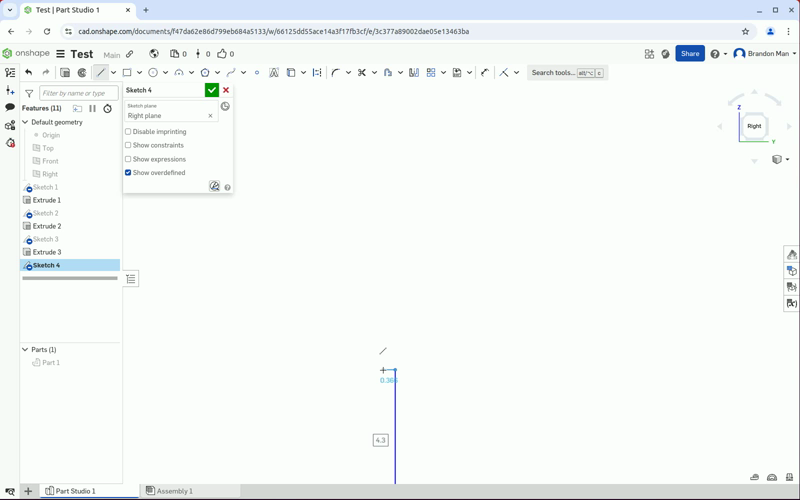
scroll(6)
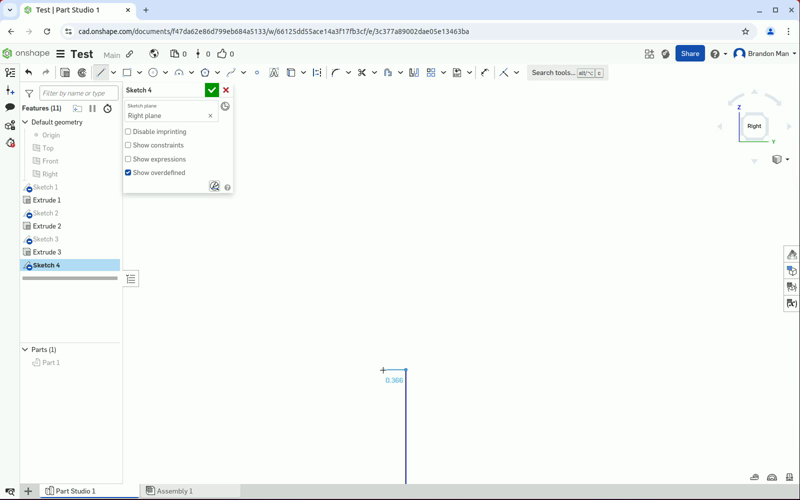
click(383, 369)
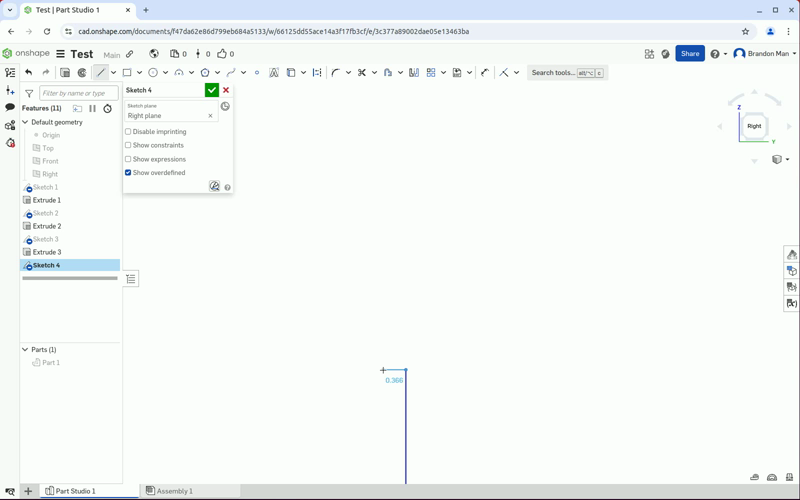
scroll(-6)
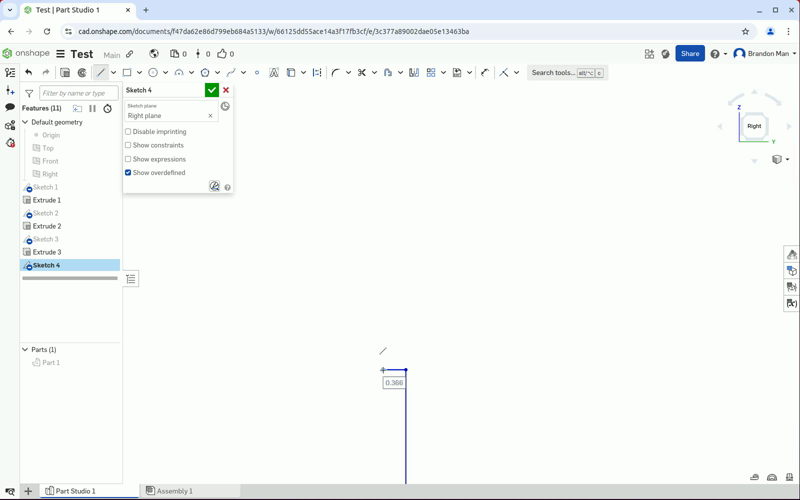
scroll(-6)
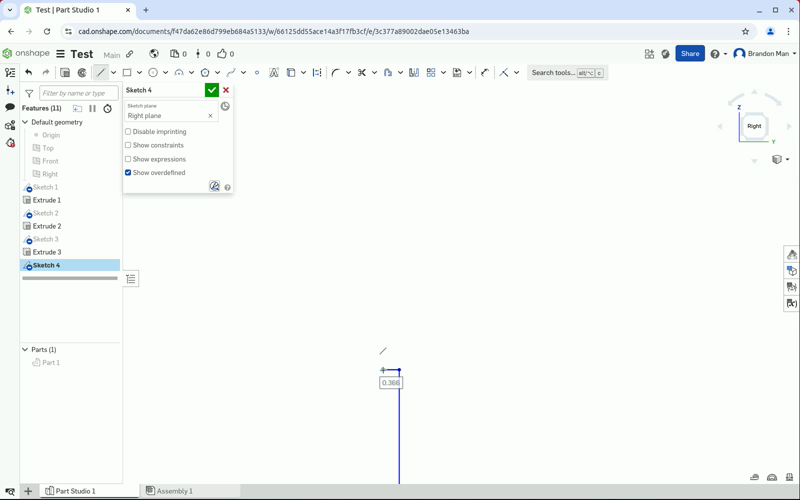
scroll(-6)
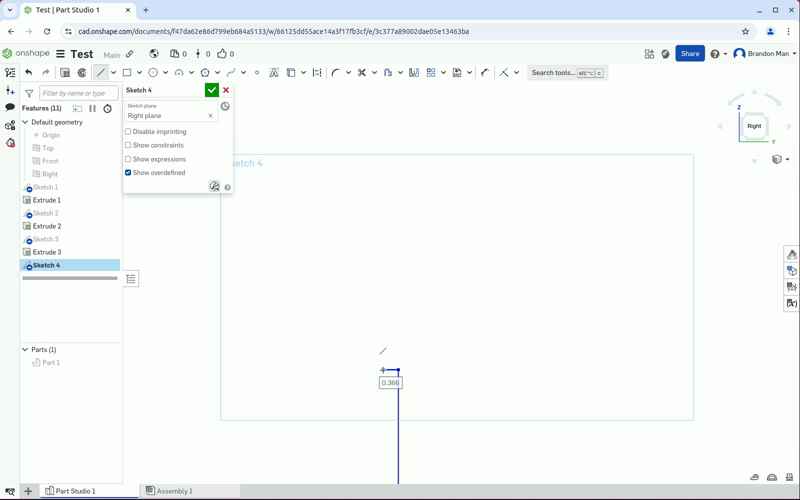
scroll(-6)
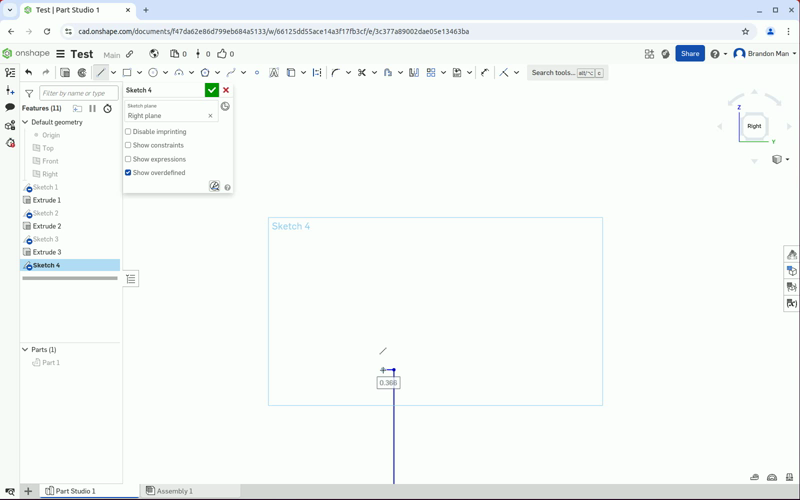
scroll(-6)
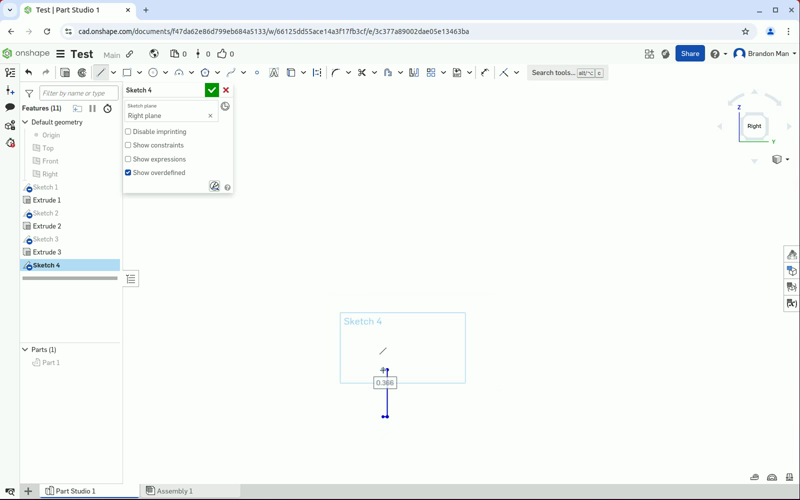
scroll(-6)
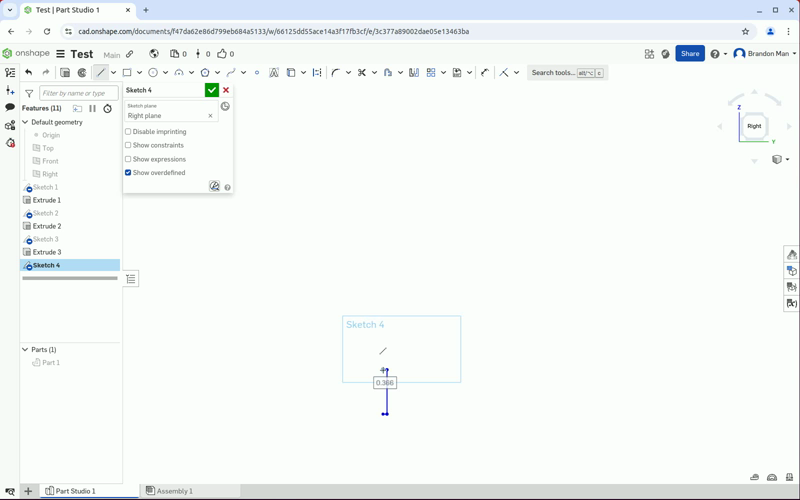
scroll(-6)
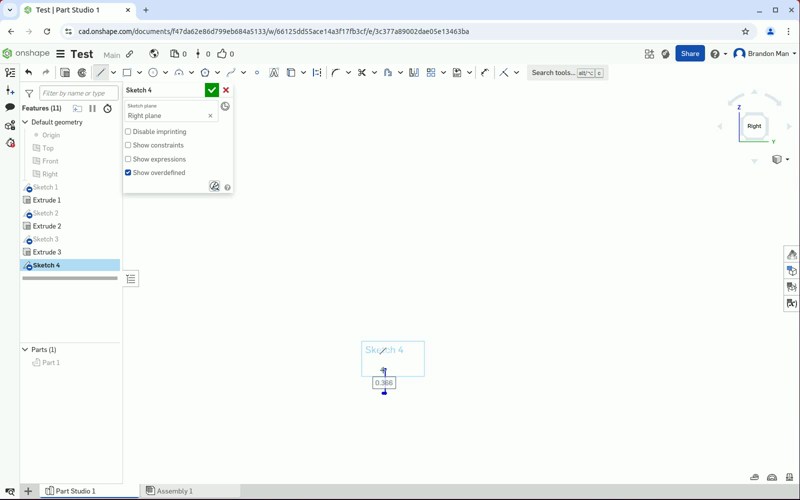
key_up(shift)
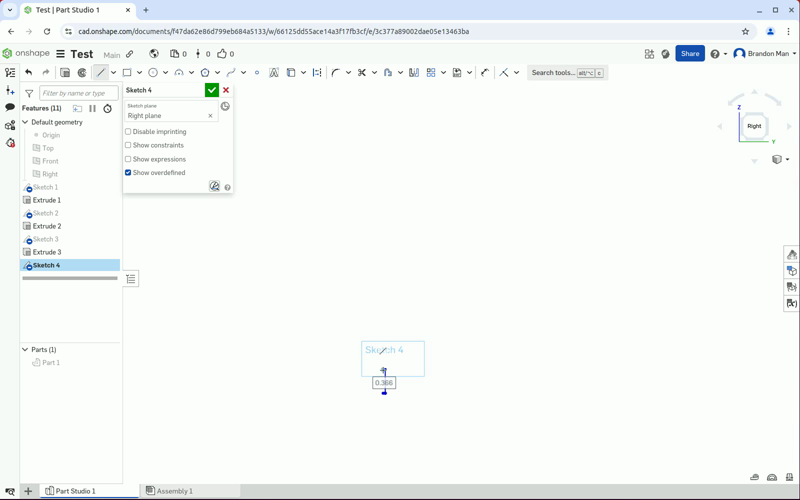
mouse_move(413, 369)
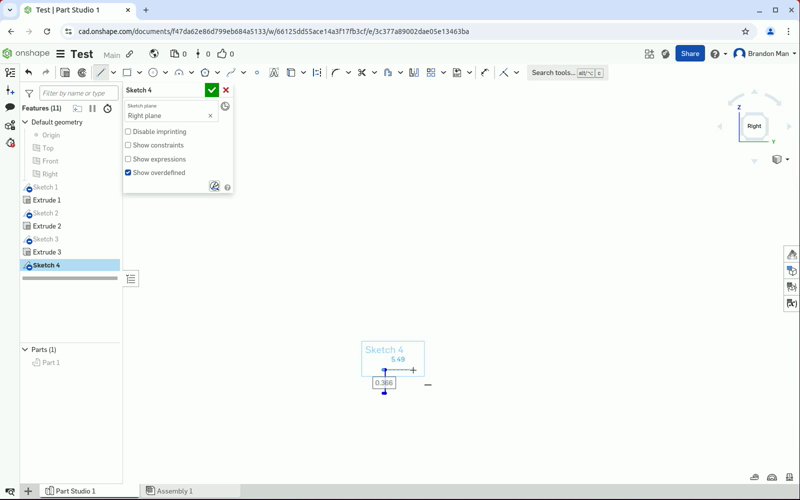
key_down(shift)
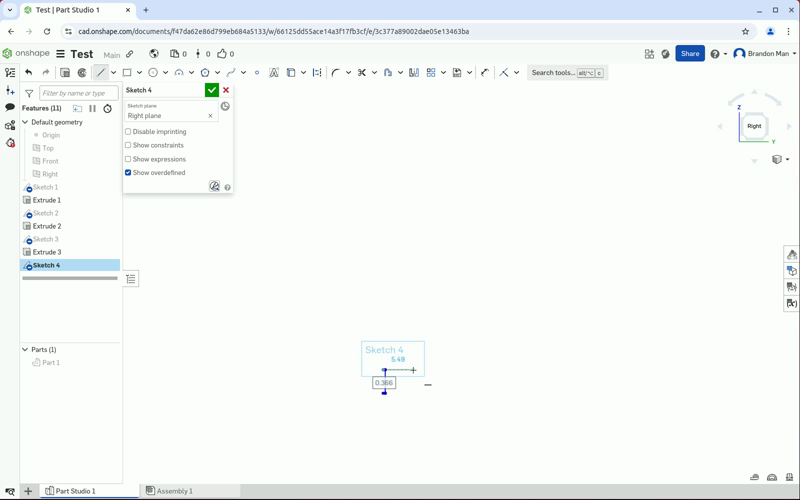
mouse_move(383, 393)
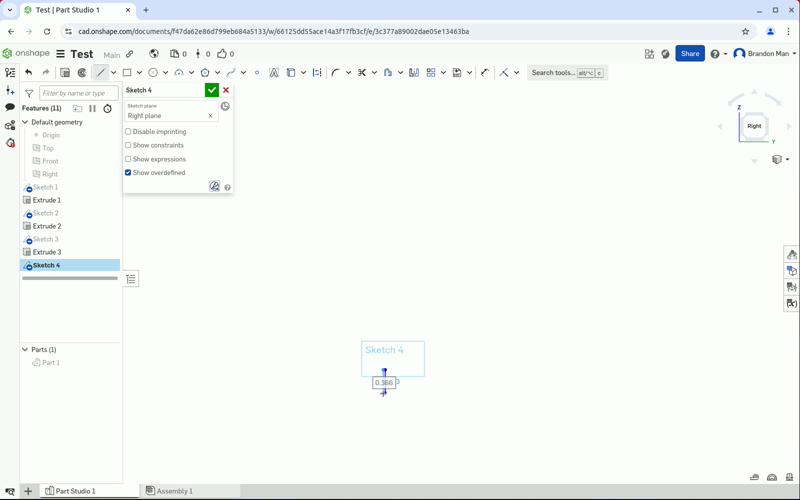
scroll(6)
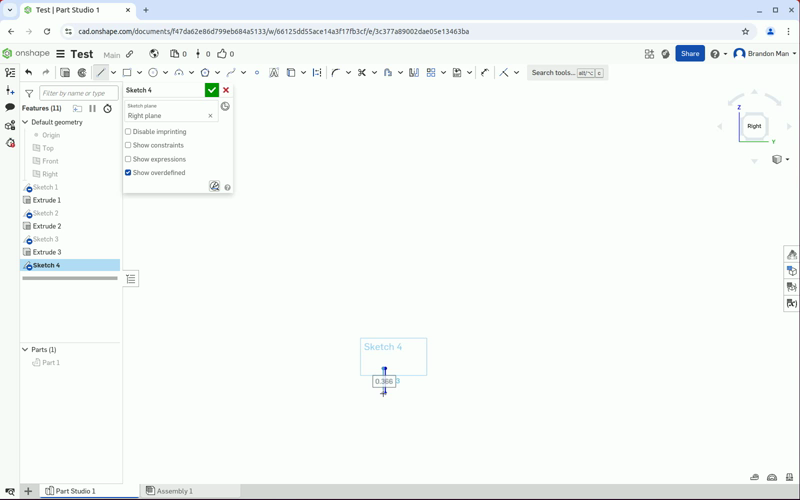
scroll(6)
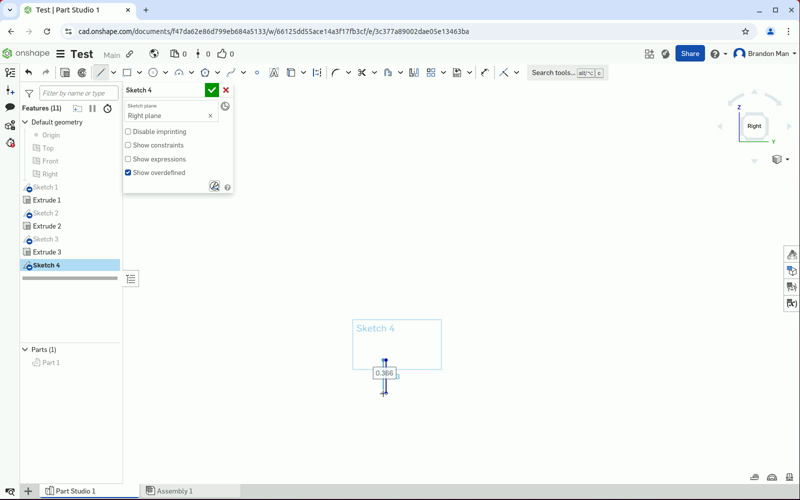
scroll(6)
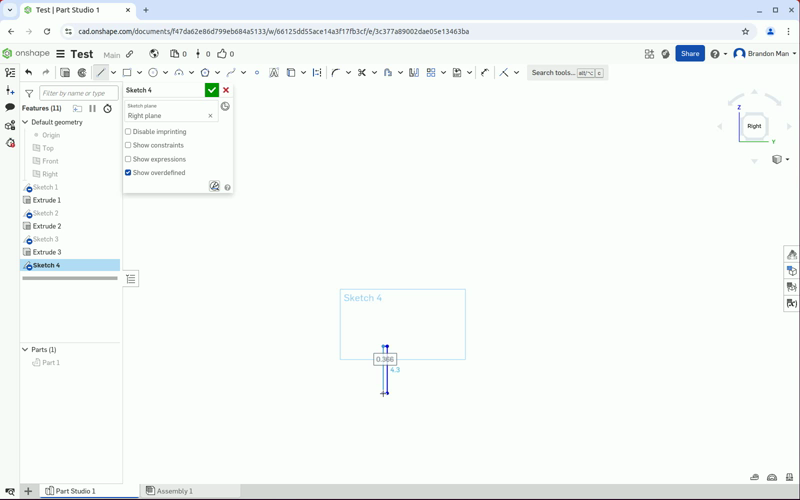
scroll(6)
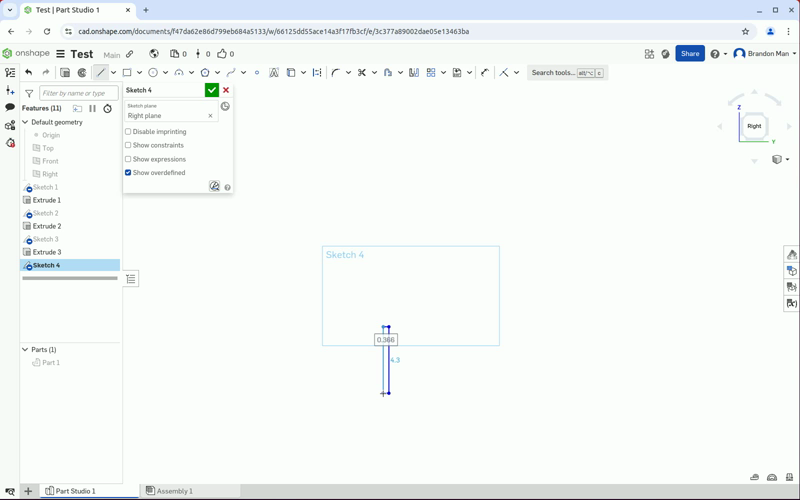
scroll(6)
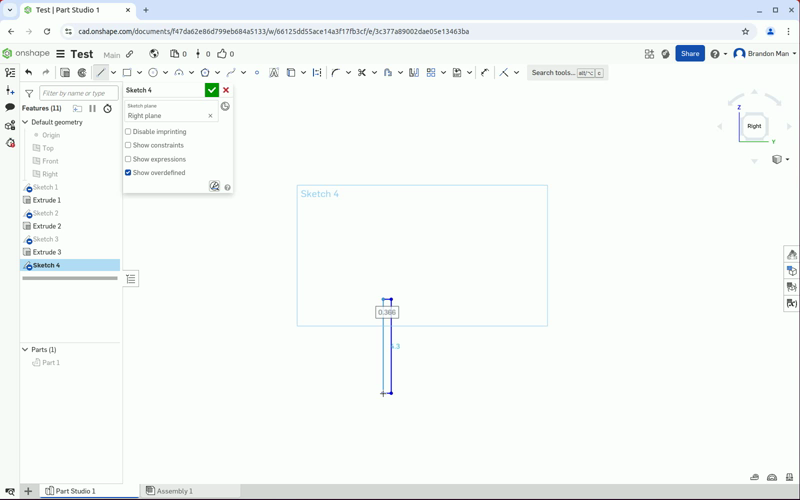
scroll(6)
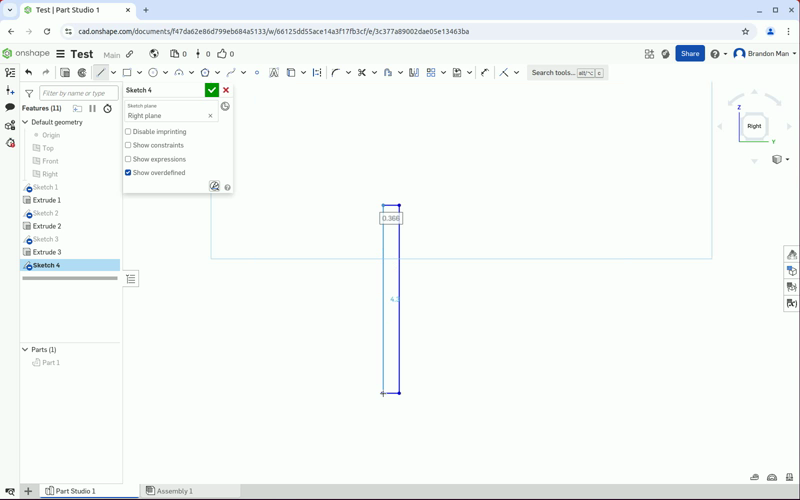
scroll(6)
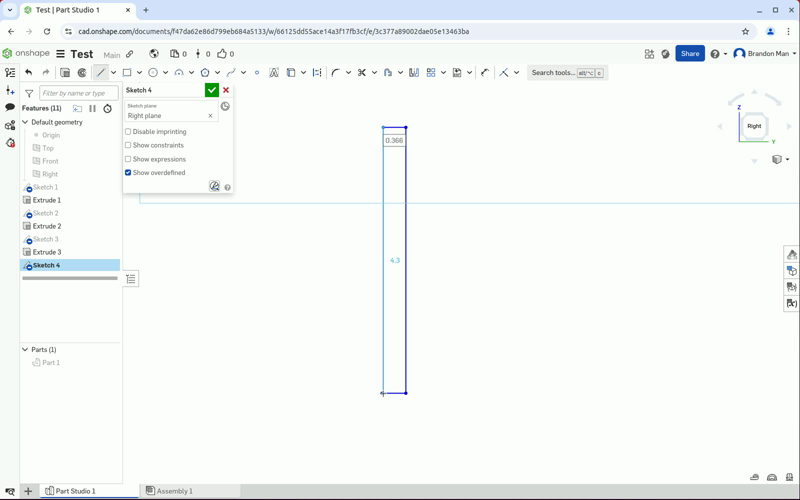
key_up(shift)
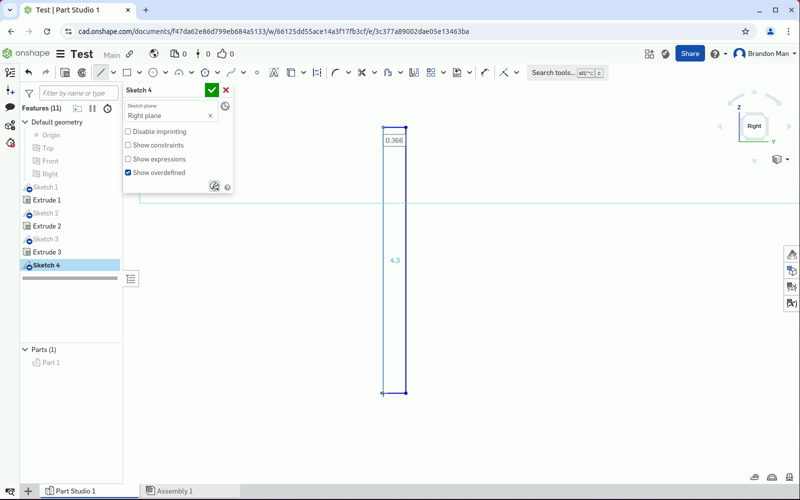
click(383, 393)
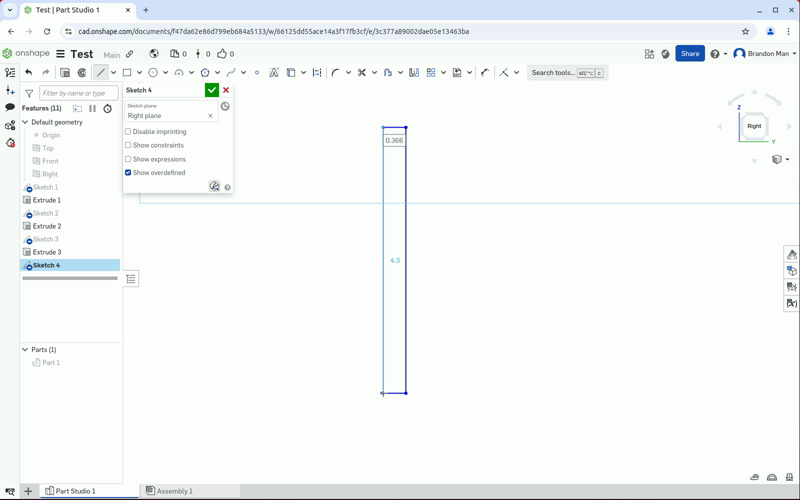
scroll(-6)
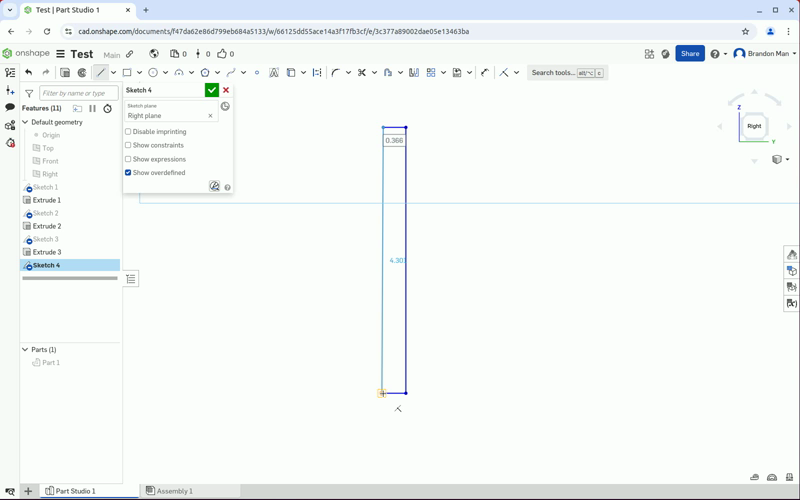
scroll(-6)
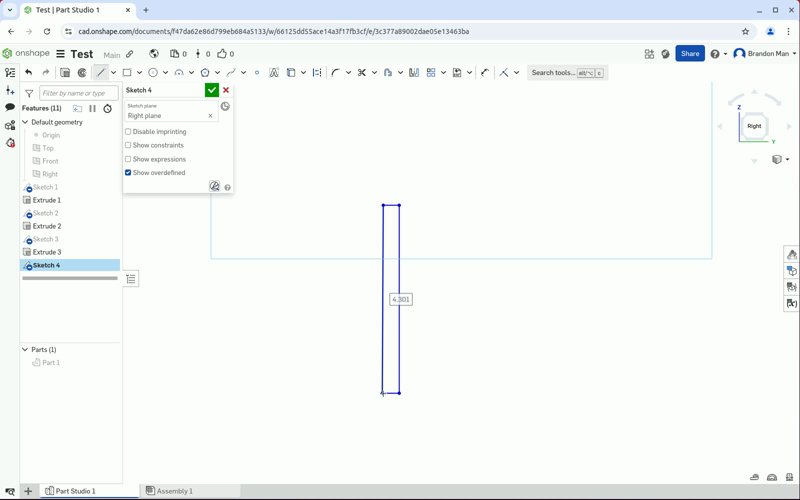
scroll(-6)
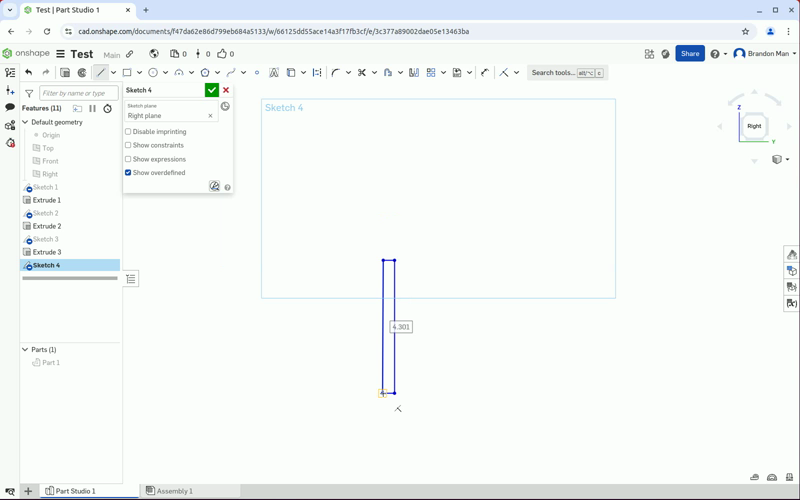
scroll(-6)
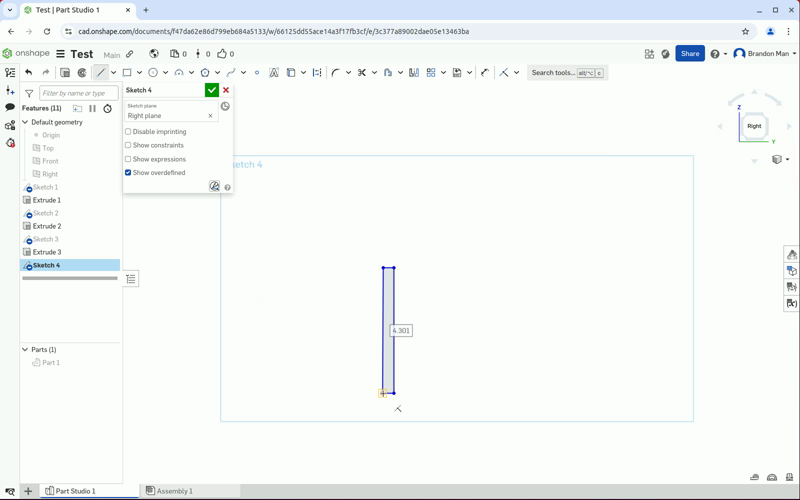
scroll(-6)
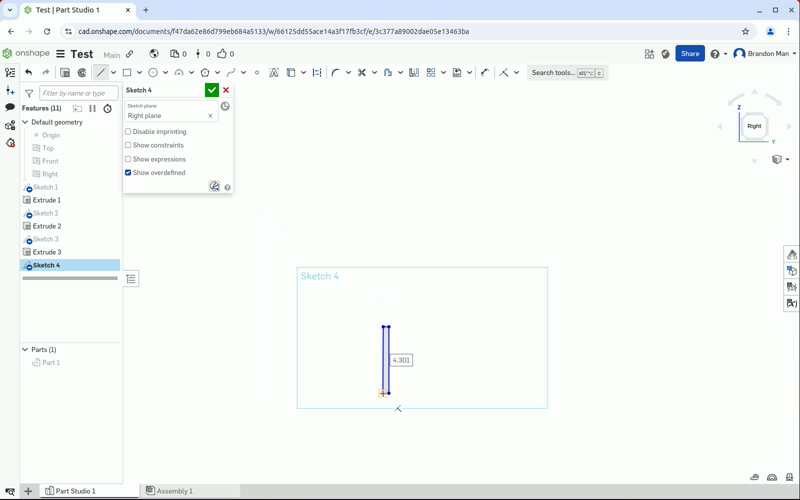
scroll(-6)
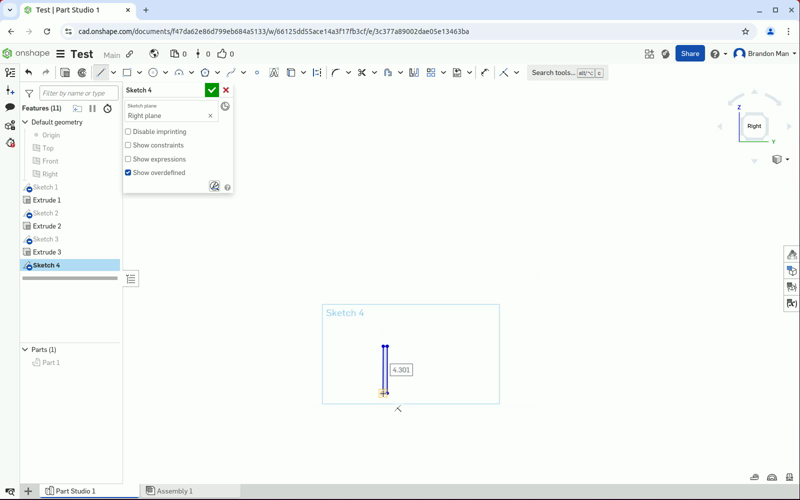
scroll(-6)
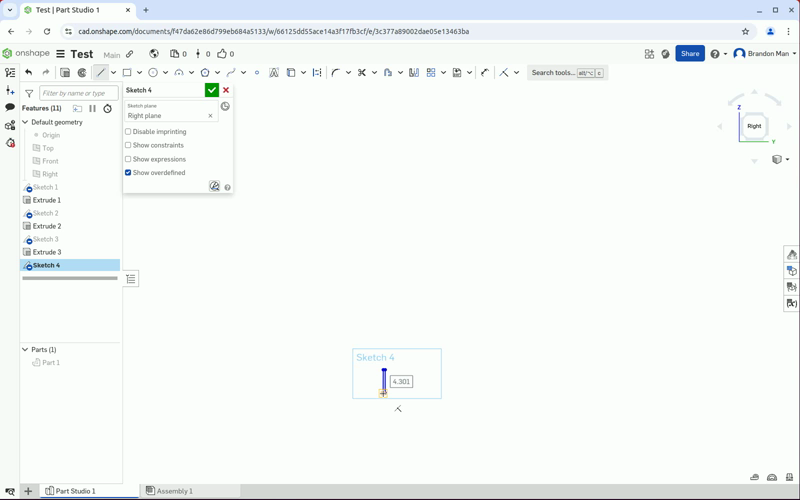
key(esc)
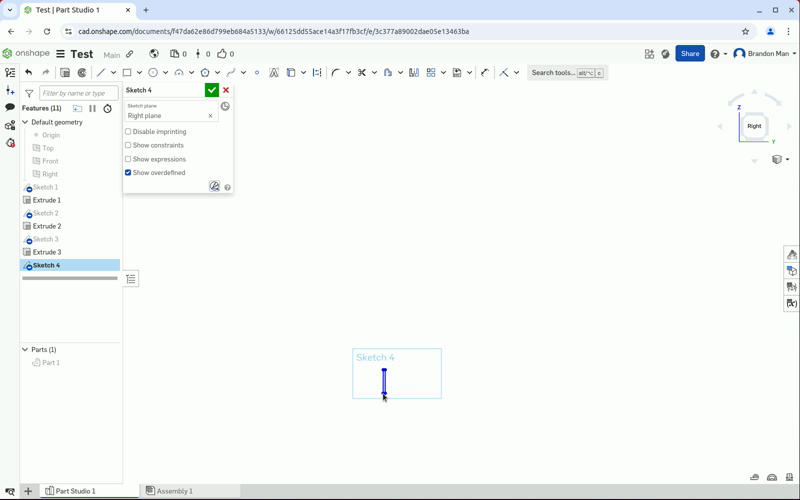
mouse_move(384, 371)
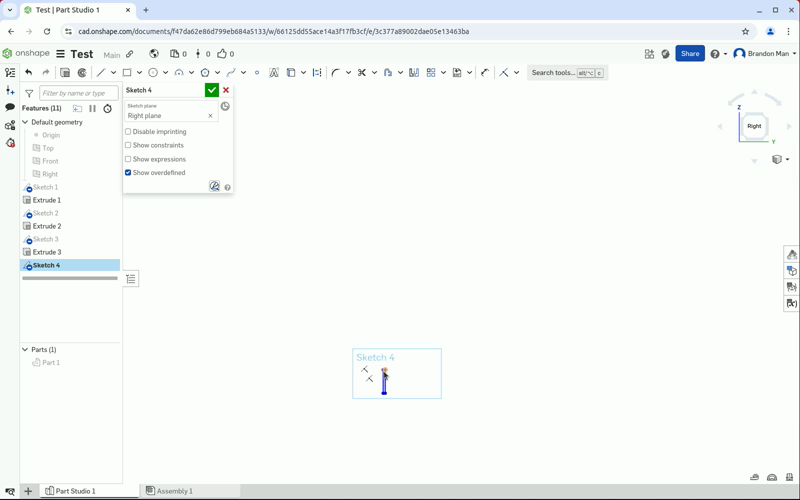
scroll(6)
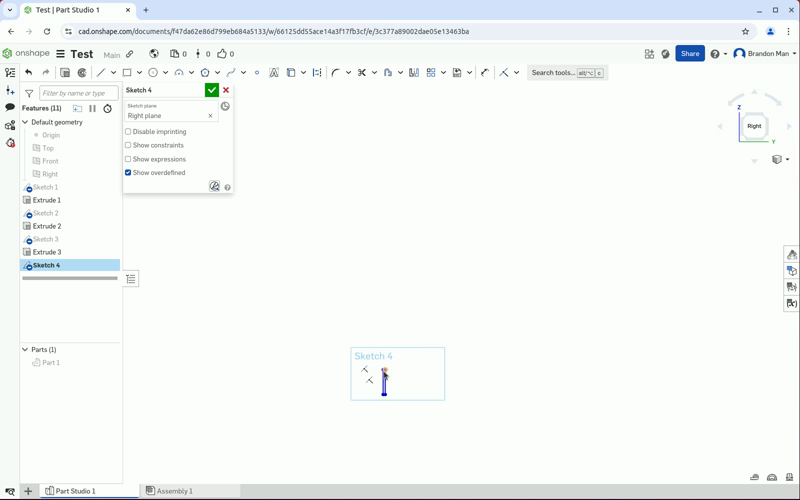
scroll(6)
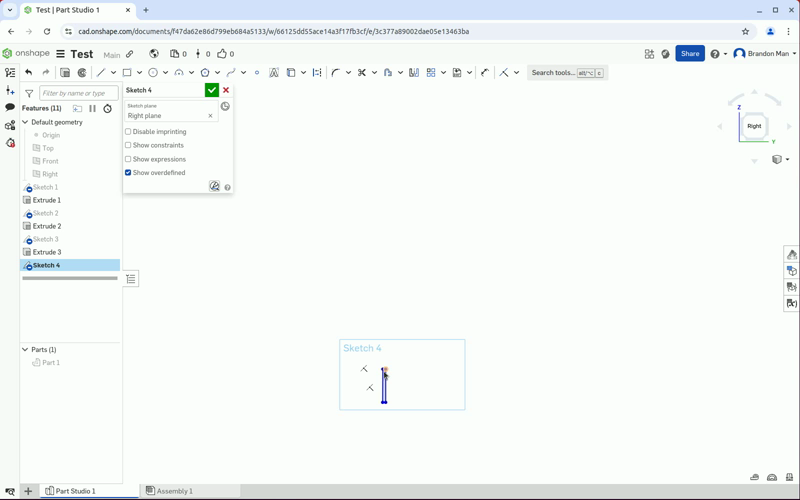
scroll(6)
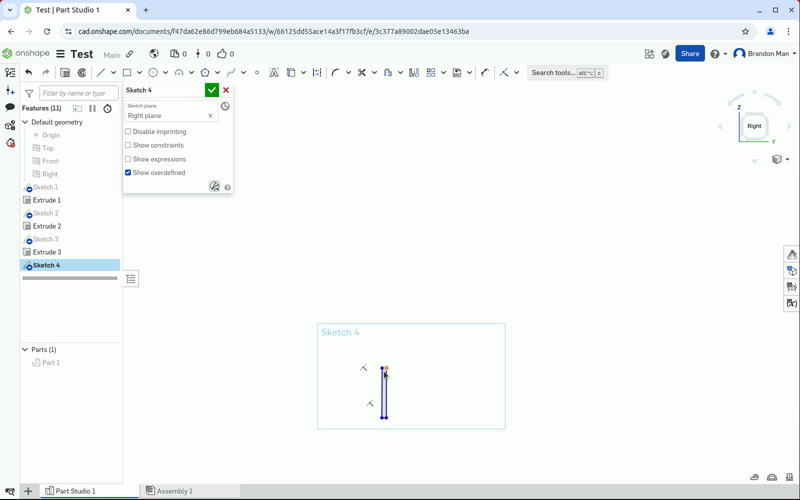
scroll(6)
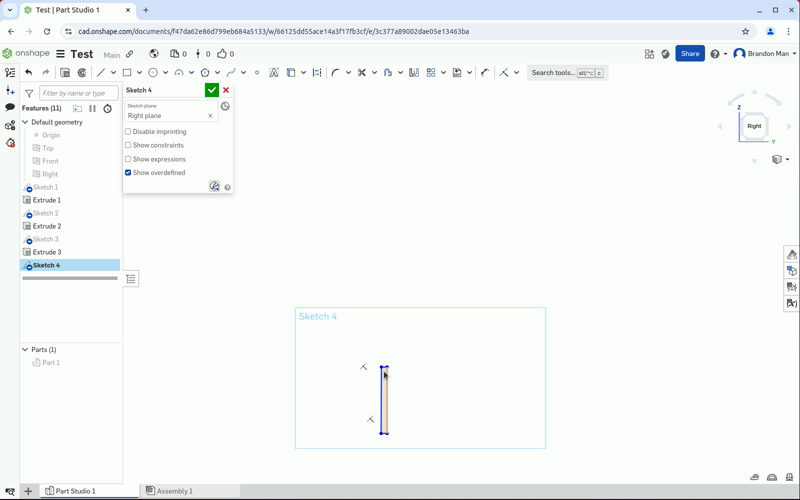
scroll(6)
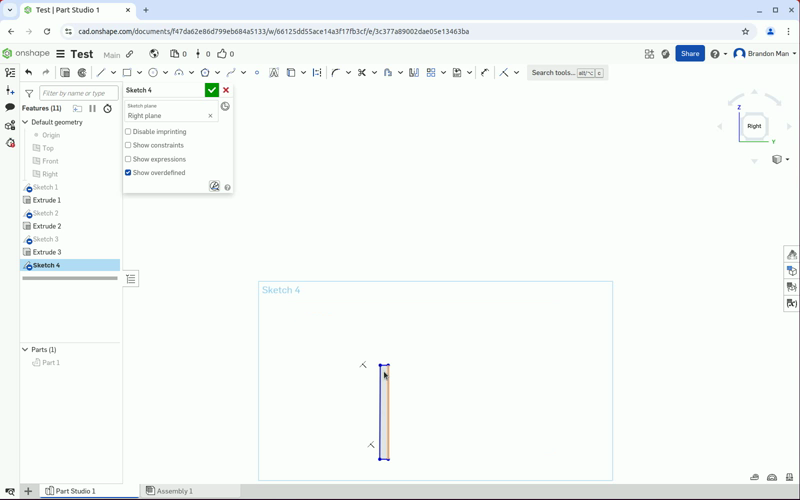
scroll(6)
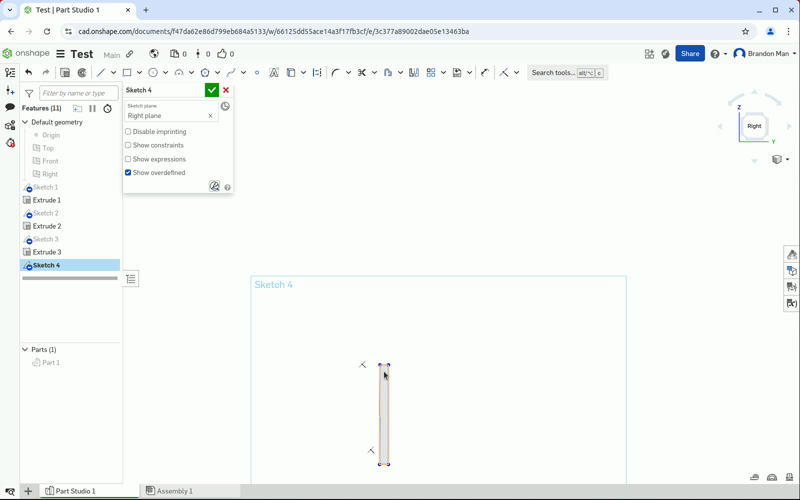
scroll(6)
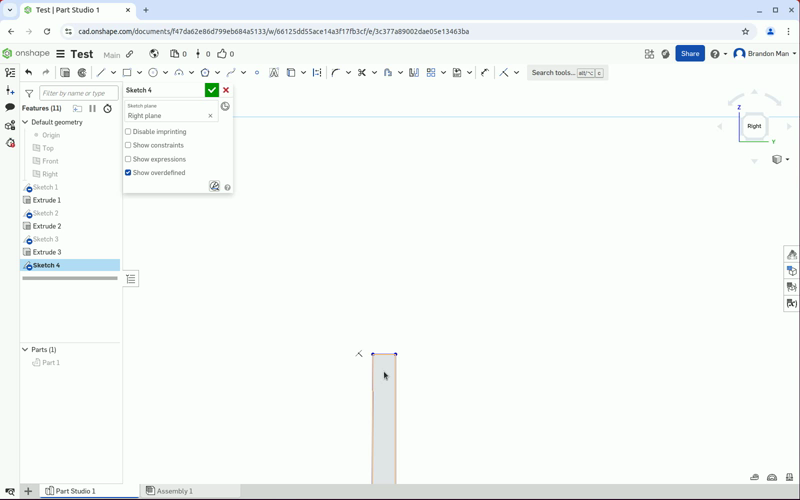
click(384, 371)
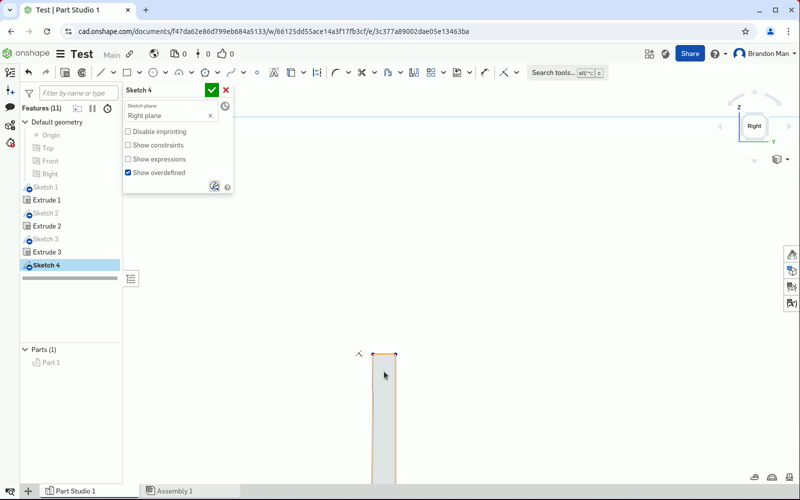
scroll(-6)
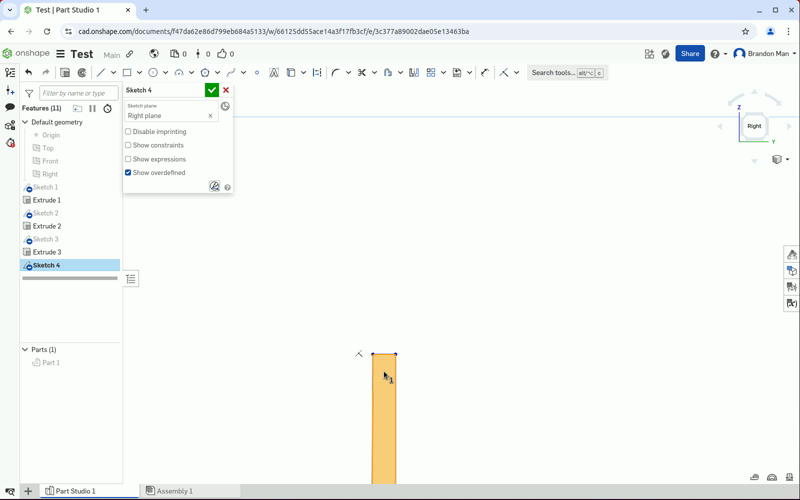
scroll(-6)
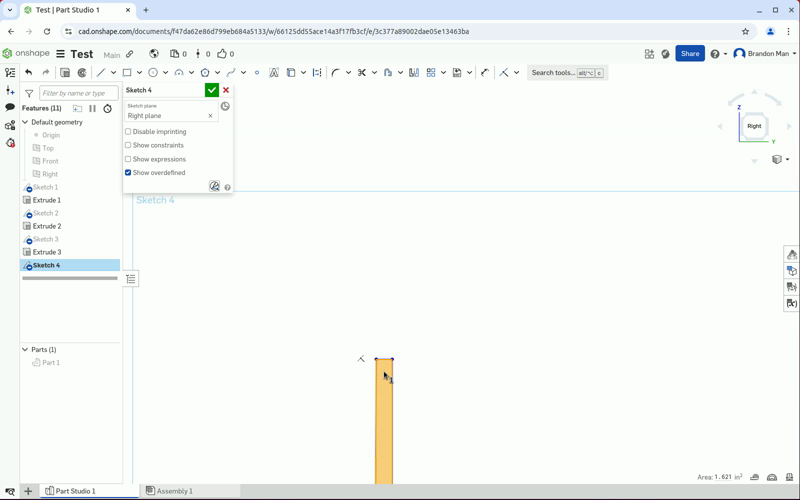
scroll(-6)
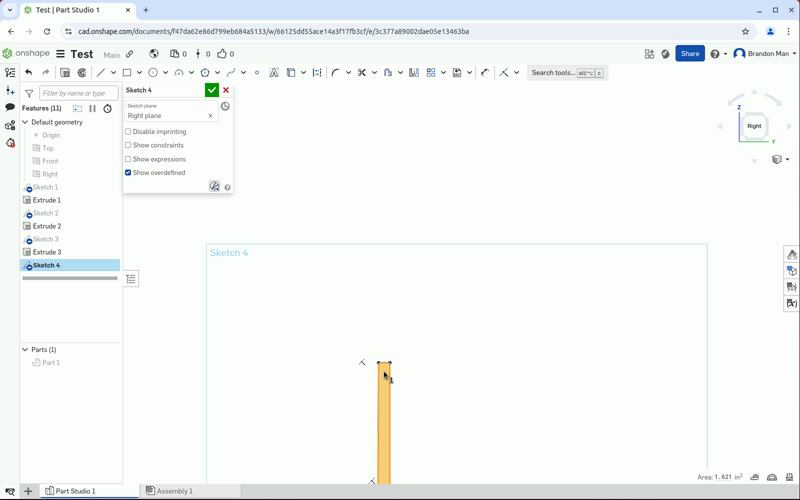
scroll(-6)
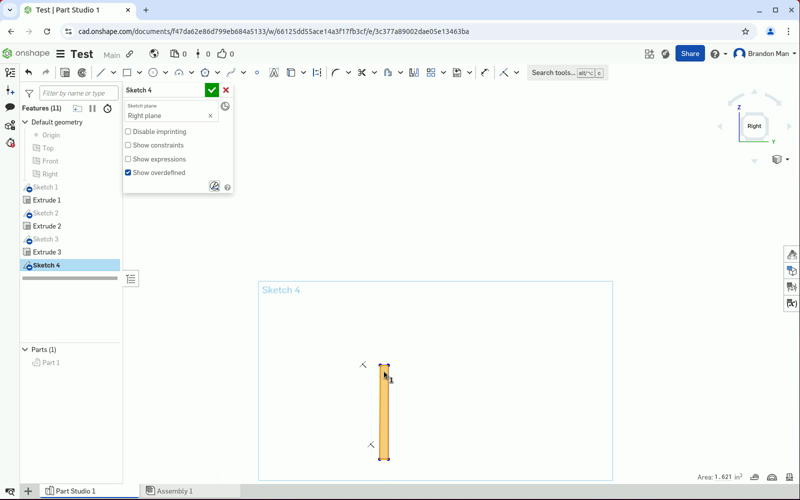
scroll(-6)
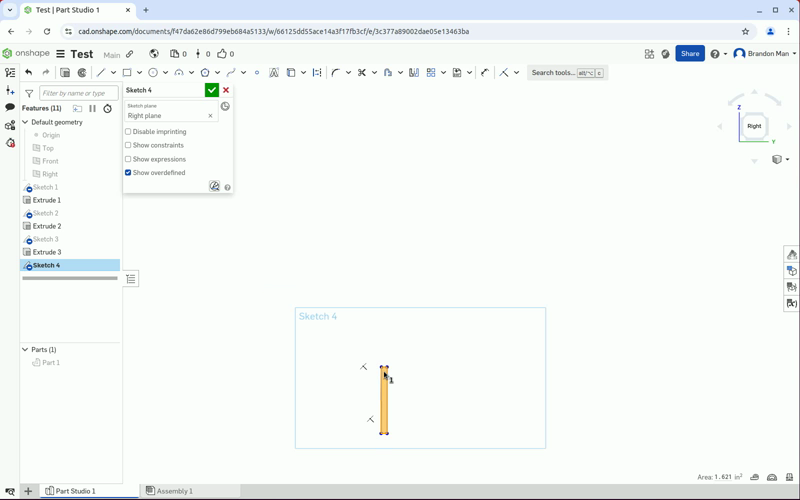
scroll(-6)
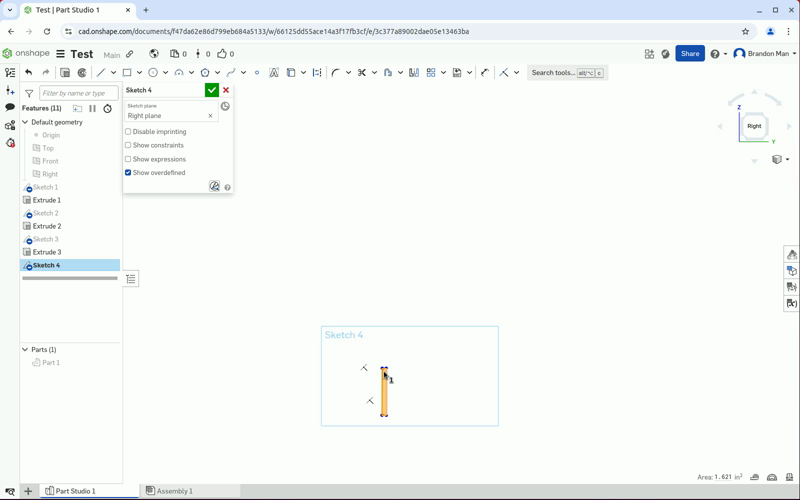
scroll(-6)
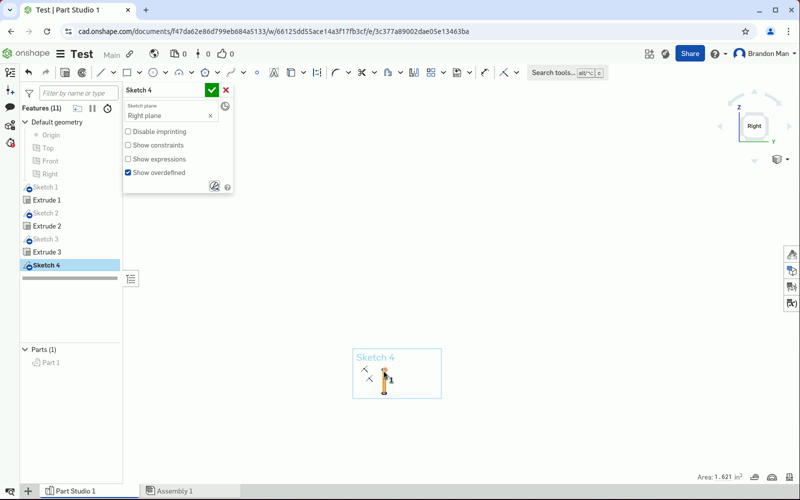
mouse_move(73, 352)
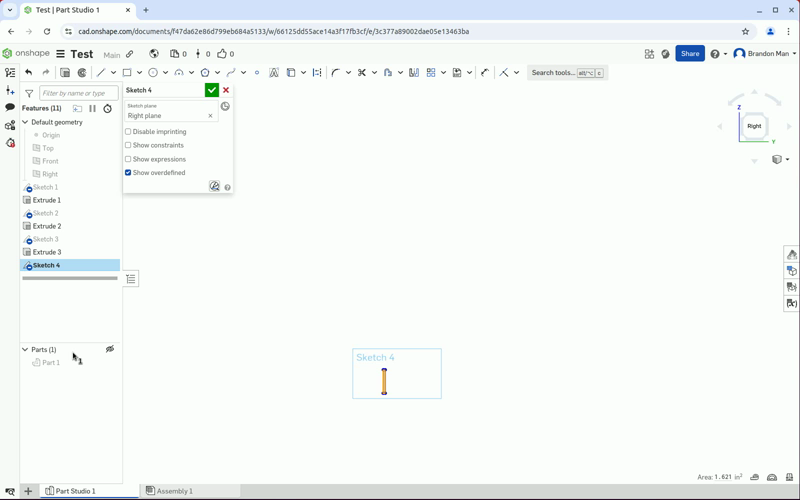
key(shift+y)
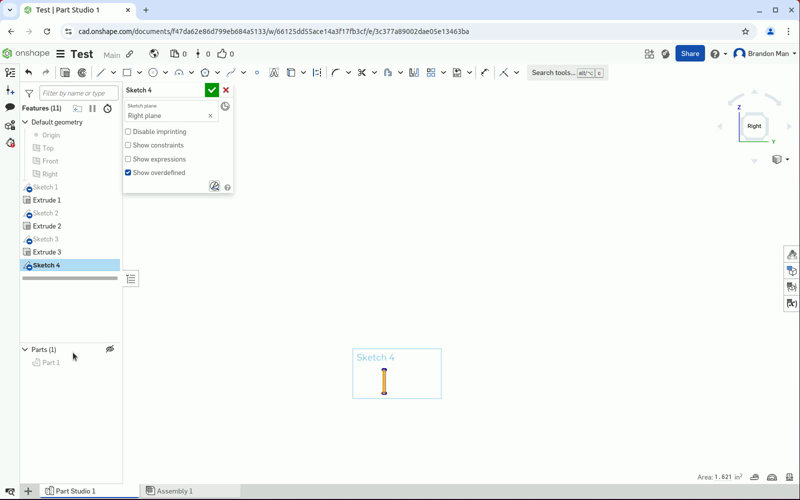
key(shift+e)
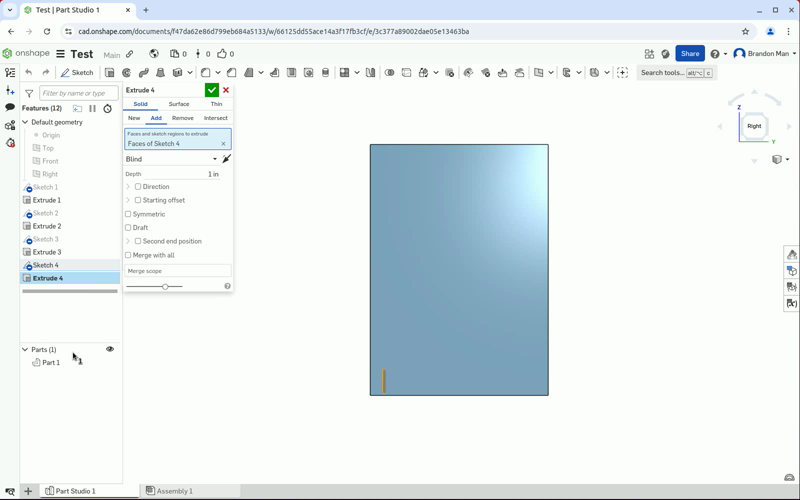
mouse_move(143, 106)
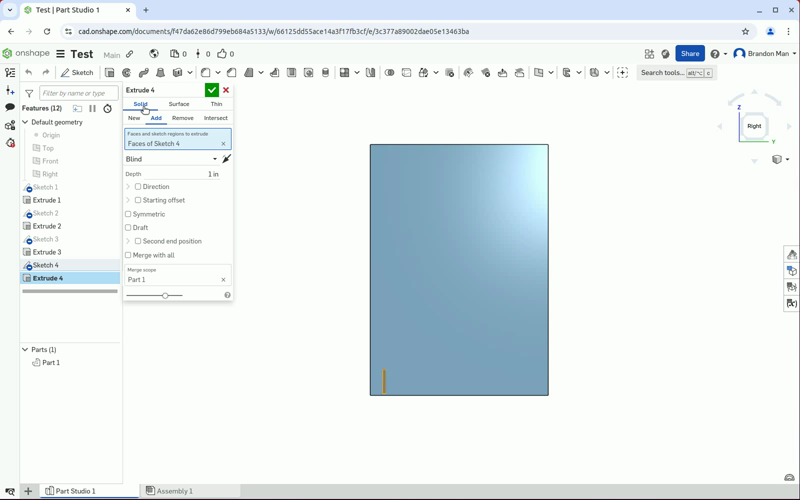
click(143, 106)
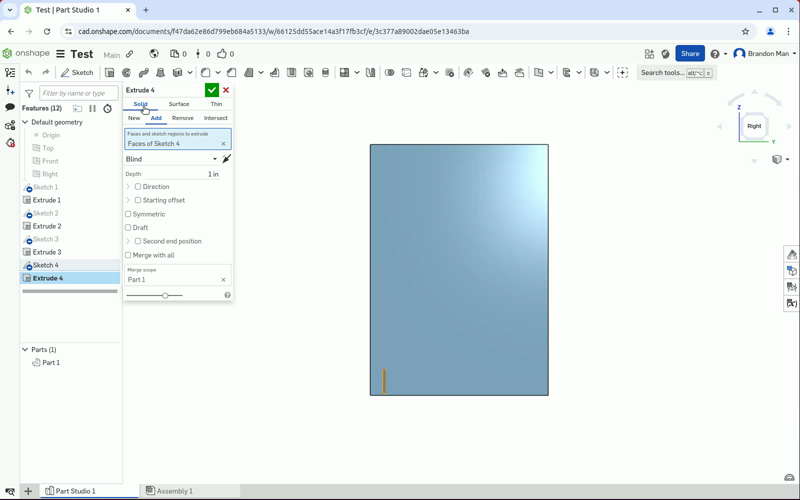
mouse_move(186, 120)
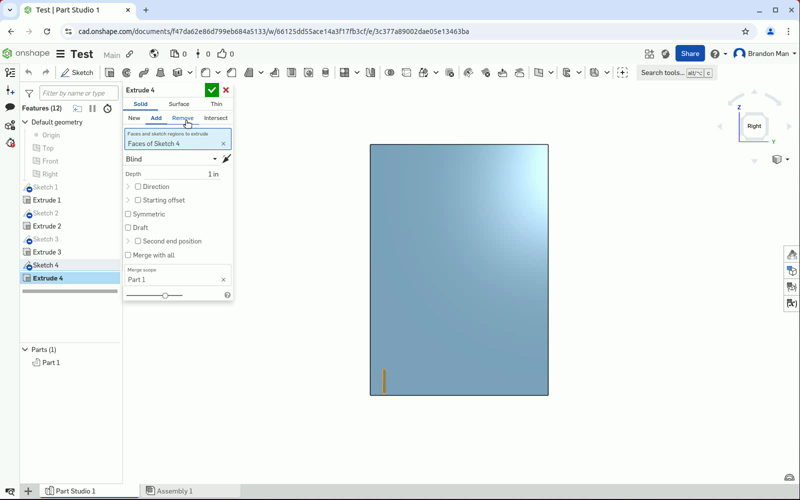
click(186, 120)
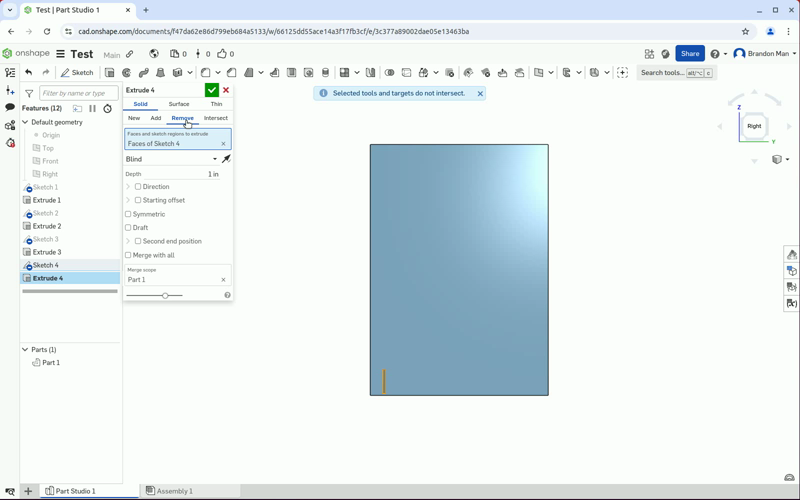
key(tab, 4)
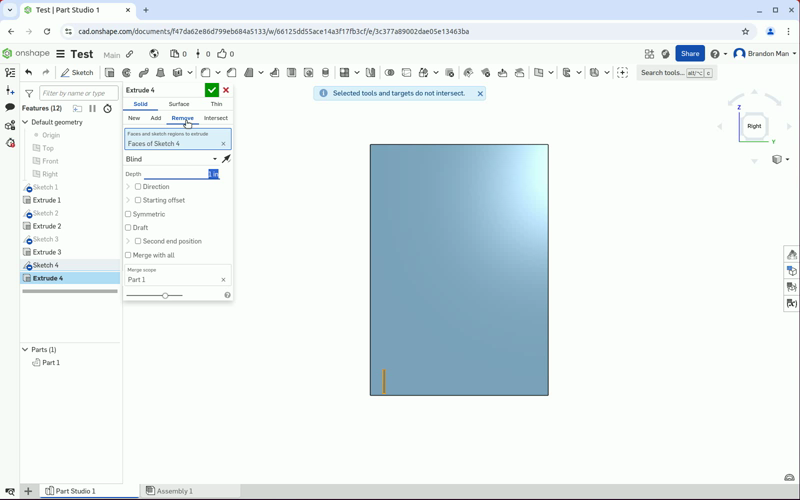
text(0.481)
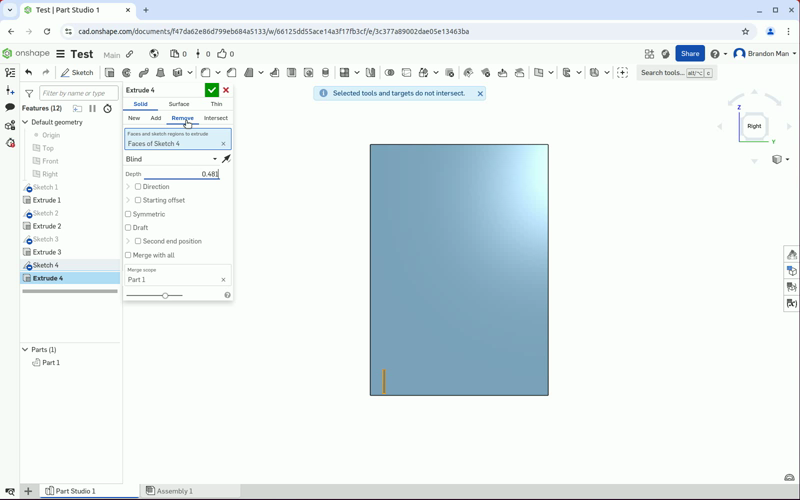
key(tab, 6)
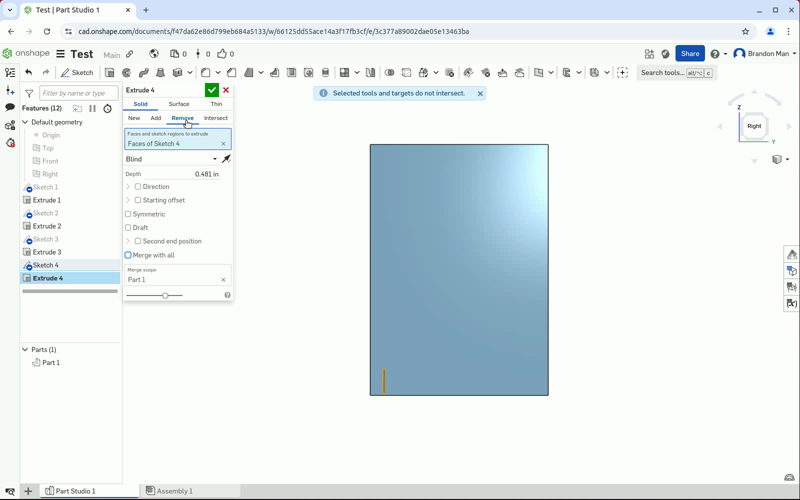
key(space)
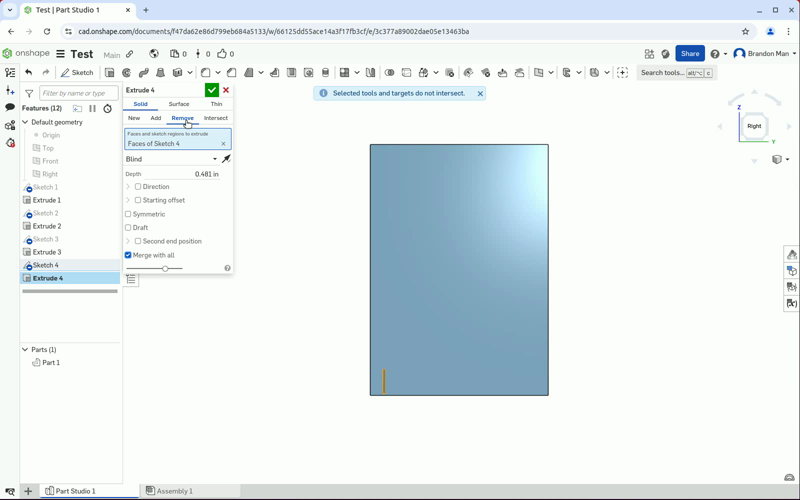
key(enter)
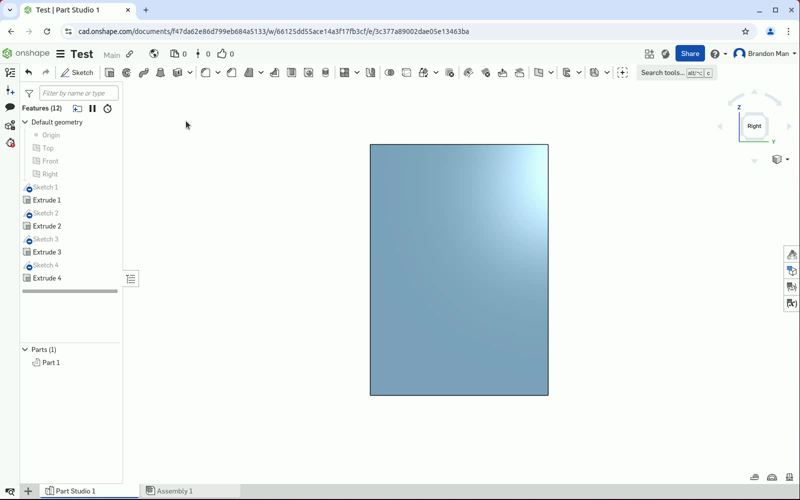
key(shift+h)
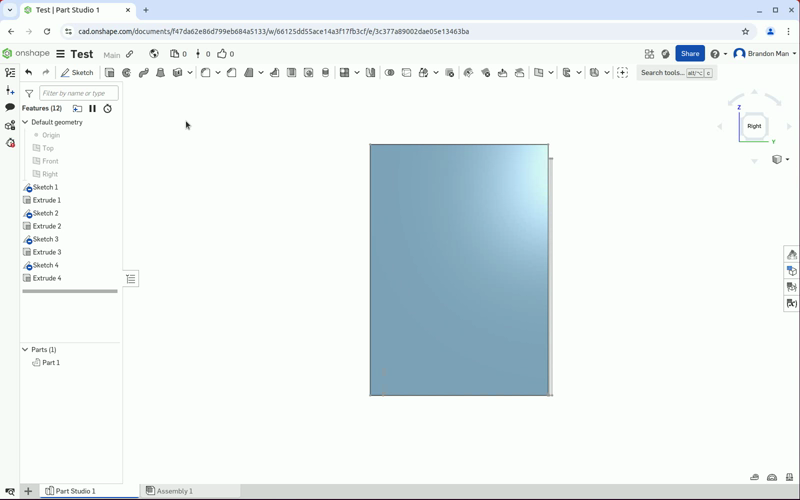
key(shift+h)
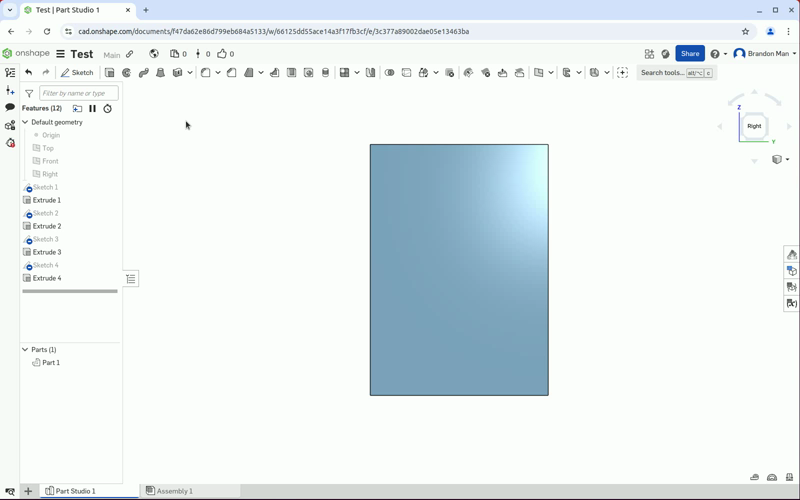
mouse_move(73, 189)
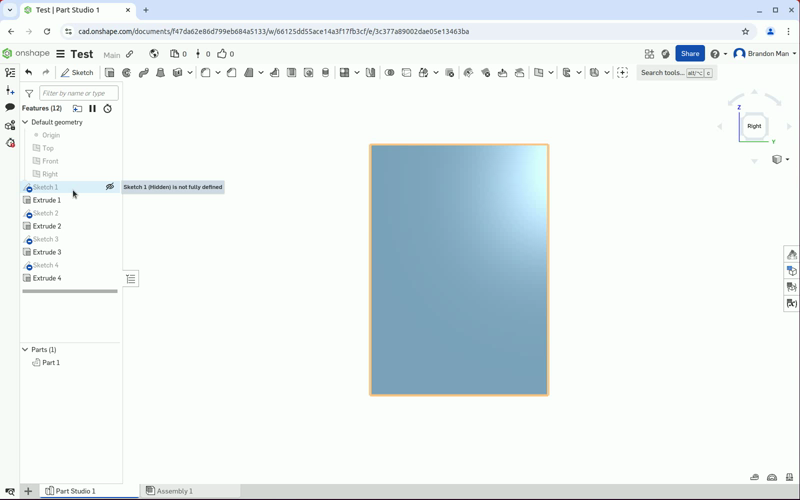
click(73, 189)
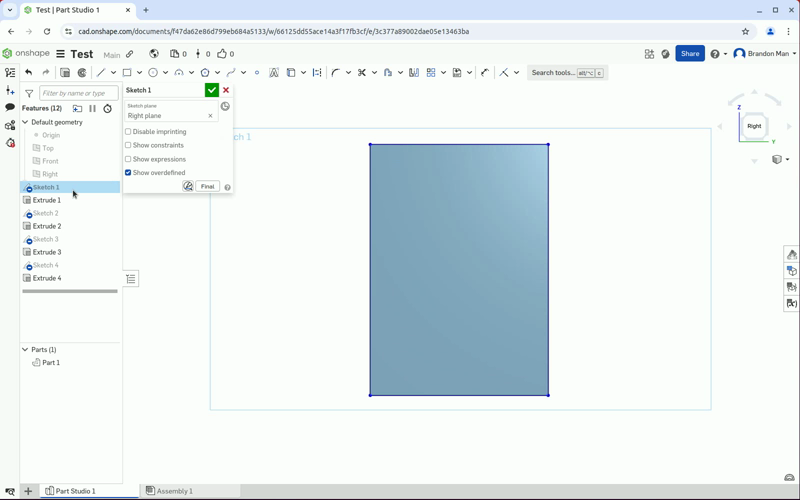
mouse_move(229, 92)
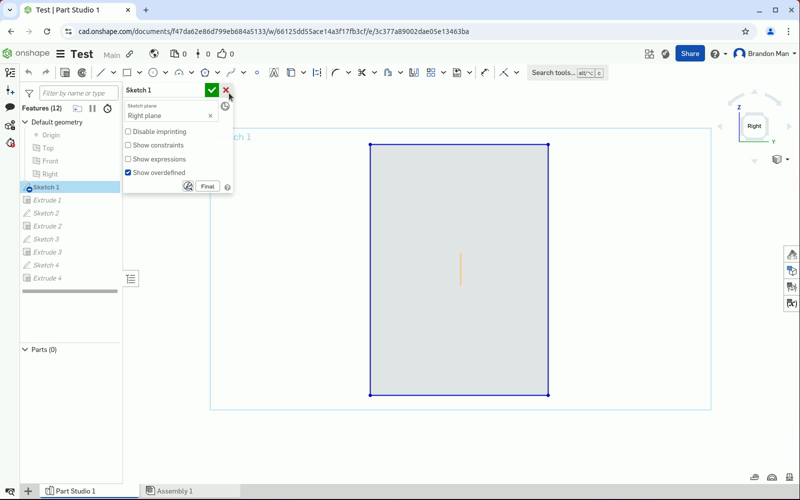
click(229, 92)
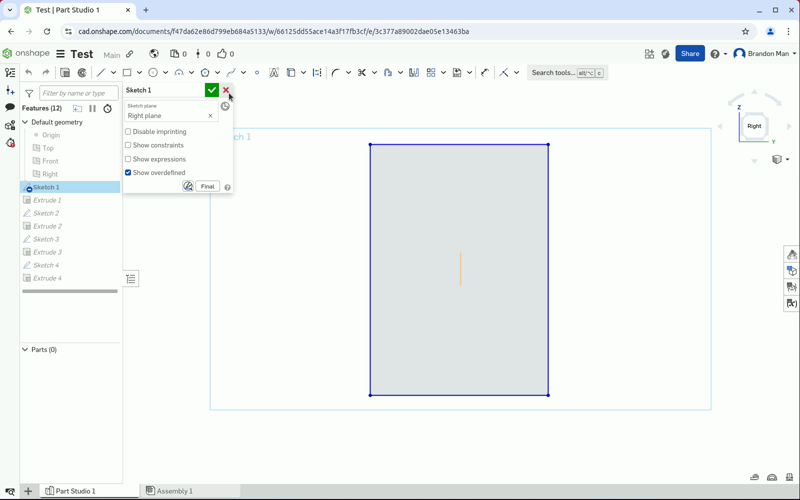
key(shift+s)
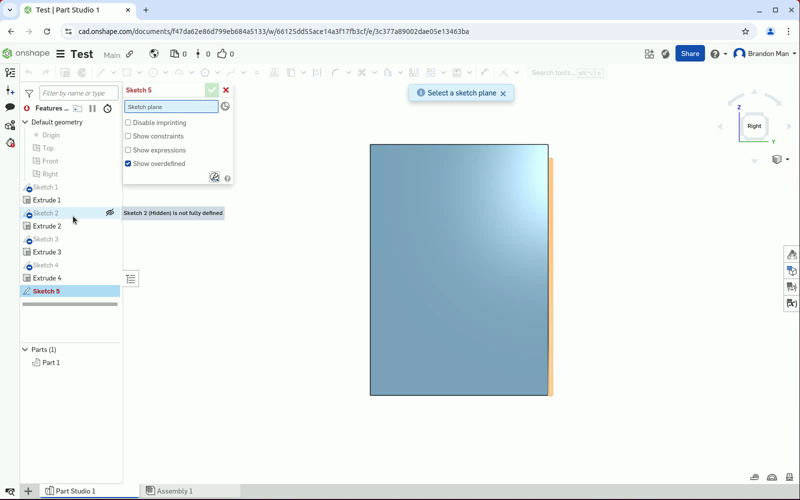
scroll(3)
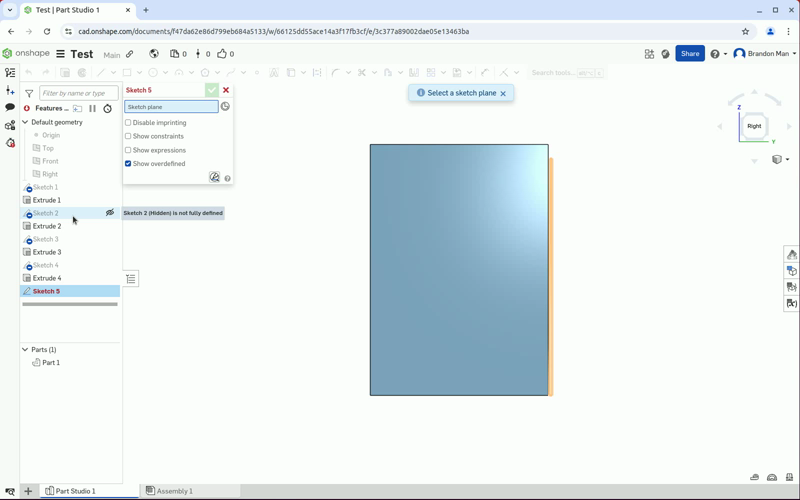
mouse_move(73, 176)
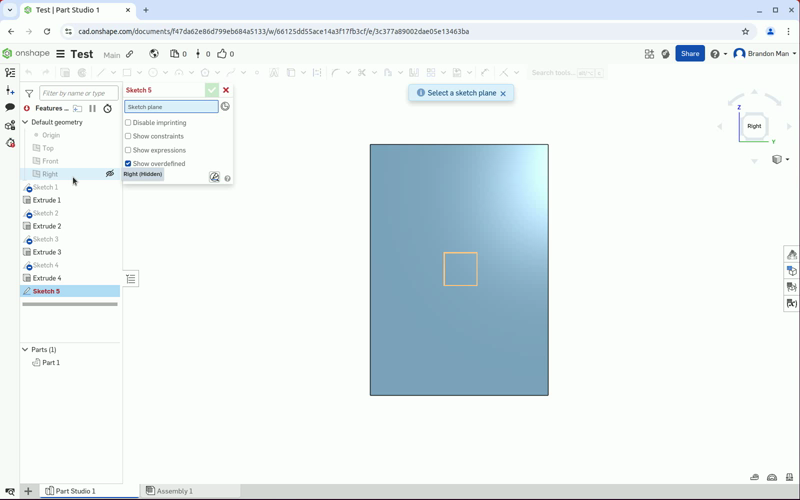
click(73, 176)
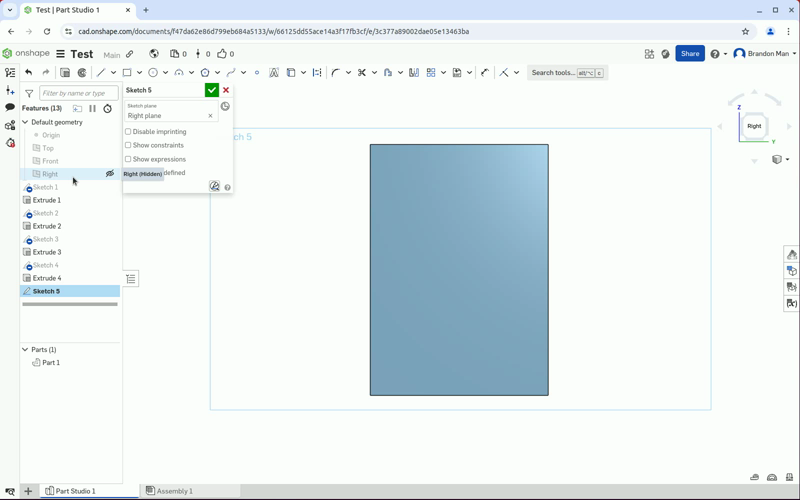
mouse_move(73, 352)
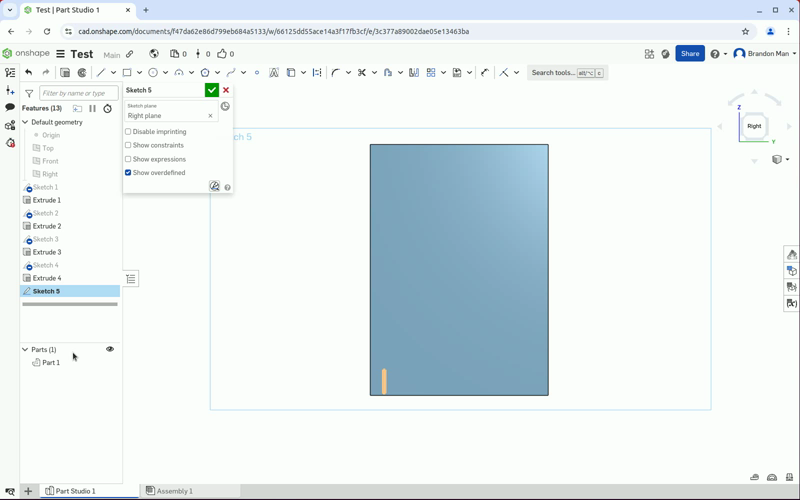
key(y)
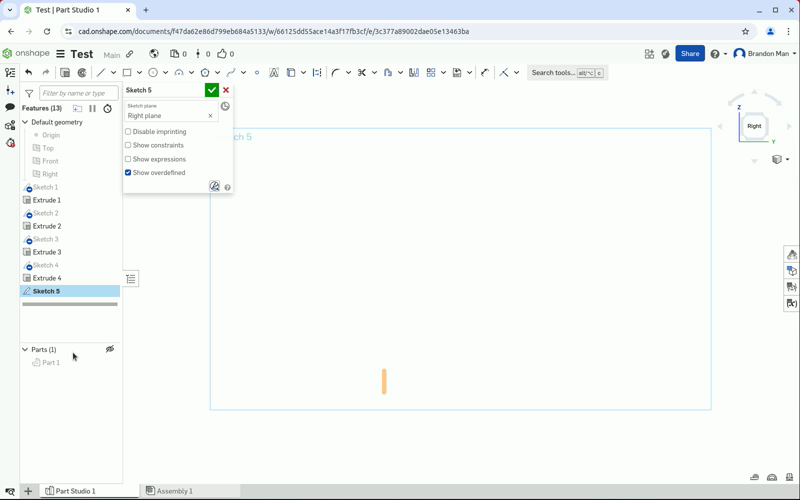
key(l)
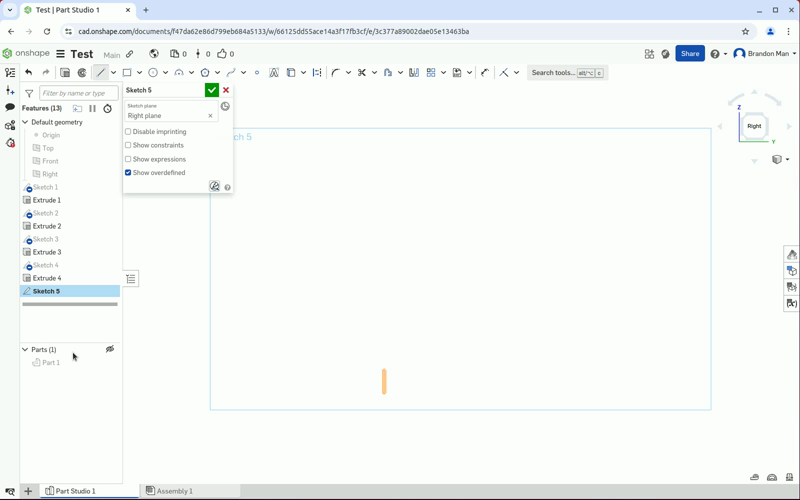
key_down(shift)
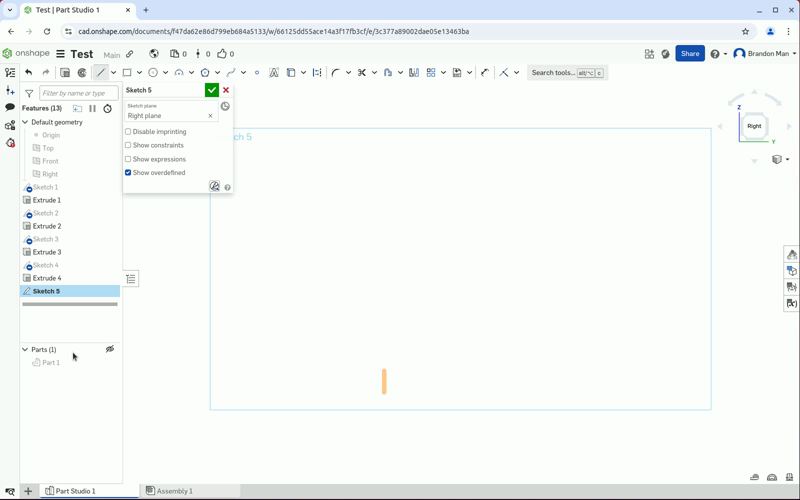
mouse_move(383, 247)
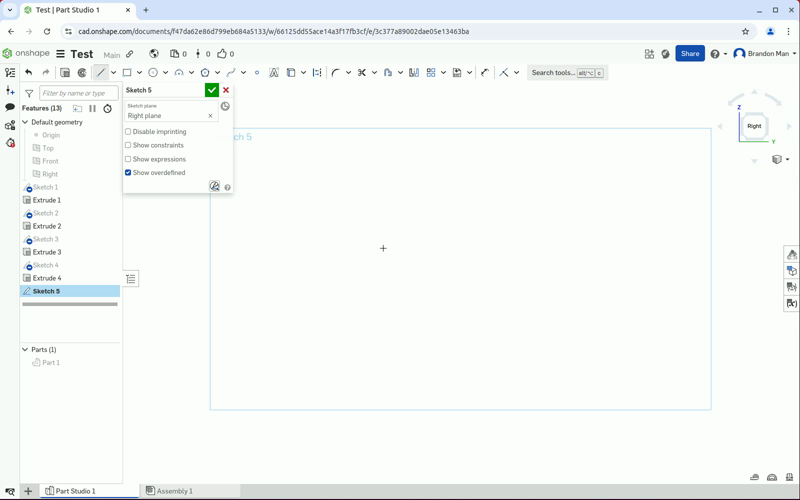
click(383, 247)
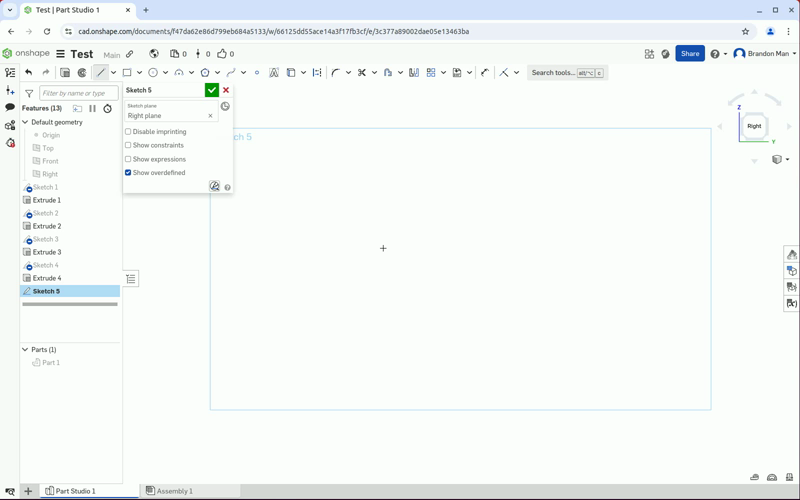
key_up(shift)
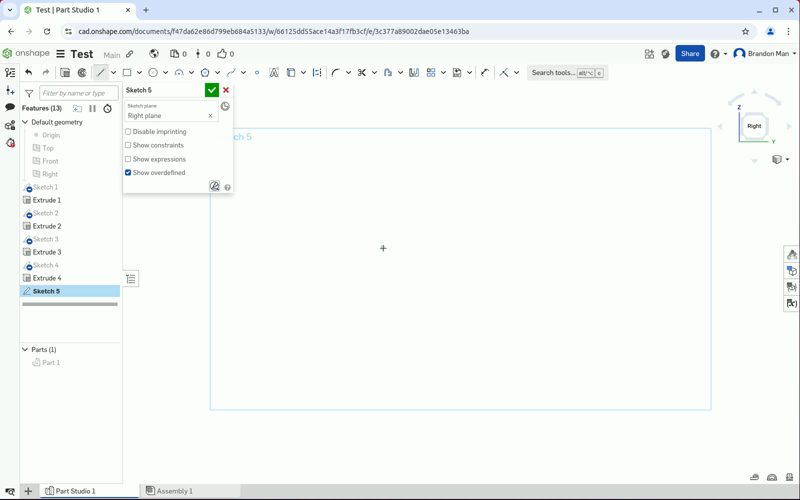
key_down(shift)
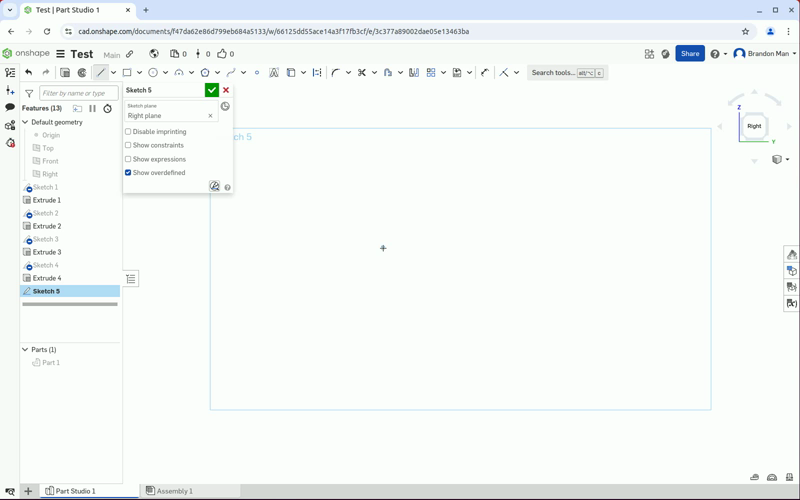
mouse_move(538, 247)
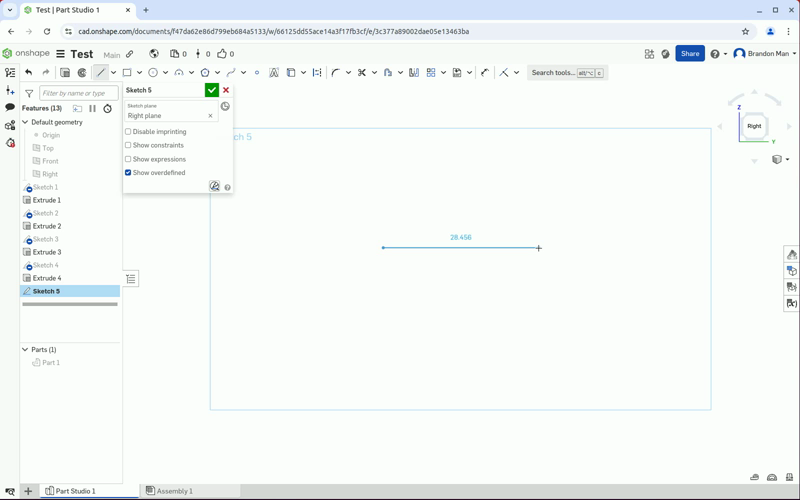
click(538, 247)
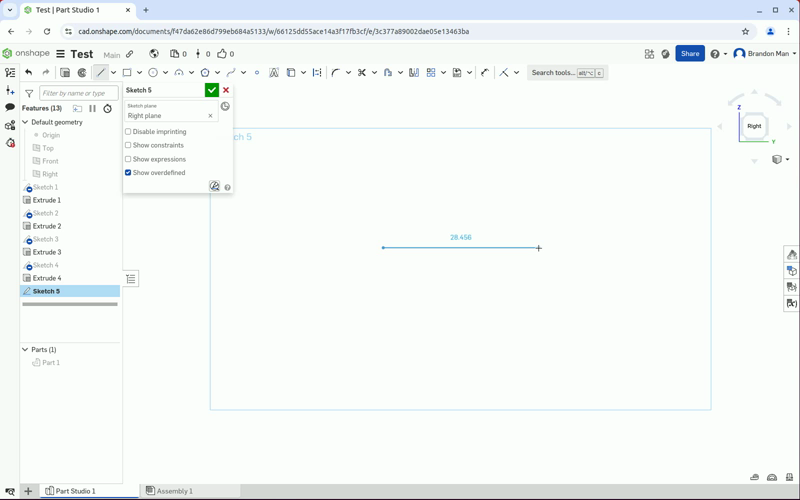
key_up(shift)
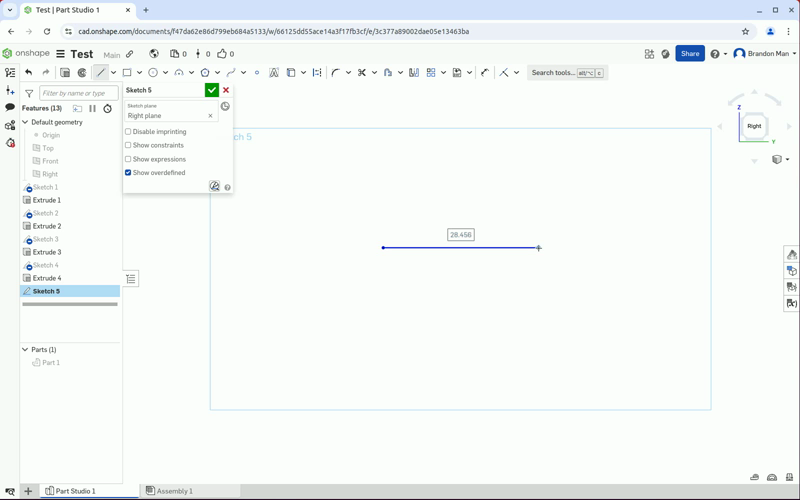
key_down(shift)
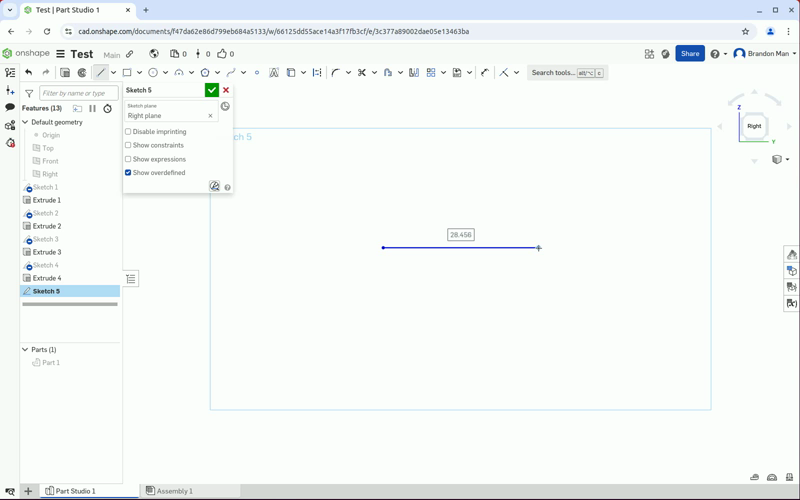
mouse_move(568, 247)
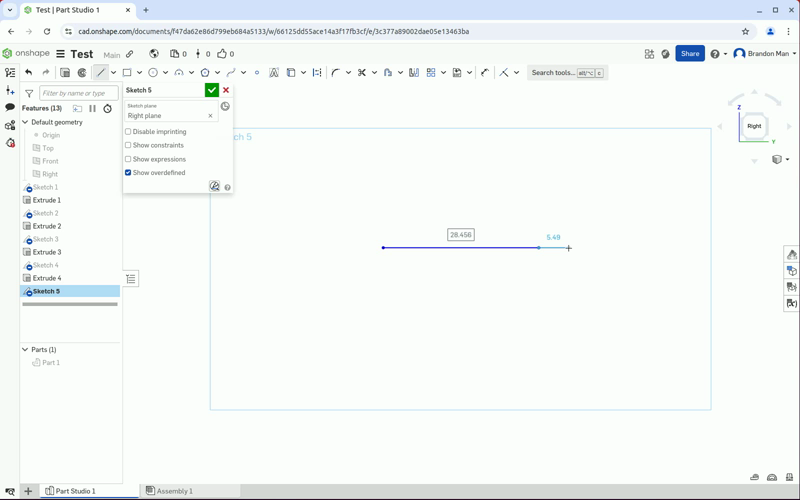
mouse_move(538, 246)
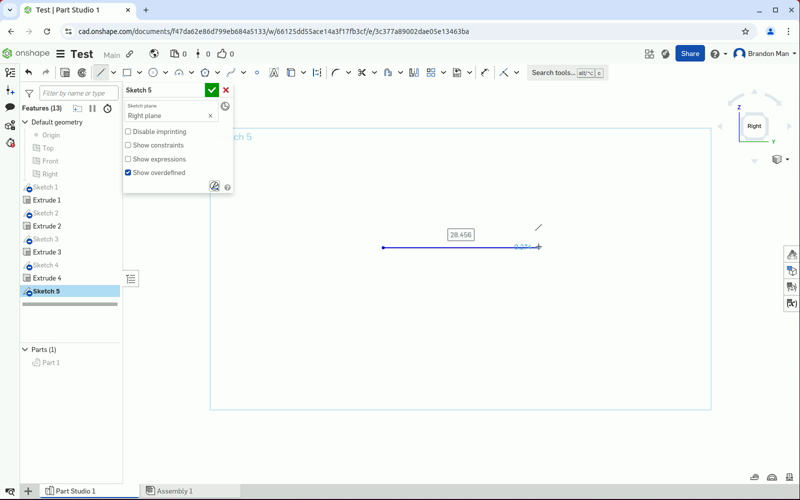
scroll(6)
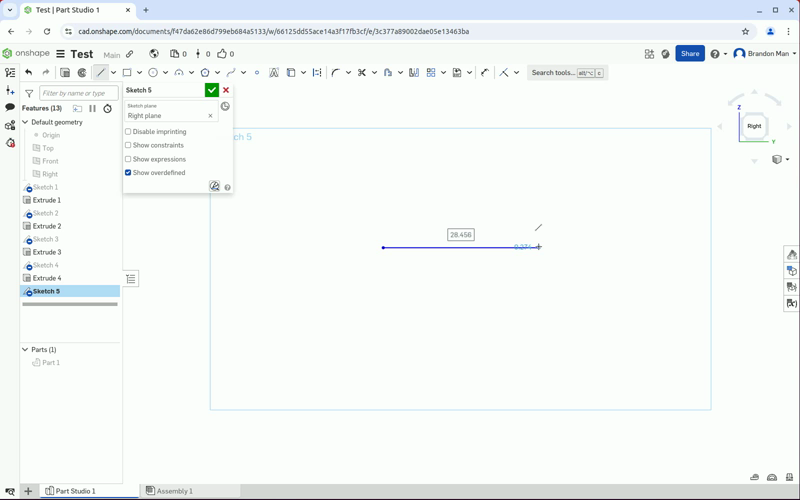
scroll(6)
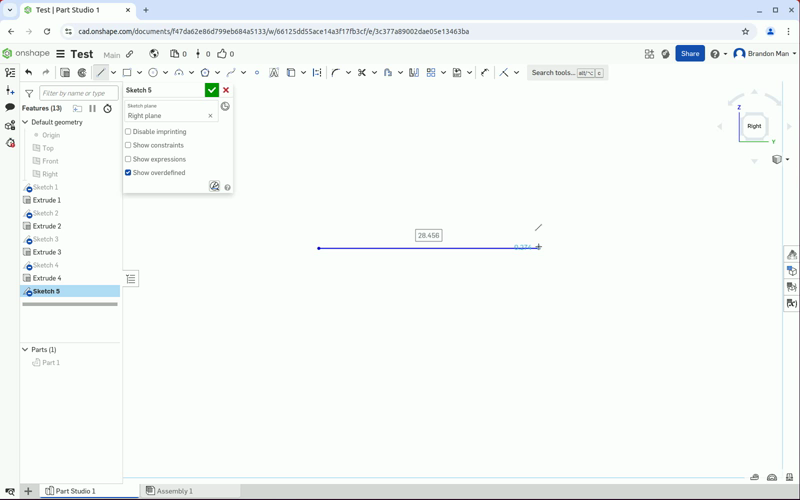
scroll(6)
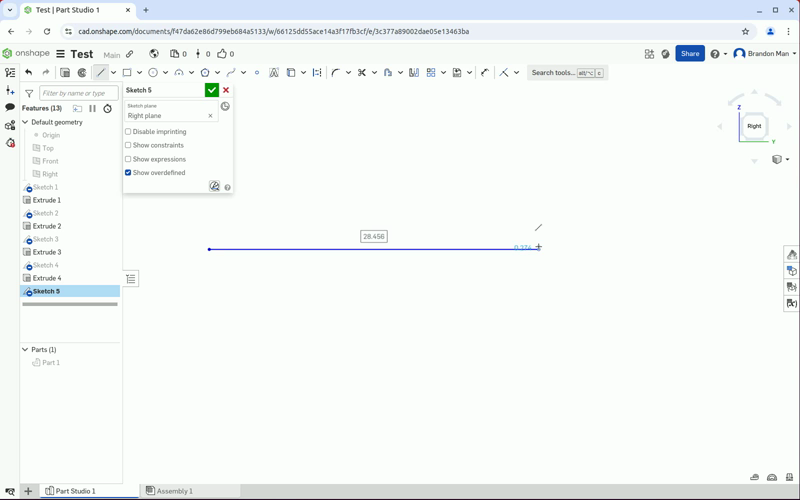
scroll(6)
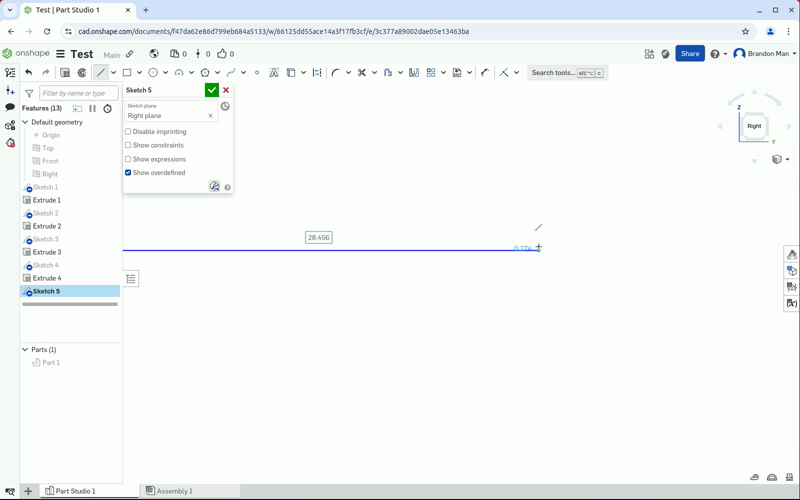
scroll(6)
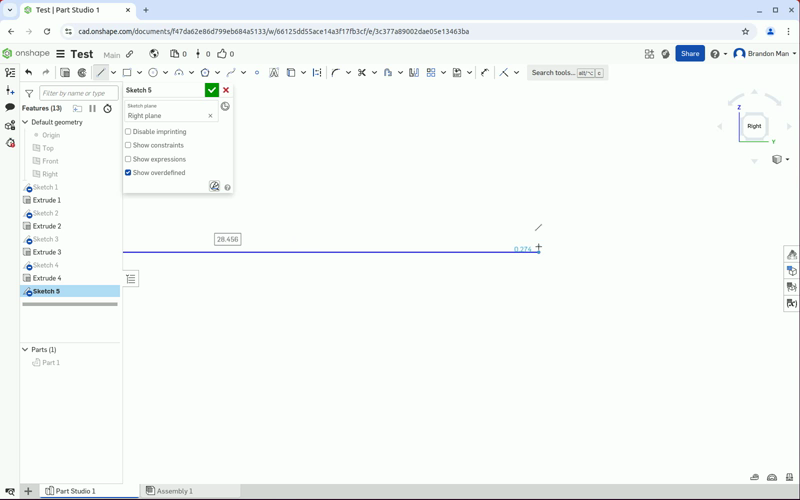
scroll(6)
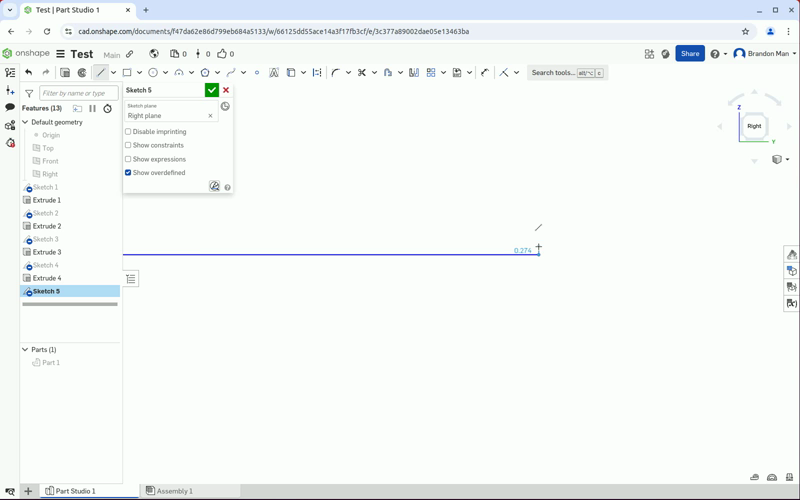
scroll(6)
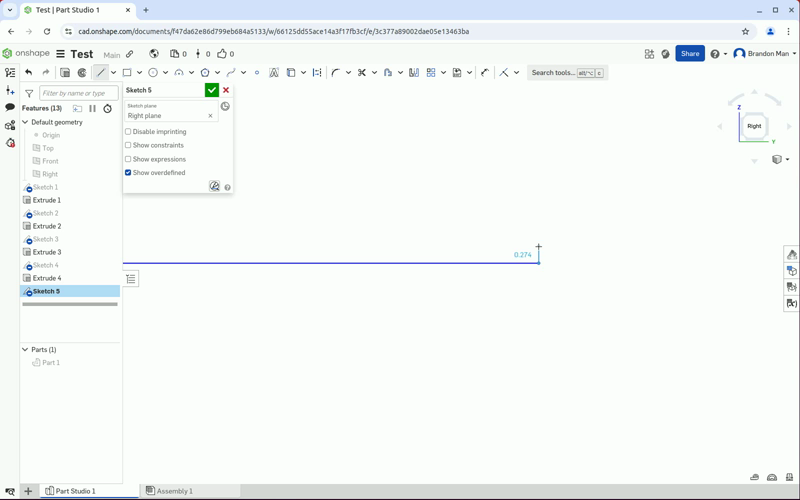
click(538, 246)
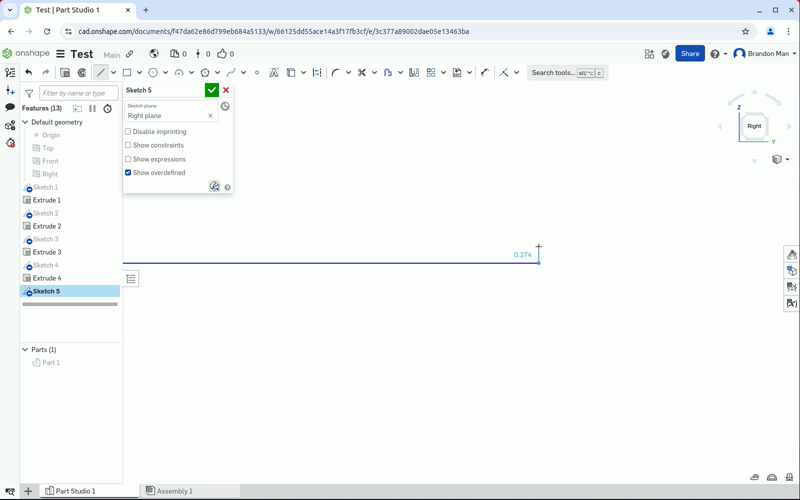
scroll(-6)
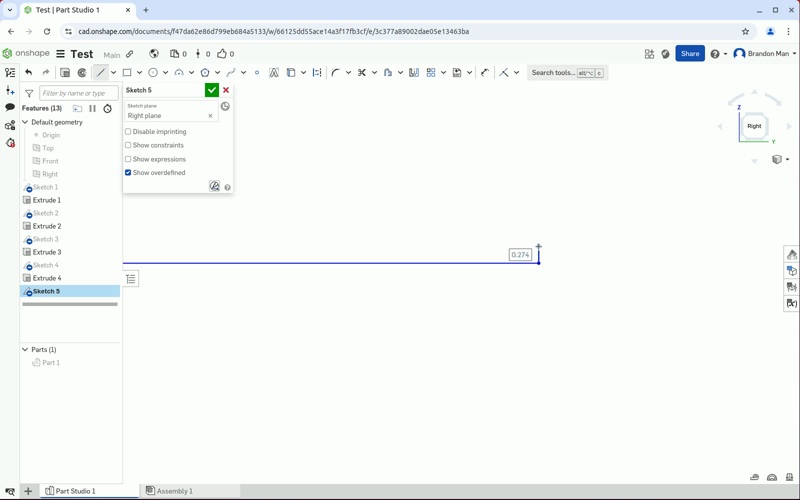
scroll(-6)
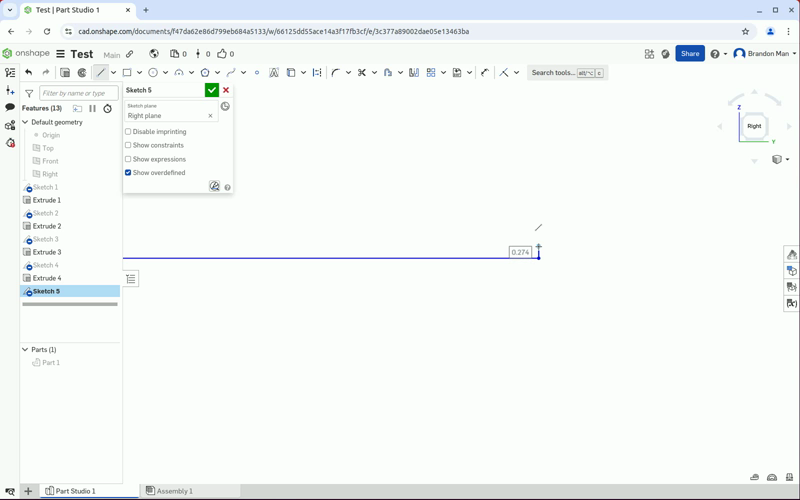
scroll(-6)
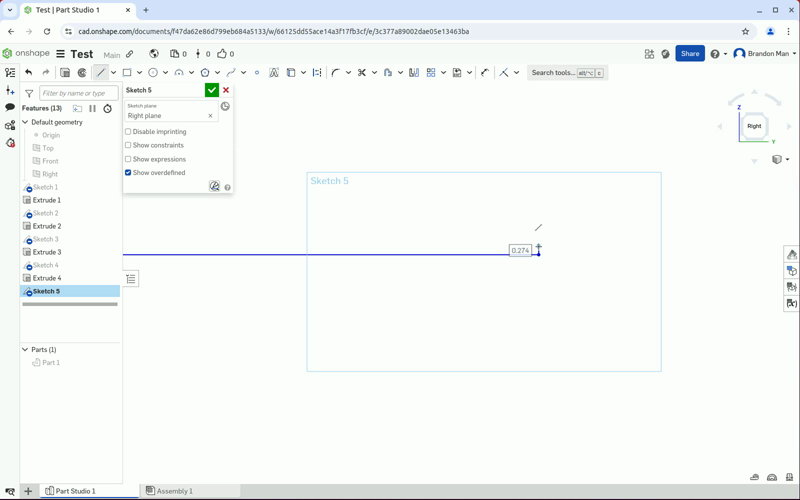
scroll(-6)
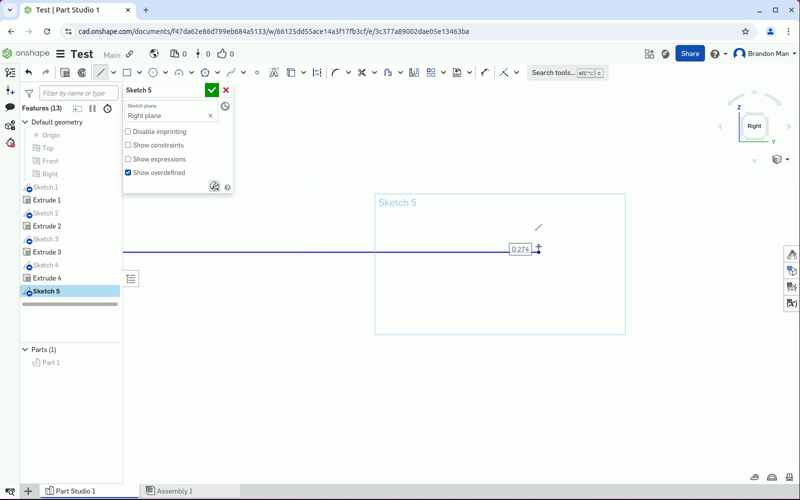
scroll(-6)
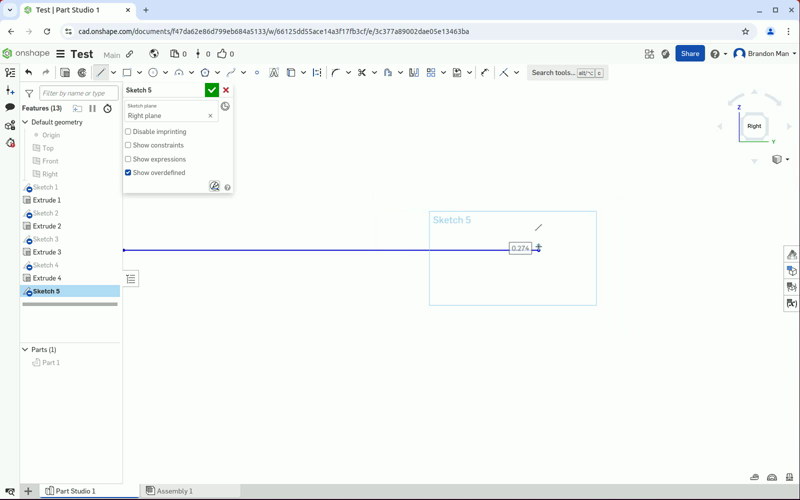
scroll(-6)
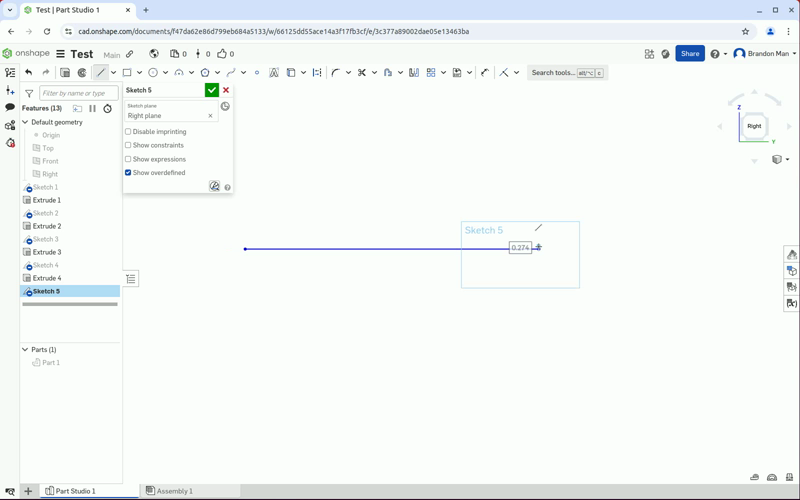
scroll(-6)
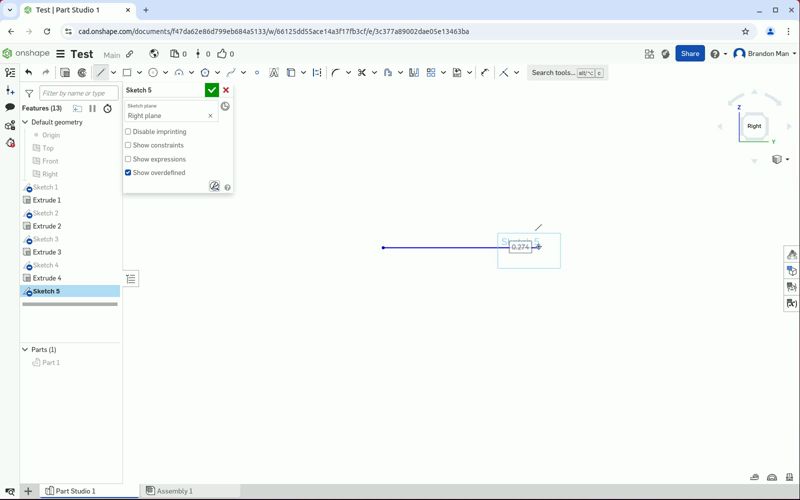
key_up(shift)
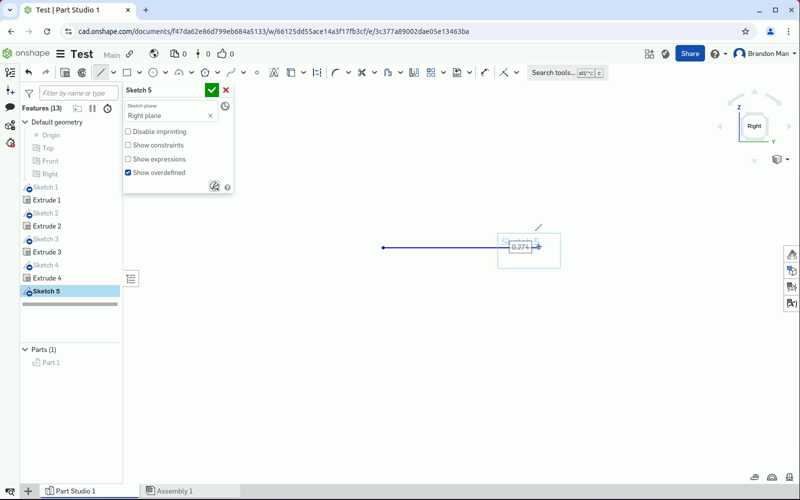
key_down(shift)
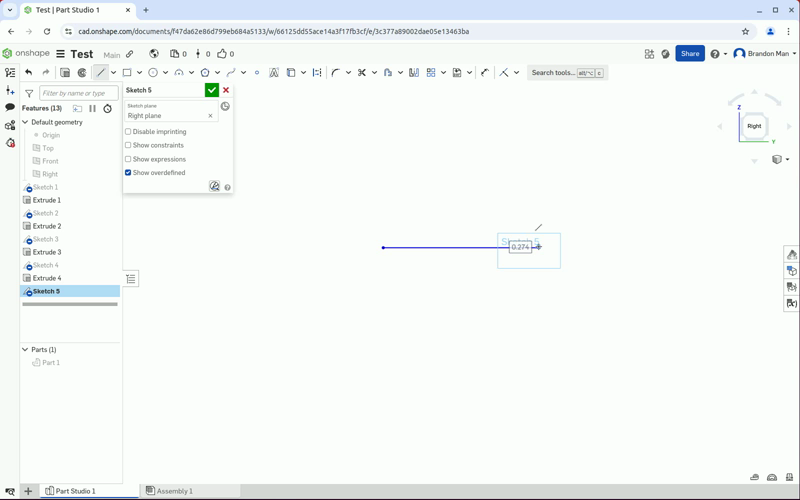
mouse_move(383, 246)
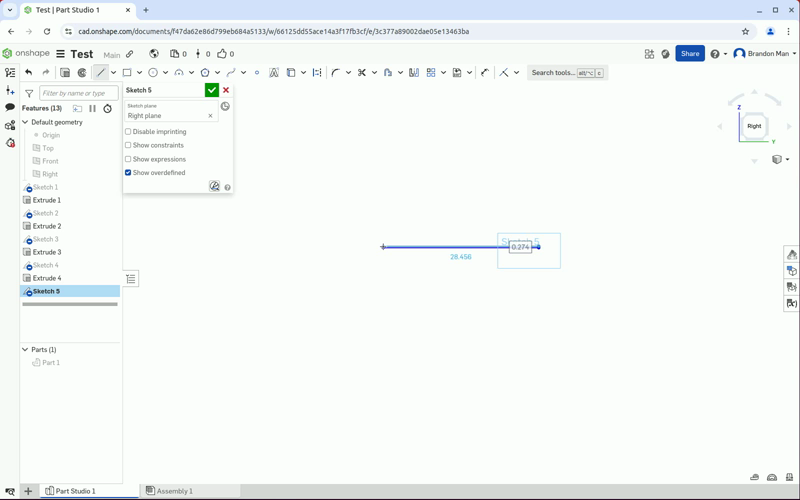
scroll(6)
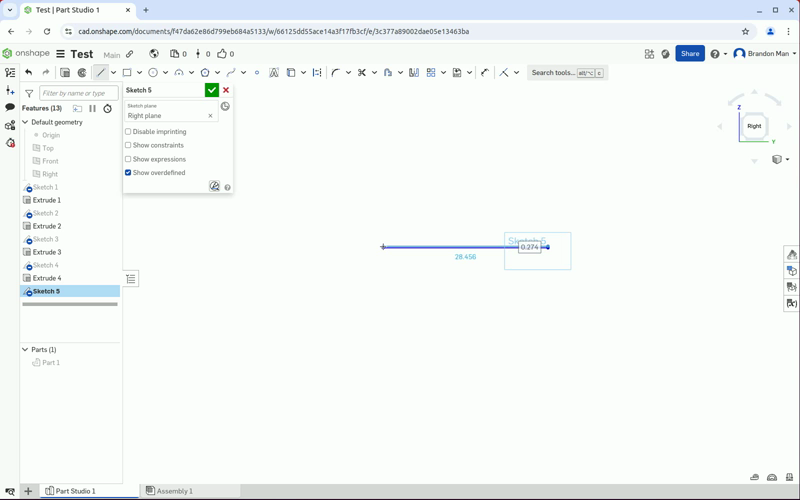
scroll(6)
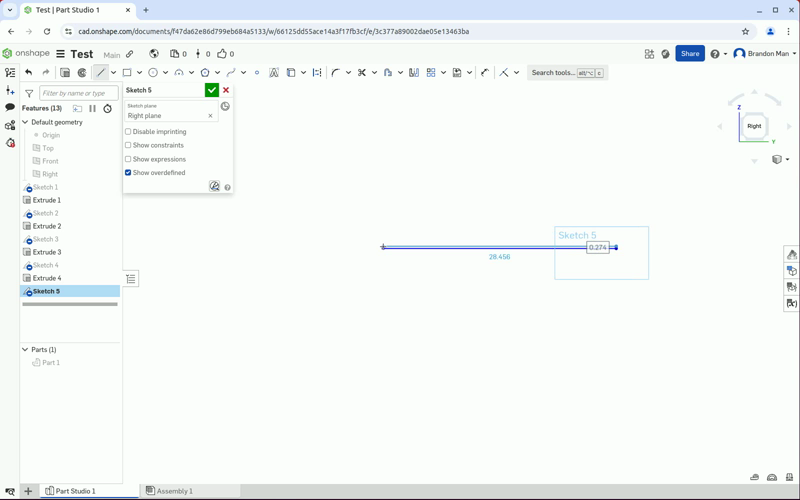
scroll(6)
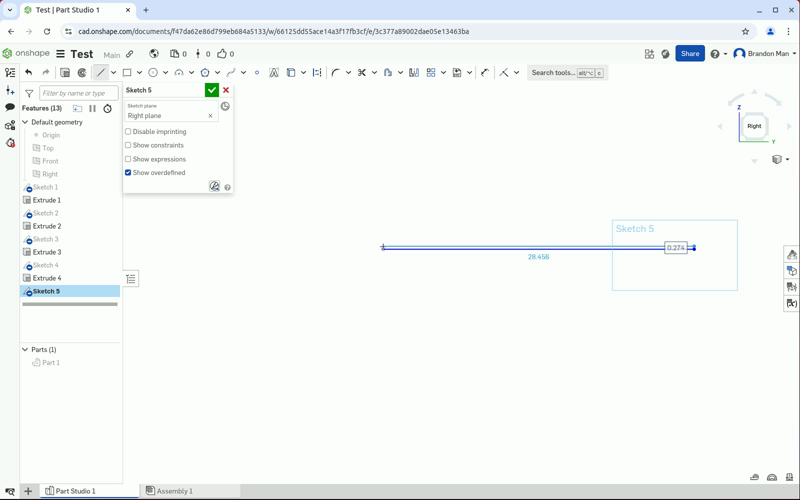
scroll(6)
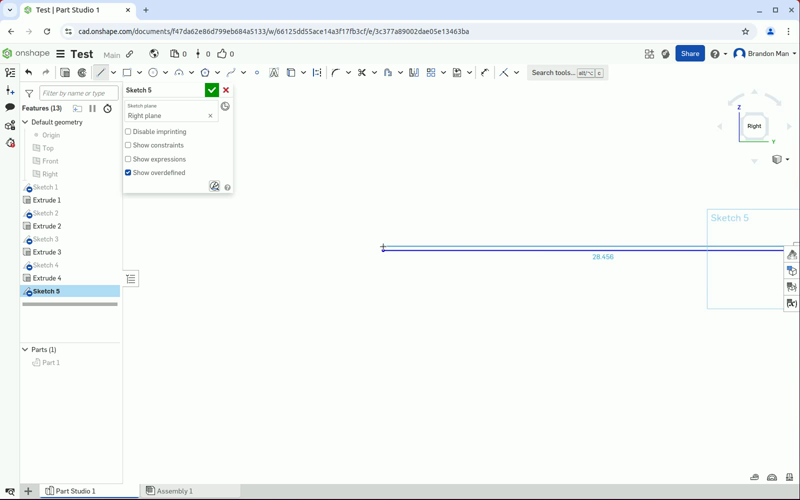
scroll(6)
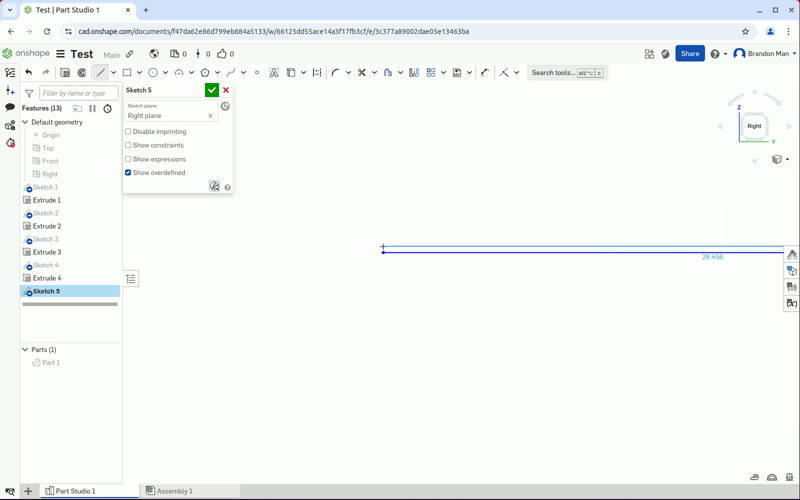
scroll(6)
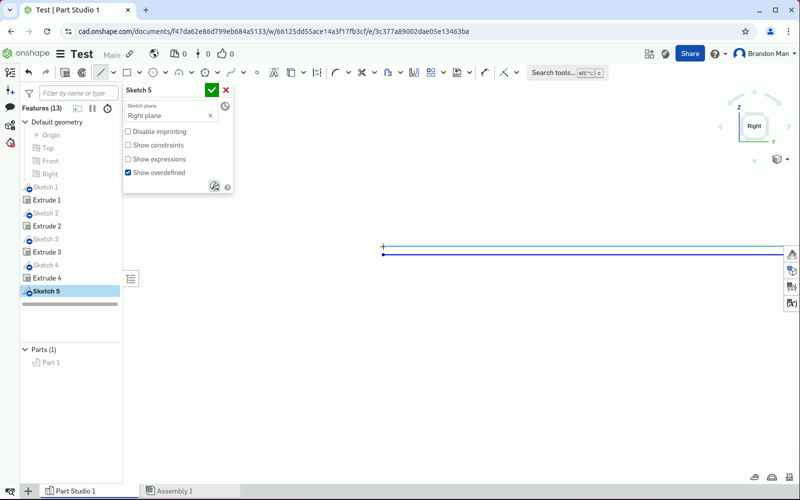
scroll(6)
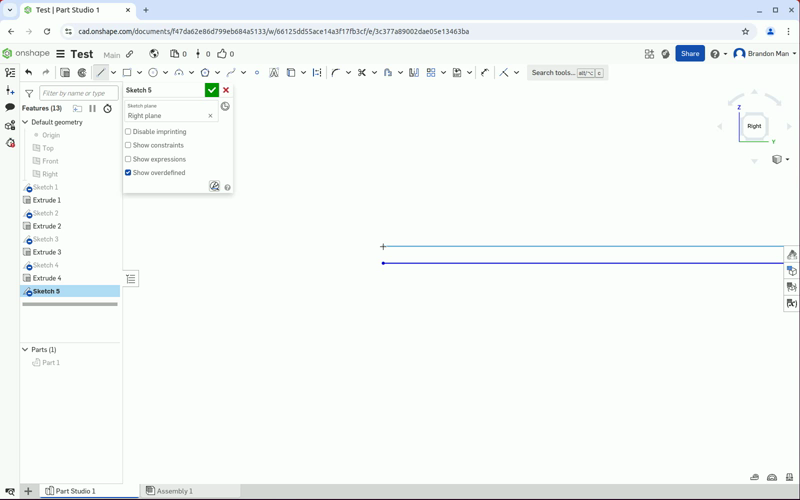
click(383, 246)
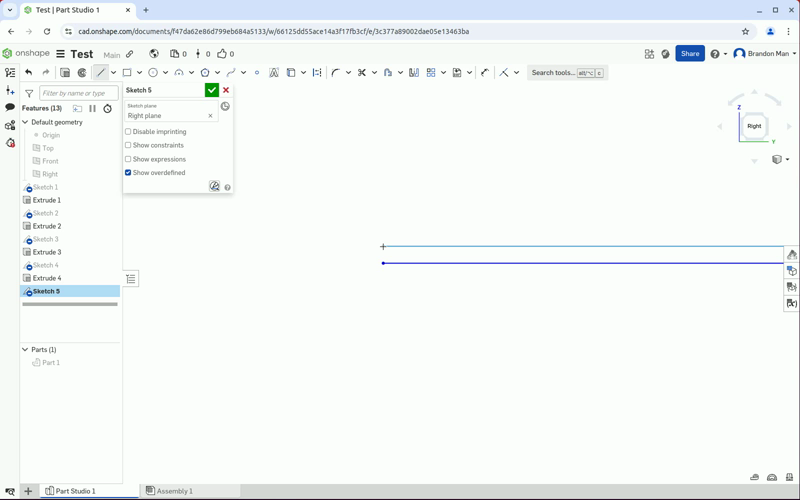
scroll(-6)
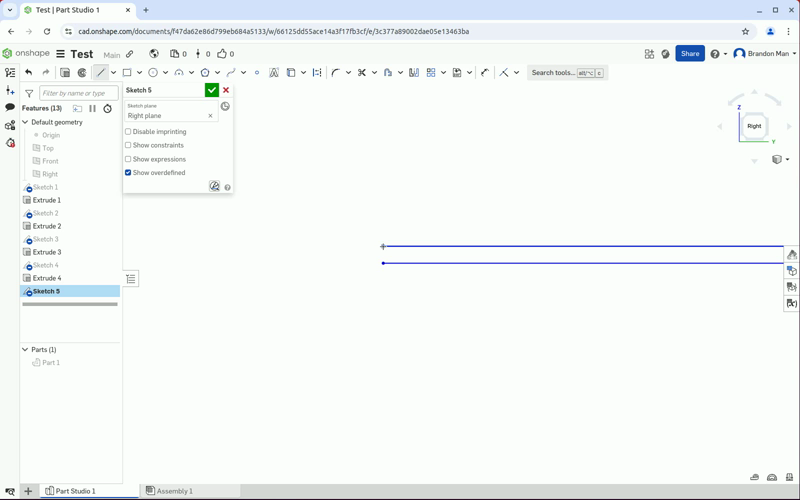
scroll(-6)
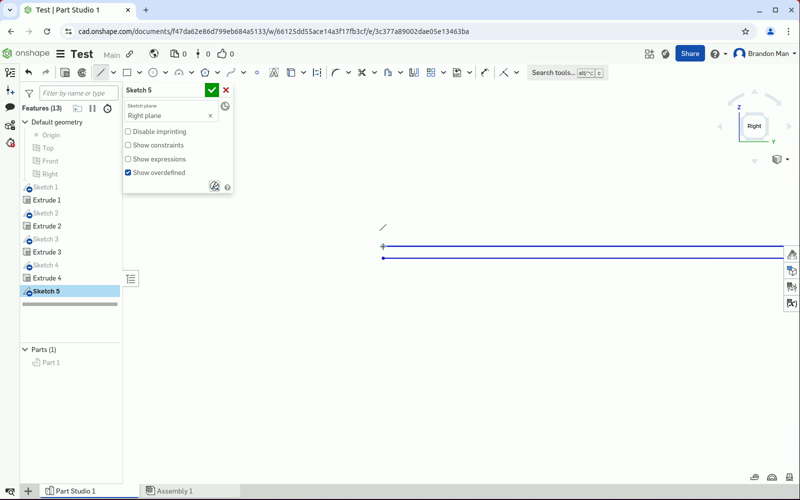
scroll(-6)
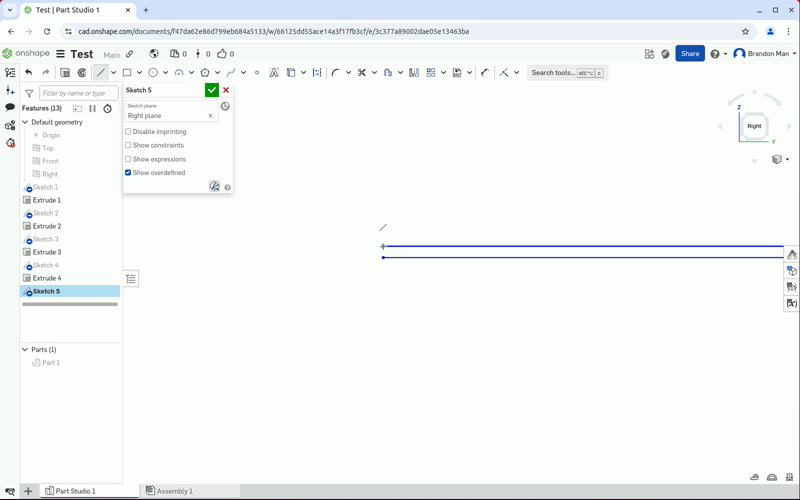
scroll(-6)
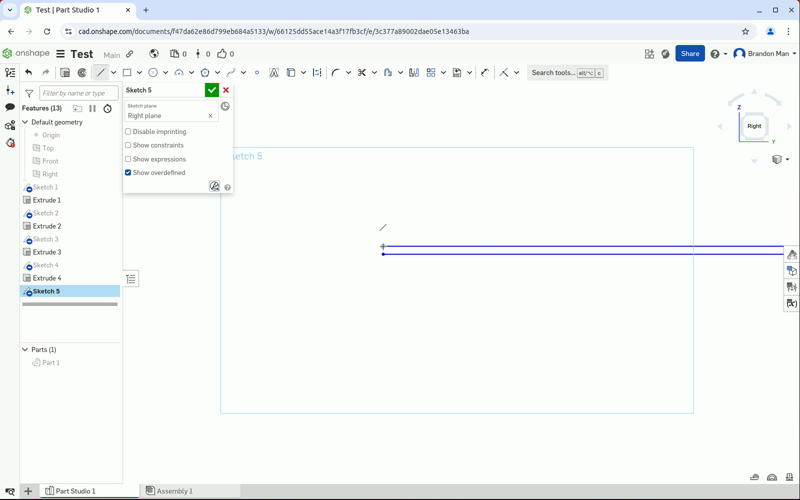
scroll(-6)
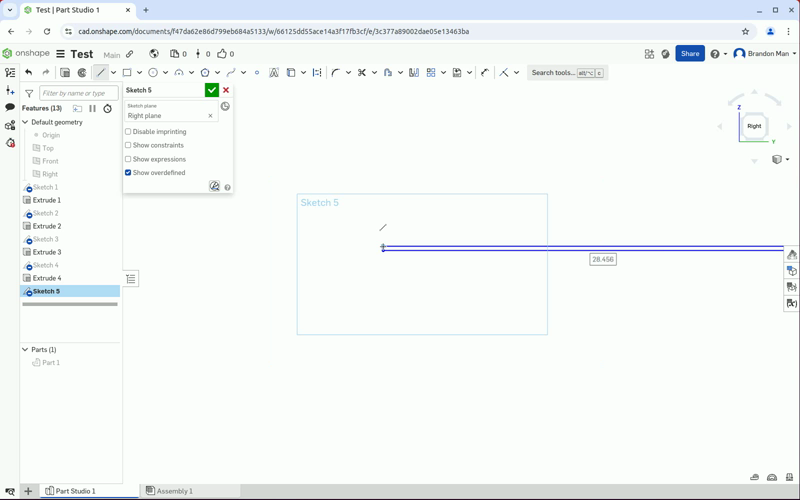
scroll(-6)
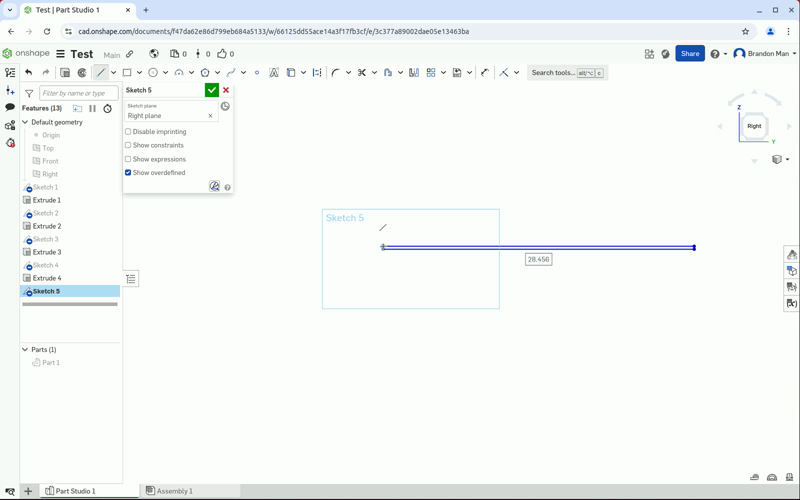
scroll(-6)
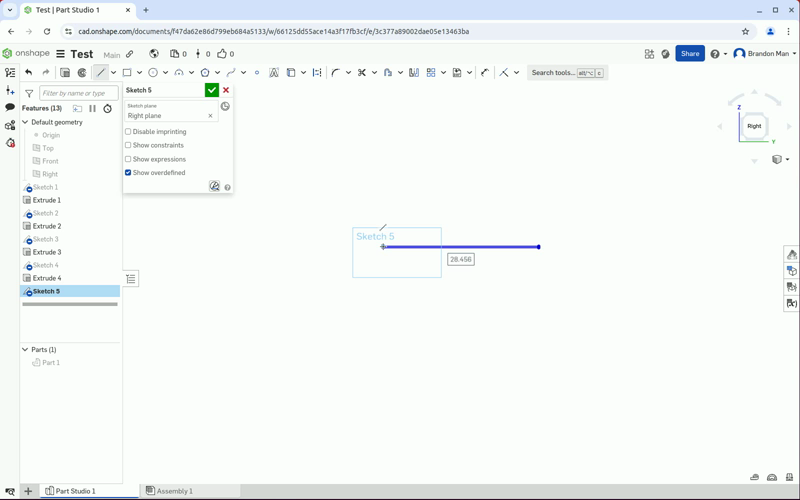
key_up(shift)
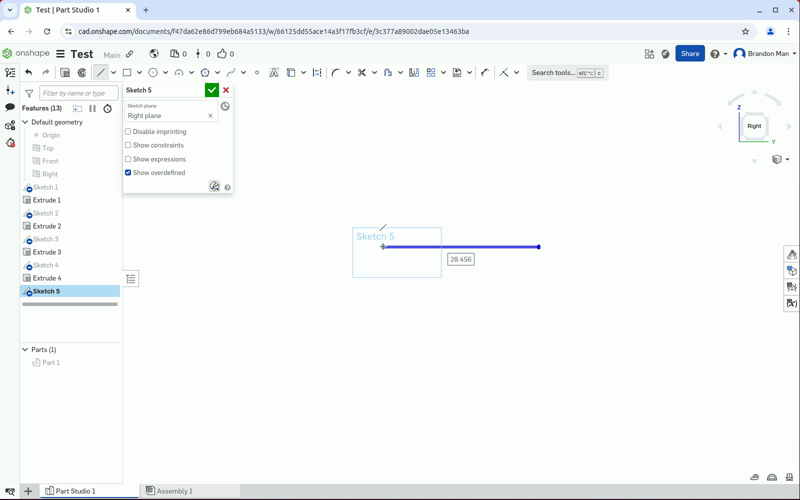
mouse_move(413, 246)
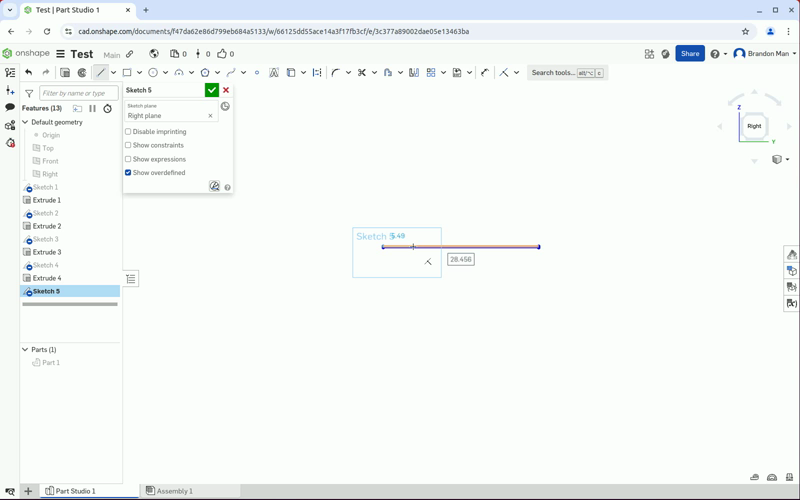
key_down(shift)
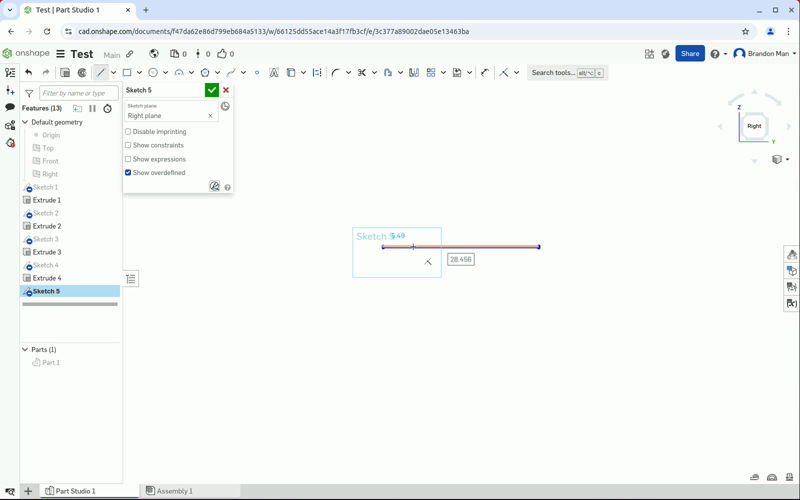
mouse_move(383, 247)
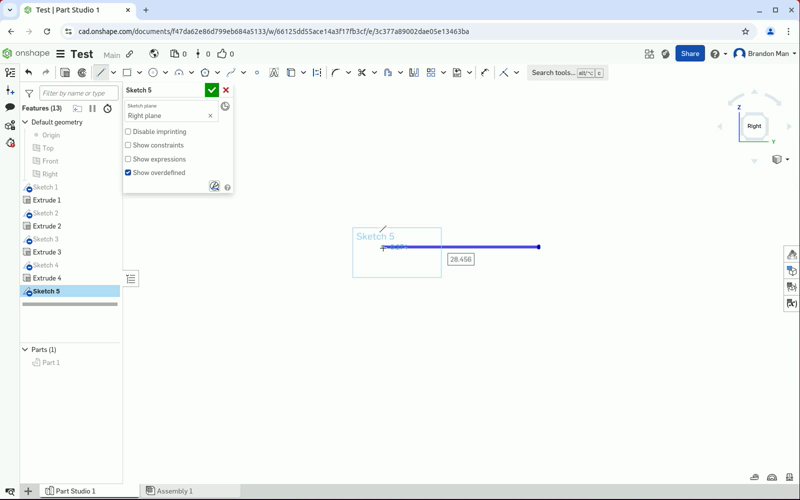
scroll(6)
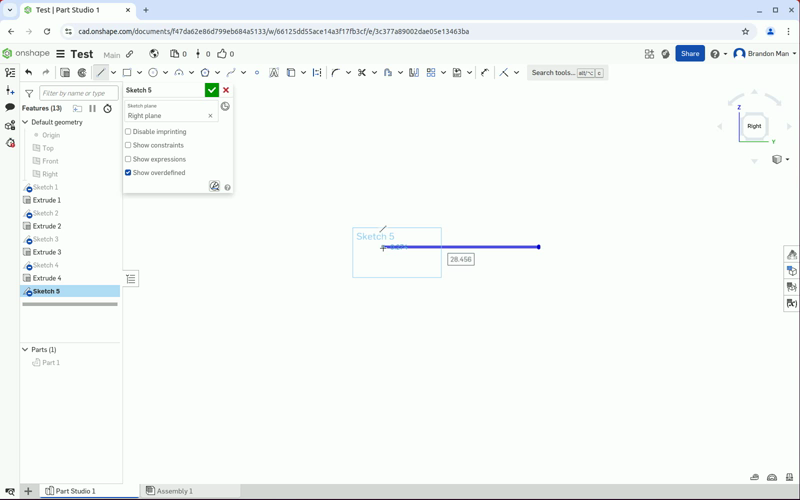
scroll(6)
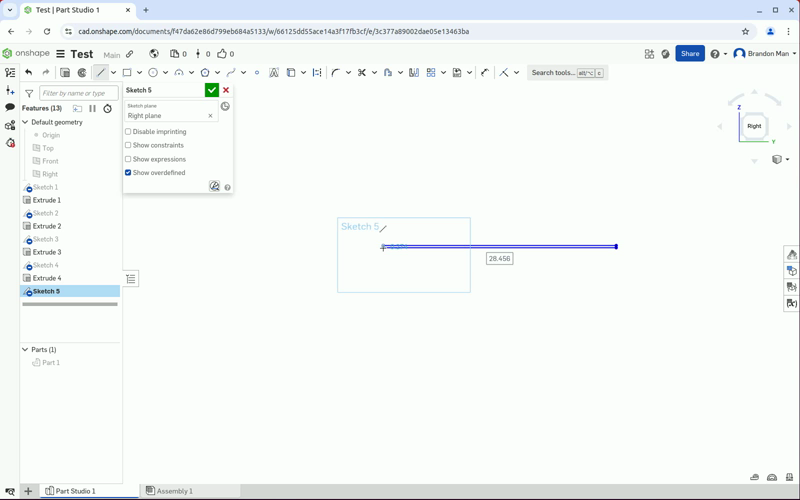
scroll(6)
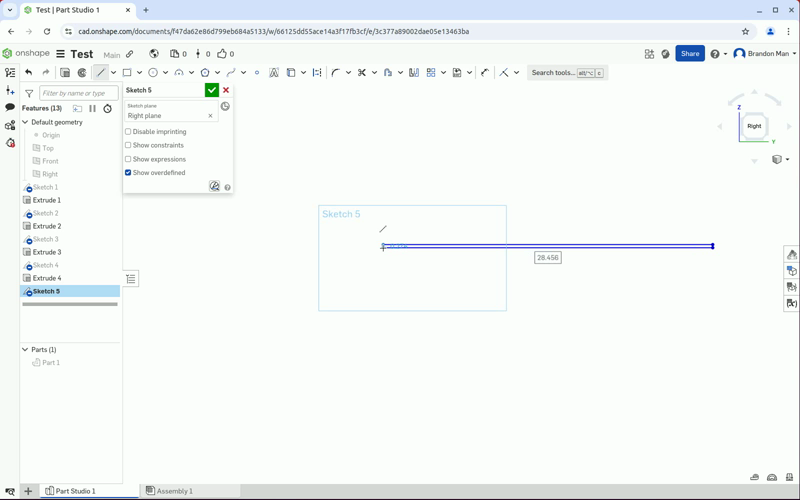
scroll(6)
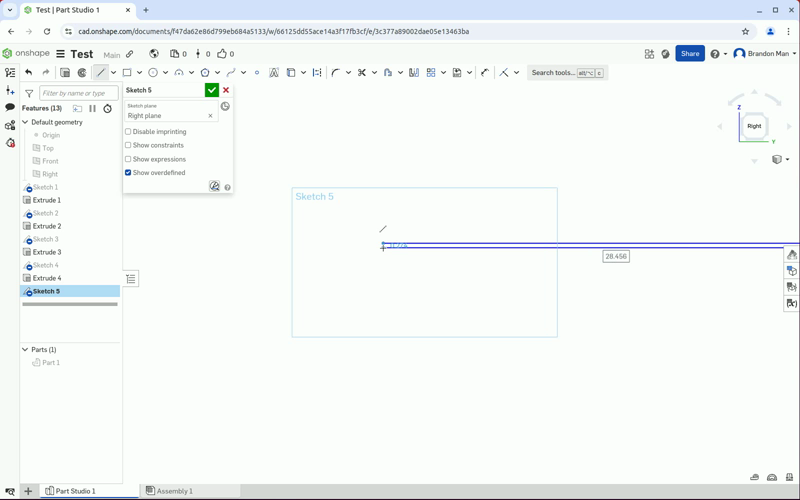
scroll(6)
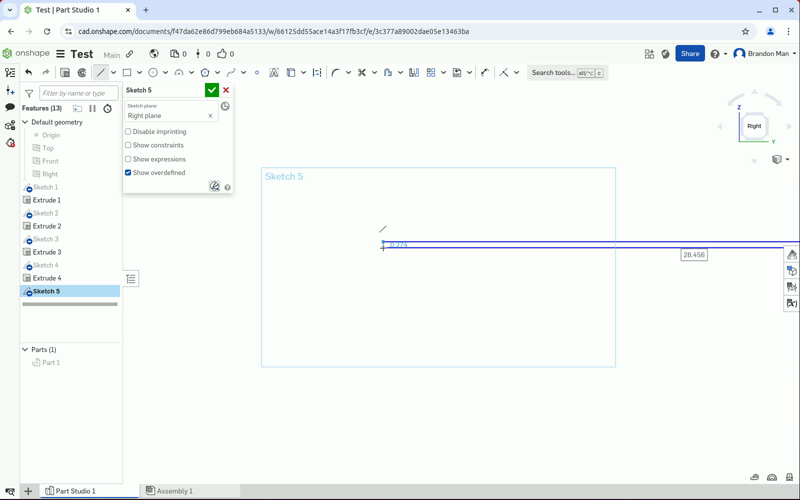
scroll(6)
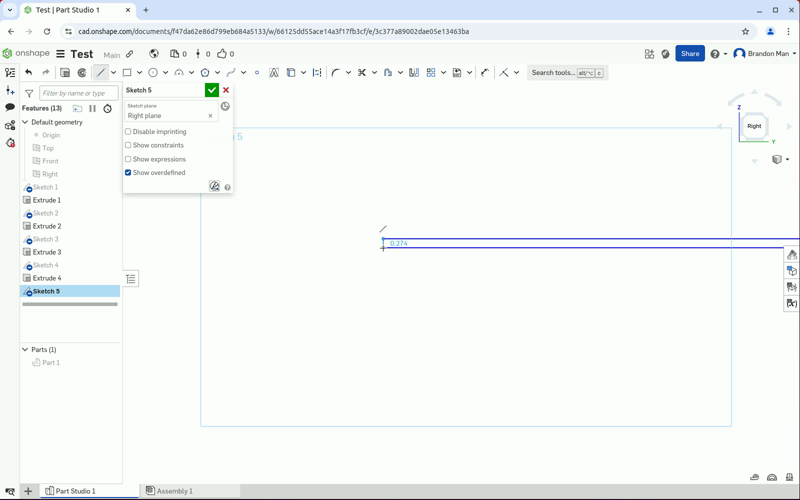
scroll(6)
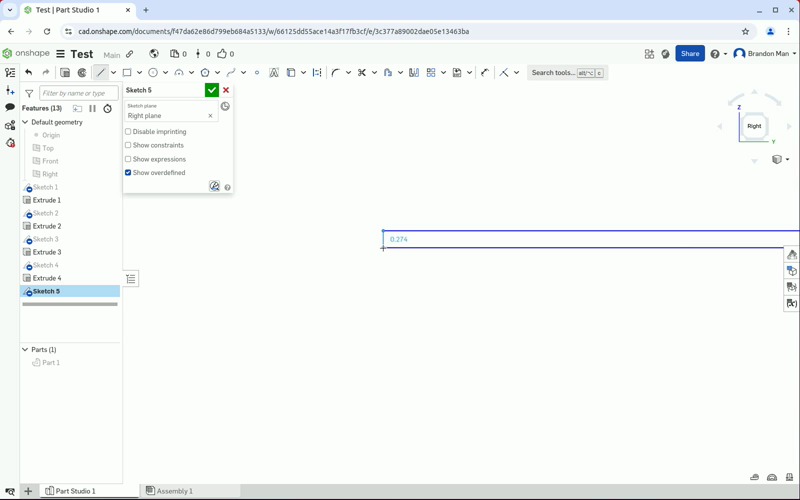
key_up(shift)
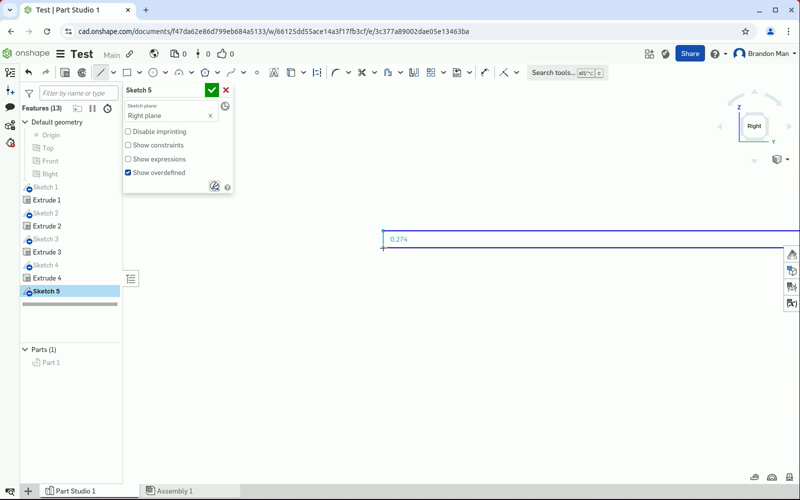
click(383, 247)
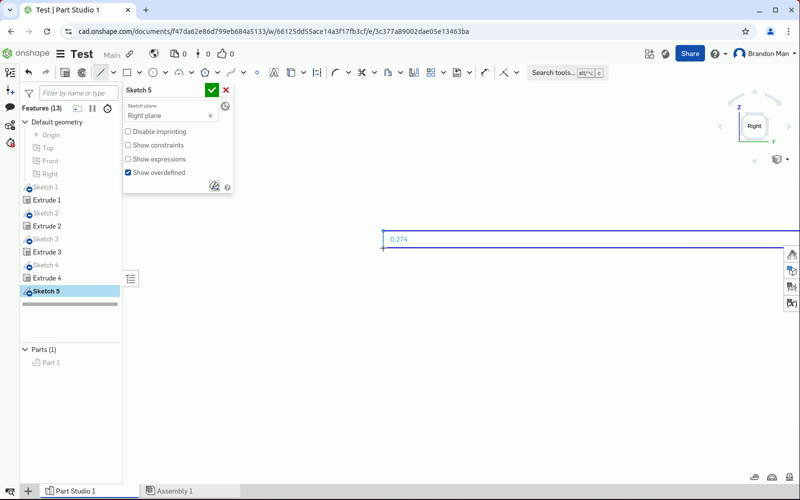
scroll(-6)
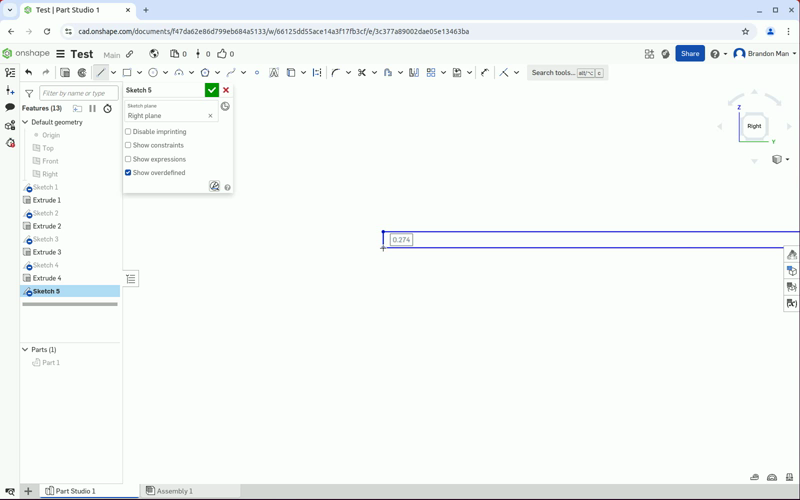
scroll(-6)
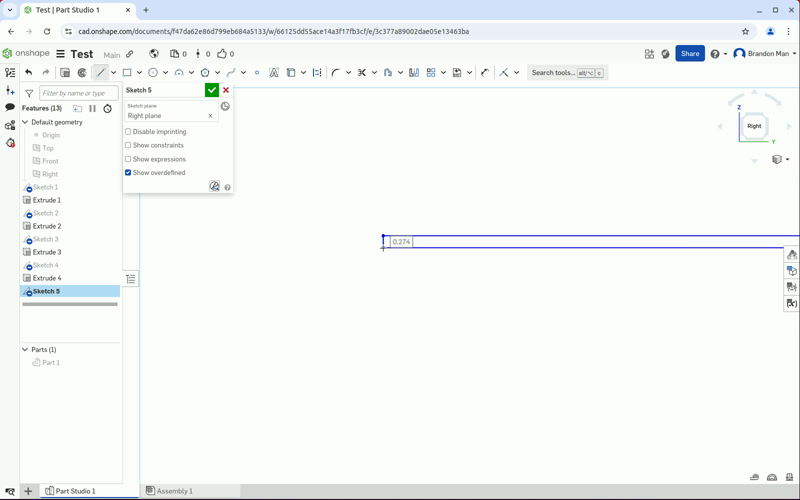
scroll(-6)
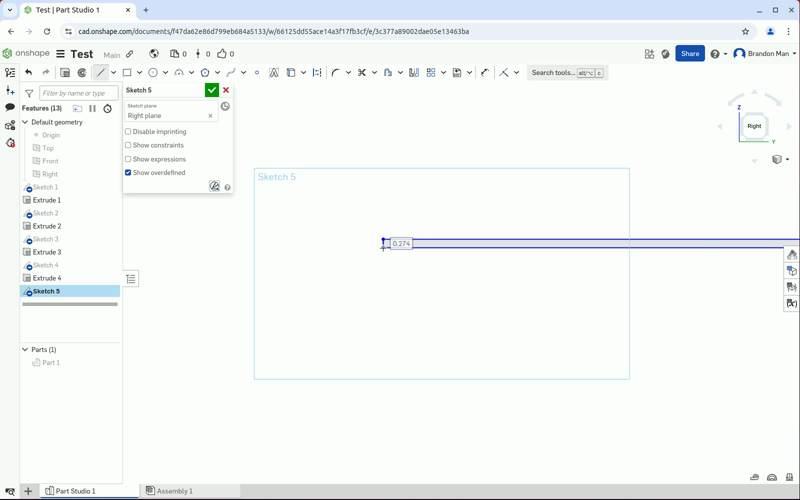
scroll(-6)
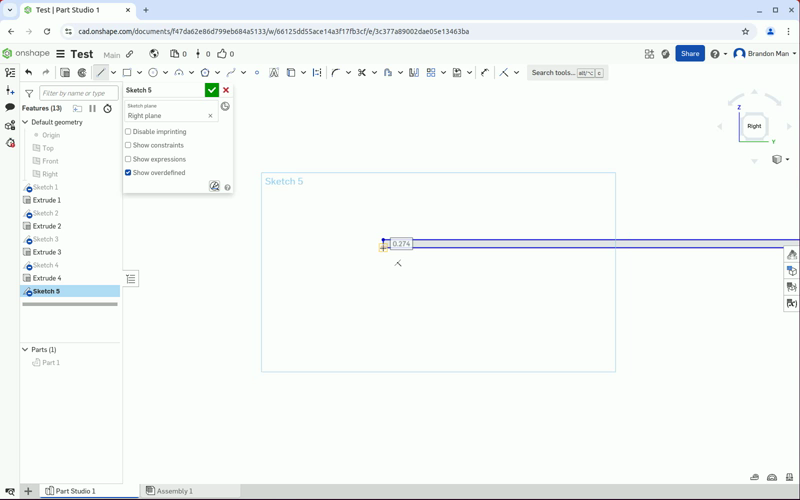
scroll(-6)
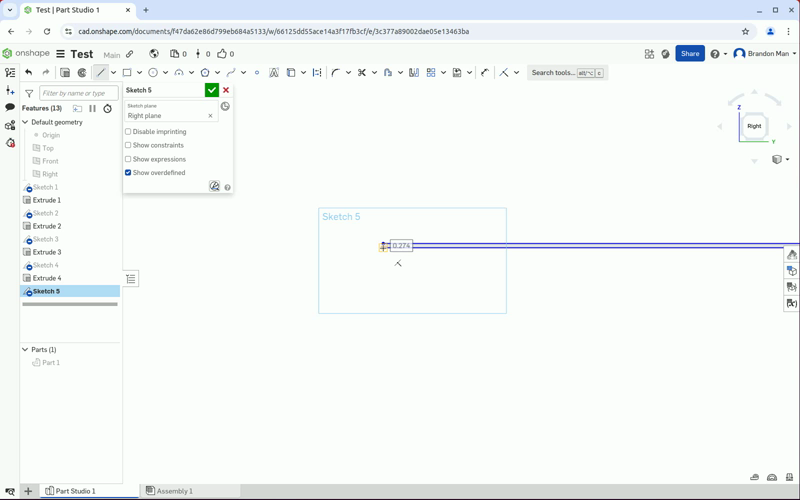
scroll(-6)
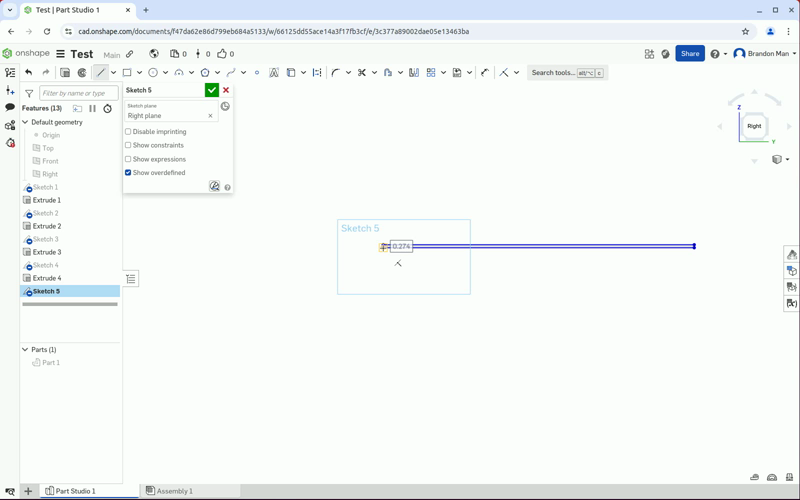
scroll(-6)
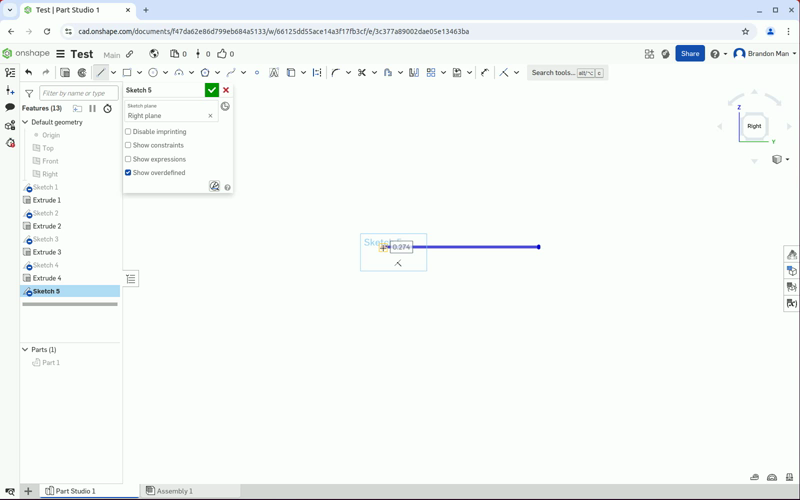
key(esc)
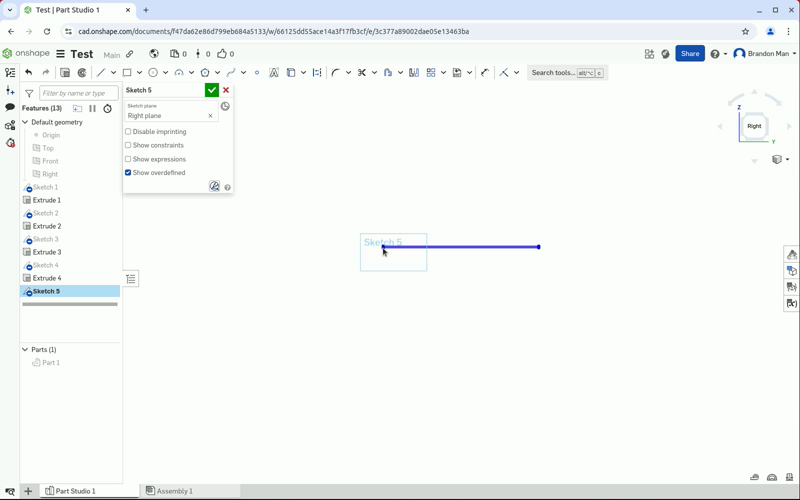
mouse_move(498, 247)
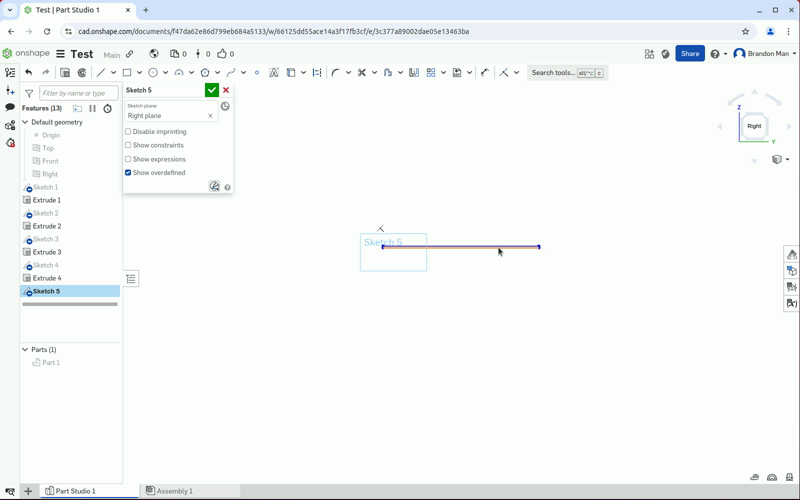
scroll(6)
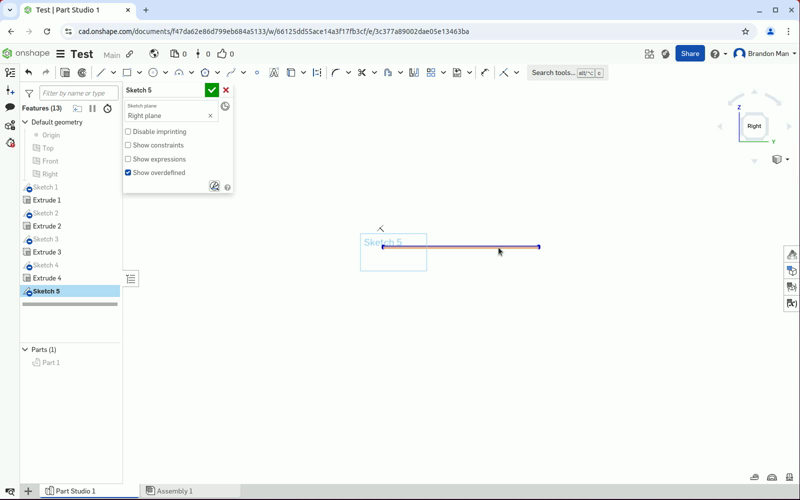
scroll(6)
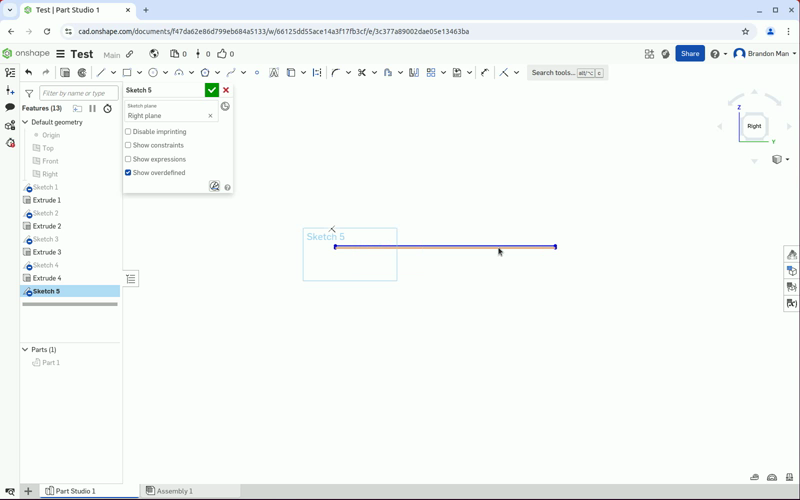
scroll(6)
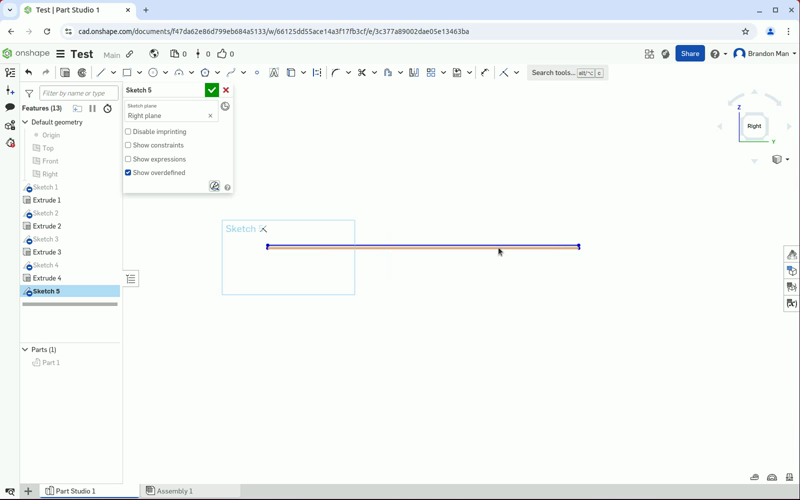
scroll(6)
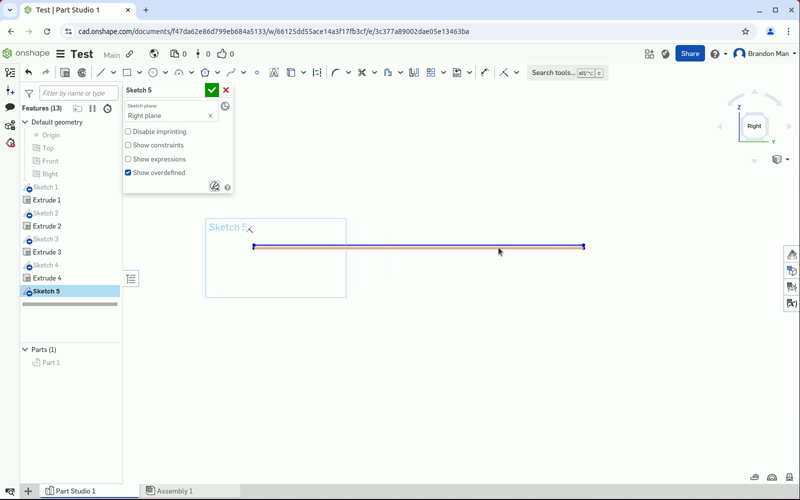
scroll(6)
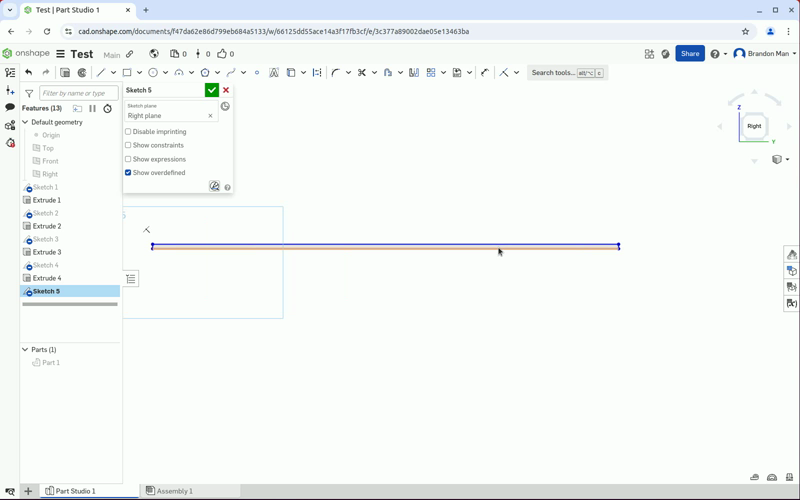
scroll(6)
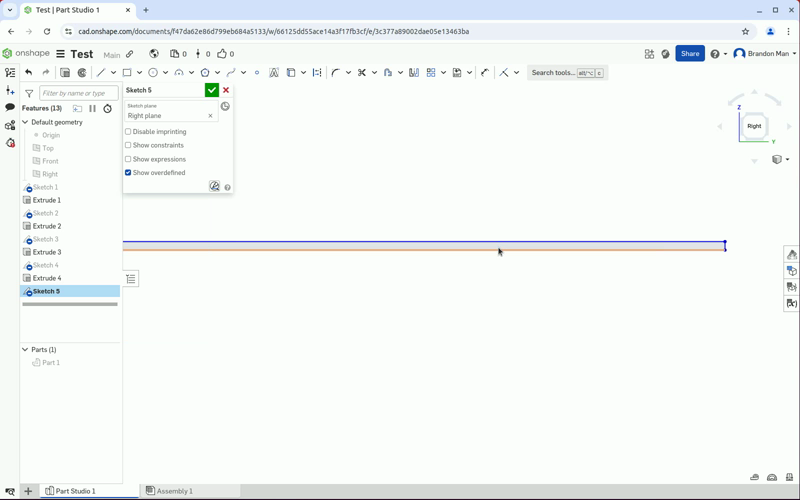
scroll(6)
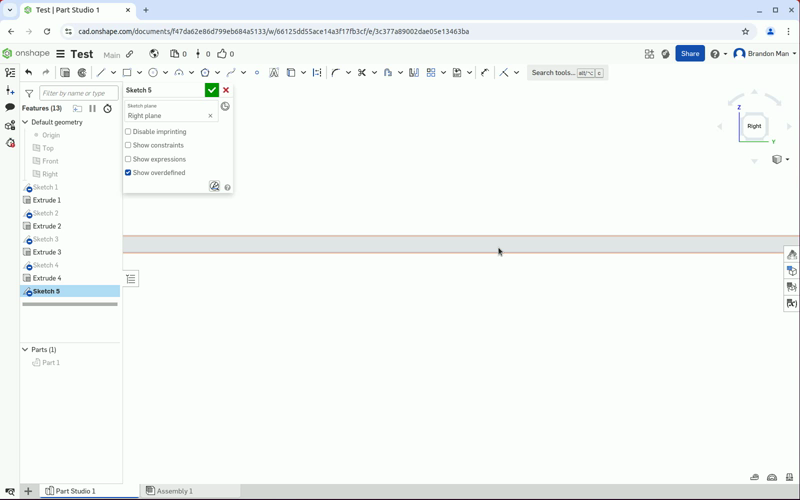
click(498, 247)
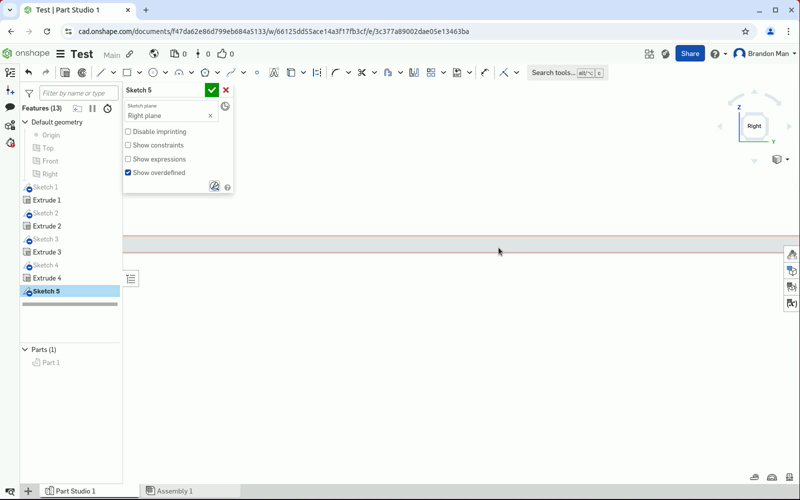
scroll(-6)
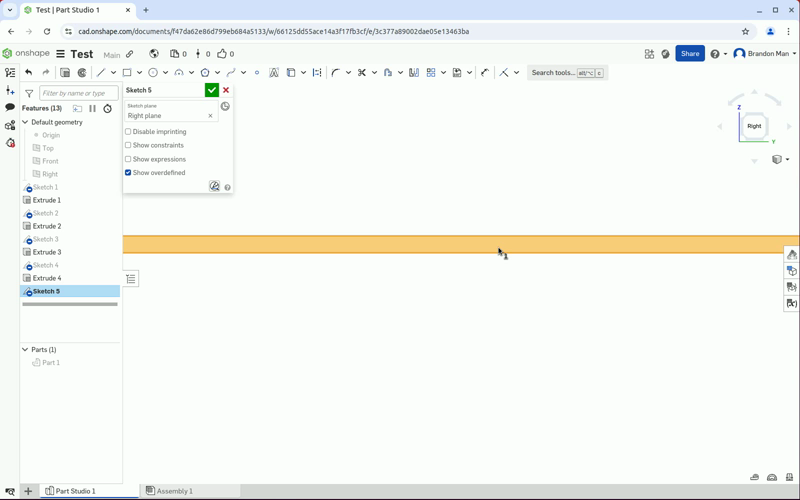
scroll(-6)
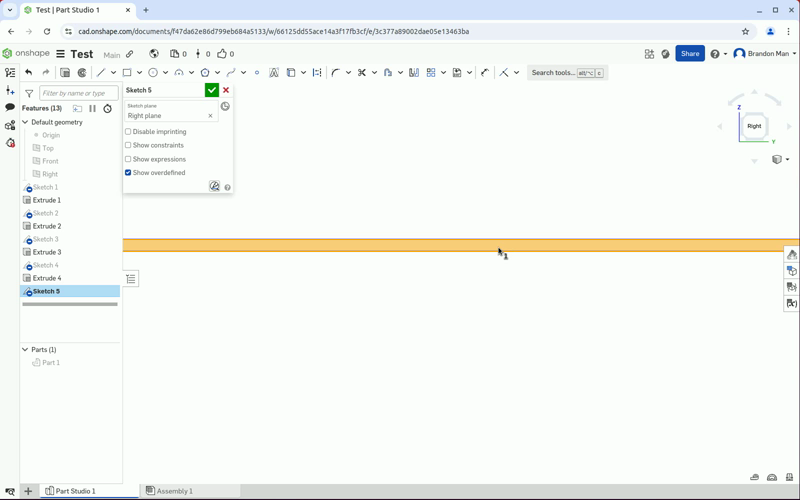
scroll(-6)
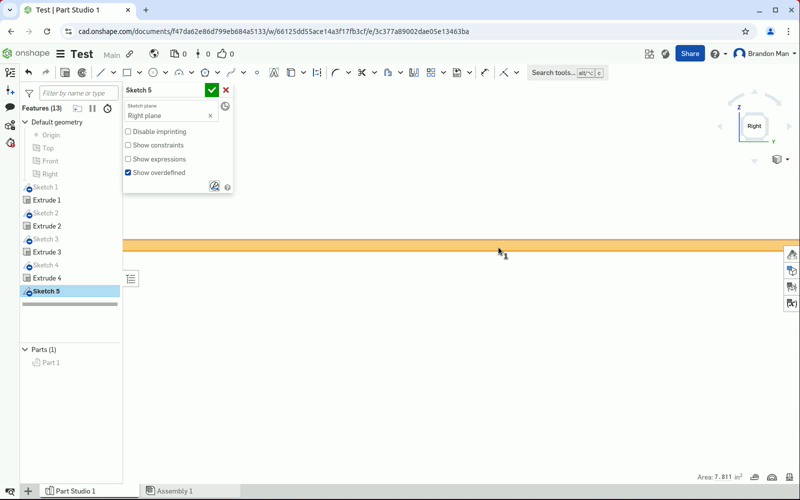
scroll(-6)
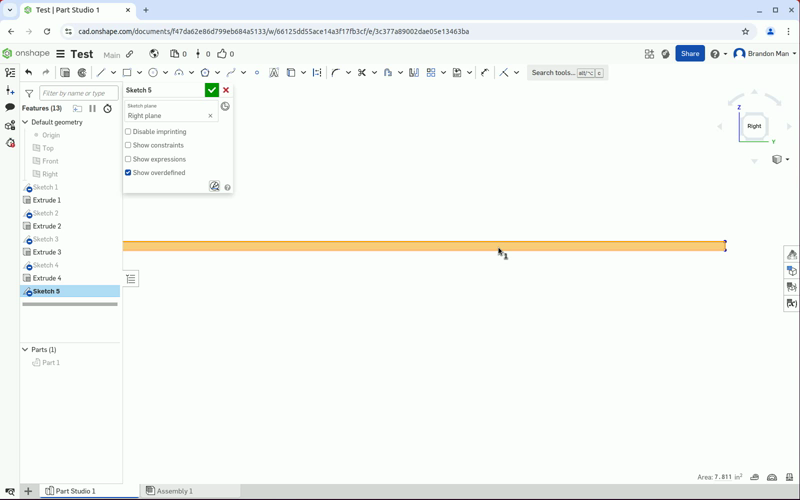
scroll(-6)
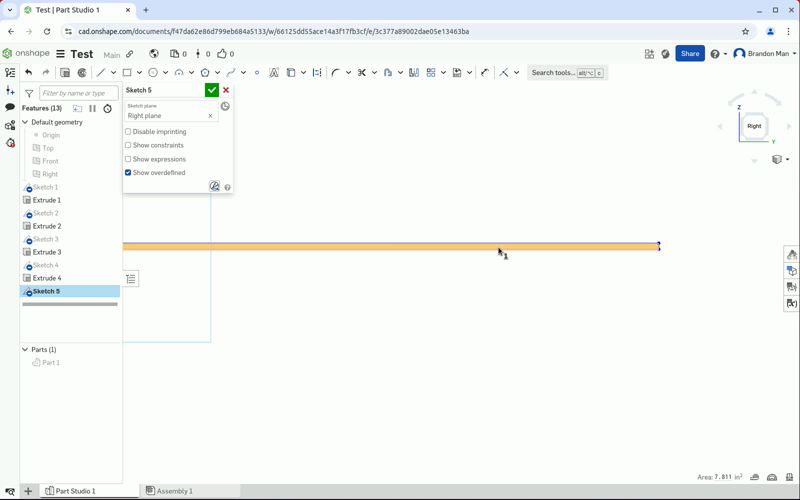
scroll(-6)
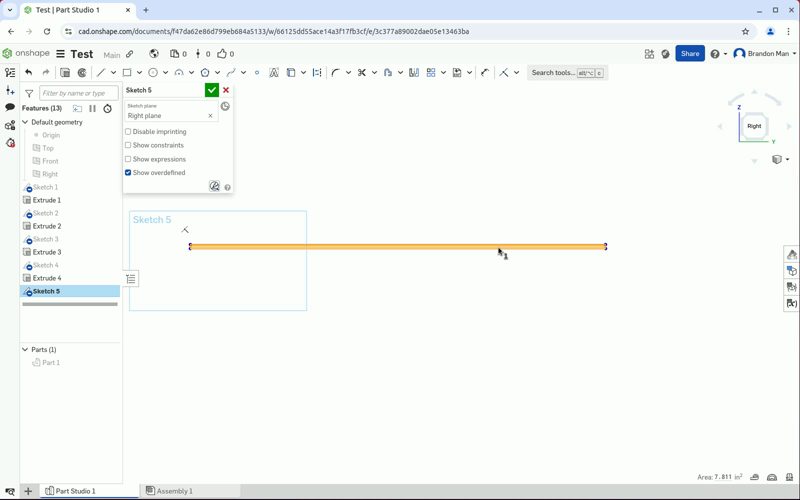
scroll(-6)
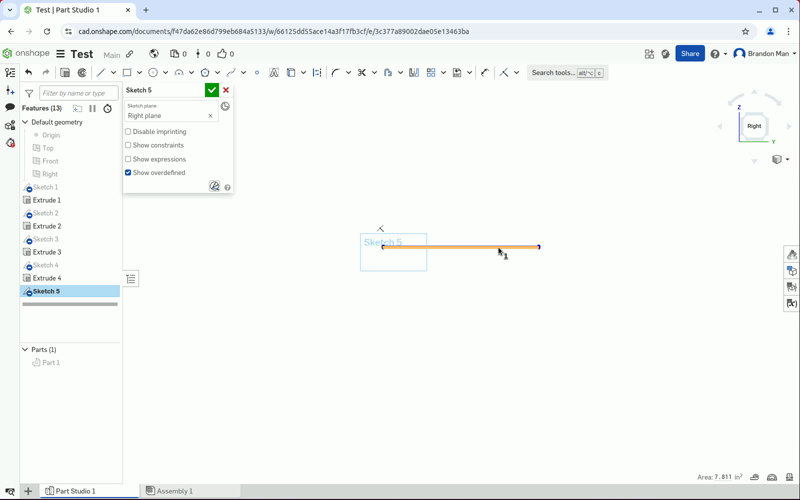
mouse_move(73, 352)
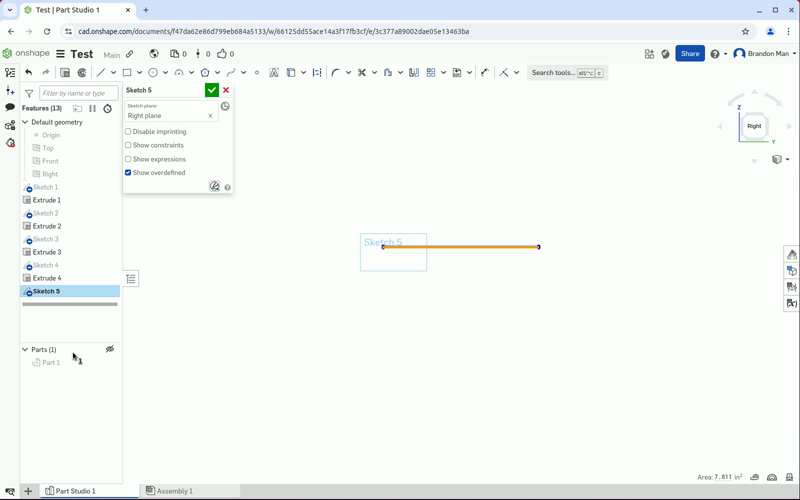
key(shift+y)
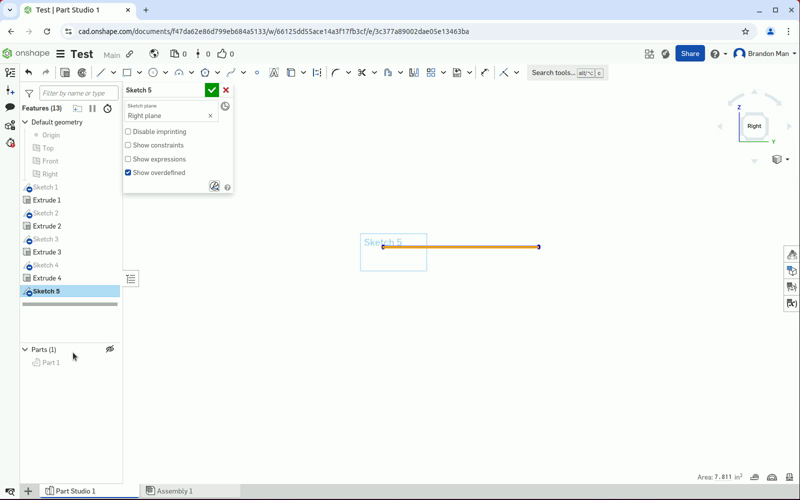
key(shift+e)
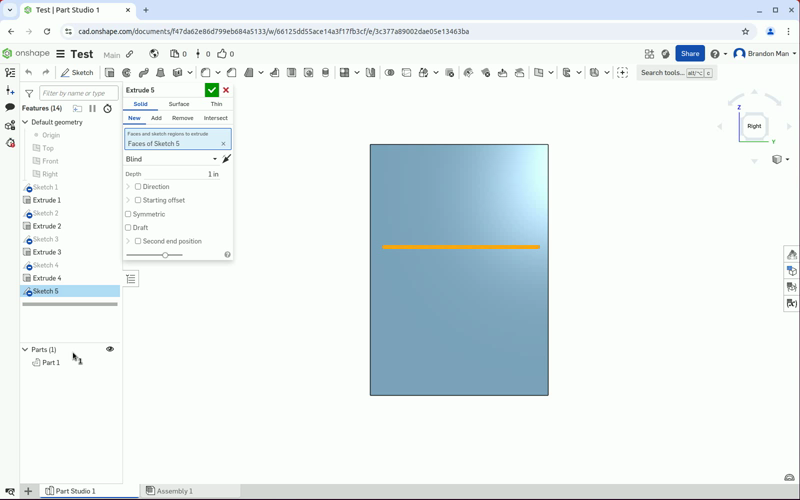
mouse_move(143, 106)
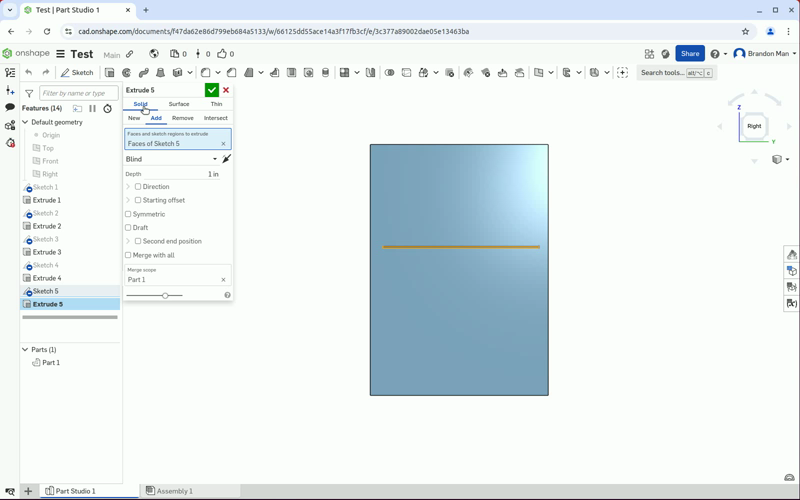
click(143, 106)
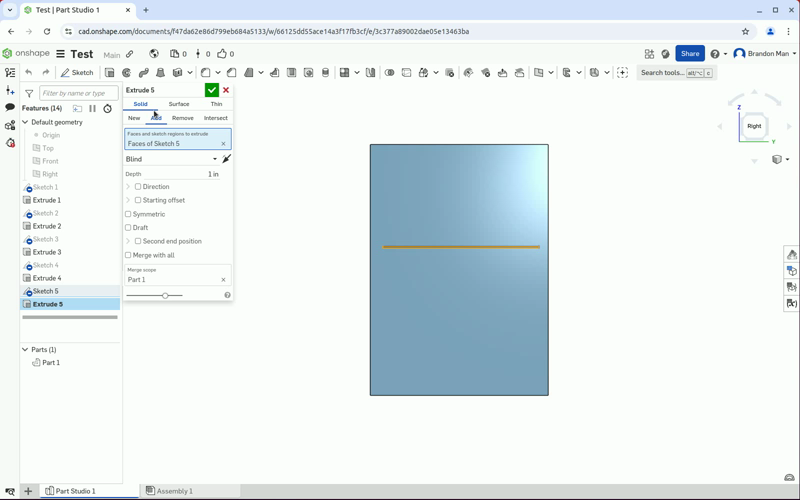
mouse_move(186, 120)
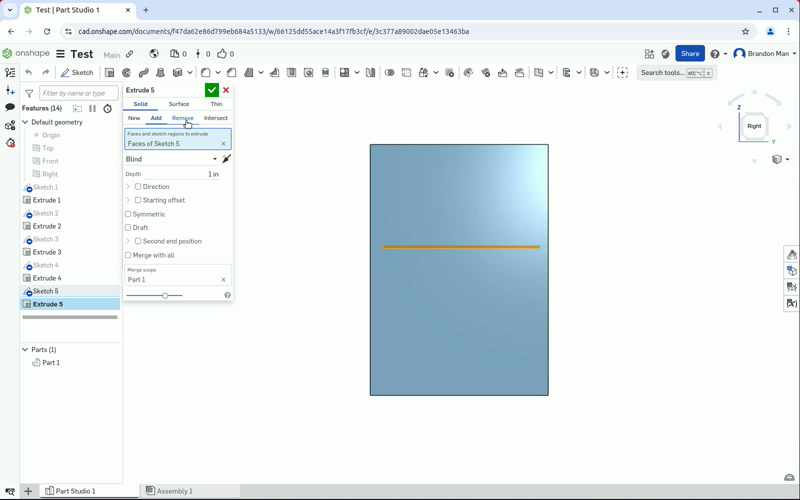
click(186, 120)
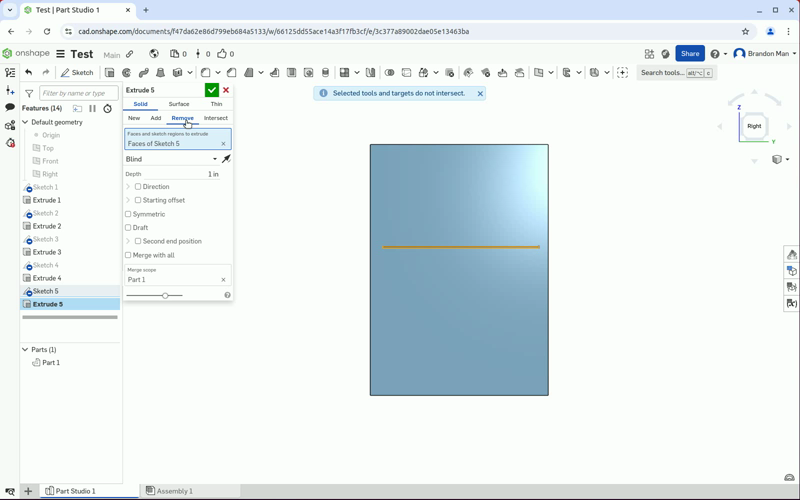
key(tab, 4)
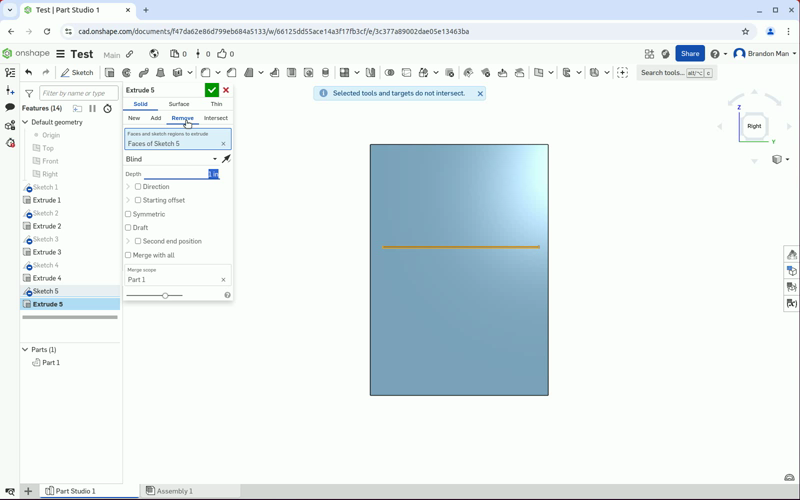
text(0.481)
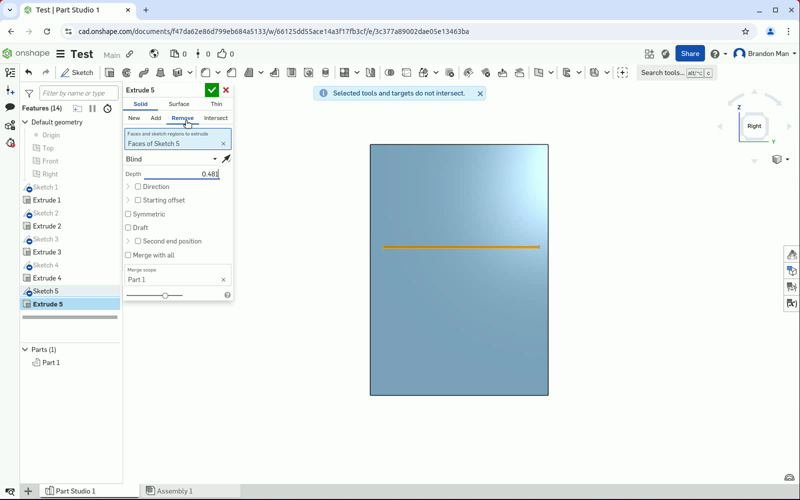
key(tab, 6)
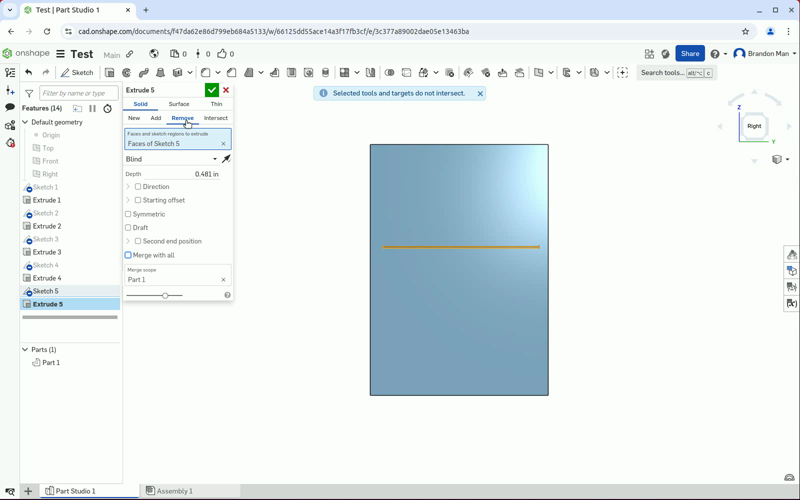
key(space)
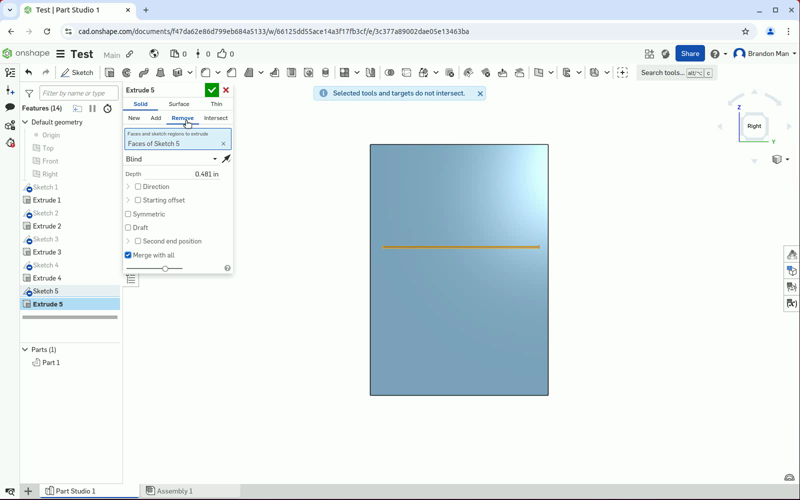
key(enter)
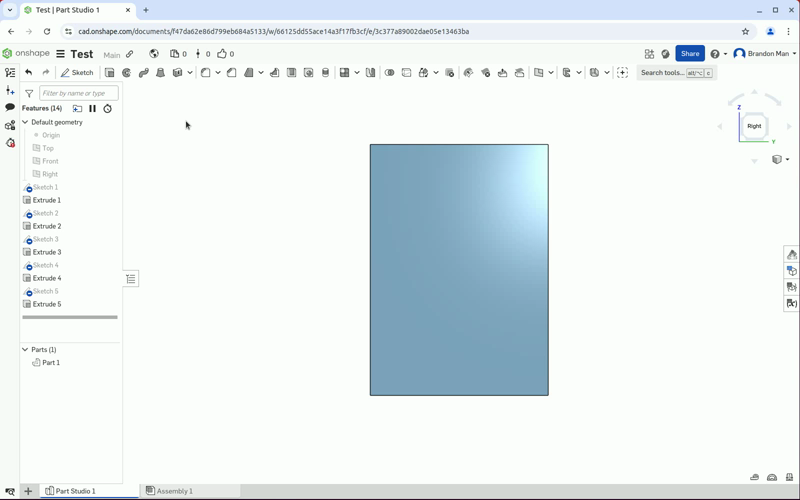
key(shift+h)
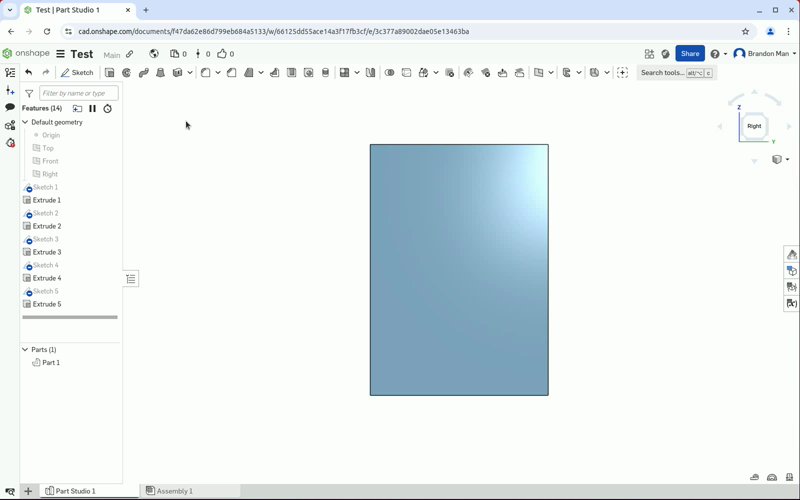
key(shift+h)
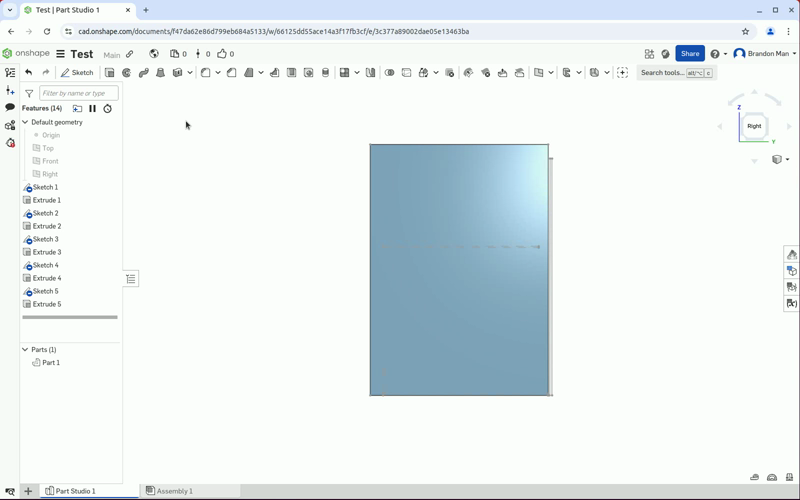
key(shift+7)
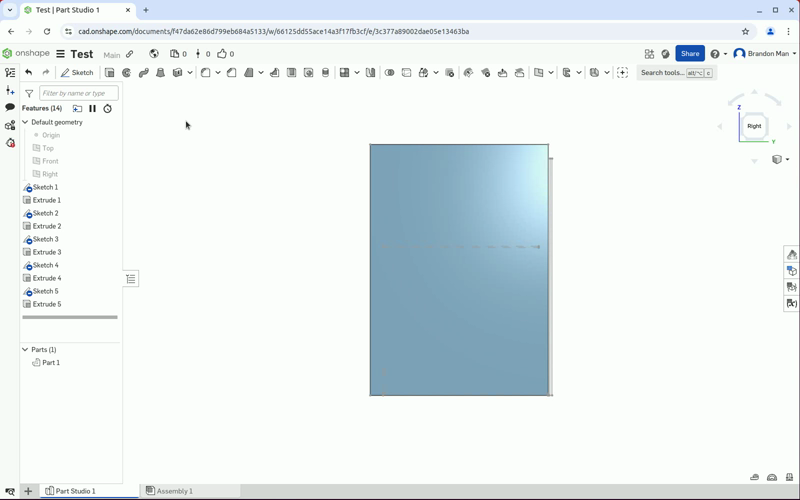
key(right, 2)
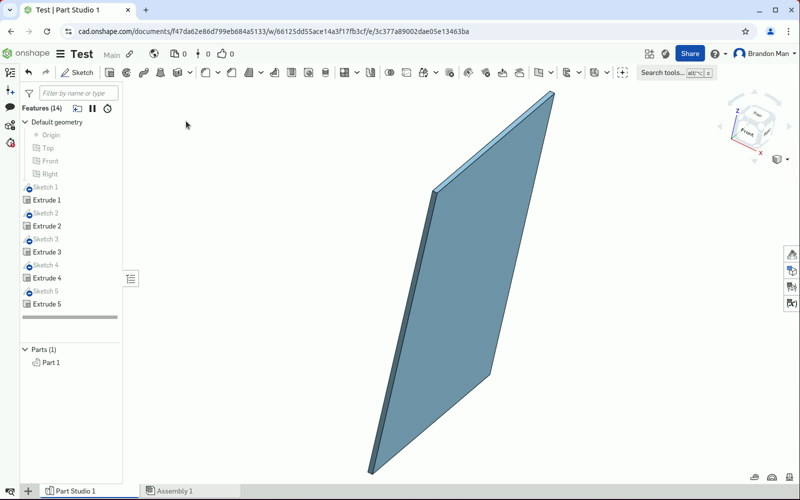
key(down, 2)
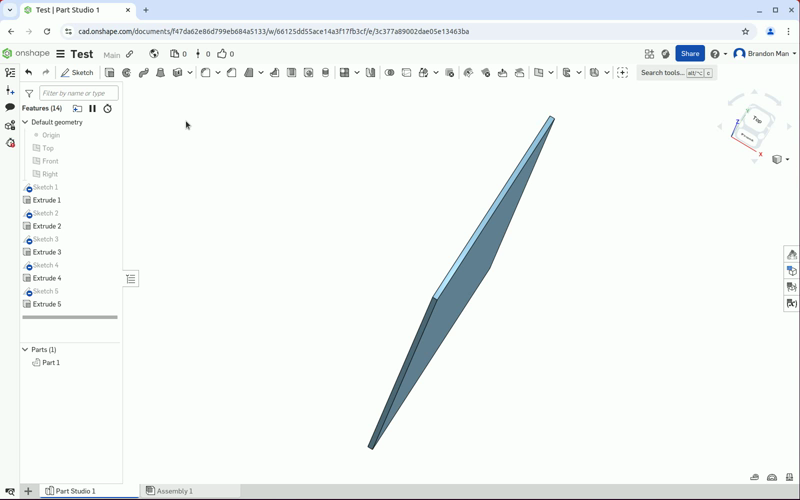
key(up, 2)
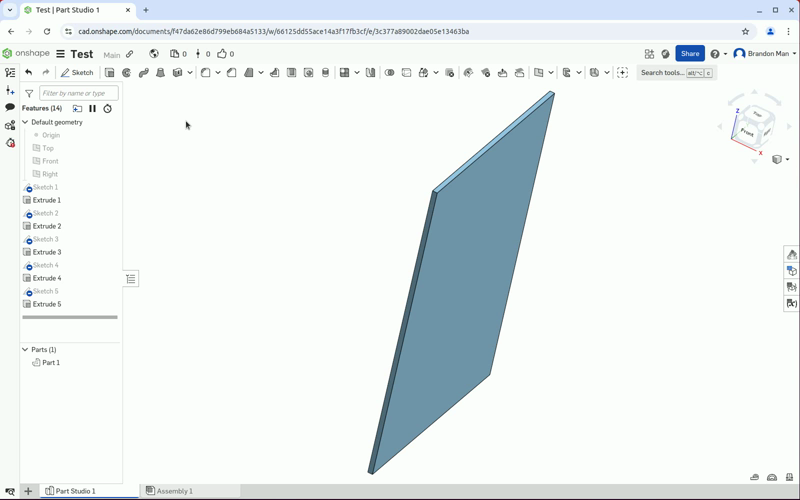
key(left, 2)
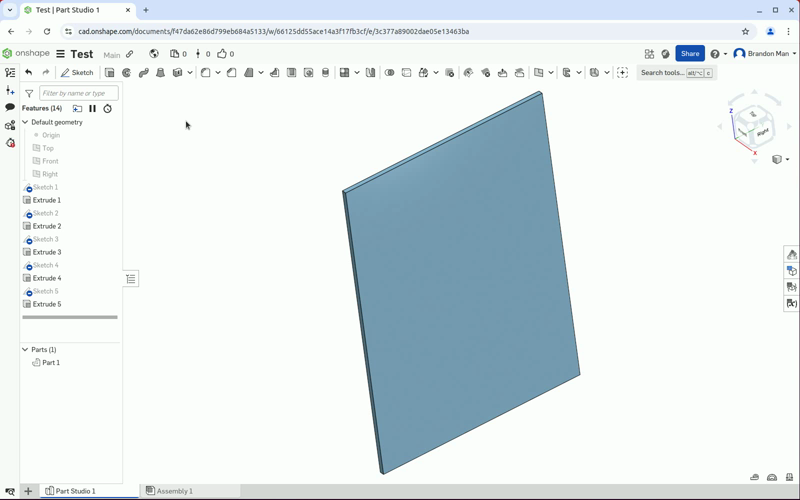
mouse_move(73, 189)
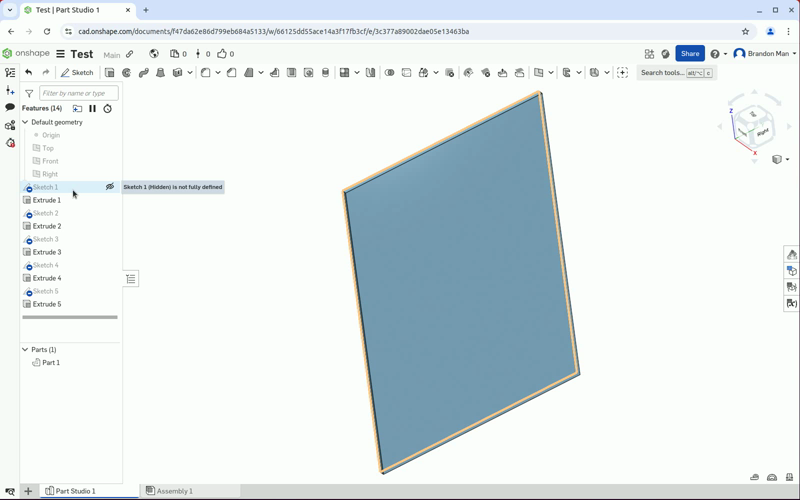
click(73, 189)